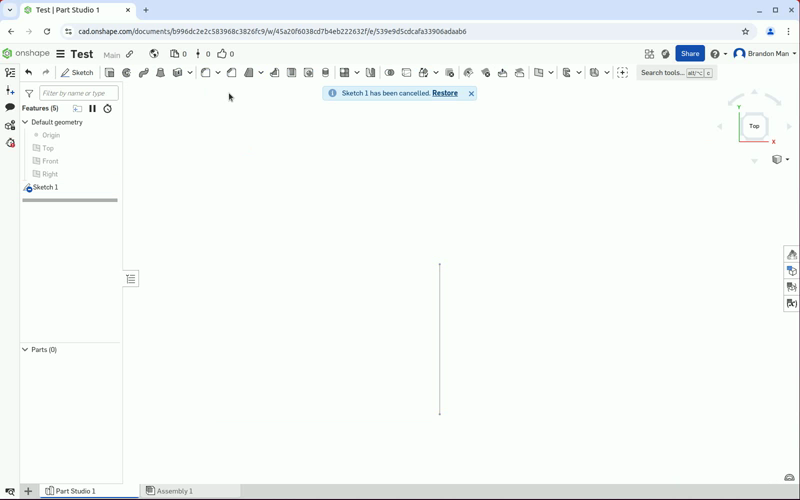
key(shift+h)
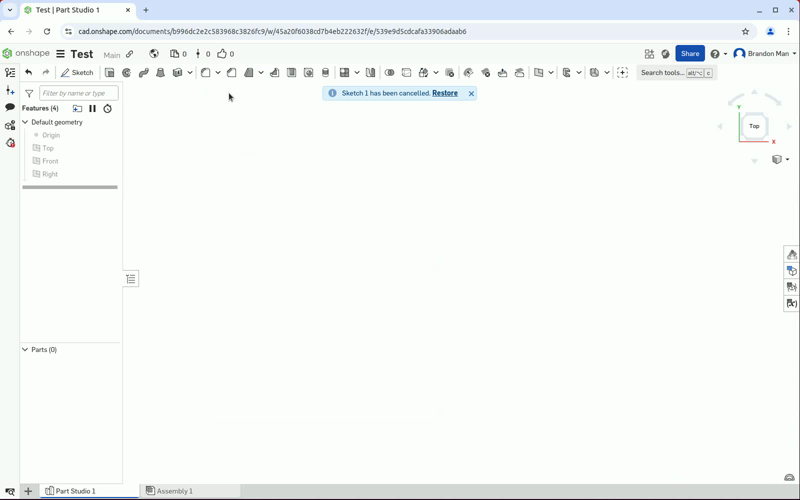
key(shift+s)
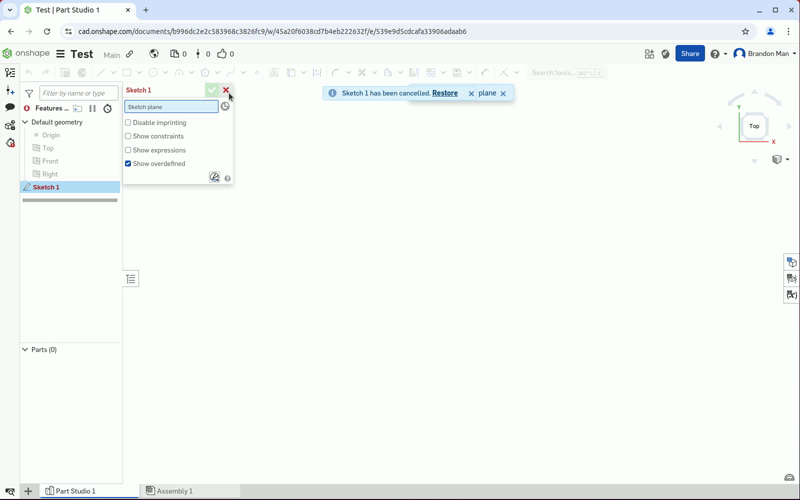
mouse_move(73, 150)
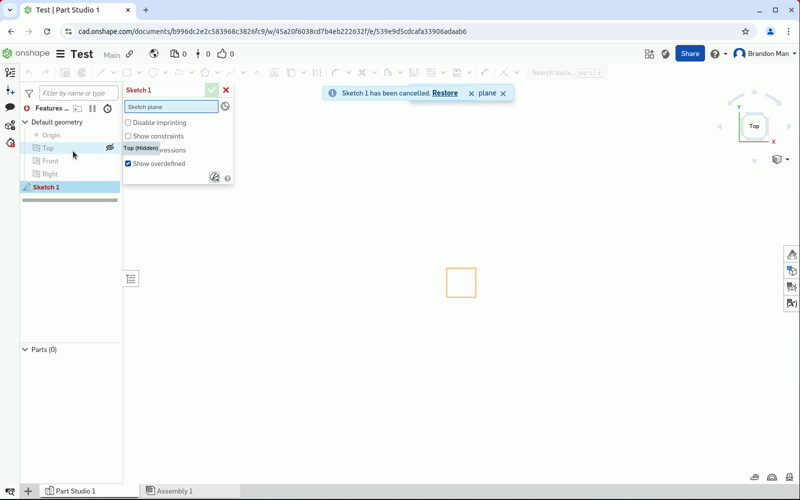
click(73, 150)
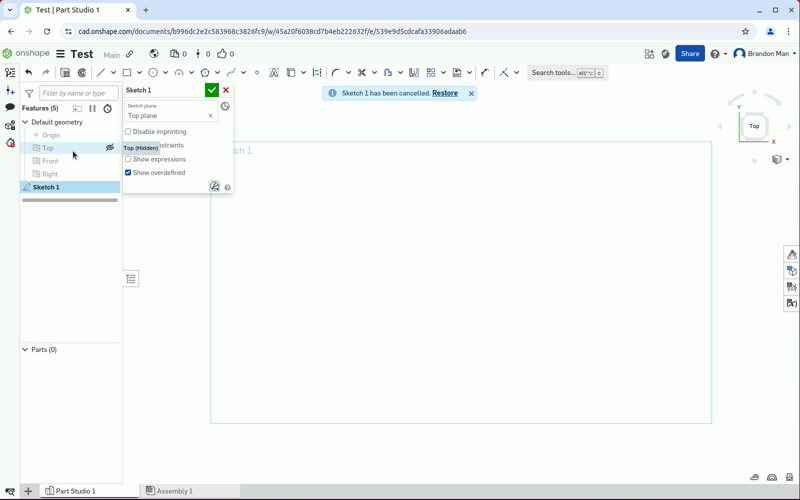
mouse_move(73, 352)
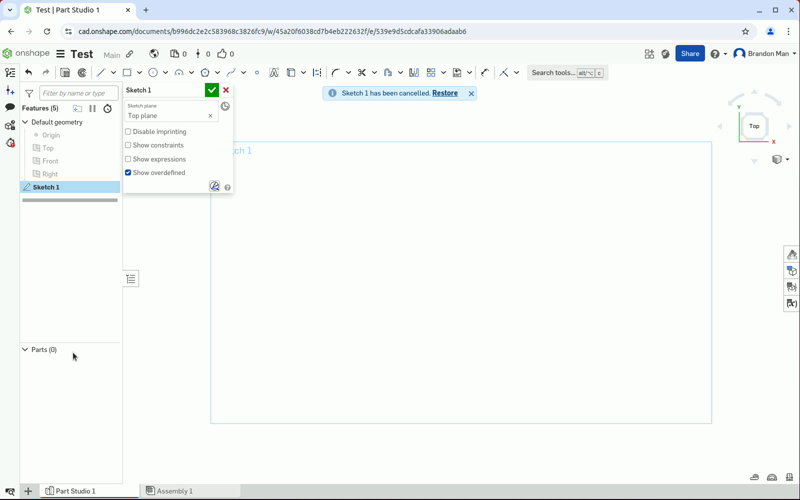
key(y)
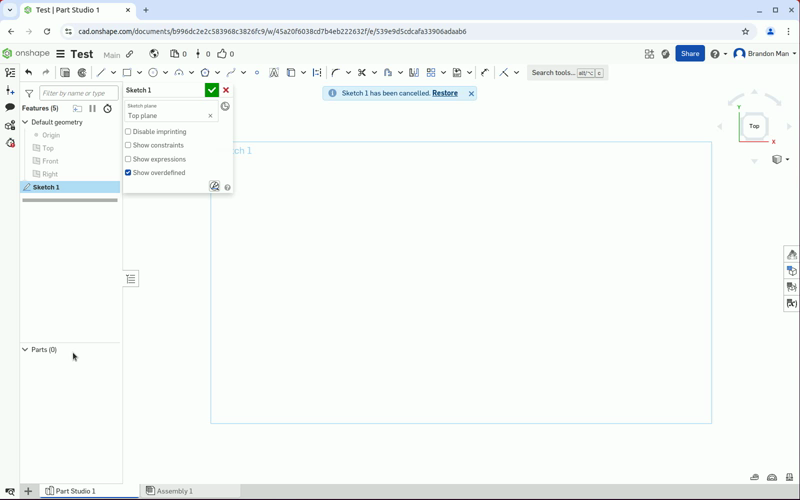
key(l)
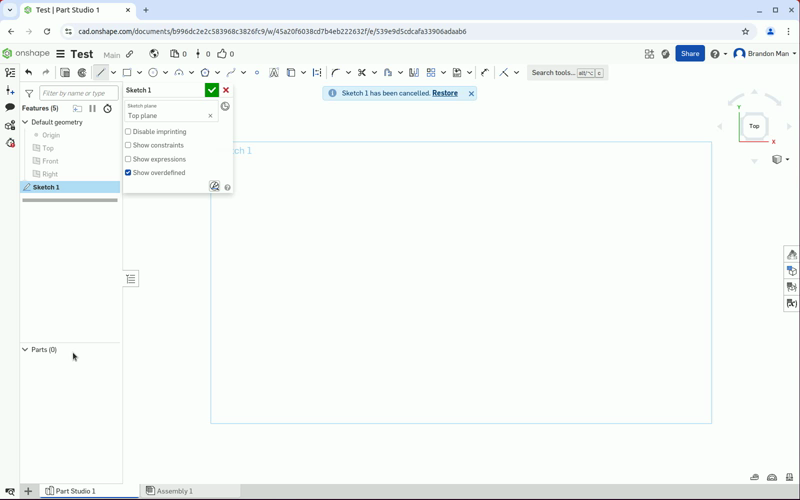
key_down(shift)
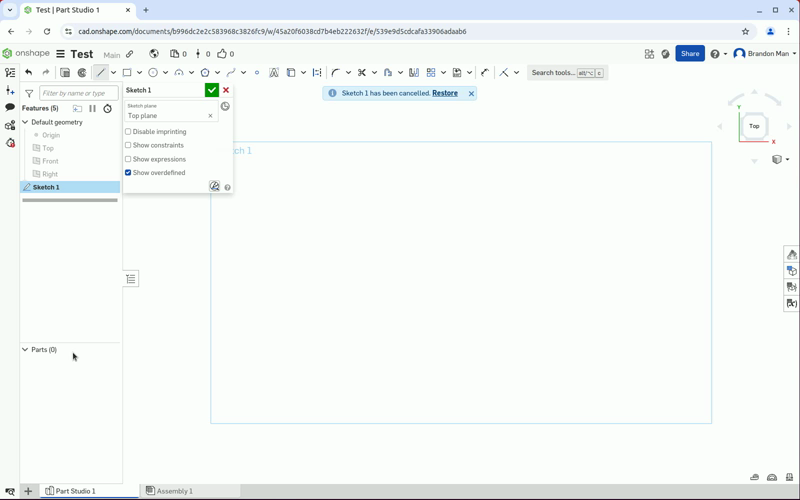
mouse_move(392, 328)
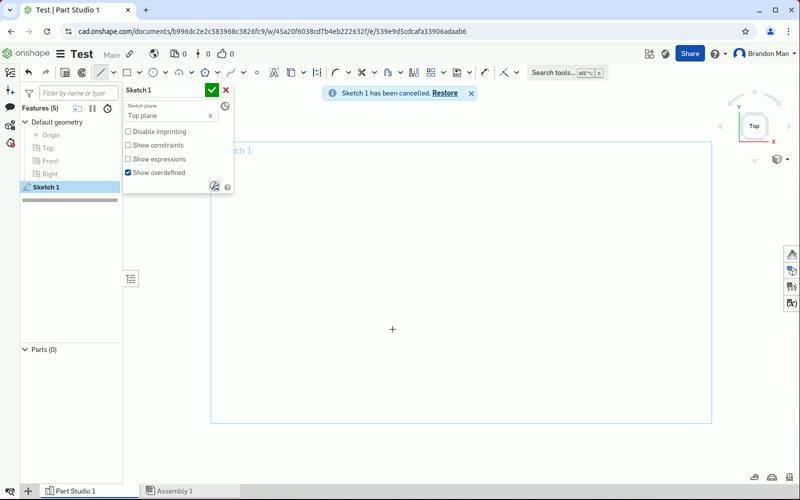
click(392, 328)
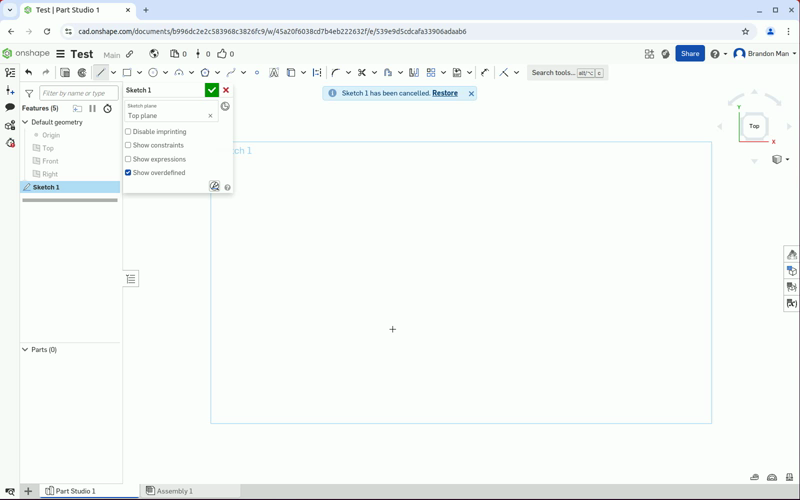
key_up(shift)
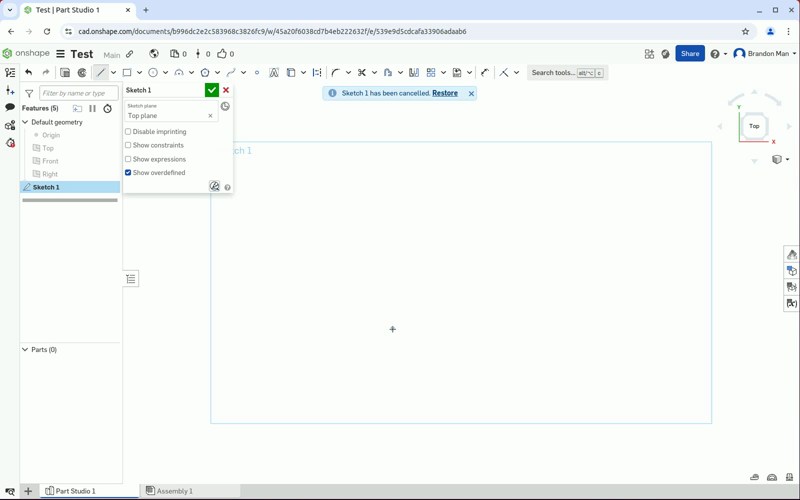
key_down(shift)
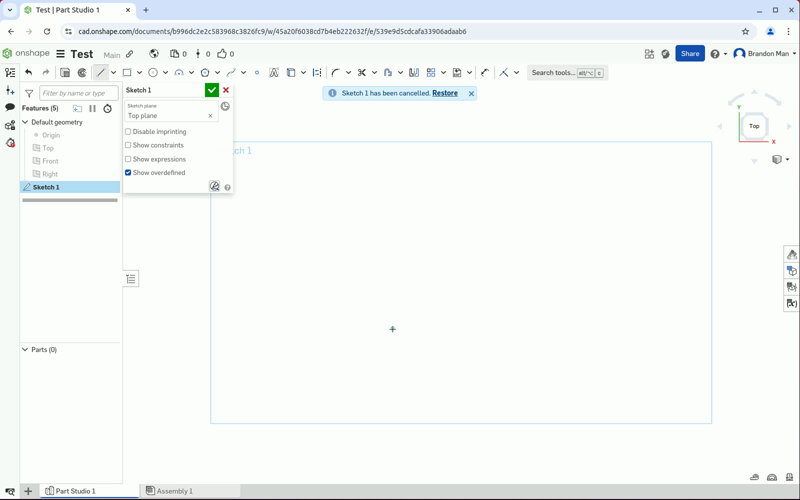
mouse_move(528, 328)
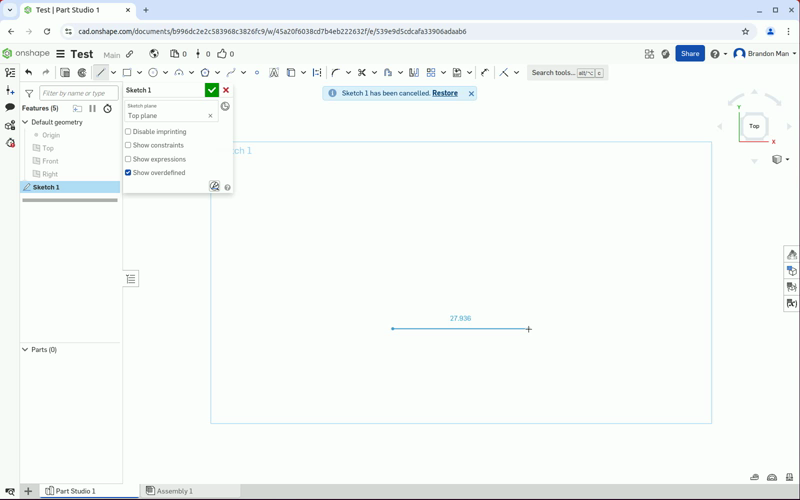
click(528, 328)
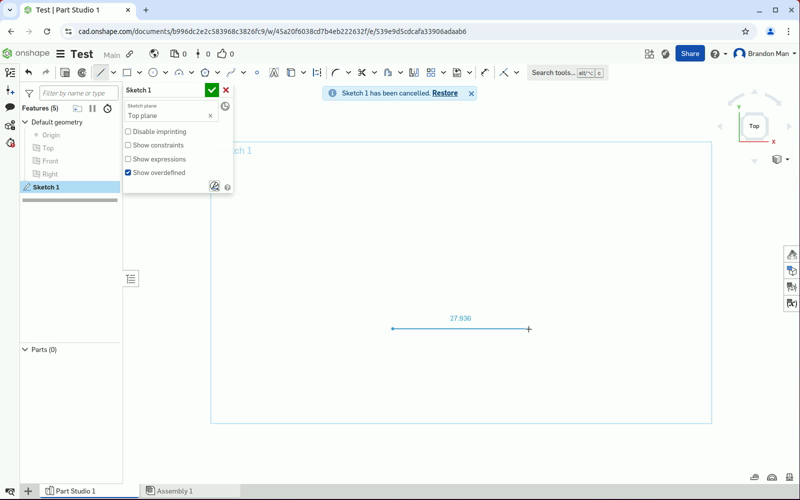
key_up(shift)
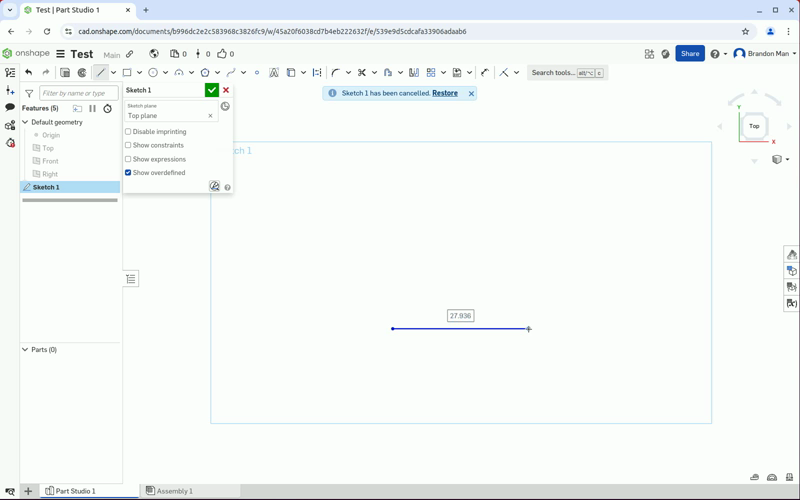
key_down(shift)
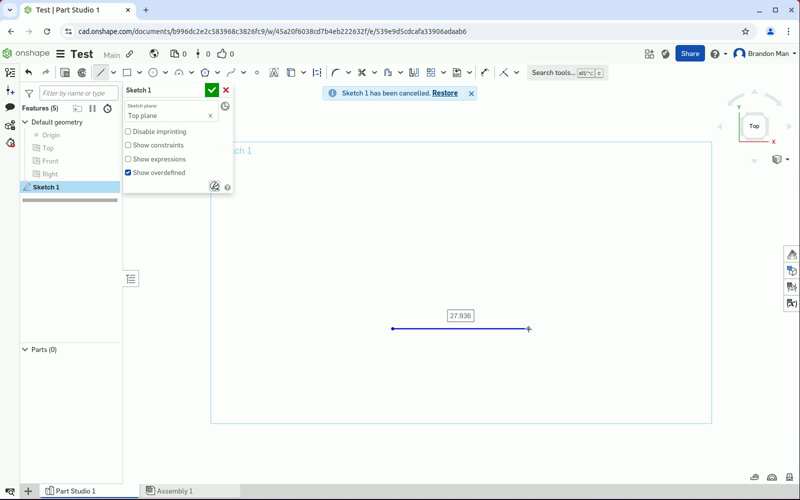
mouse_move(528, 238)
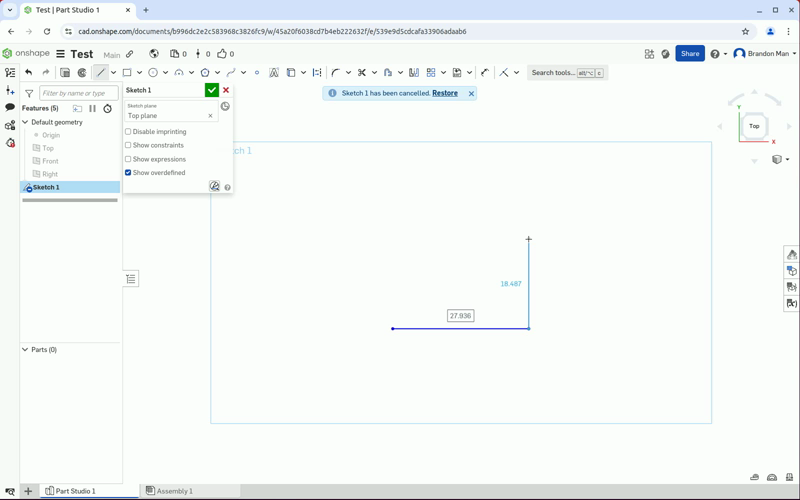
click(528, 238)
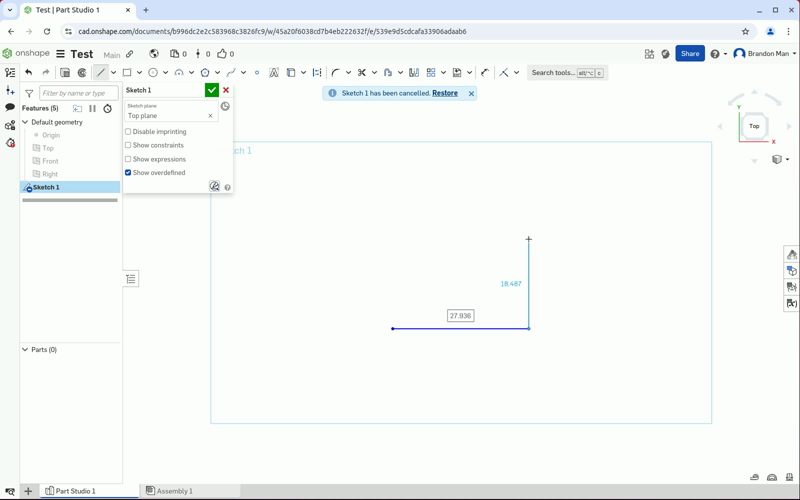
key_up(shift)
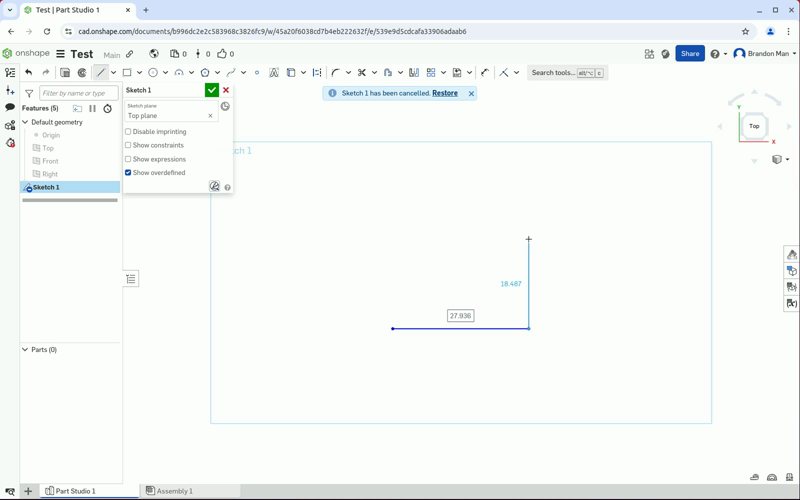
key_down(shift)
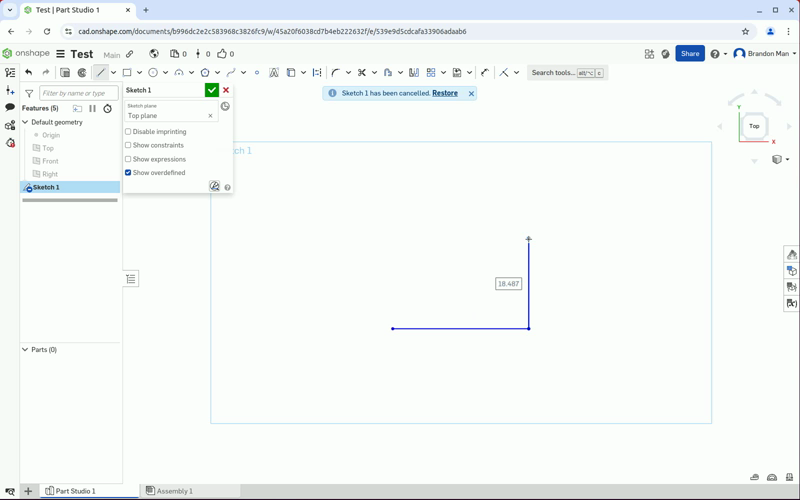
mouse_move(392, 238)
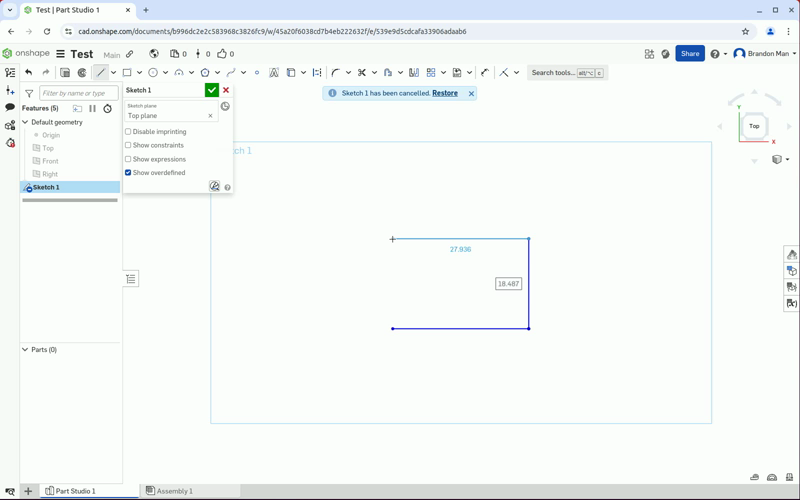
click(392, 238)
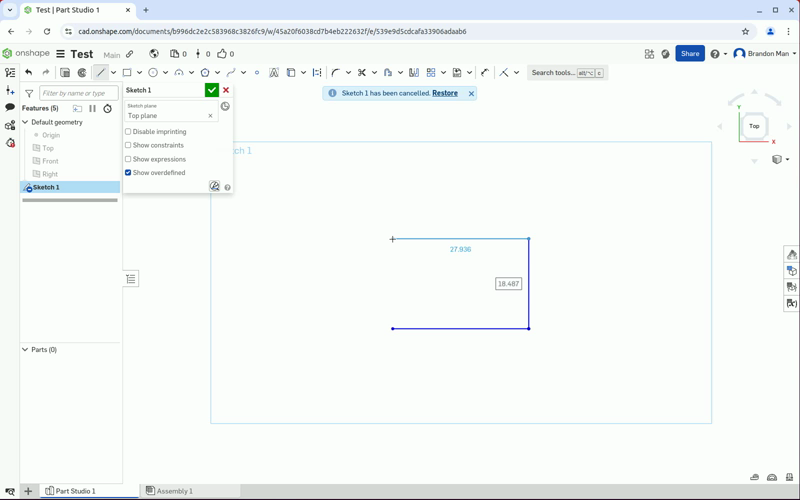
key_up(shift)
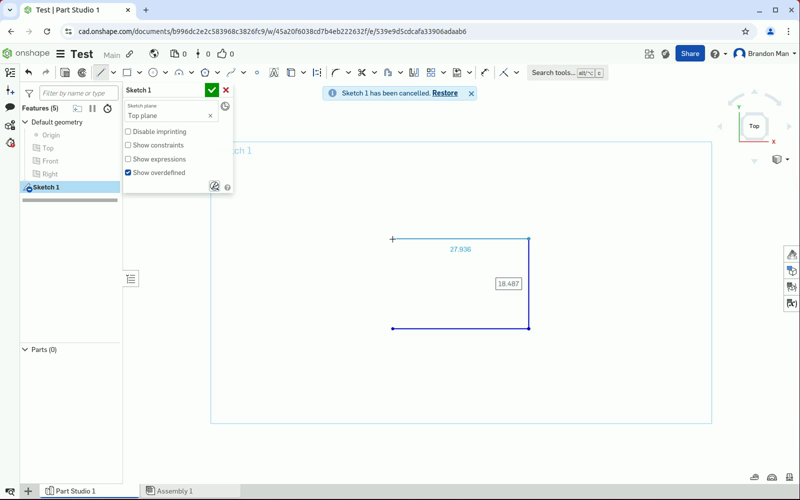
key_down(shift)
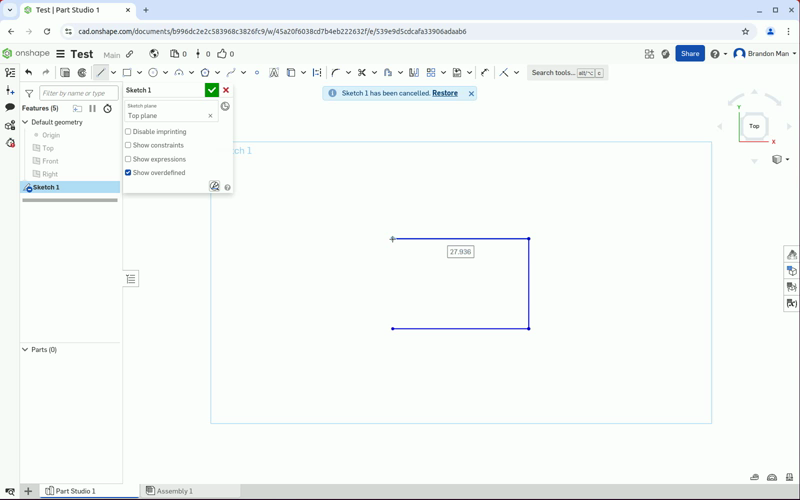
mouse_move(392, 328)
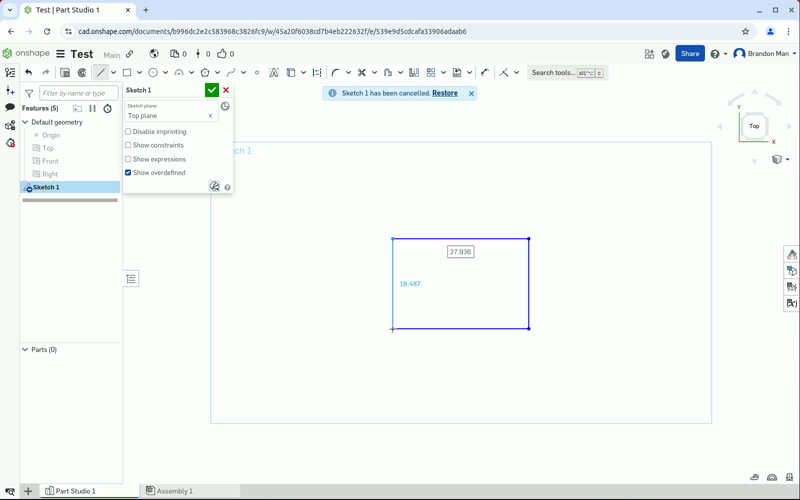
key_up(shift)
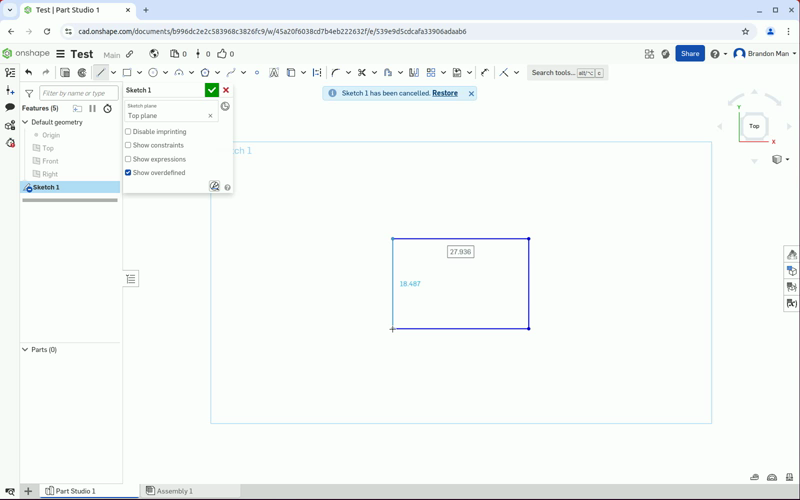
click(392, 328)
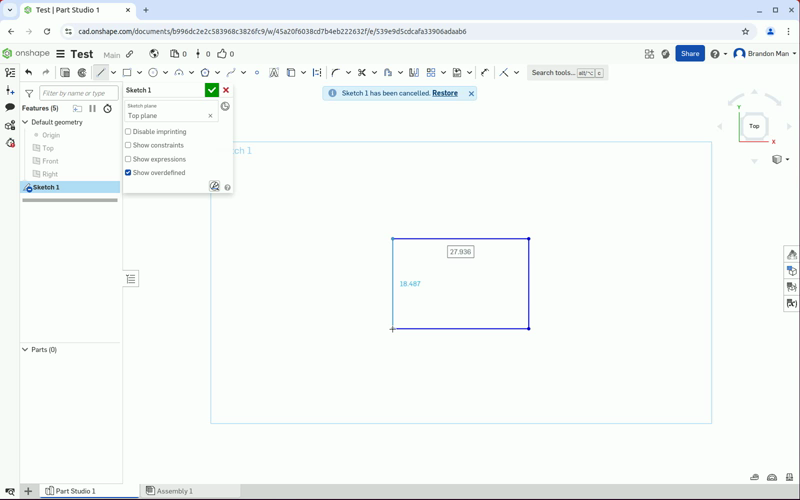
key(esc)
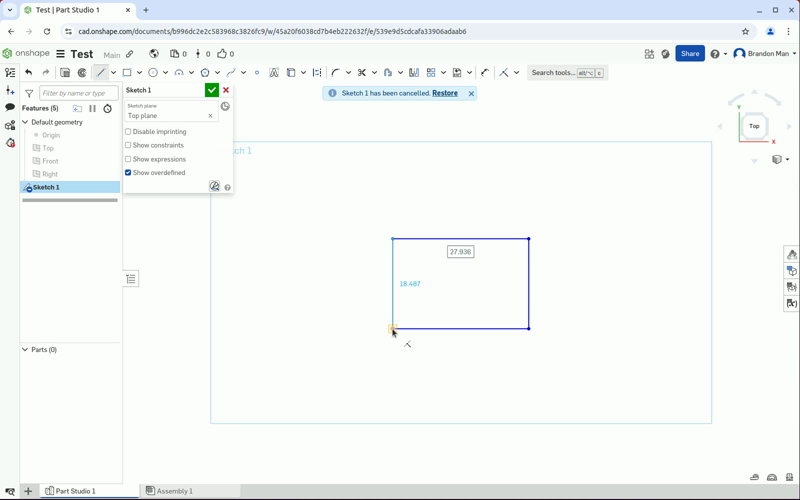
key(c)
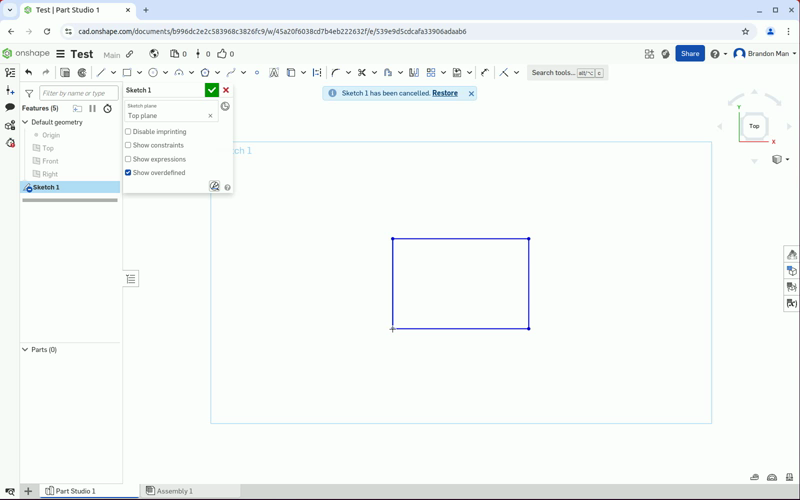
key_down(shift)
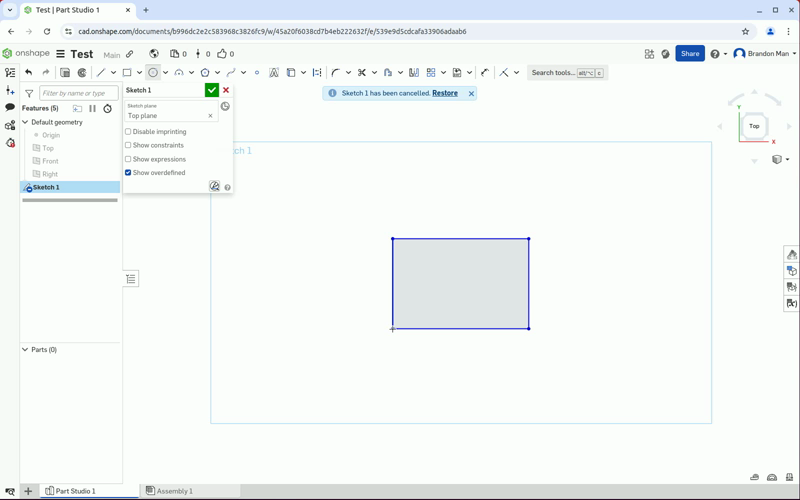
mouse_move(461, 282)
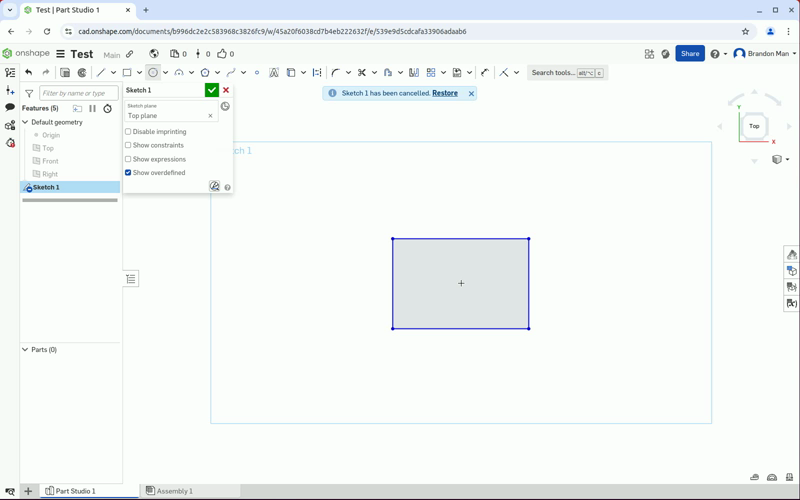
click(461, 282)
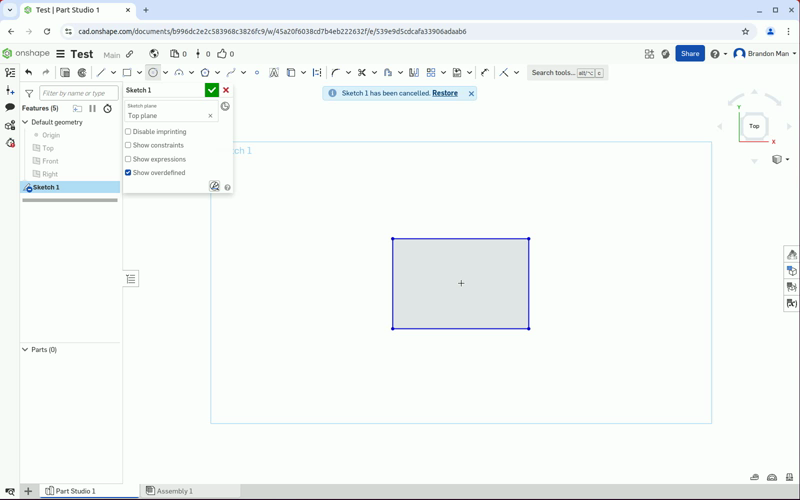
key_up(shift)
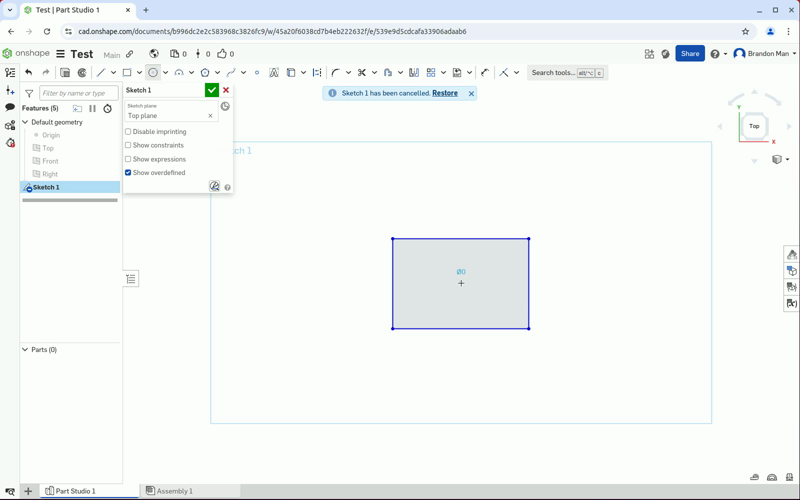
mouse_move(495, 282)
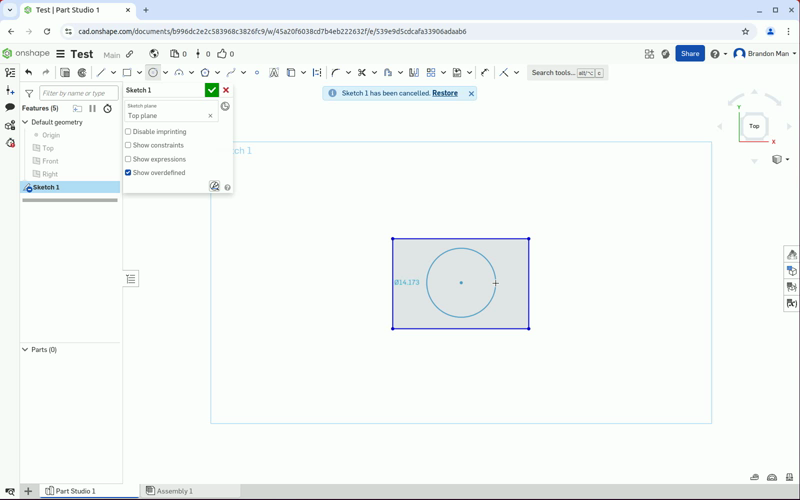
click(495, 282)
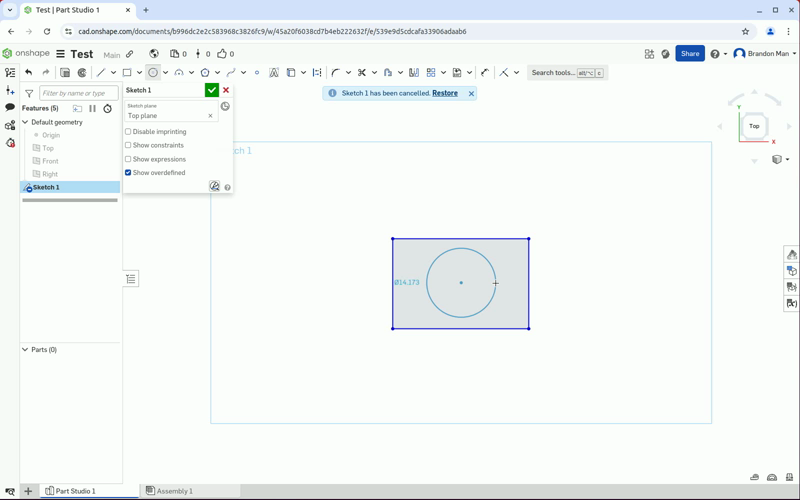
key(esc)
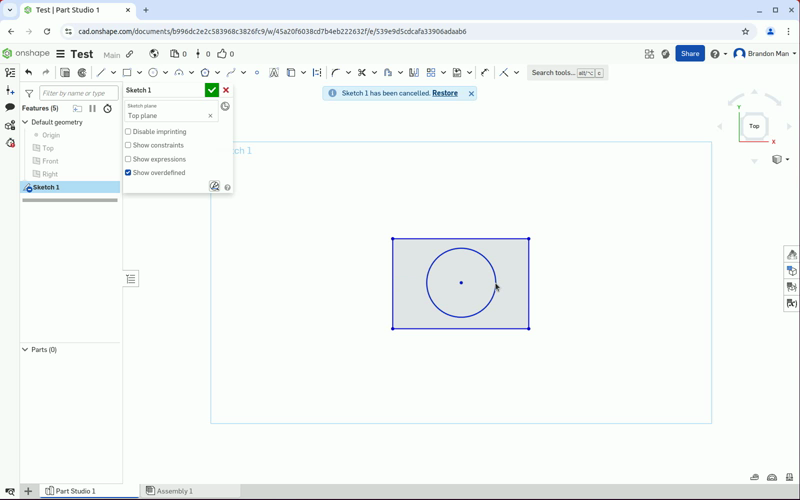
mouse_move(493, 313)
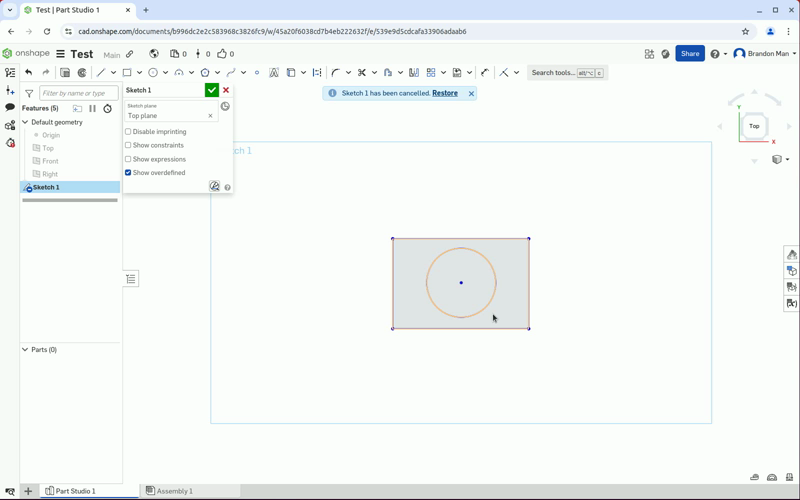
click(493, 313)
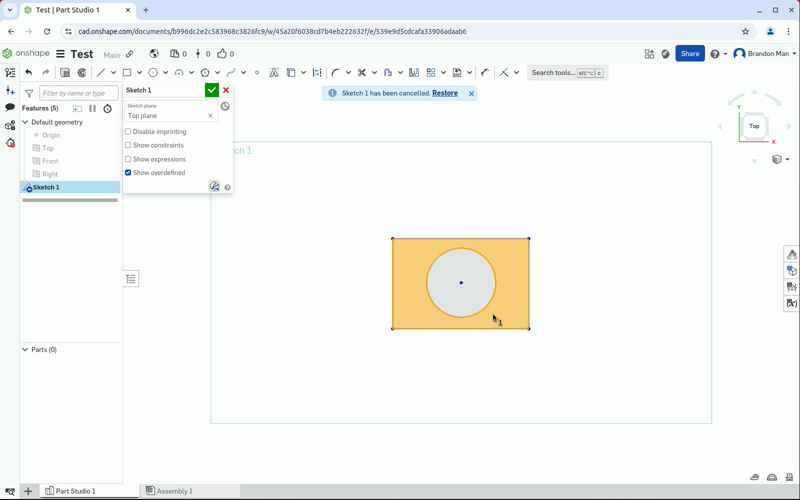
mouse_move(73, 352)
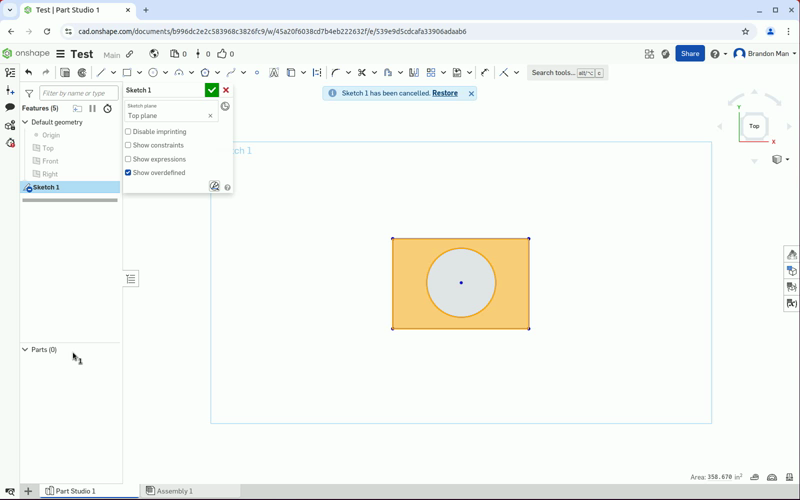
key(shift+y)
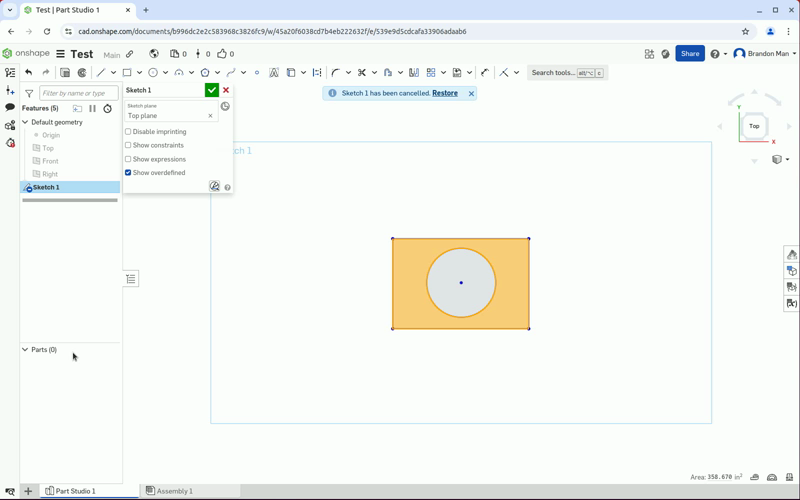
key(shift+e)
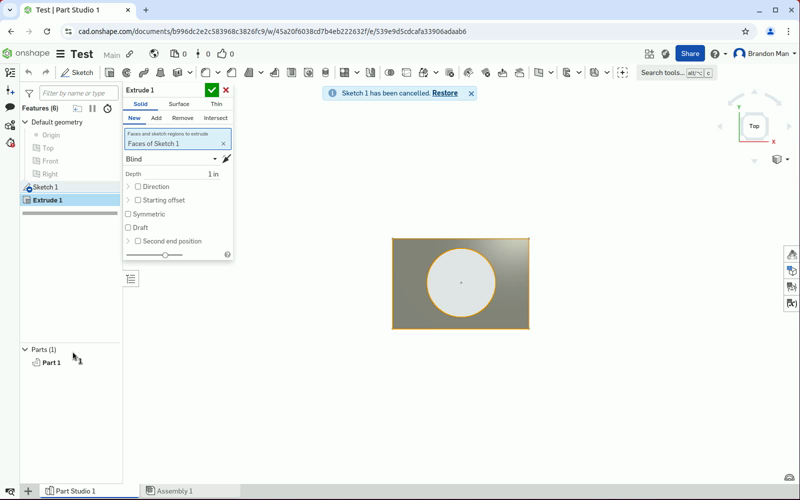
mouse_move(143, 106)
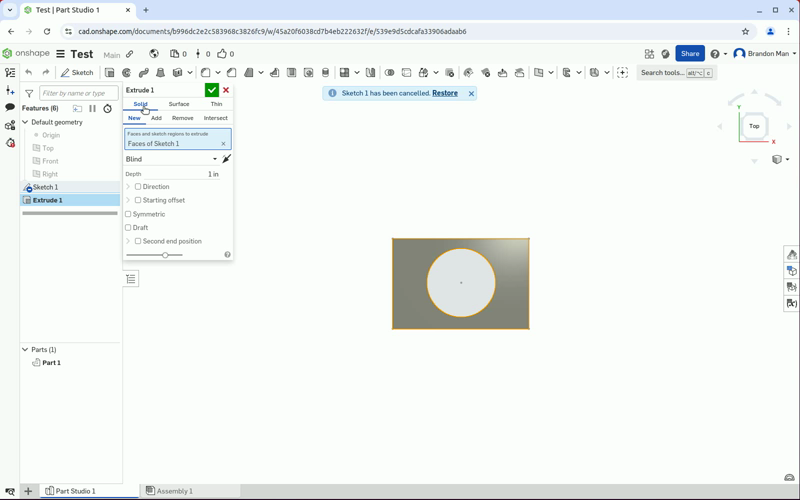
click(143, 106)
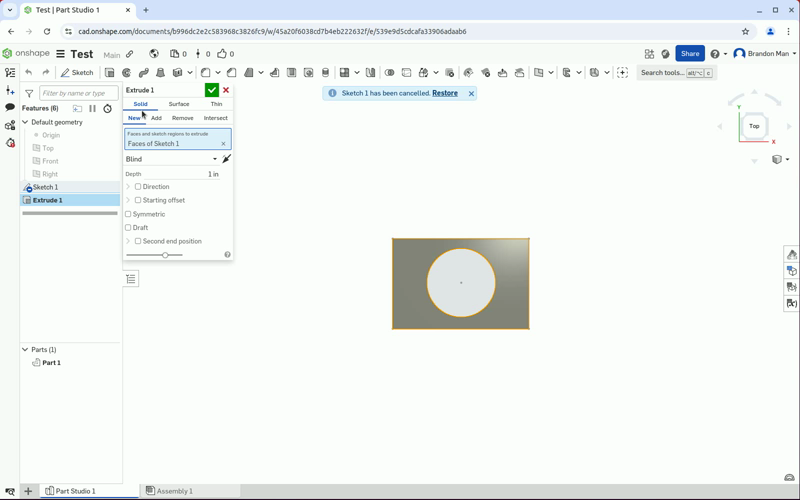
mouse_move(137, 120)
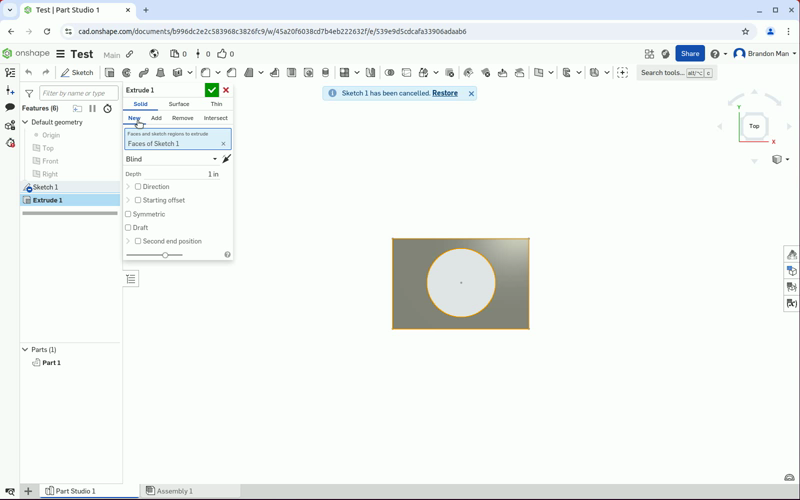
click(137, 120)
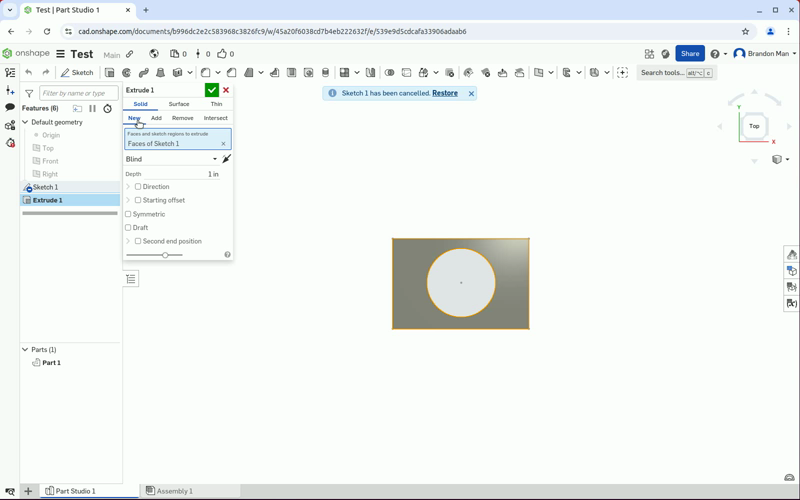
key(tab, 4)
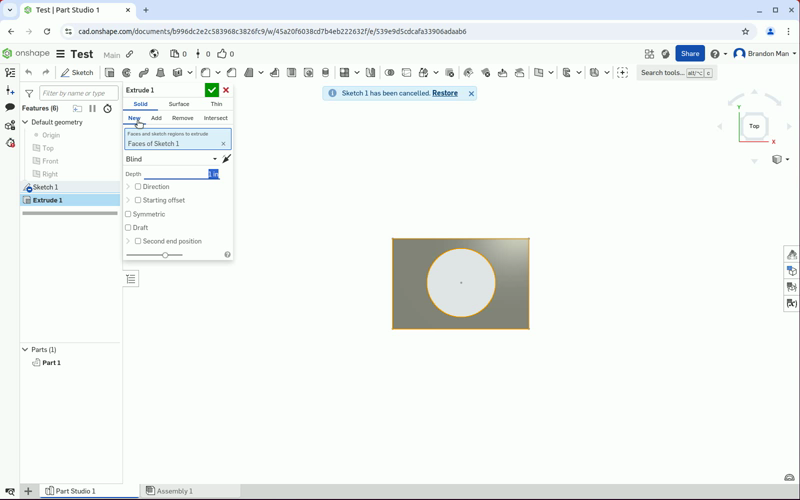
text(4.574)
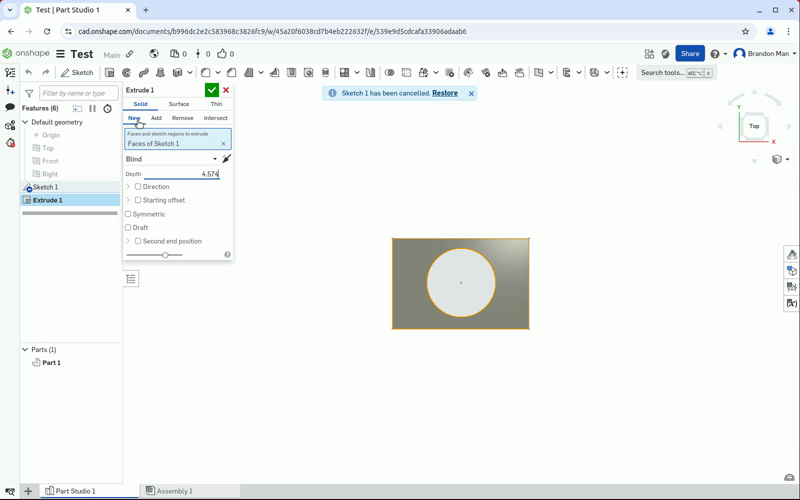
key(enter)
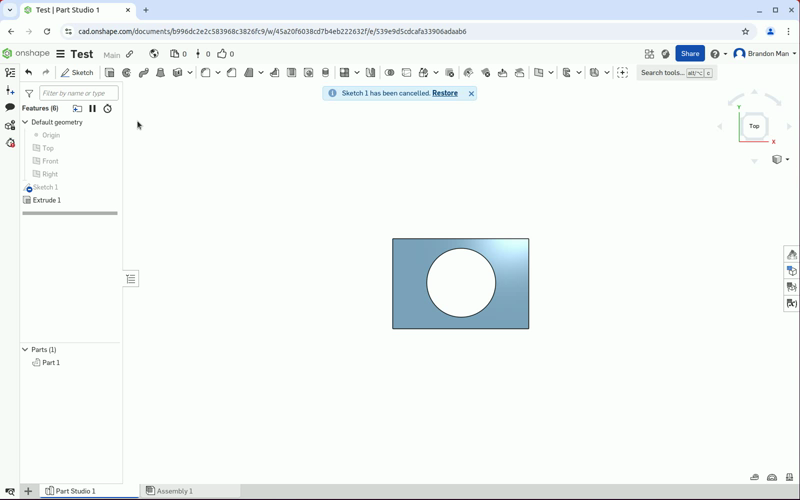
key(shift+h)
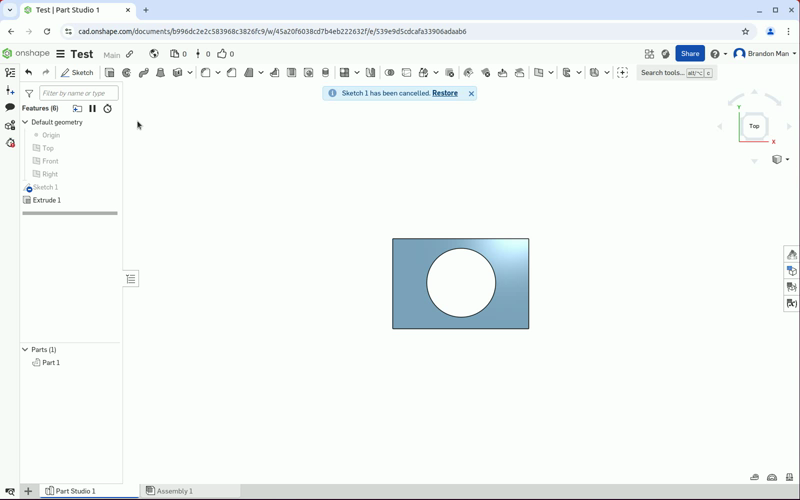
key(shift+h)
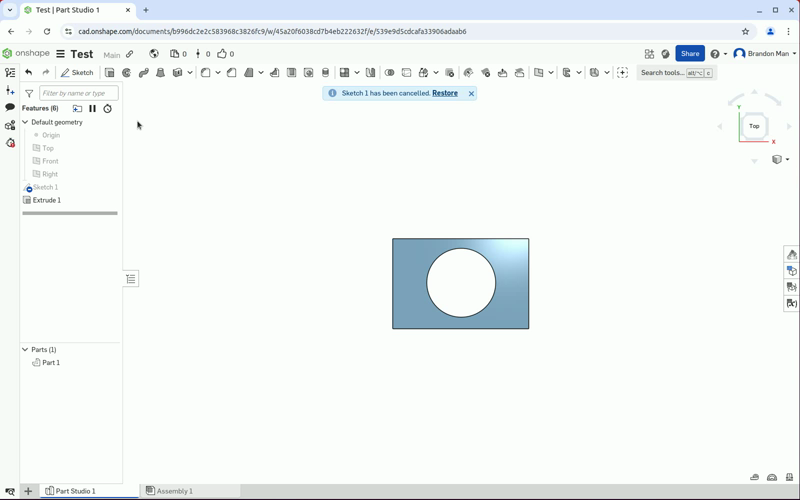
mouse_move(73, 189)
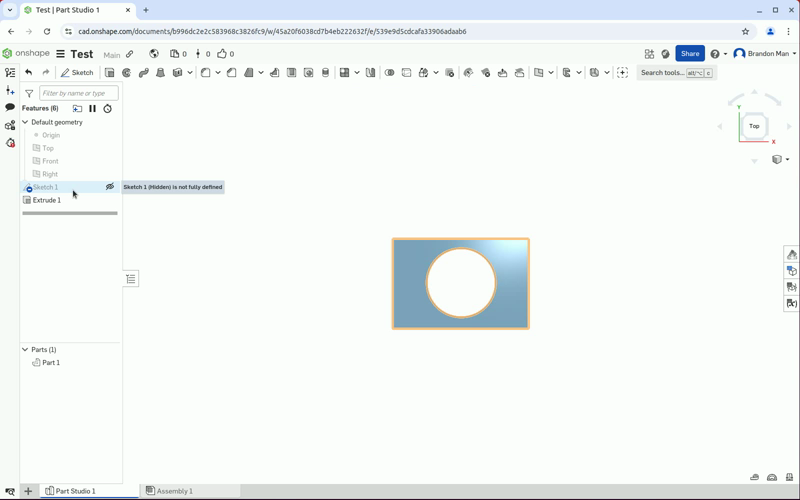
click(73, 189)
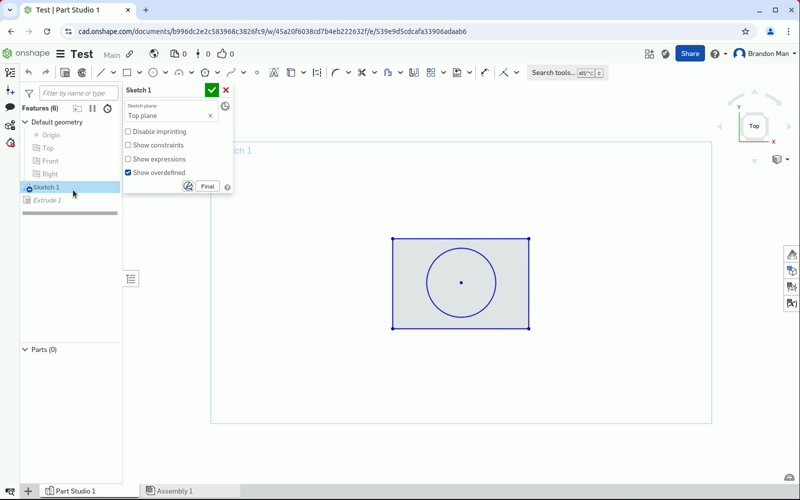
mouse_move(229, 92)
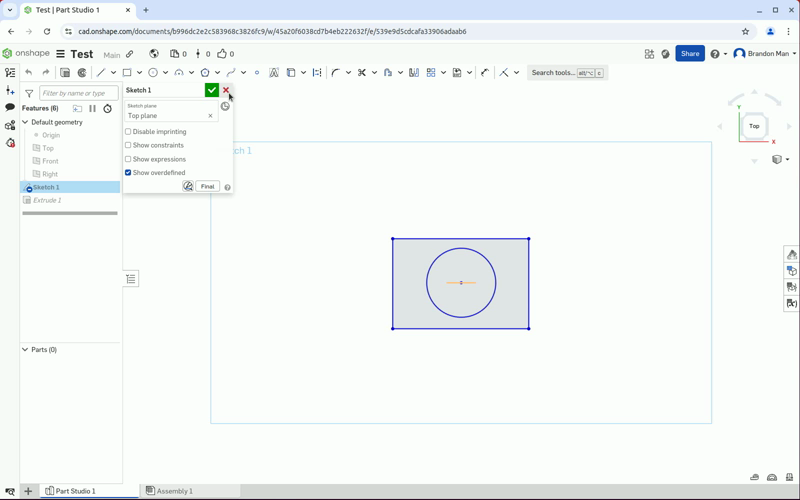
click(229, 92)
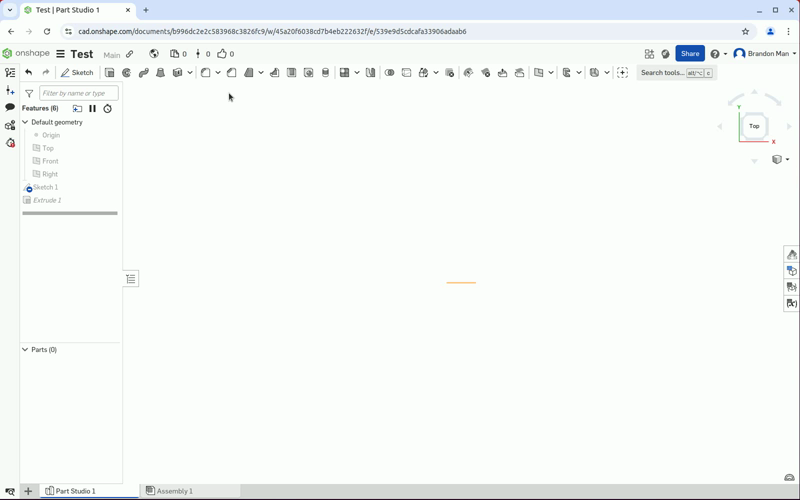
mouse_move(541, 75)
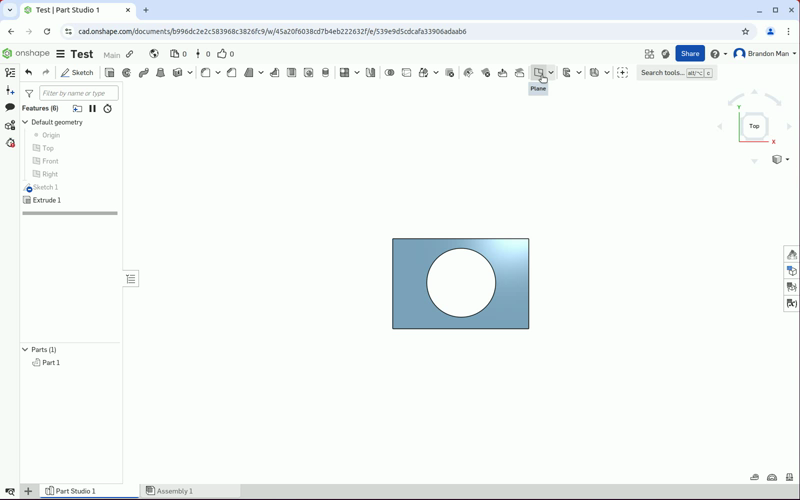
click(541, 75)
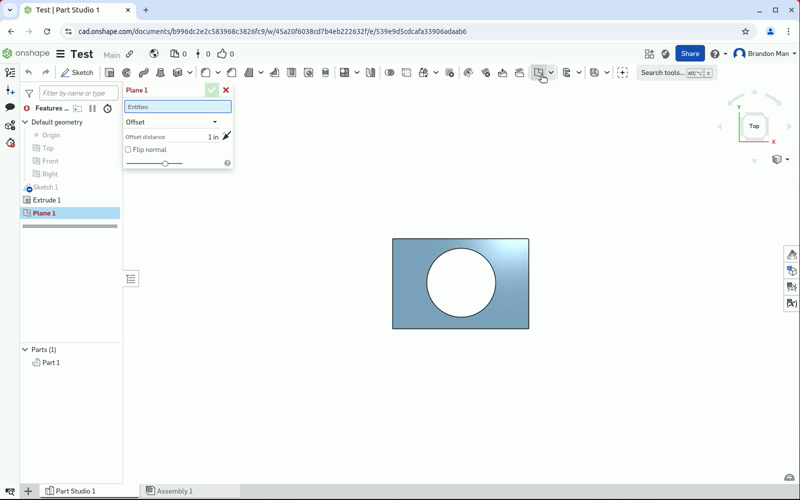
mouse_move(73, 150)
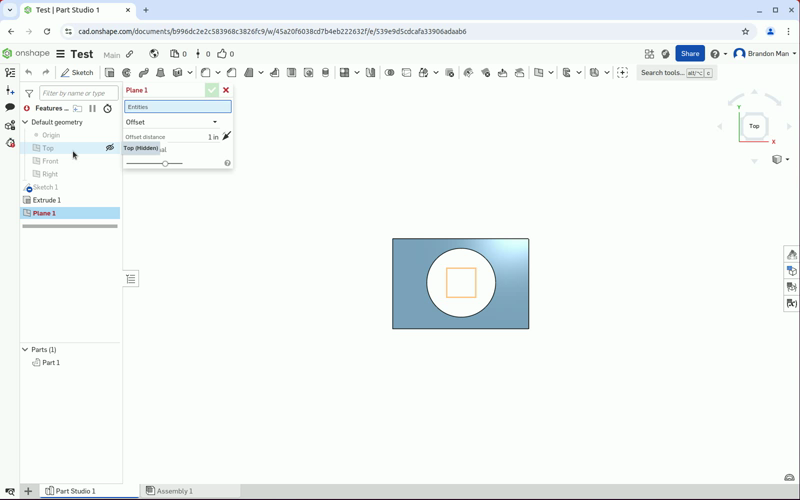
click(73, 150)
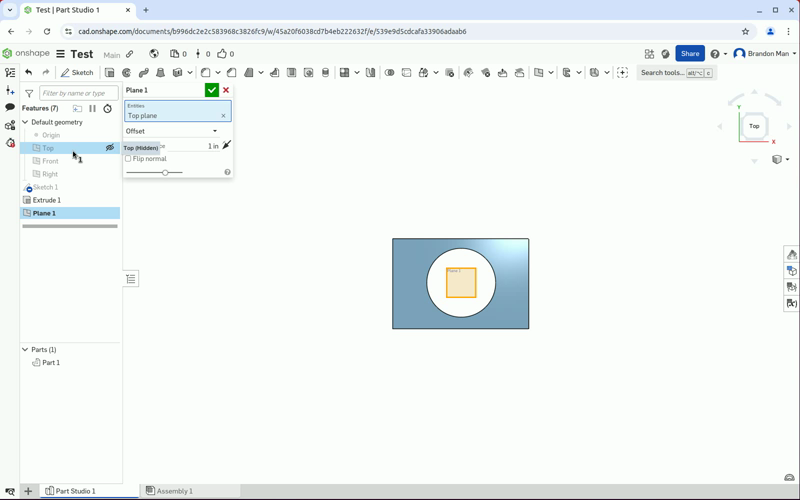
key(tab, 2)
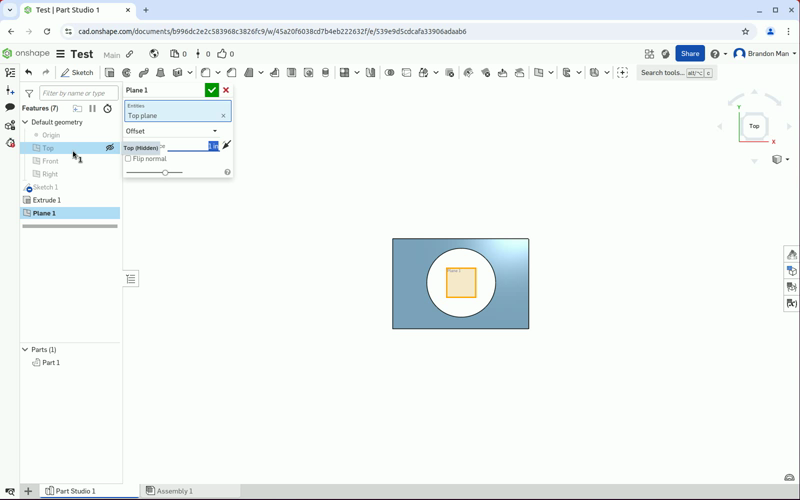
text(4.56)
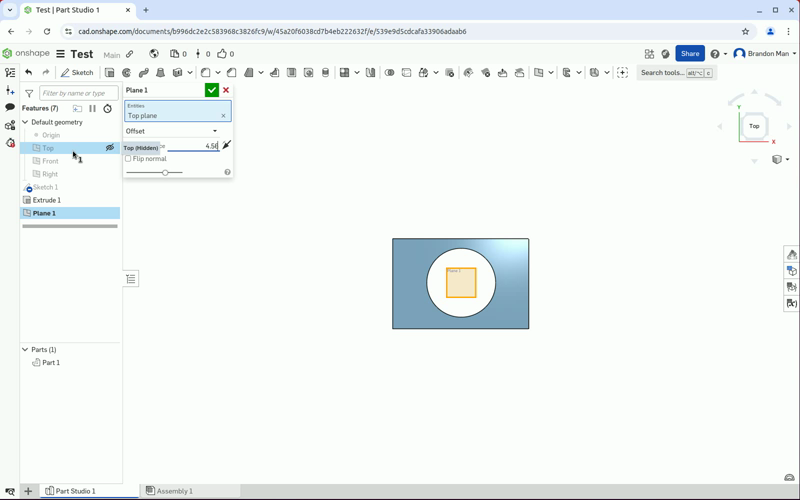
key(enter, 2)
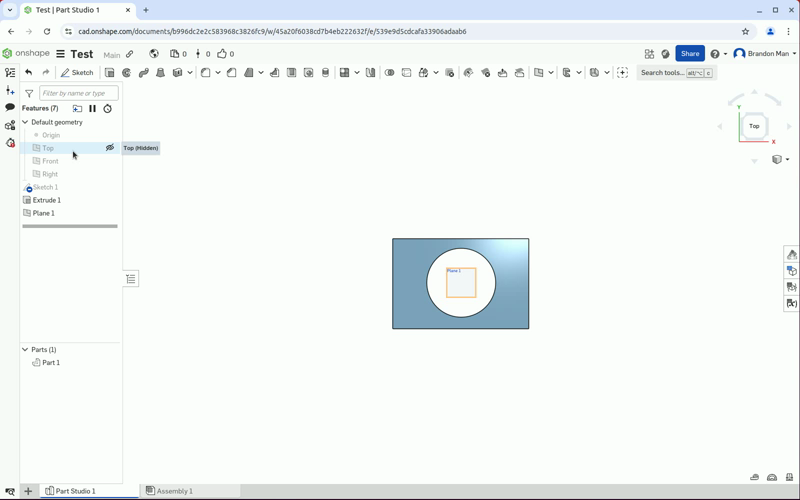
key(shift+s)
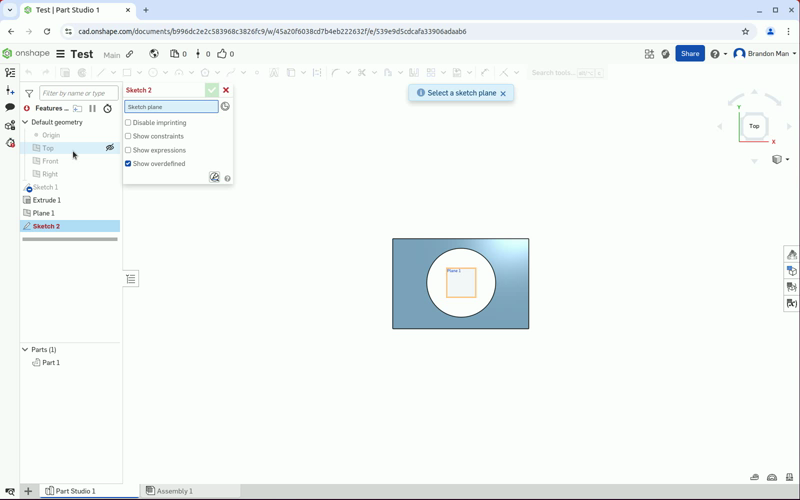
mouse_move(73, 215)
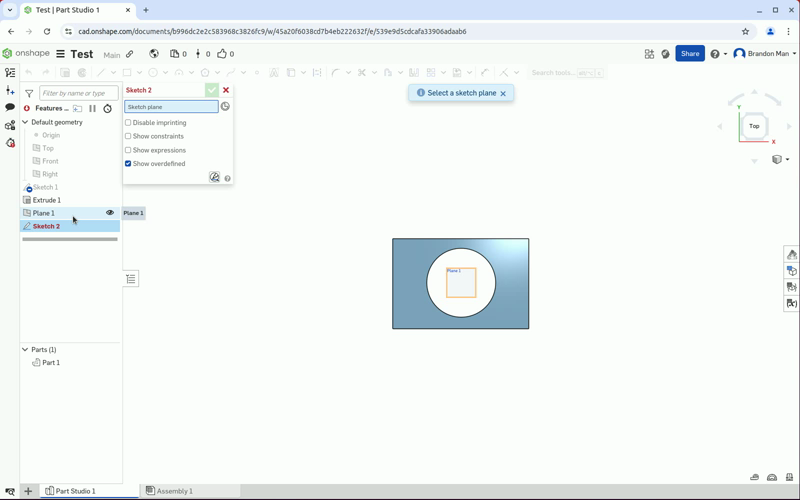
click(73, 215)
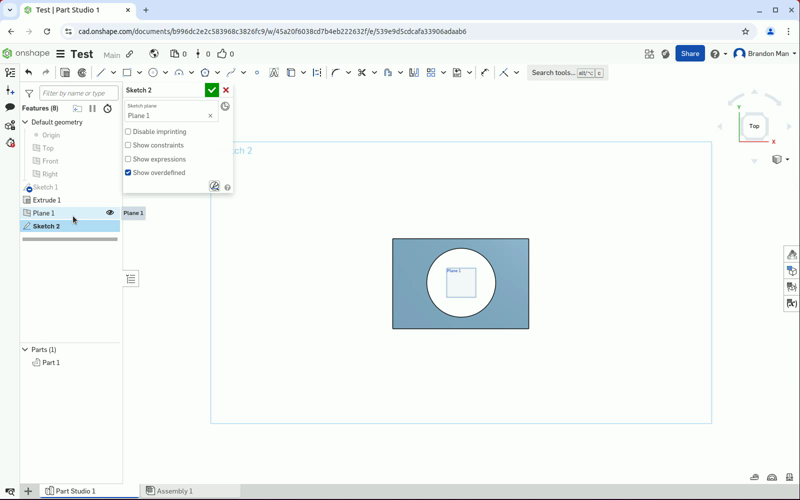
mouse_move(73, 352)
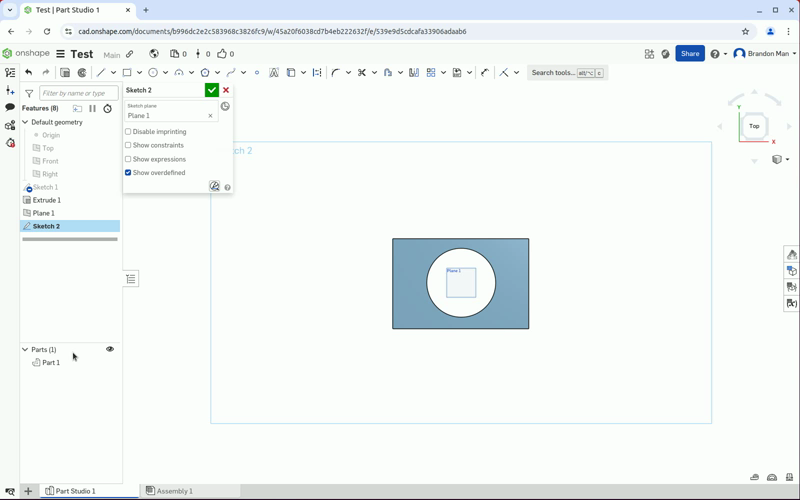
key(y)
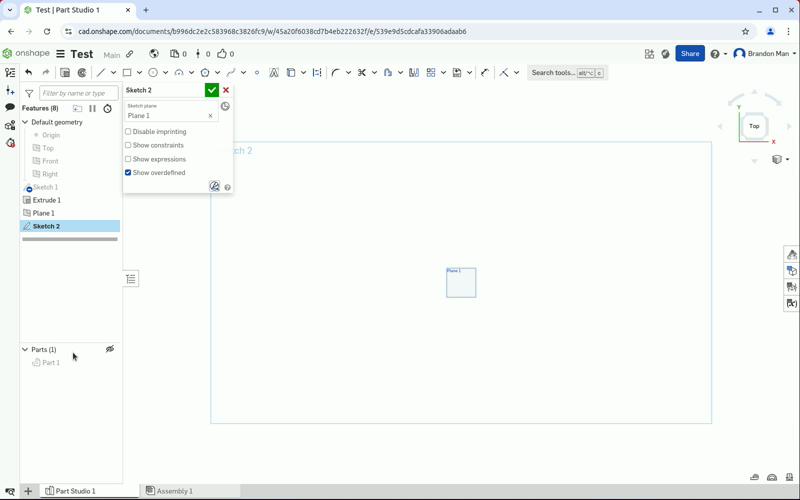
key(l)
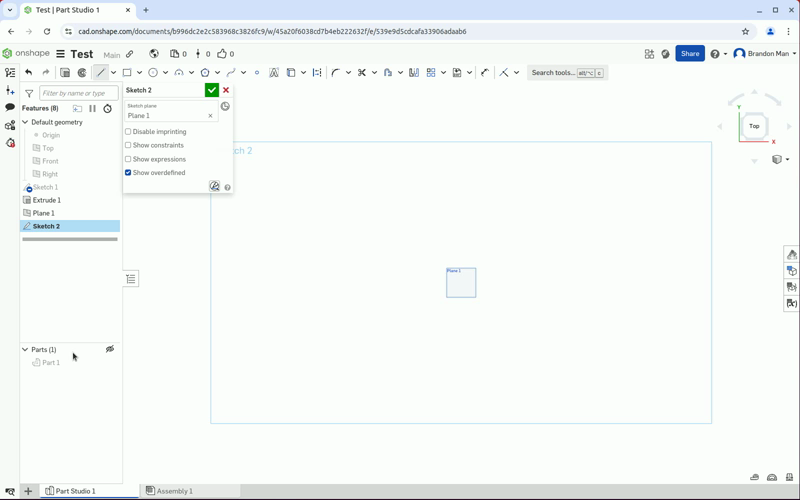
key_down(shift)
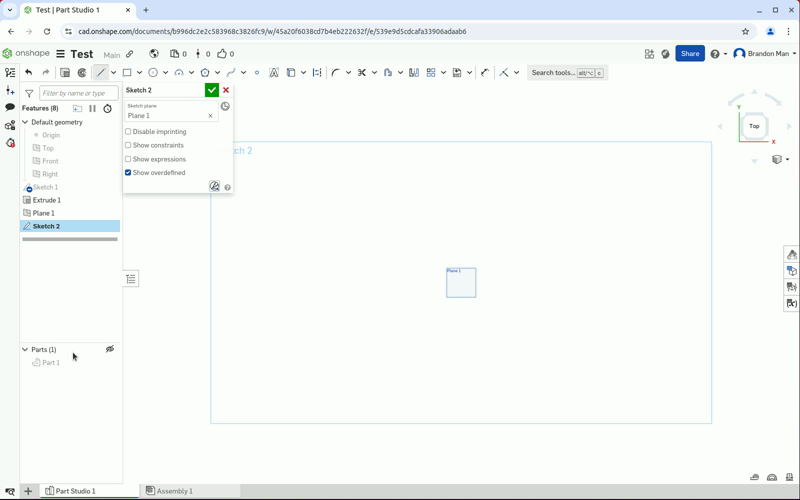
mouse_move(403, 328)
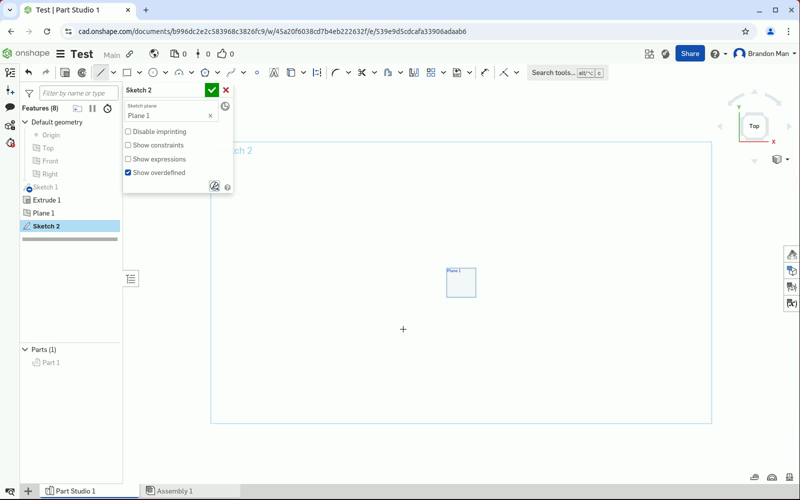
click(403, 328)
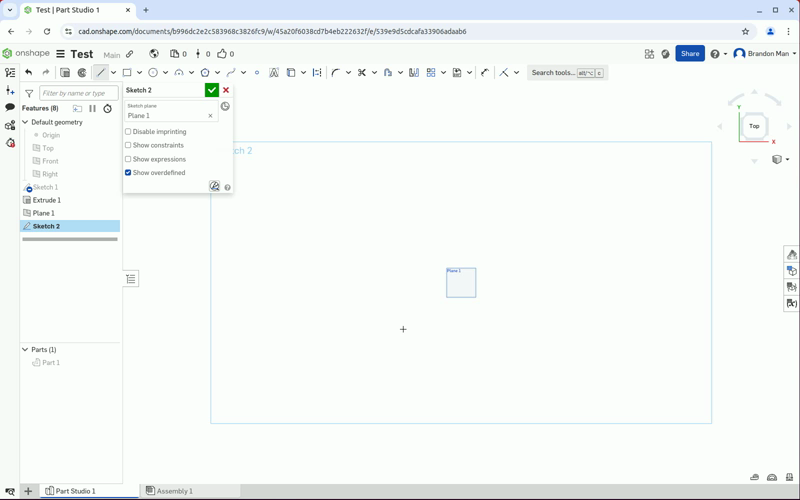
key_up(shift)
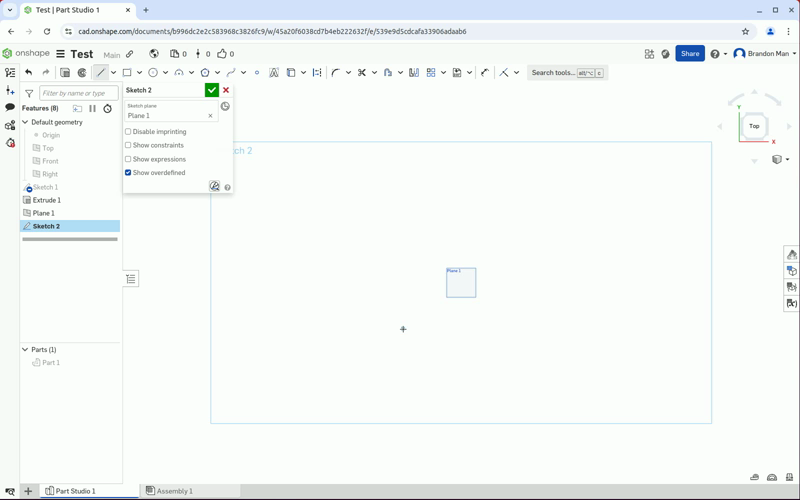
key_down(shift)
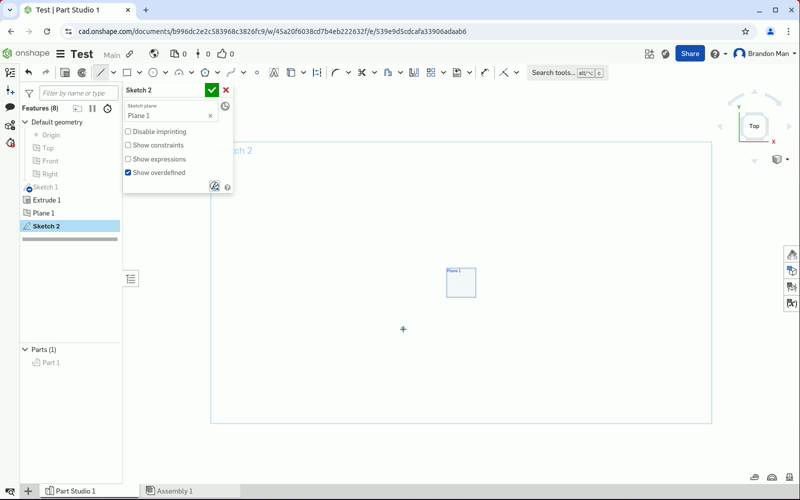
mouse_move(433, 328)
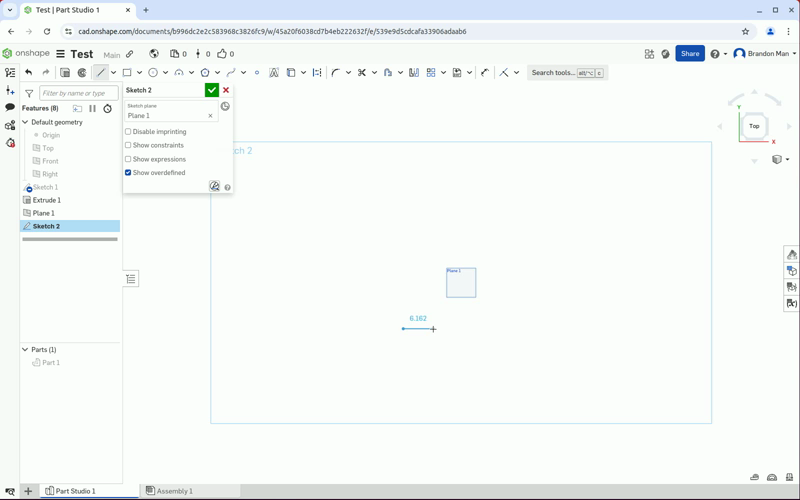
mouse_move(421, 328)
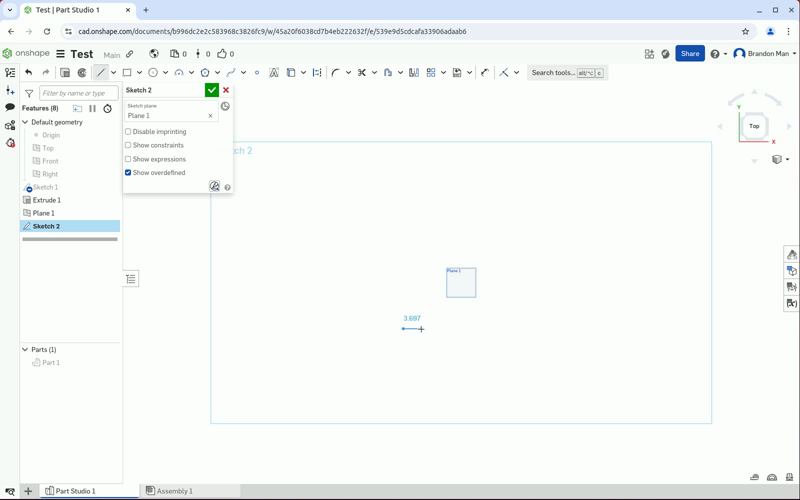
click(421, 328)
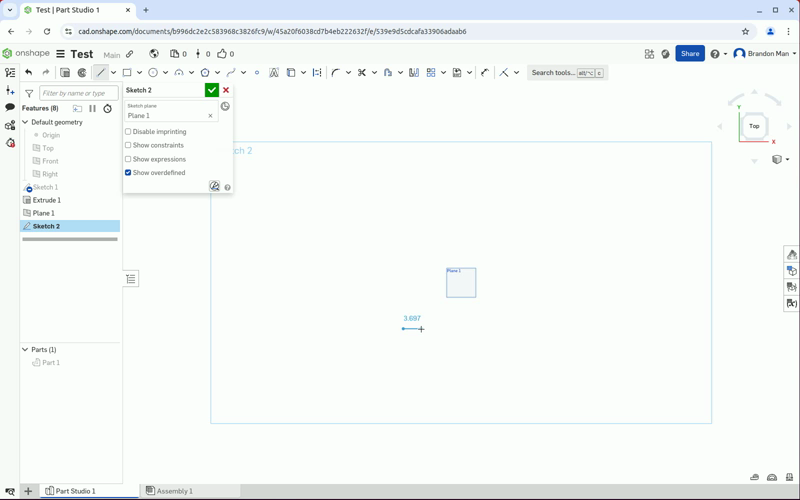
key_up(shift)
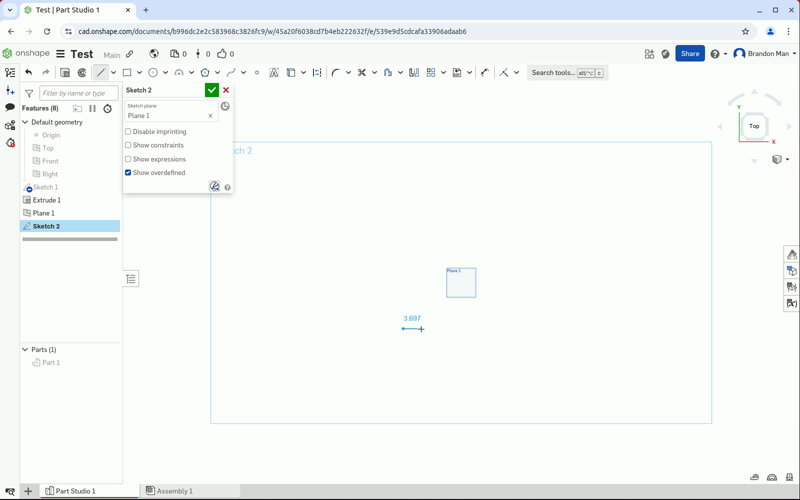
key_down(shift)
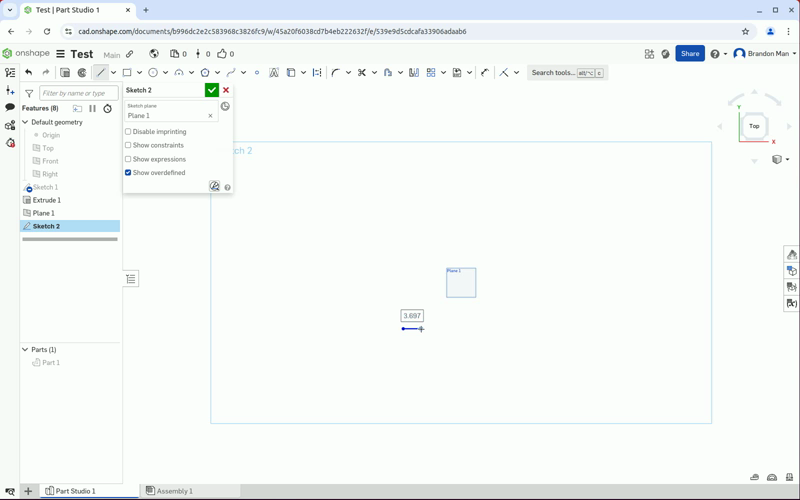
mouse_move(421, 238)
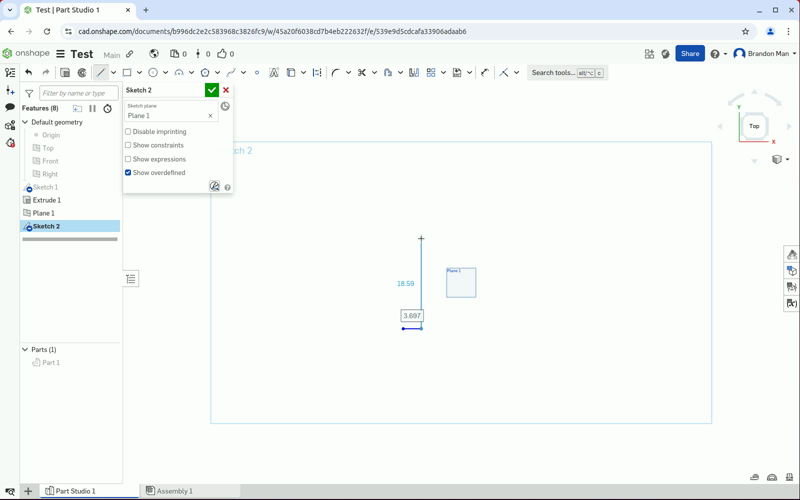
click(421, 238)
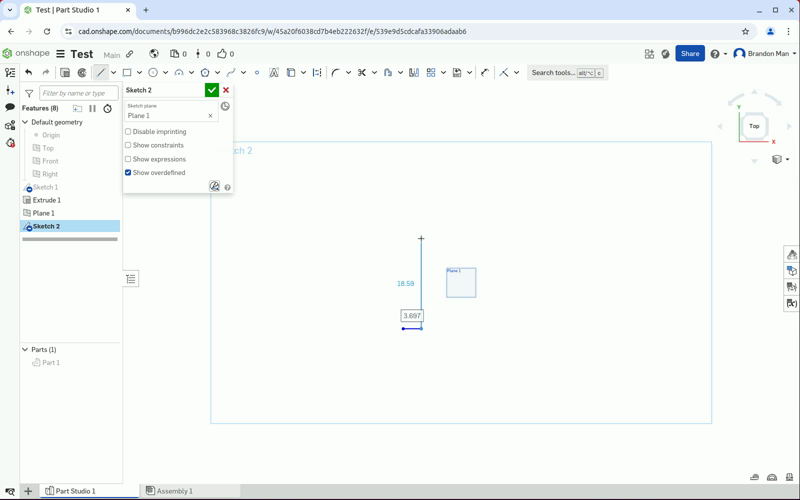
key_up(shift)
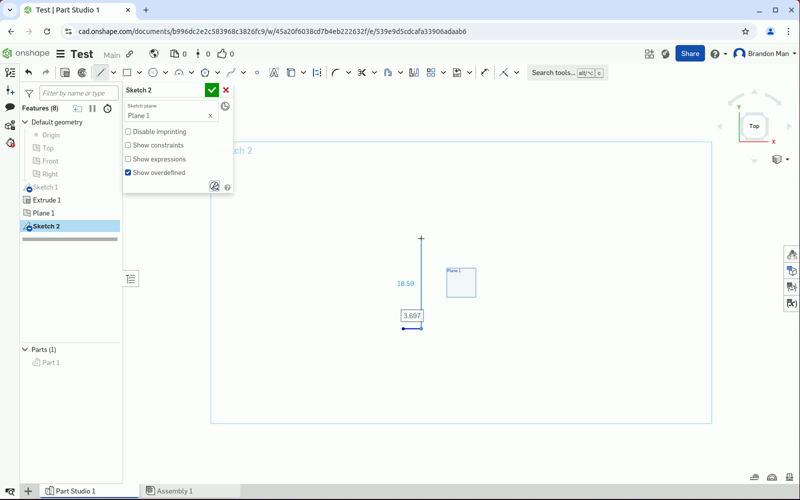
key_down(shift)
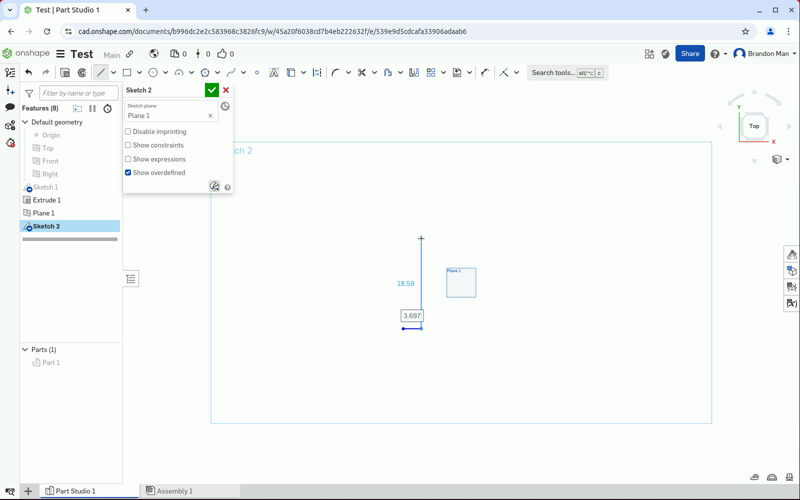
mouse_move(451, 238)
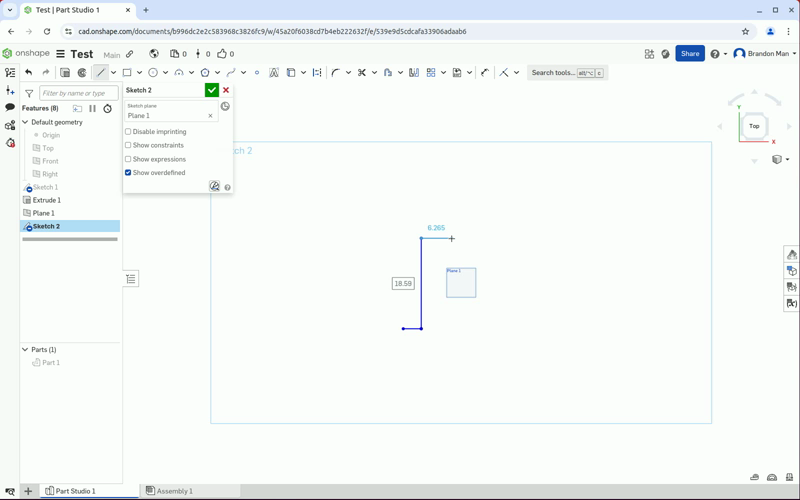
mouse_move(403, 238)
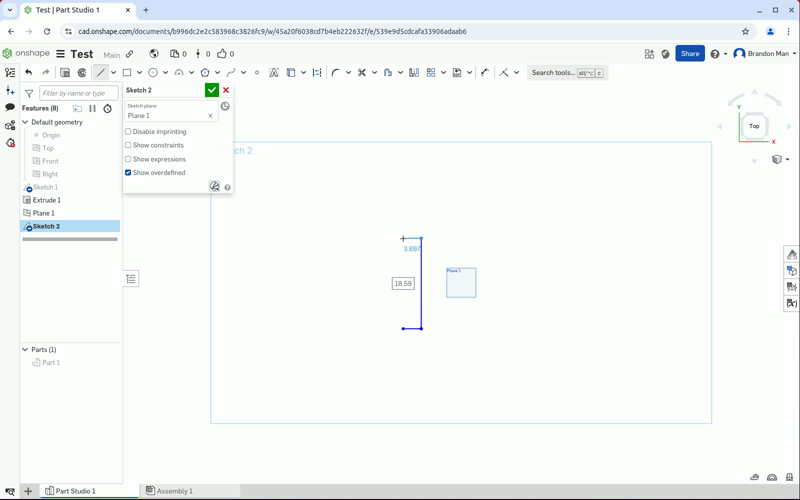
click(403, 238)
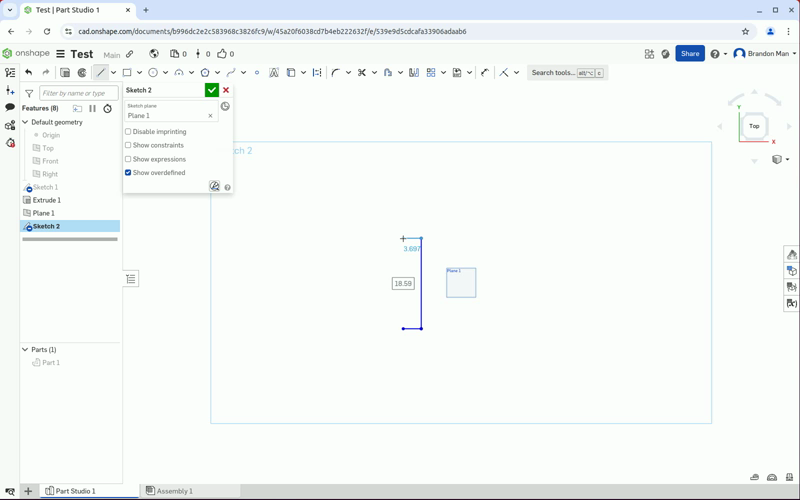
key_up(shift)
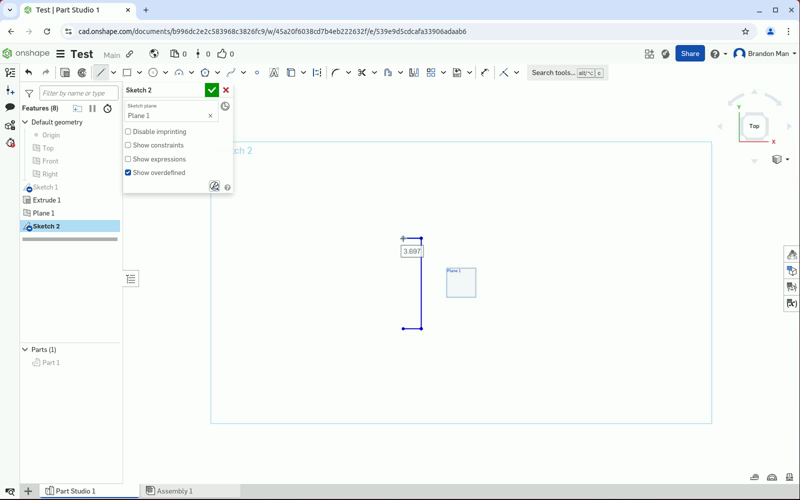
key_down(shift)
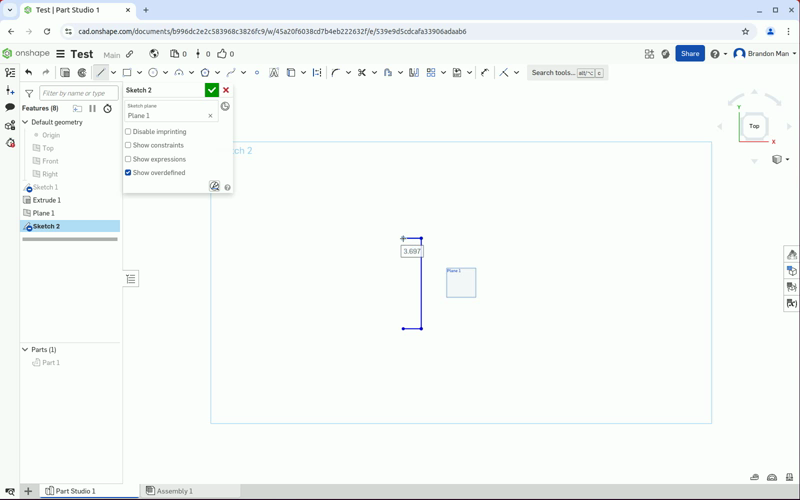
mouse_move(403, 328)
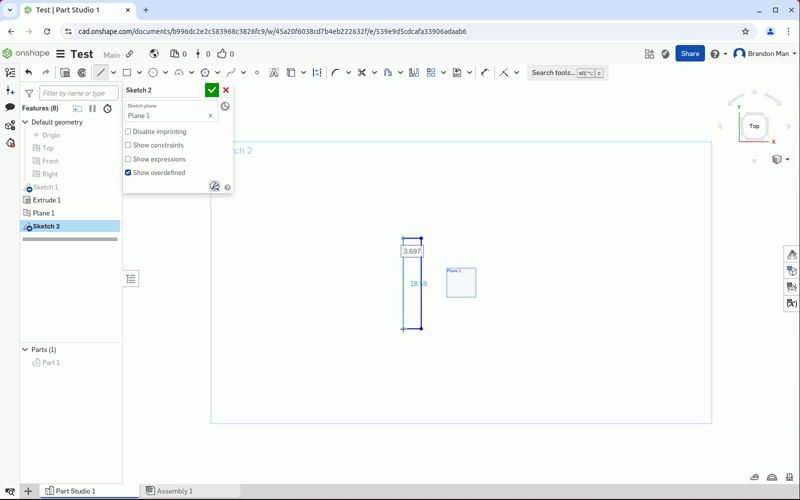
key_up(shift)
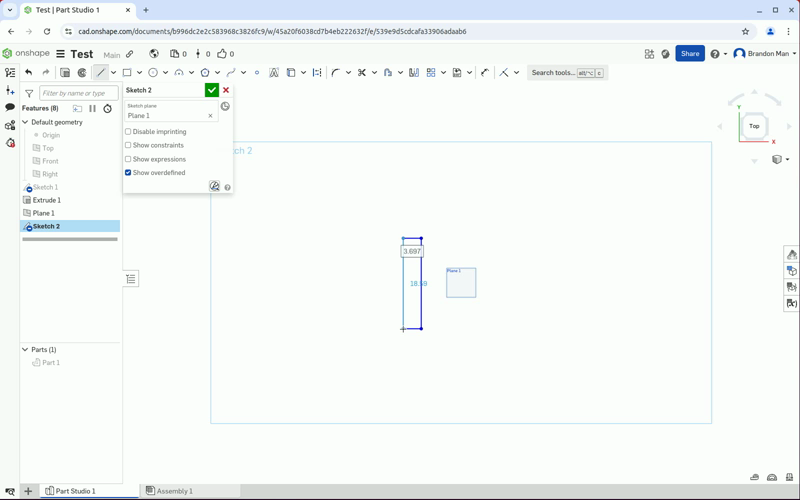
click(403, 328)
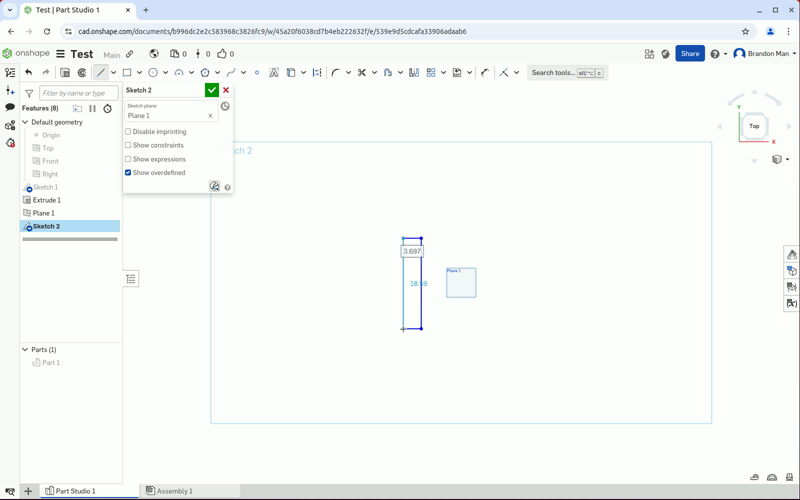
key(esc)
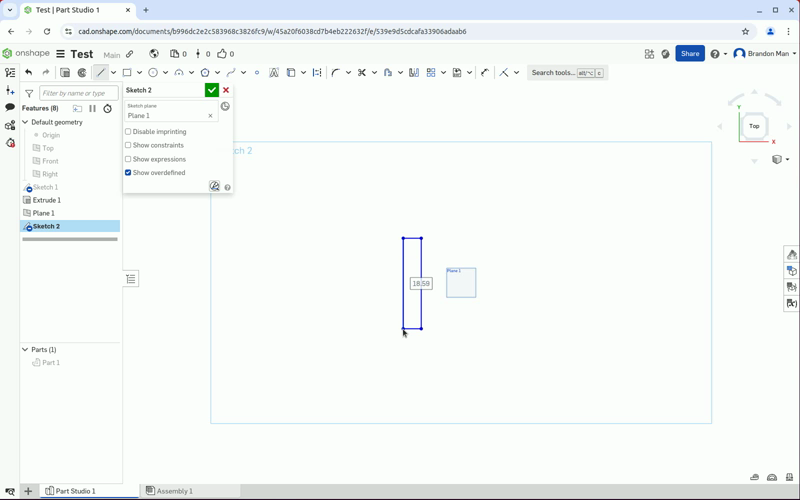
mouse_move(418, 272)
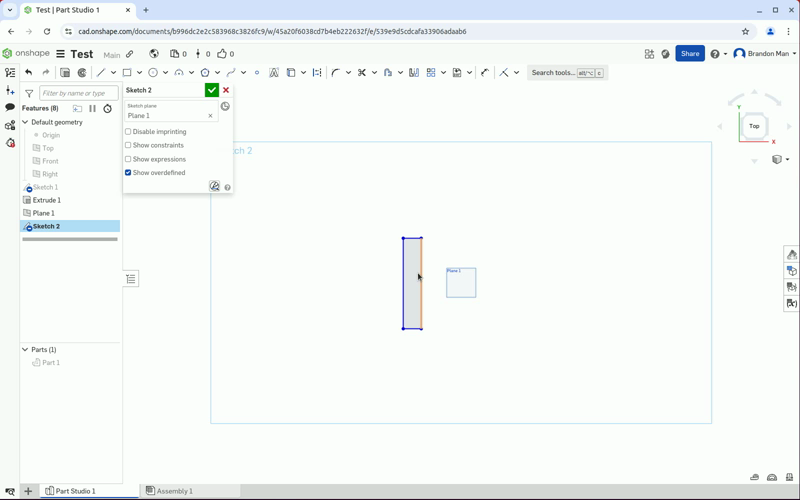
scroll(6)
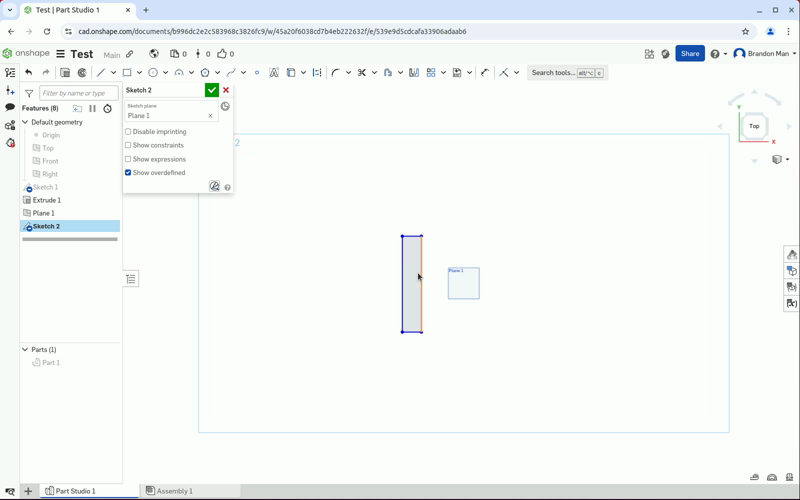
scroll(6)
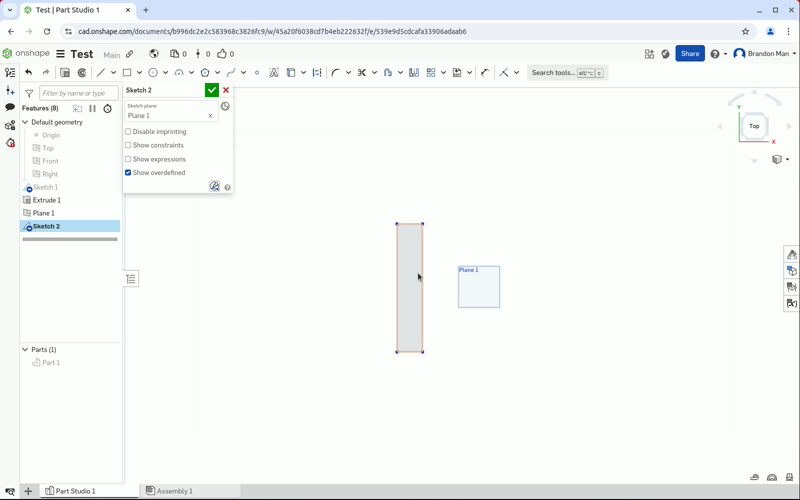
scroll(6)
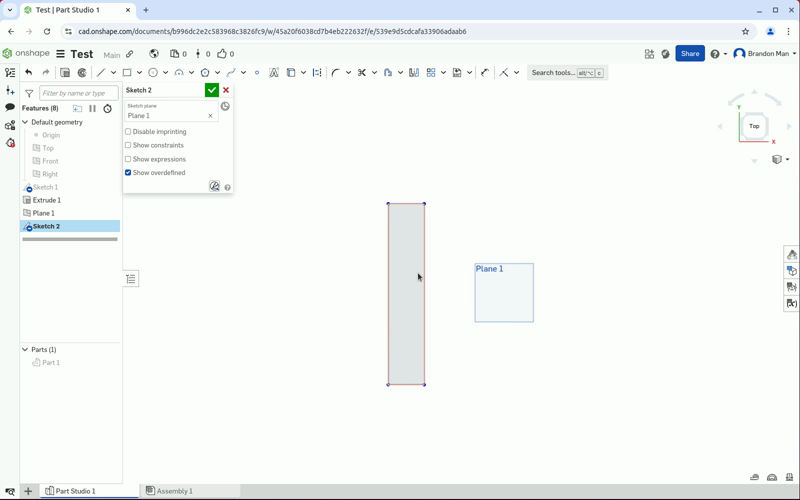
scroll(6)
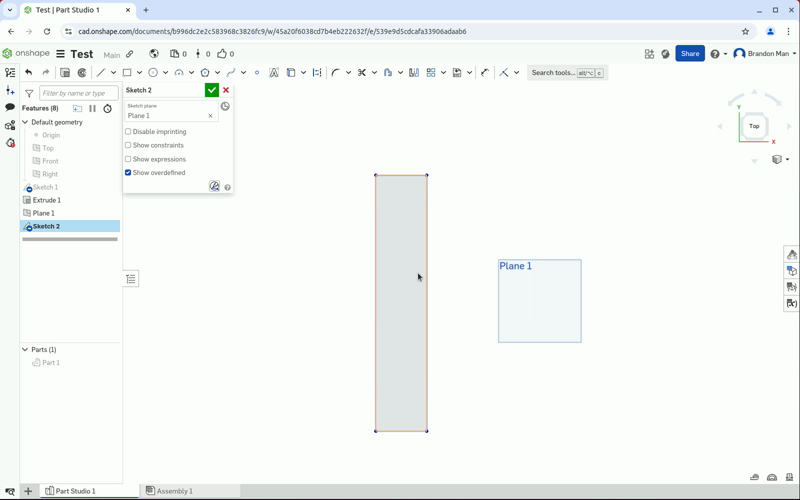
scroll(6)
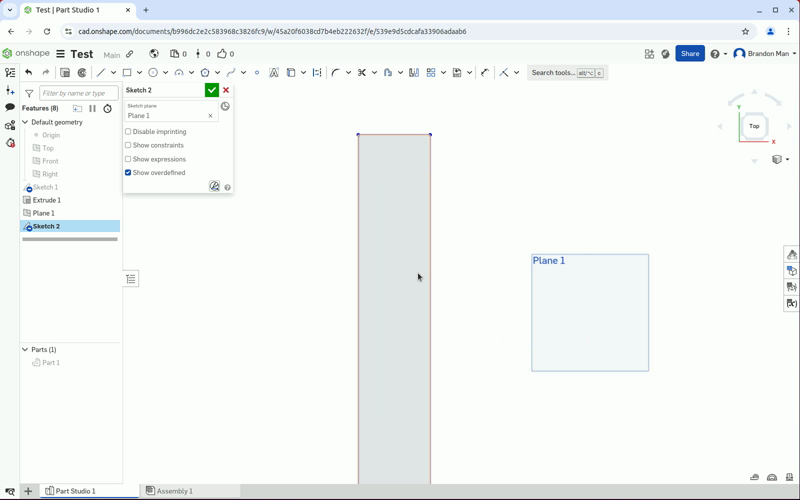
scroll(6)
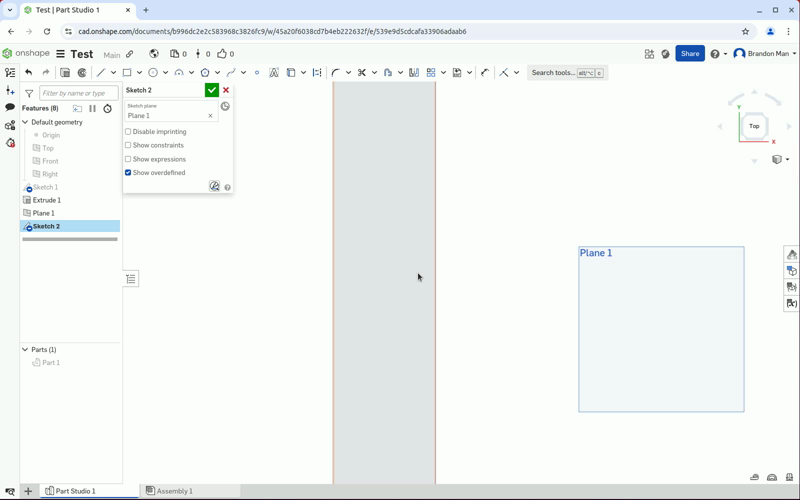
scroll(6)
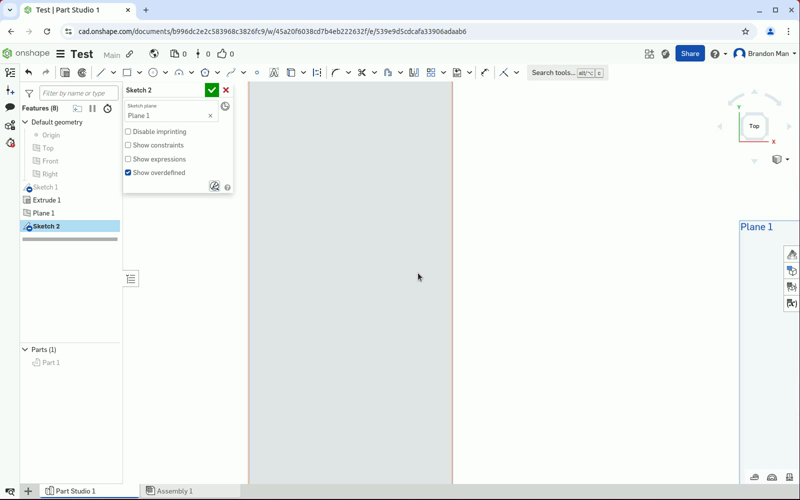
click(418, 272)
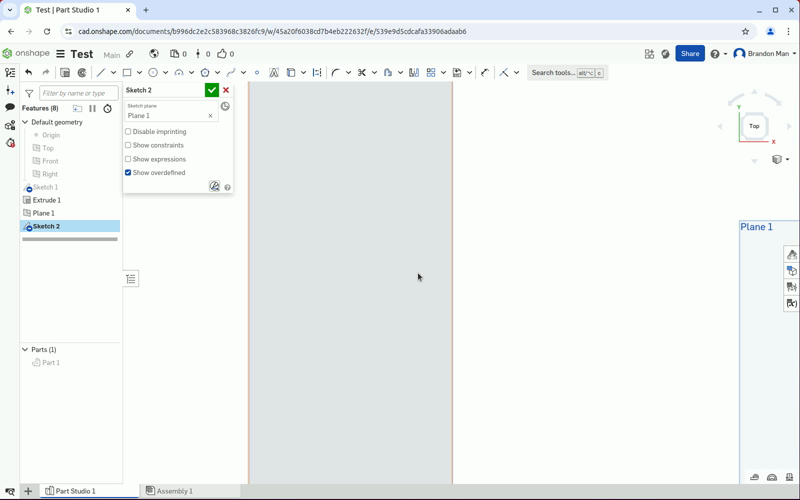
scroll(-6)
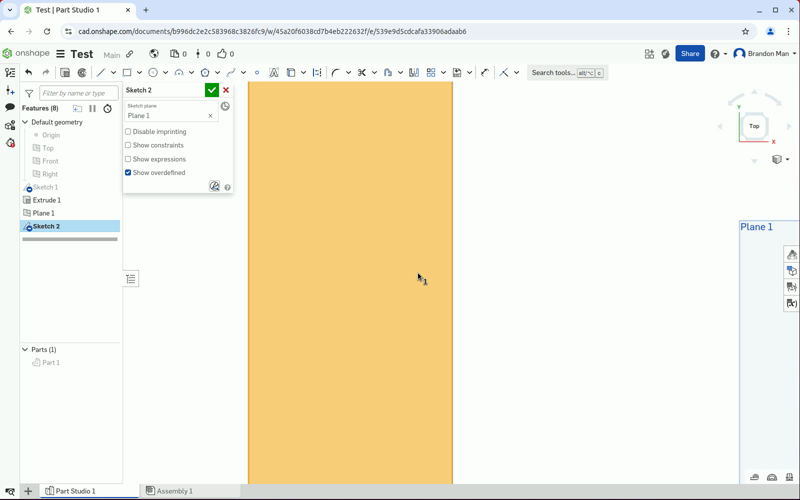
scroll(-6)
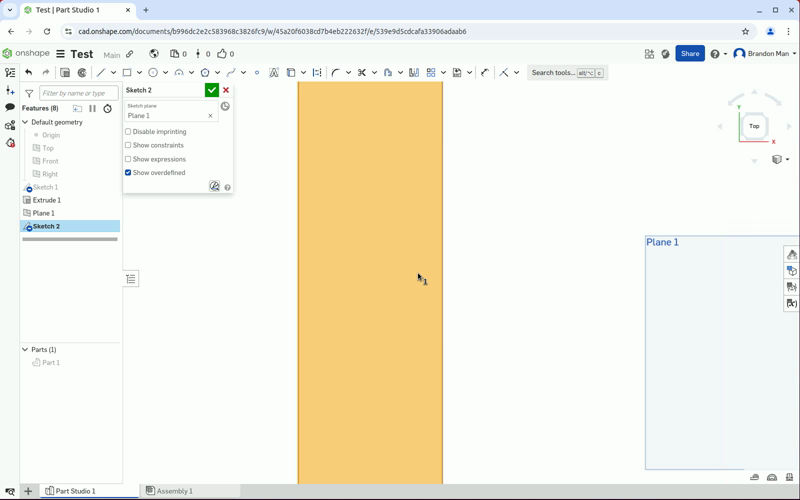
scroll(-6)
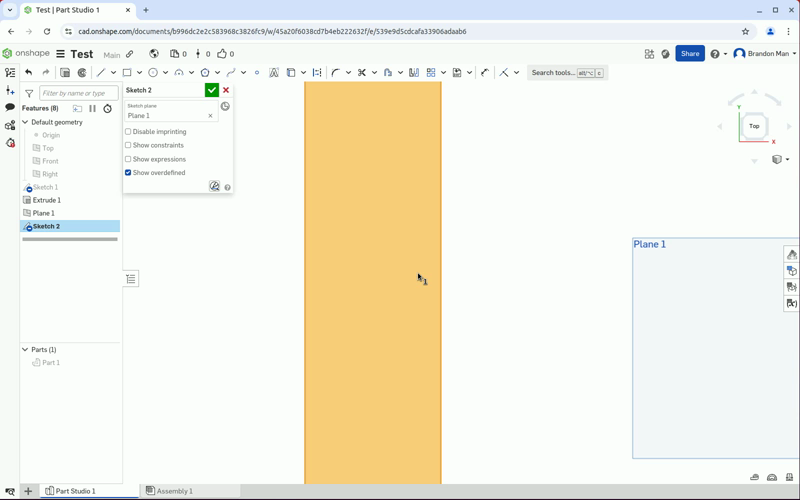
scroll(-6)
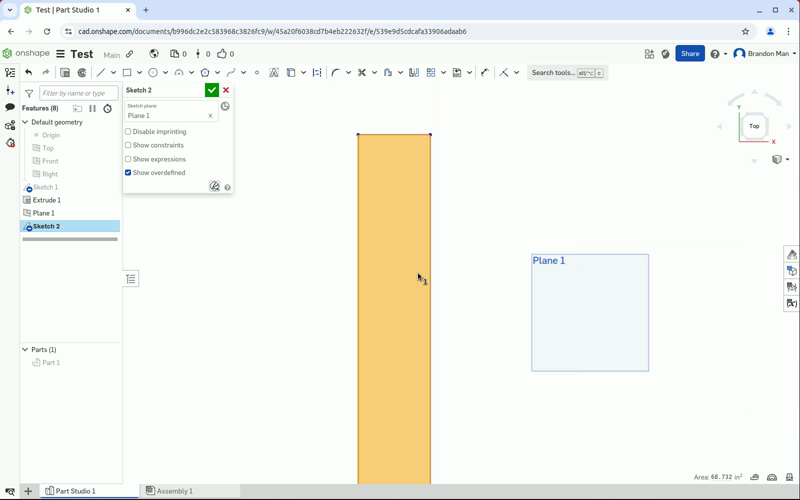
scroll(-6)
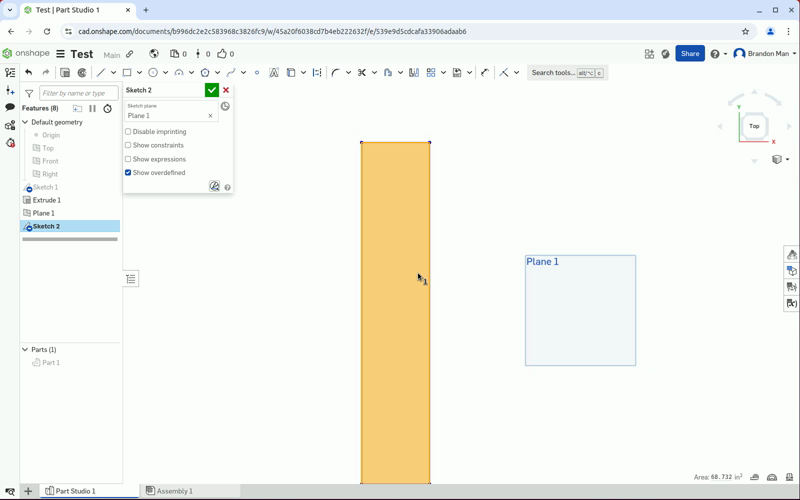
scroll(-6)
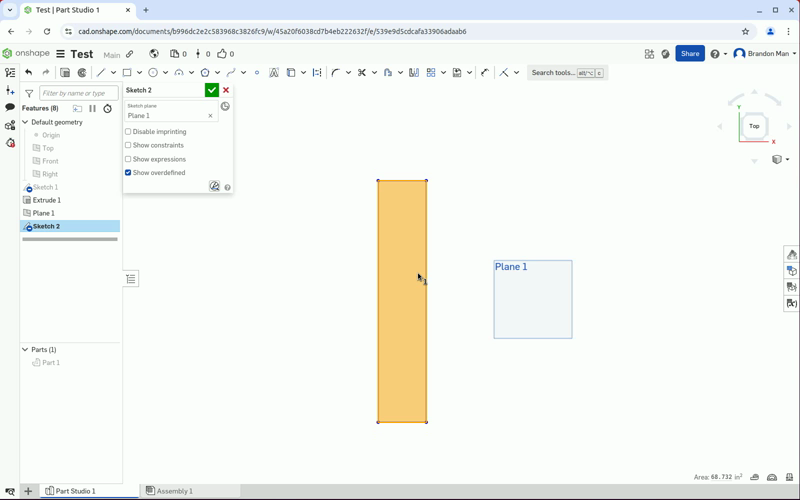
scroll(-6)
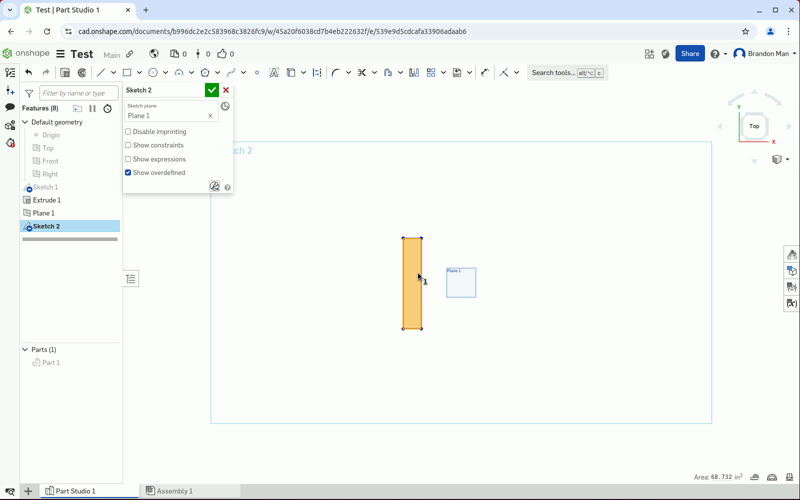
mouse_move(73, 352)
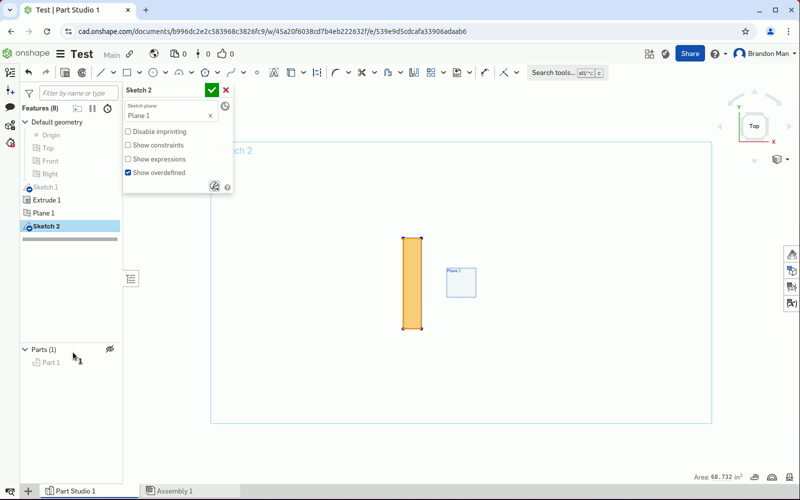
key(shift+y)
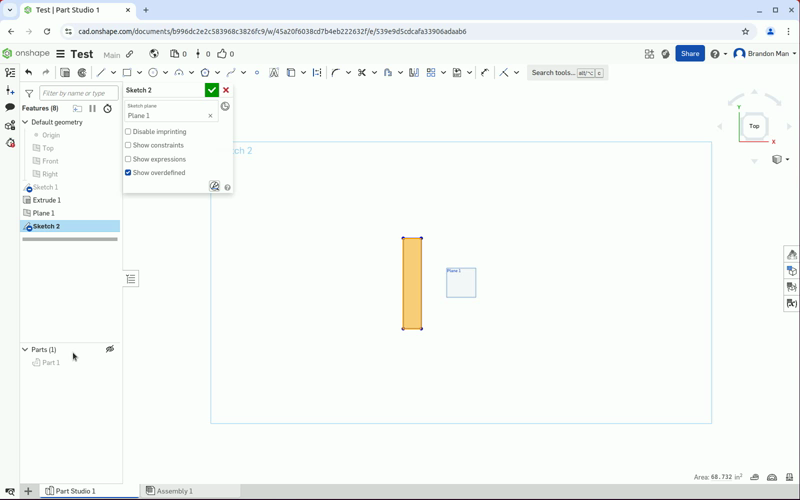
key(shift+e)
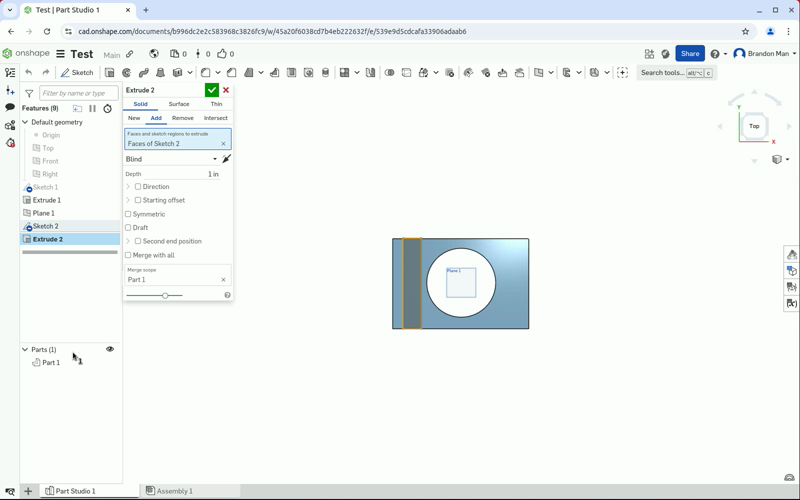
mouse_move(143, 106)
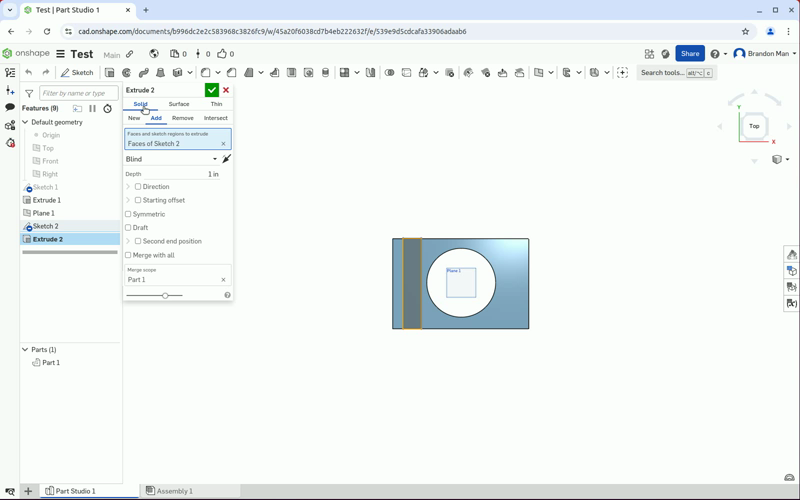
click(143, 106)
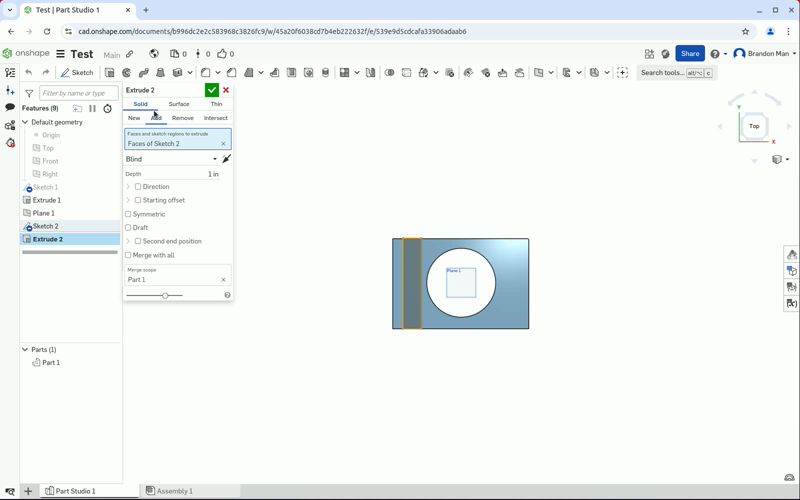
mouse_move(186, 120)
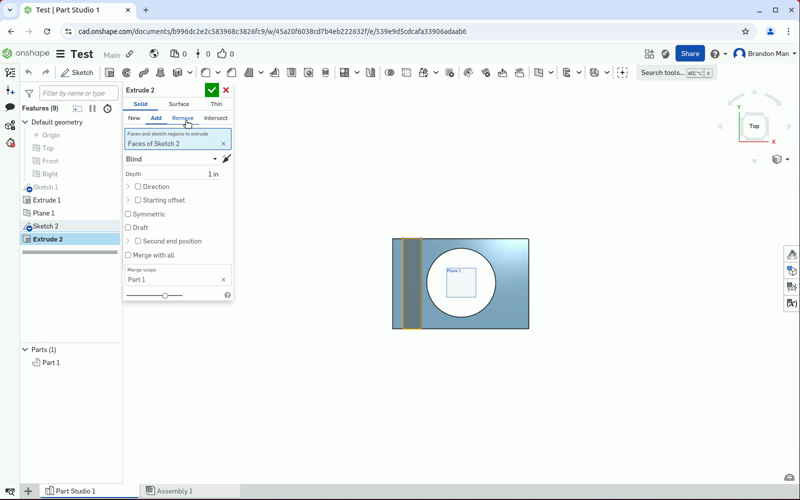
click(186, 120)
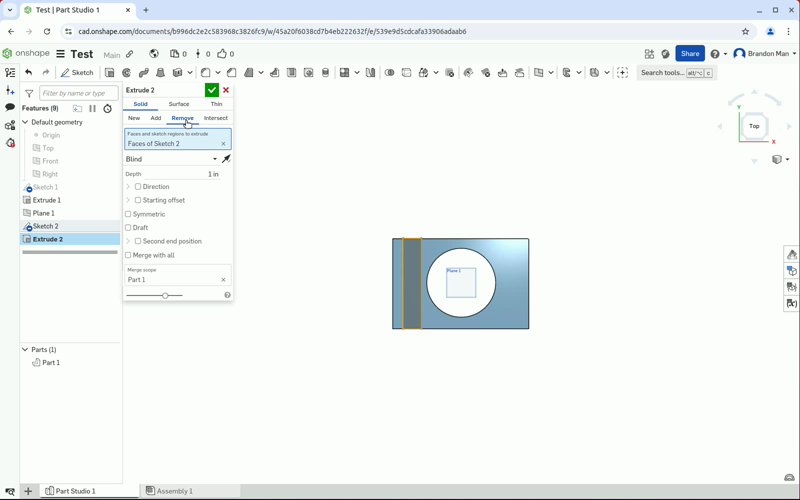
key(tab, 4)
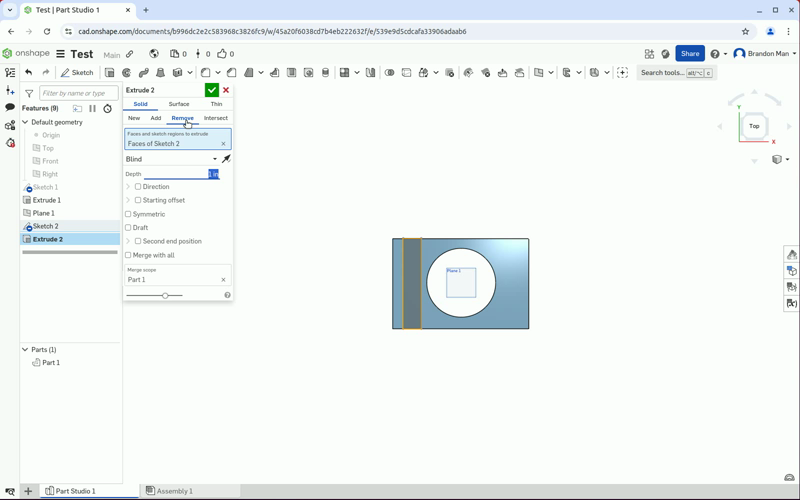
text(1.444)
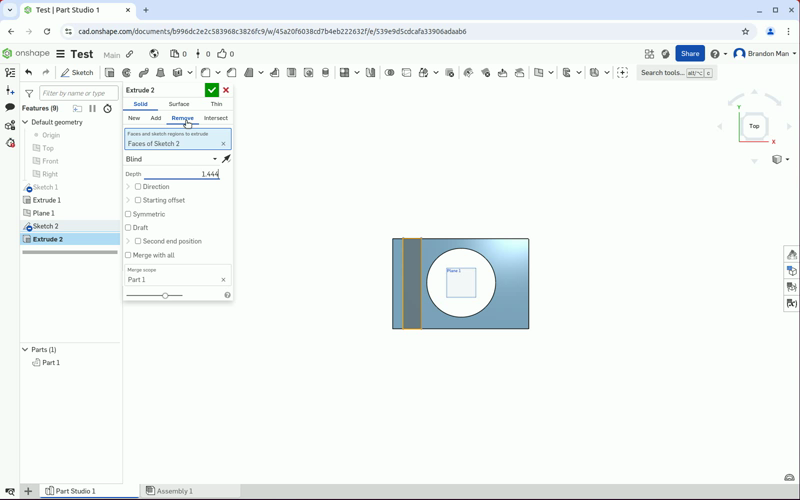
key(tab, 6)
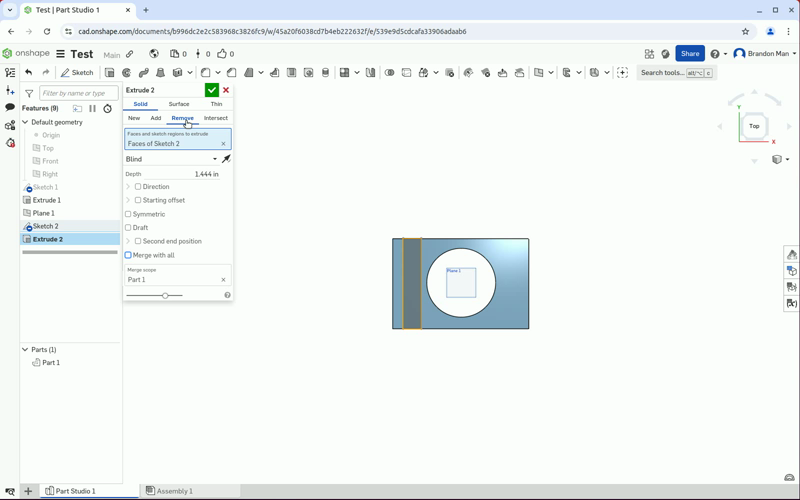
key(space)
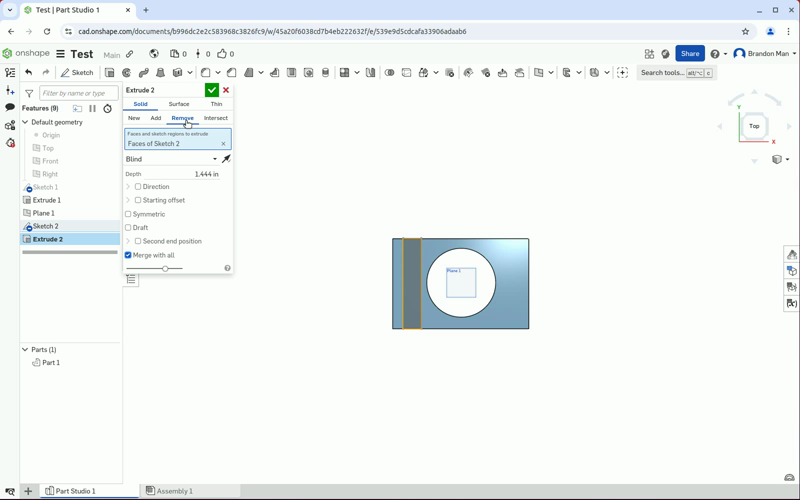
key(enter)
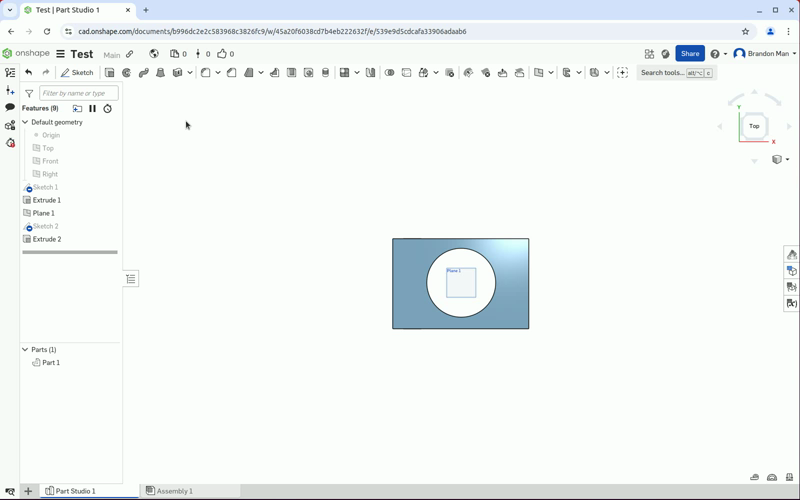
key(shift+h)
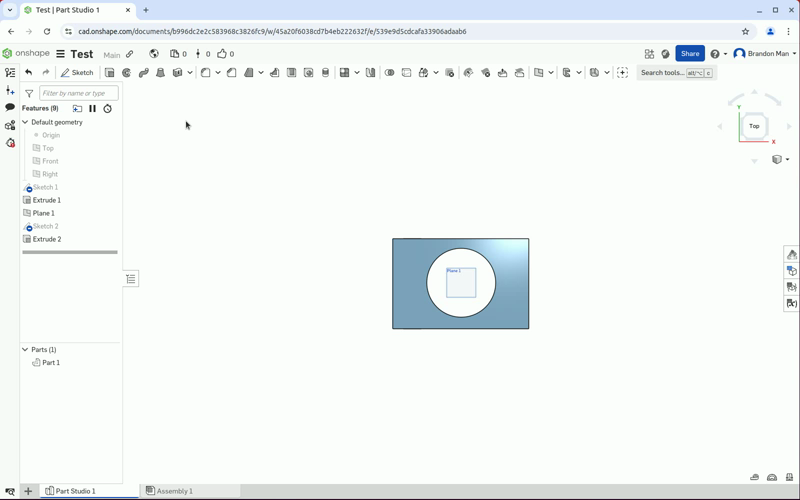
key(shift+h)
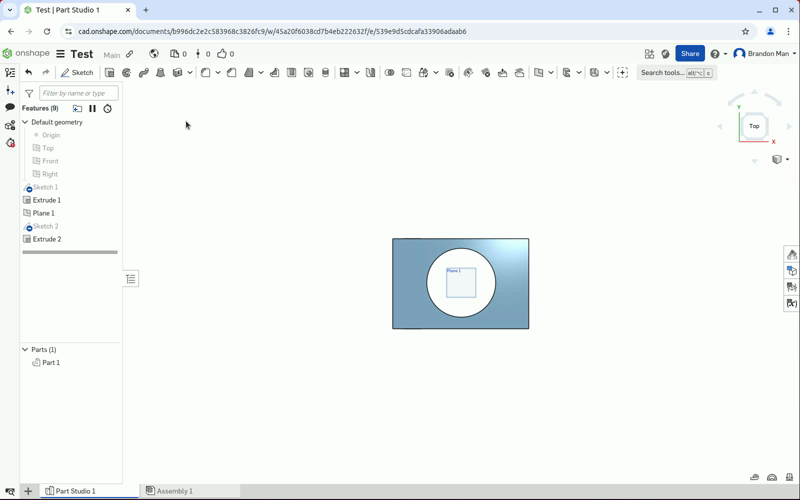
mouse_move(73, 189)
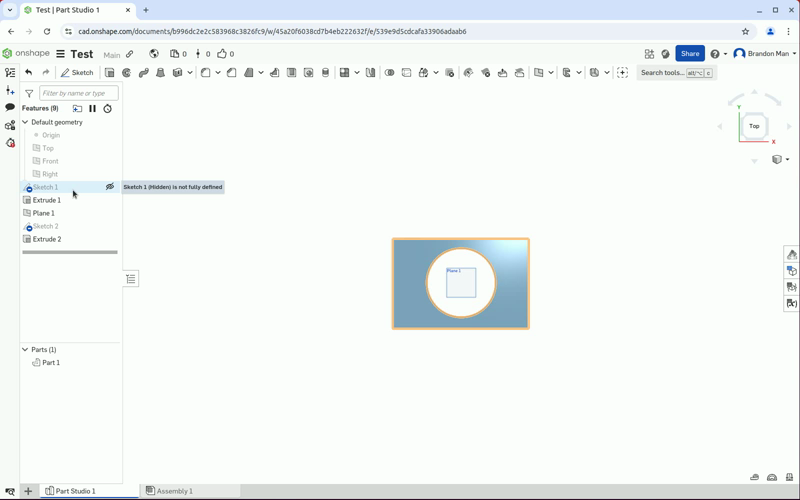
click(73, 189)
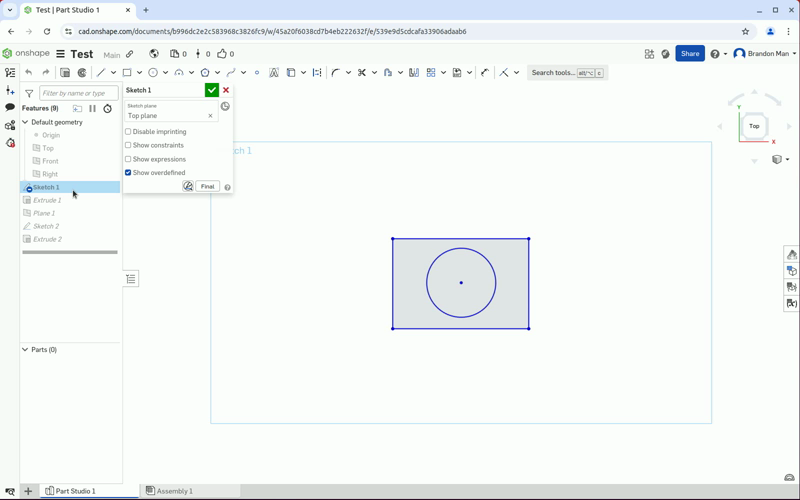
mouse_move(229, 92)
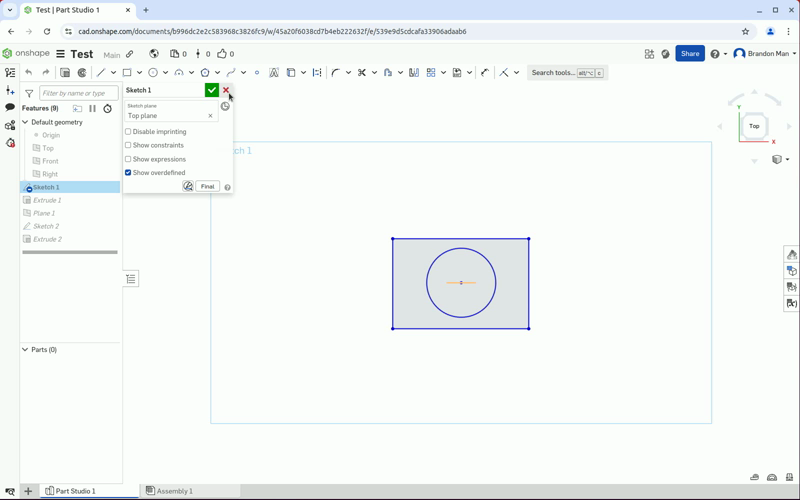
click(229, 92)
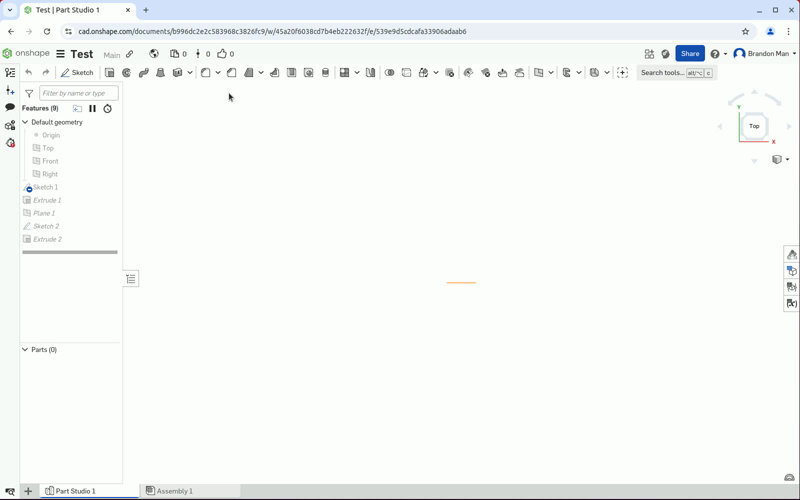
key(shift+s)
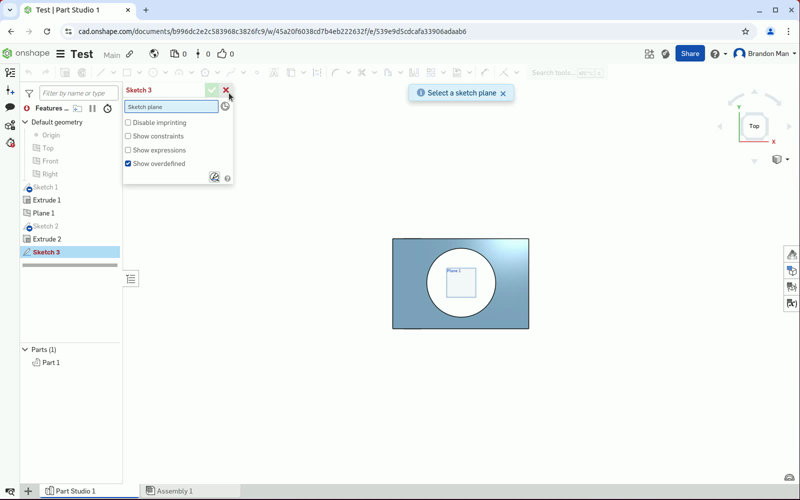
mouse_move(73, 215)
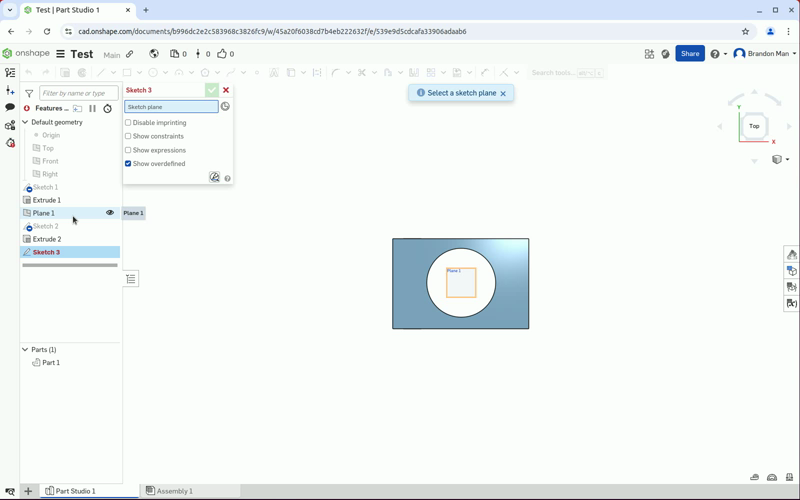
click(73, 215)
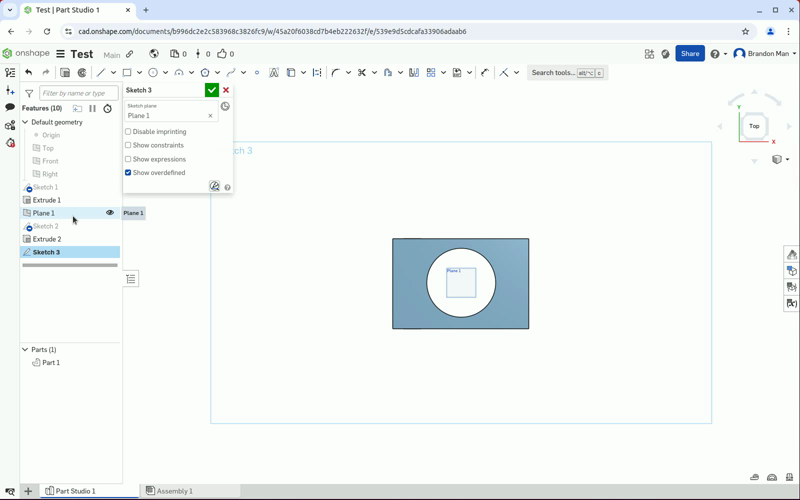
mouse_move(73, 352)
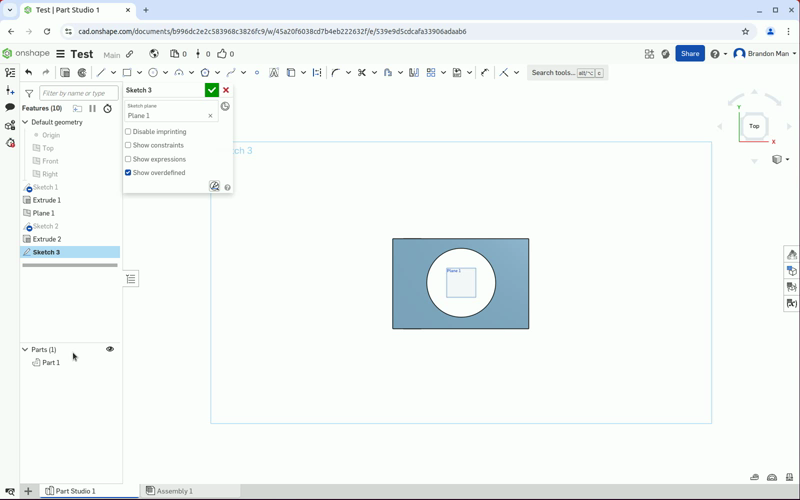
key(y)
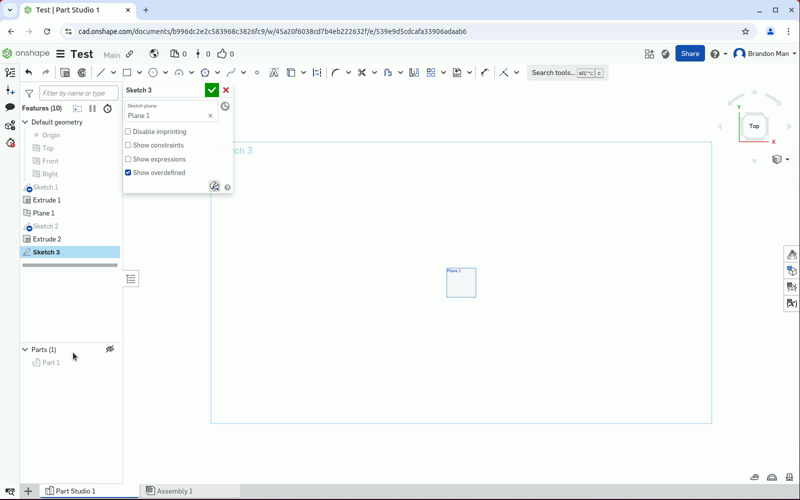
key(l)
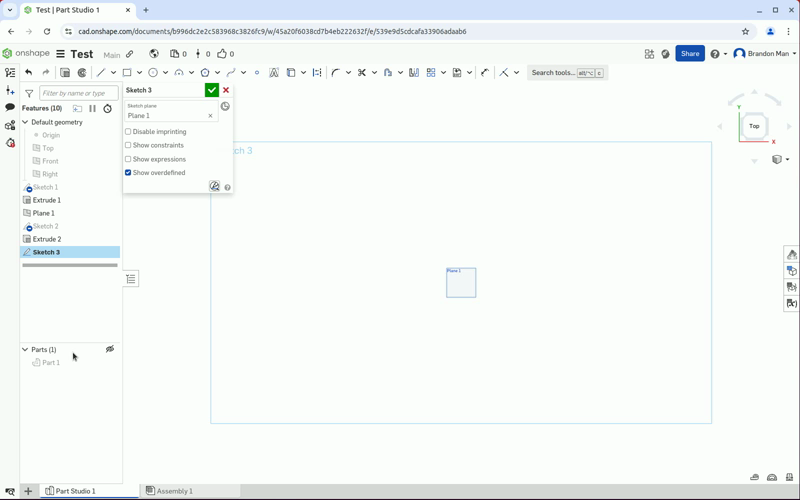
key_down(shift)
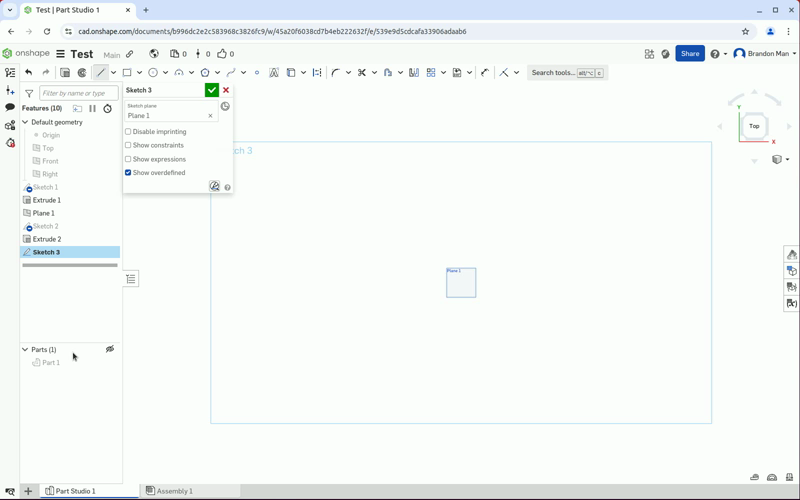
mouse_move(447, 328)
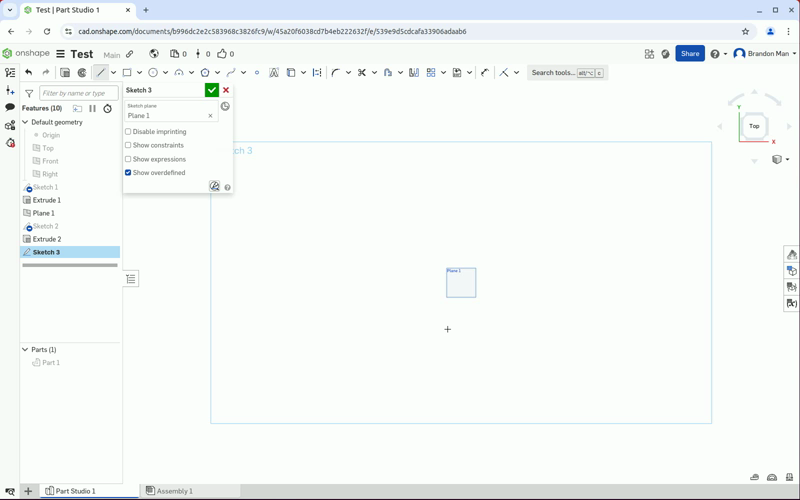
click(447, 328)
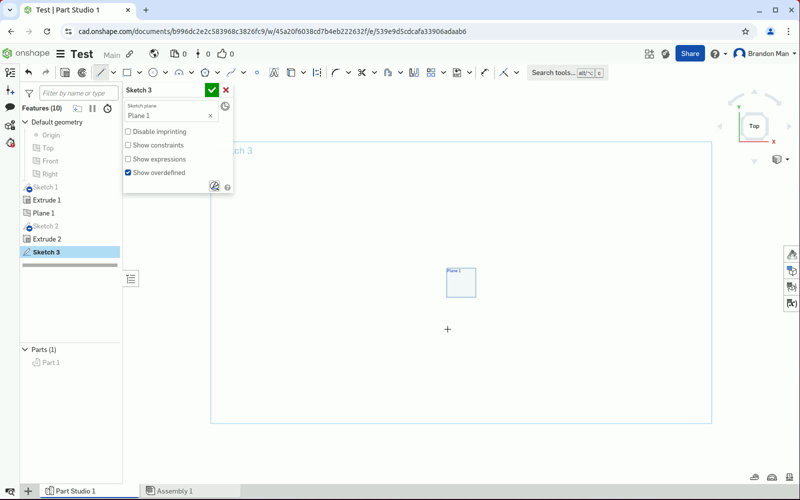
key_up(shift)
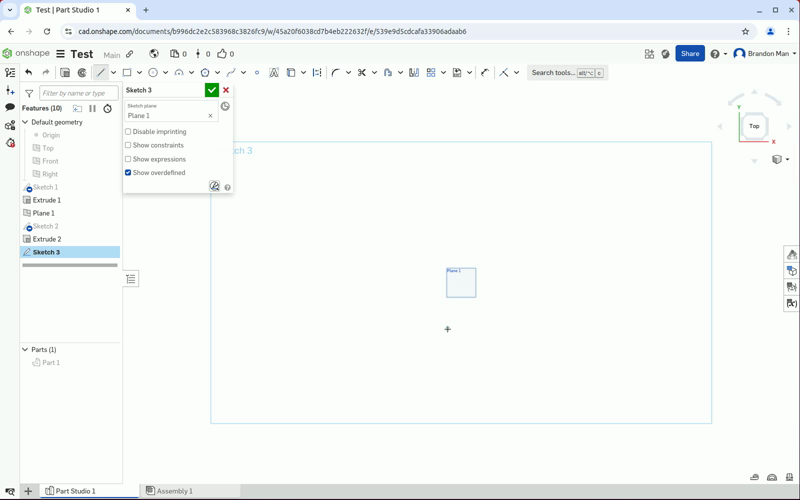
key_down(shift)
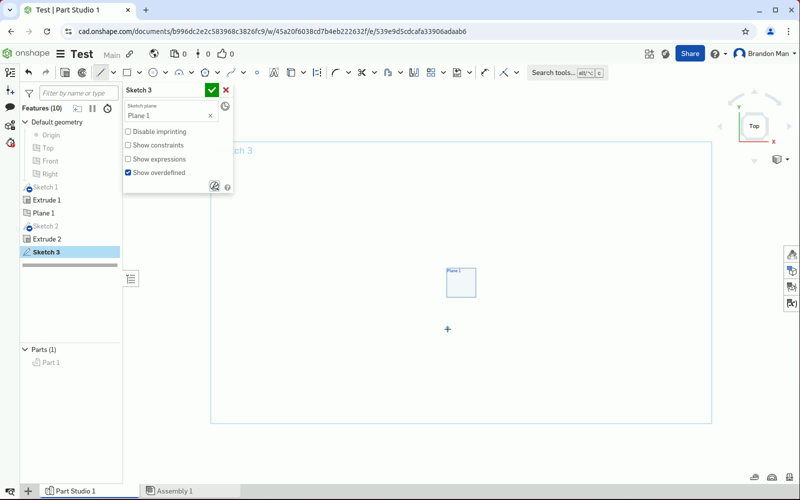
mouse_move(477, 328)
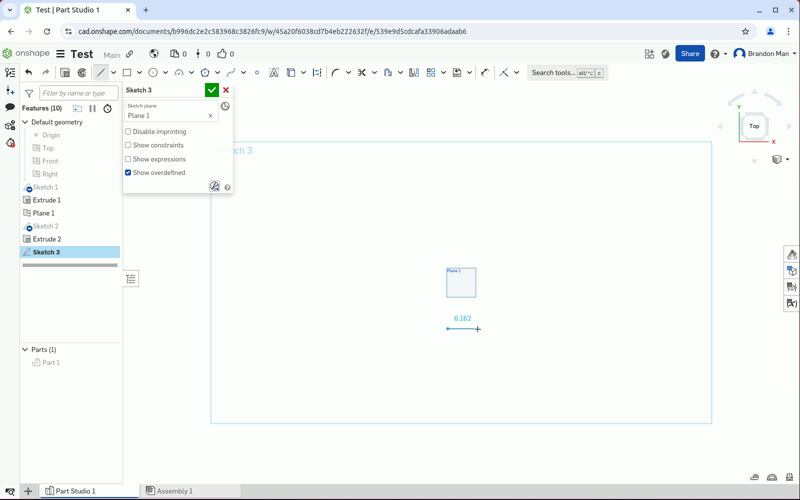
mouse_move(475, 328)
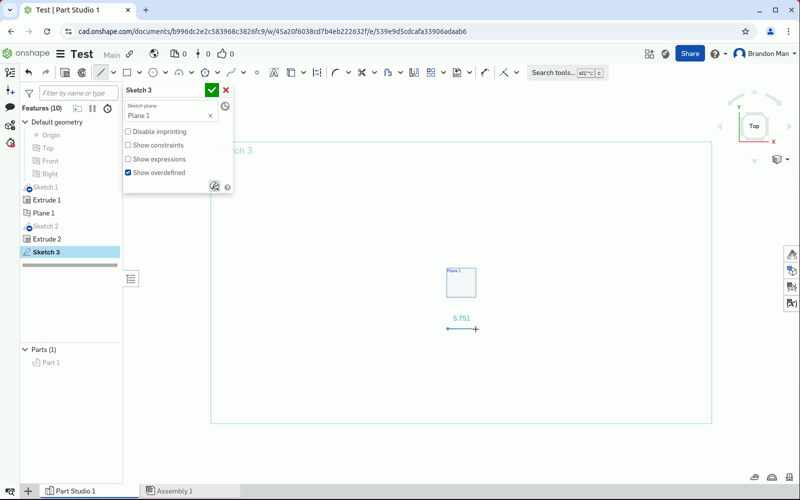
click(475, 328)
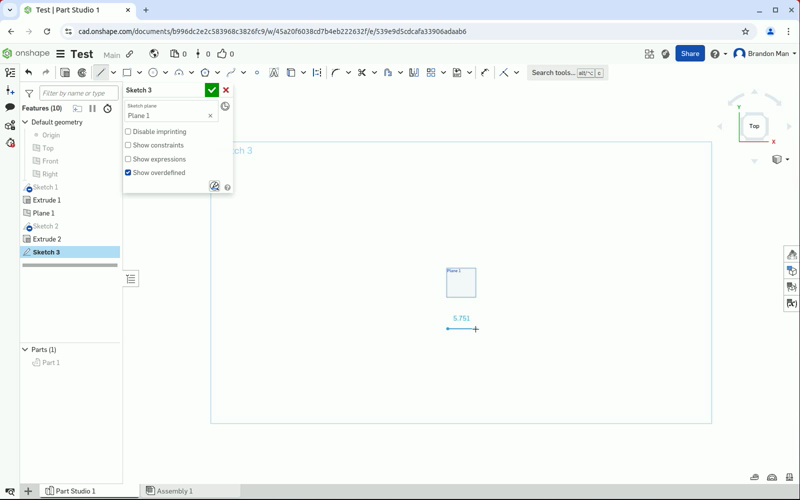
key_up(shift)
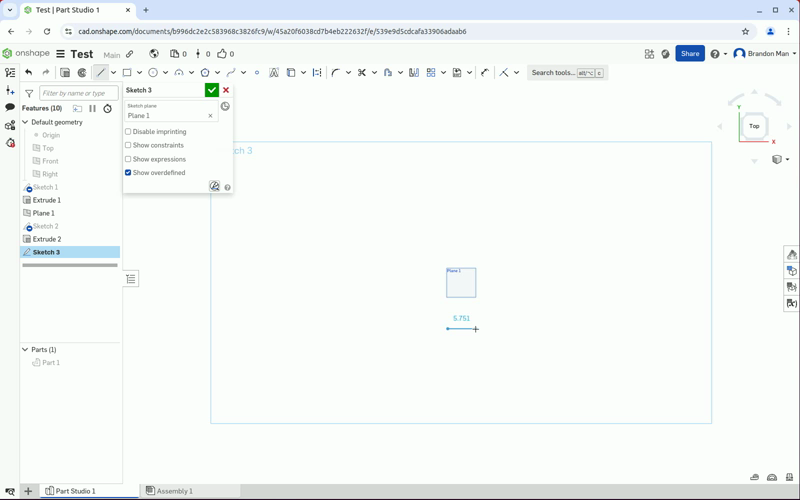
key_down(shift)
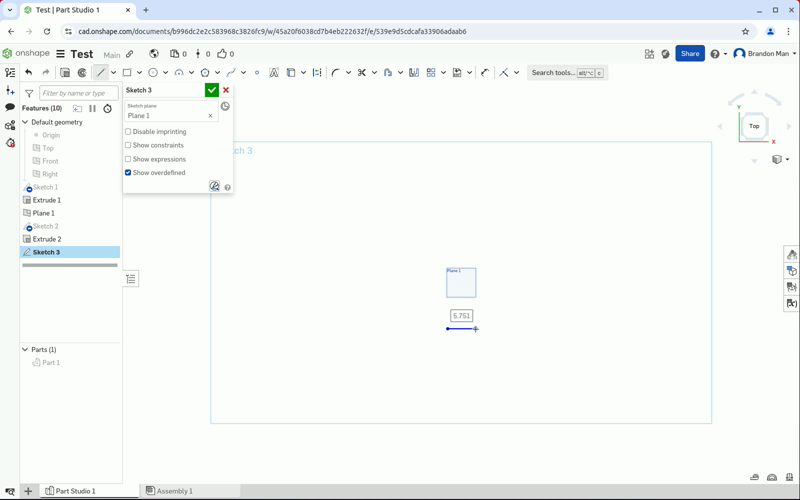
mouse_move(505, 328)
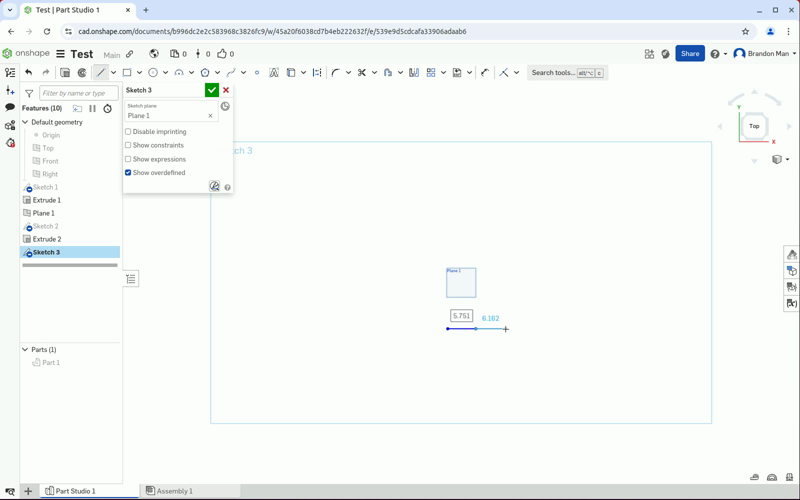
mouse_move(475, 314)
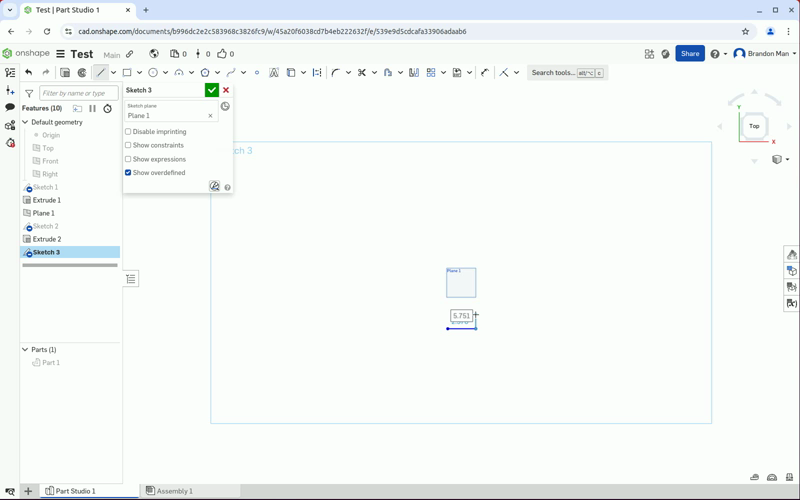
click(475, 314)
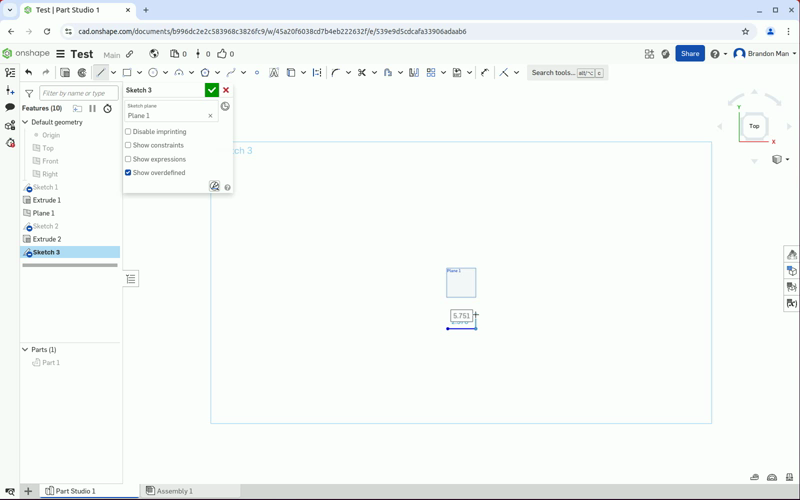
key_up(shift)
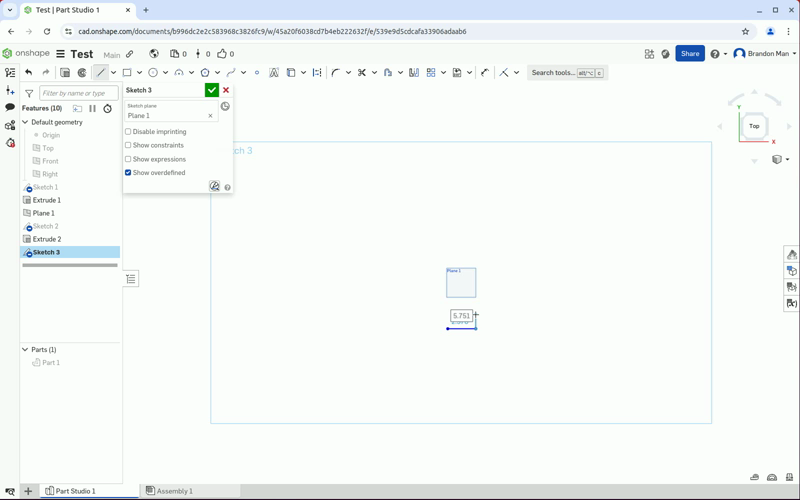
key(esc)
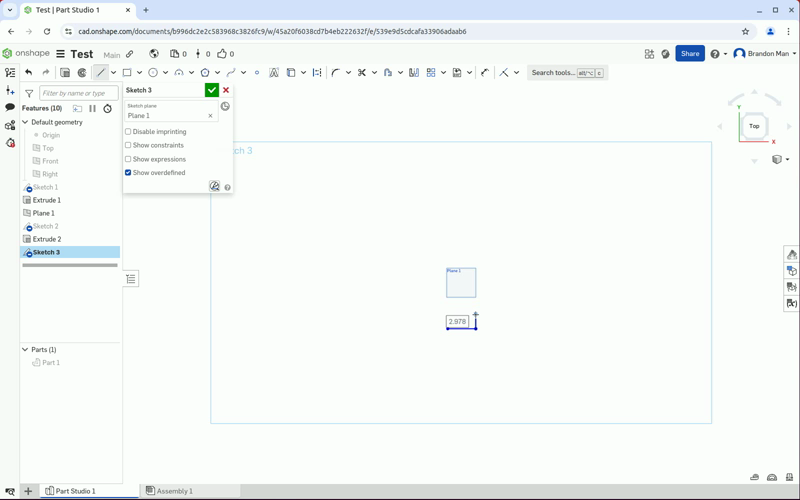
key(a)
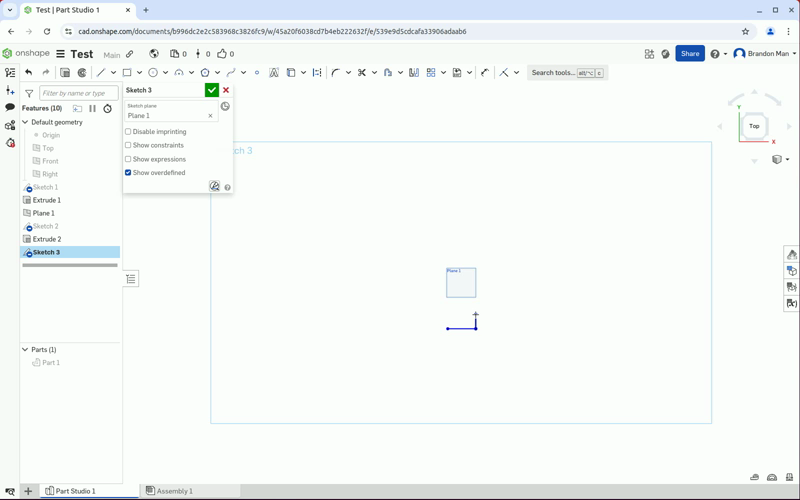
mouse_move(475, 314)
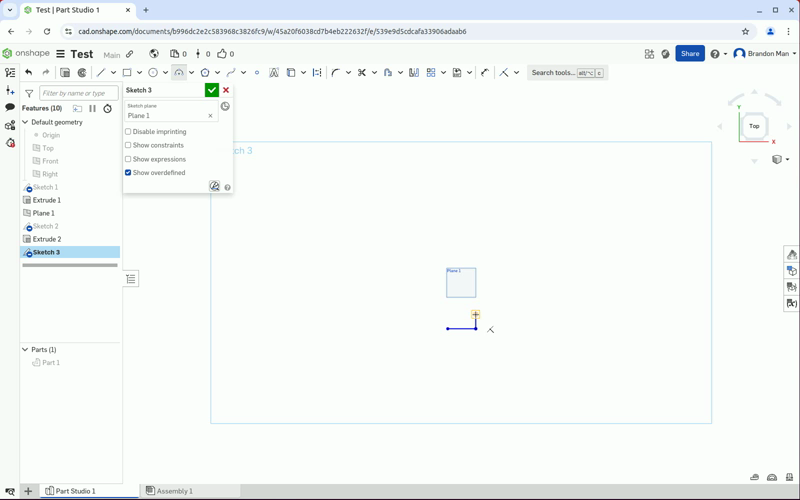
click(475, 314)
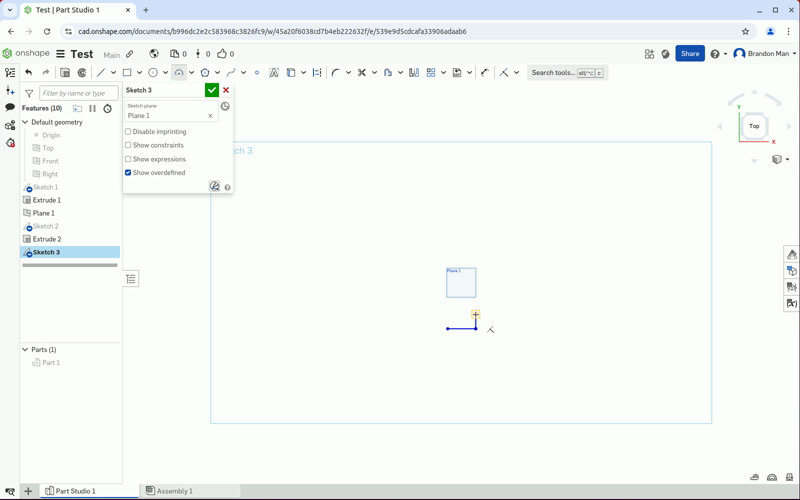
key_down(shift)
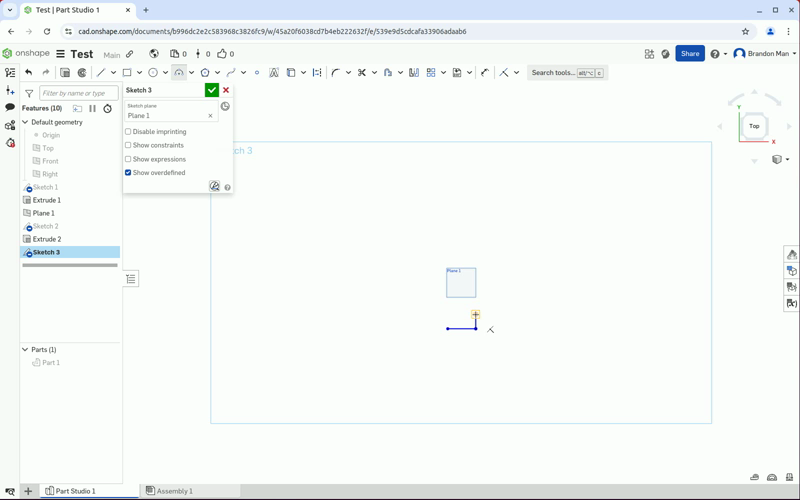
mouse_move(447, 314)
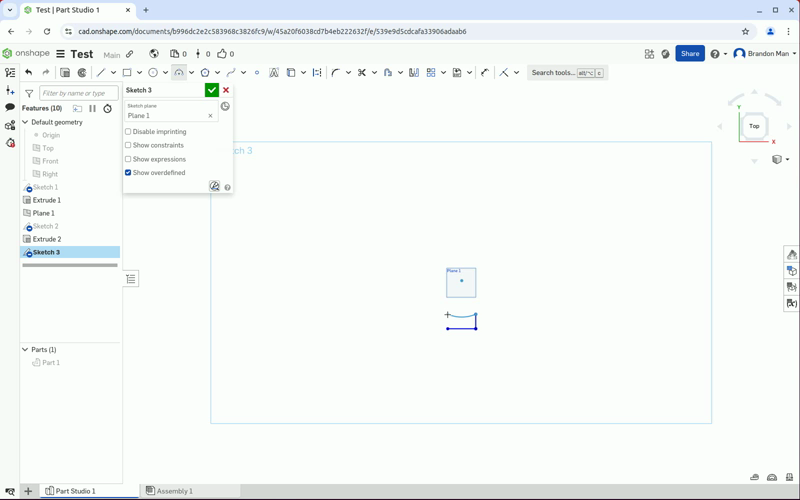
click(447, 314)
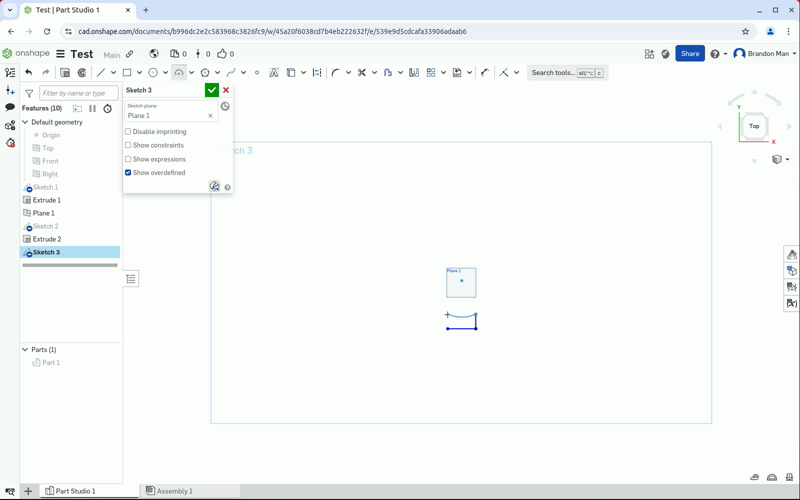
mouse_move(461, 316)
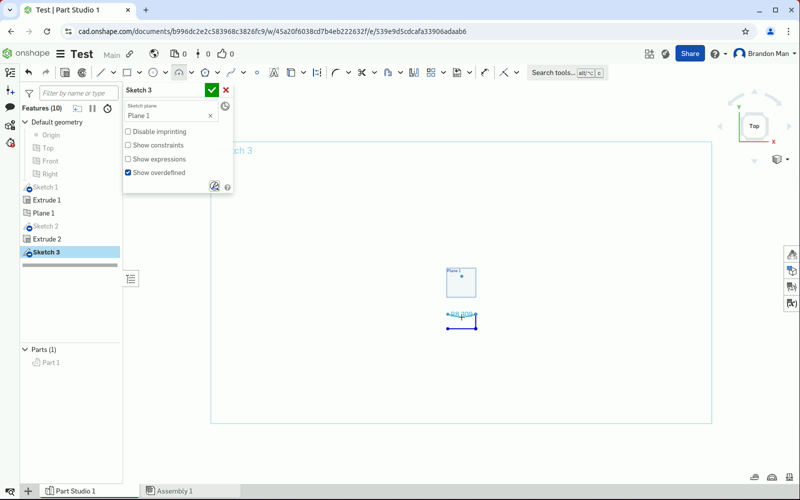
click(461, 316)
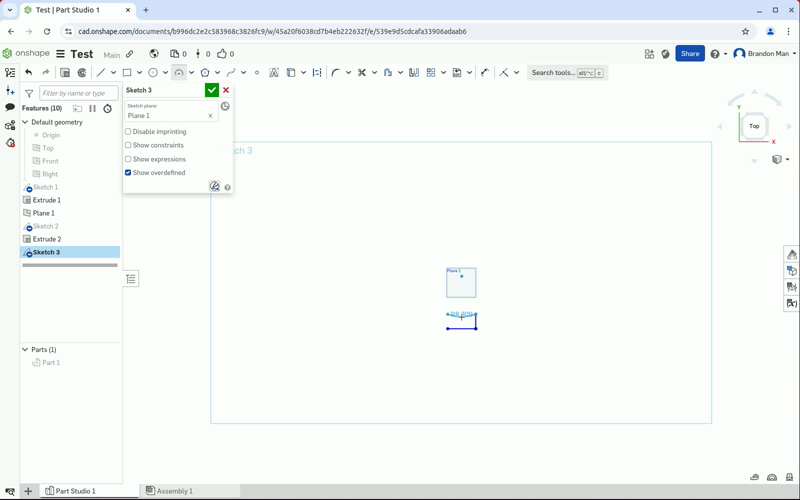
key_up(shift)
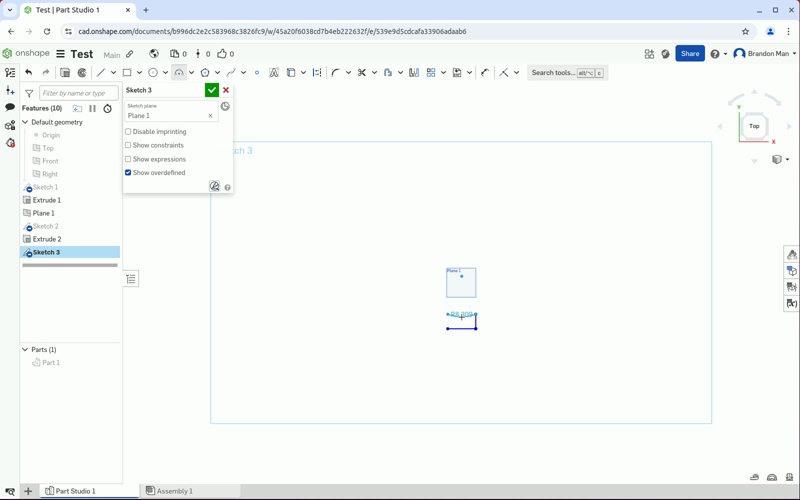
key(esc)
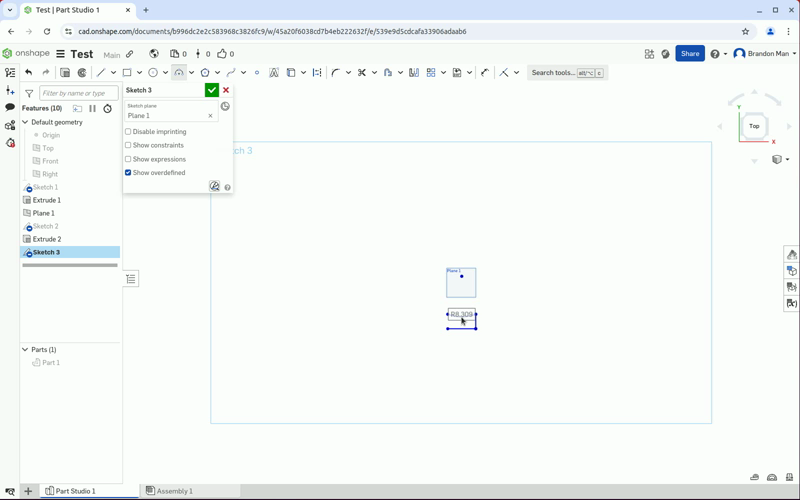
key(l)
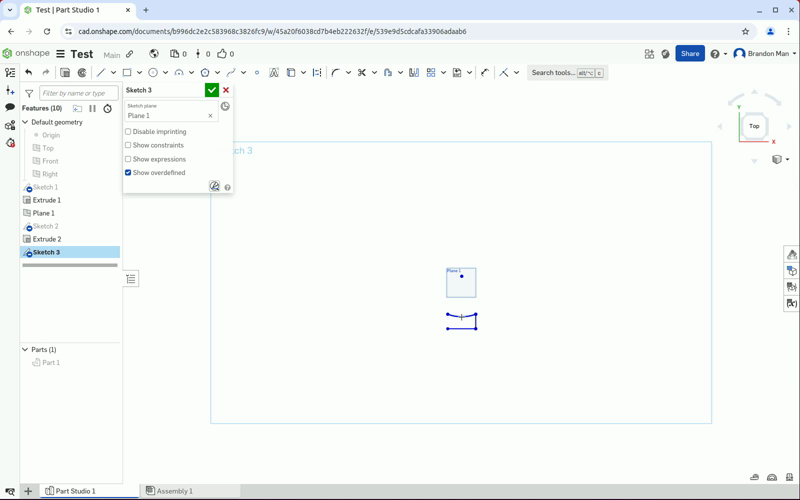
mouse_move(447, 314)
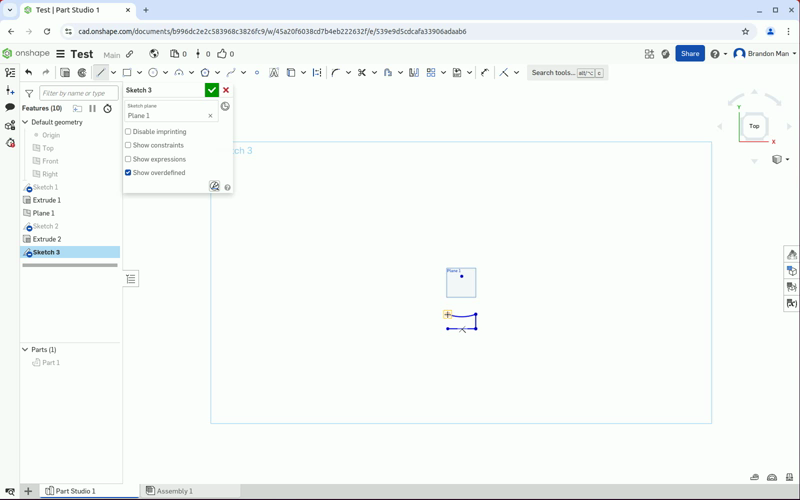
click(447, 314)
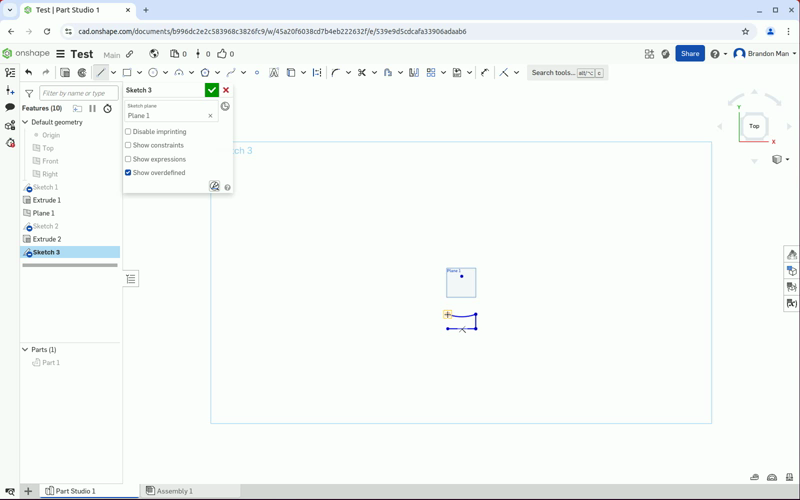
mouse_move(477, 314)
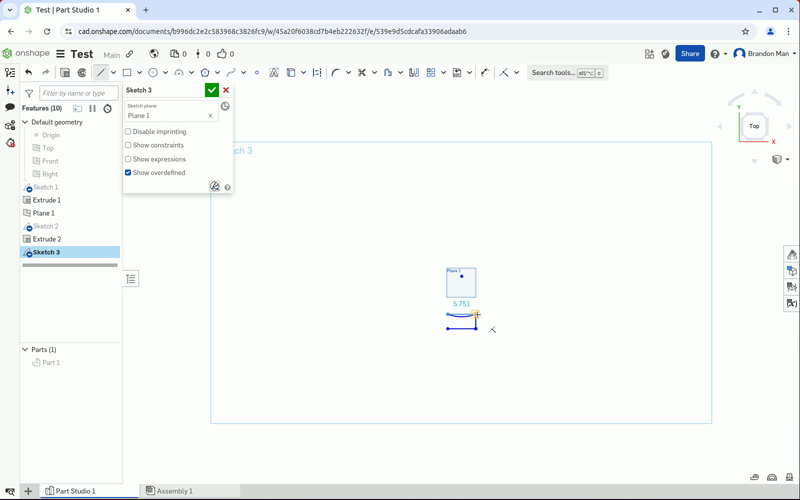
key_down(shift)
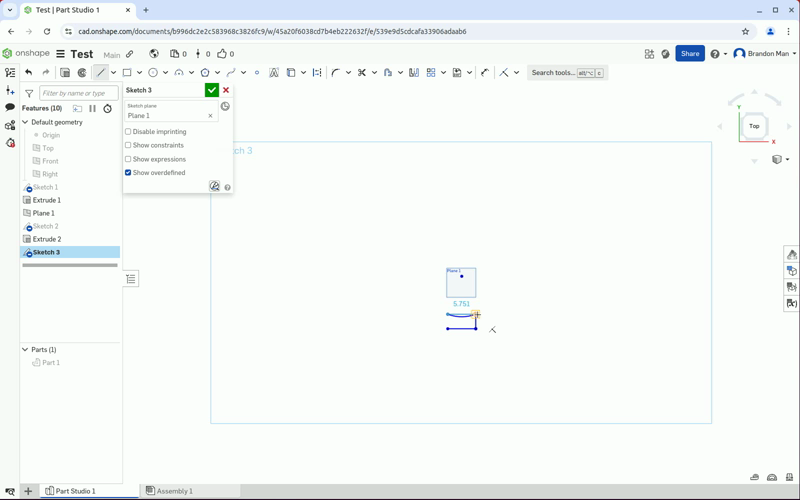
mouse_move(447, 328)
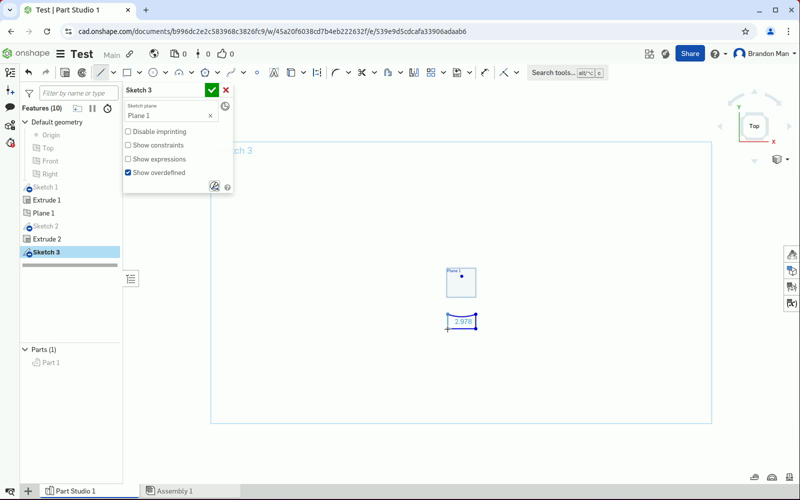
key_up(shift)
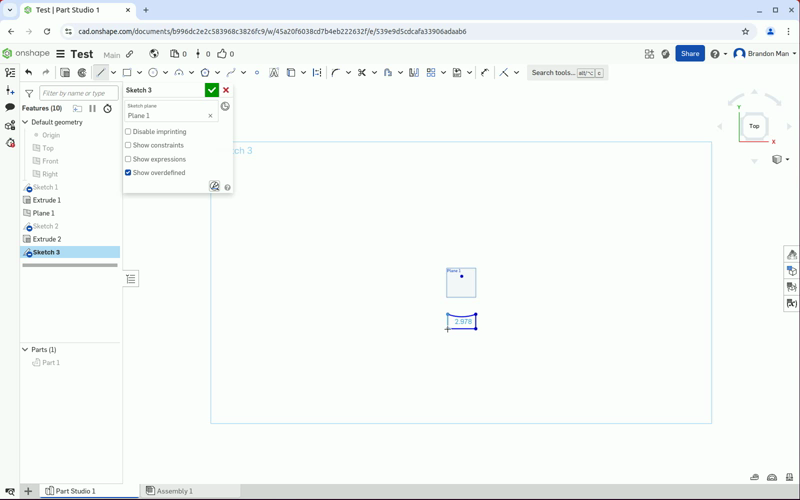
click(447, 328)
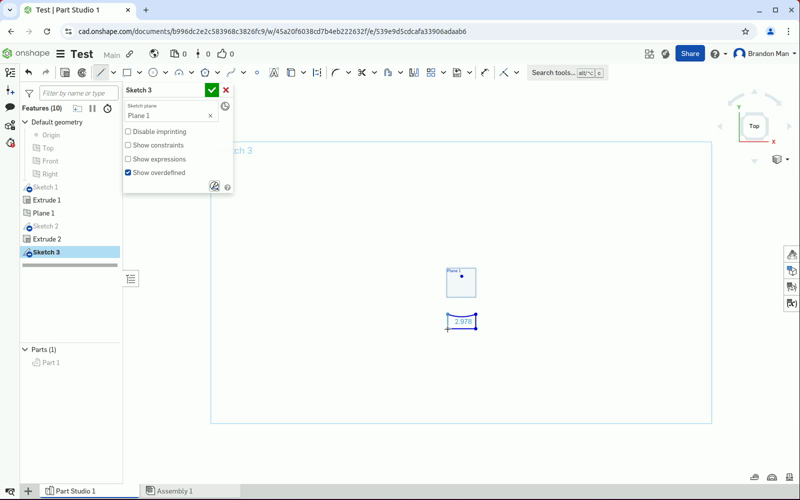
key(esc)
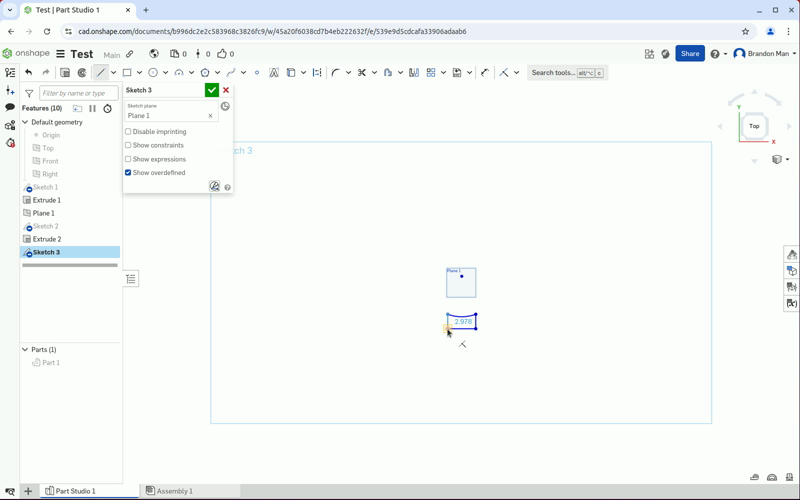
mouse_move(461, 322)
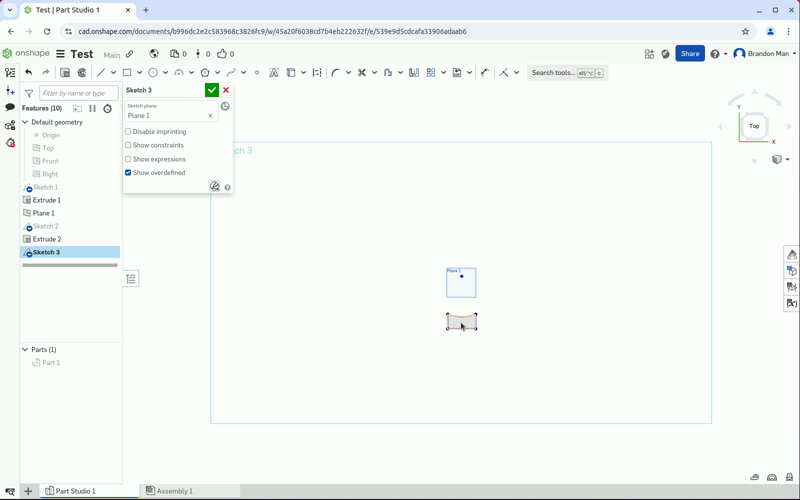
scroll(6)
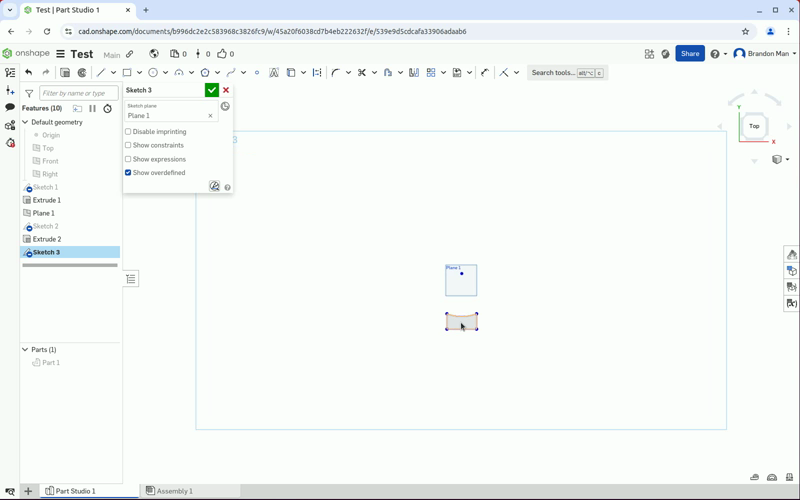
scroll(6)
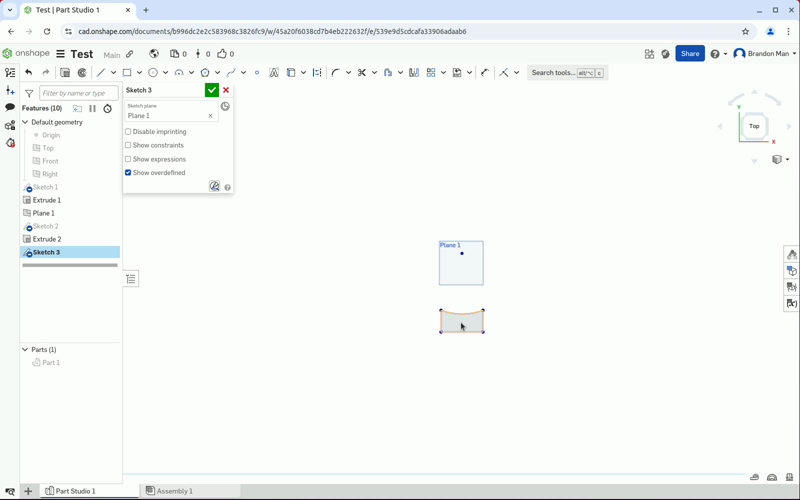
scroll(6)
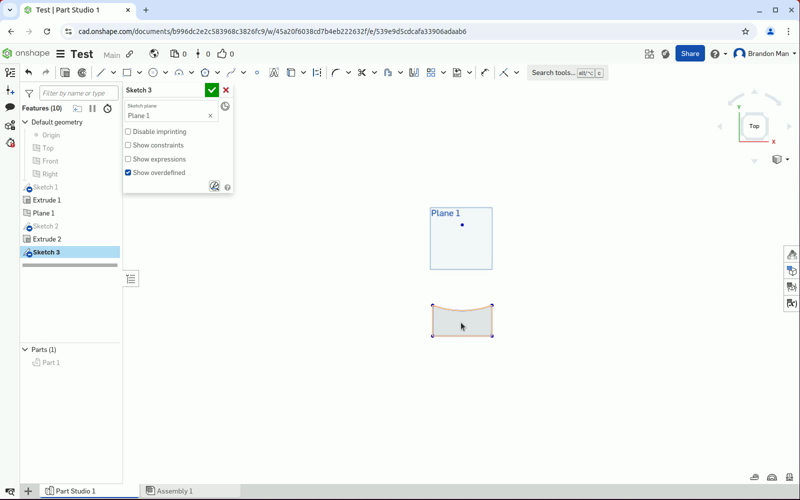
scroll(6)
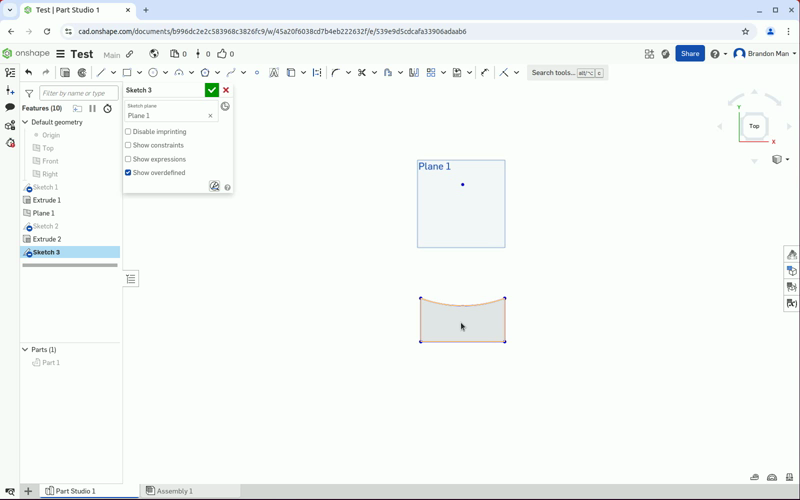
scroll(6)
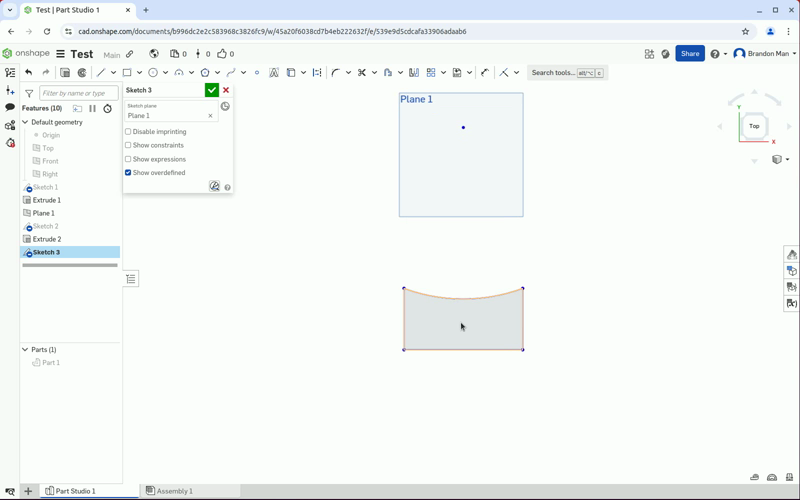
scroll(6)
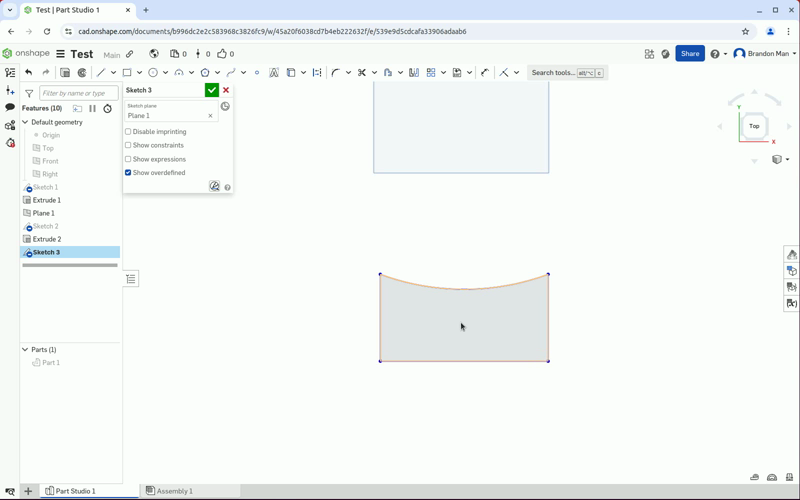
scroll(6)
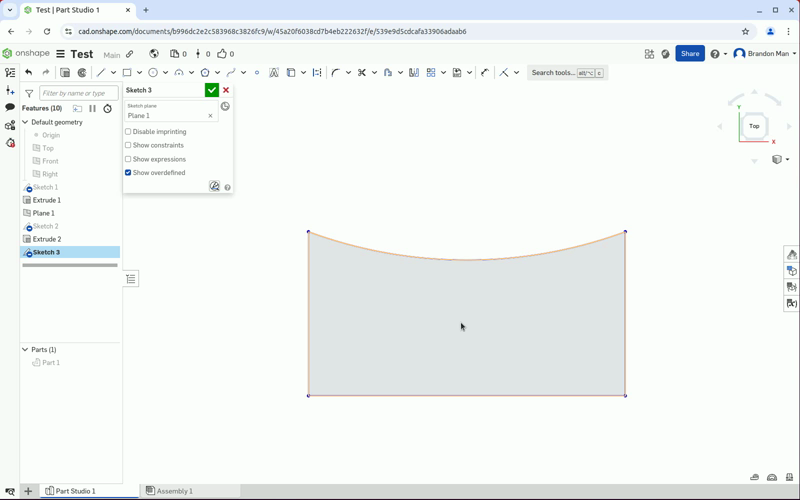
click(461, 322)
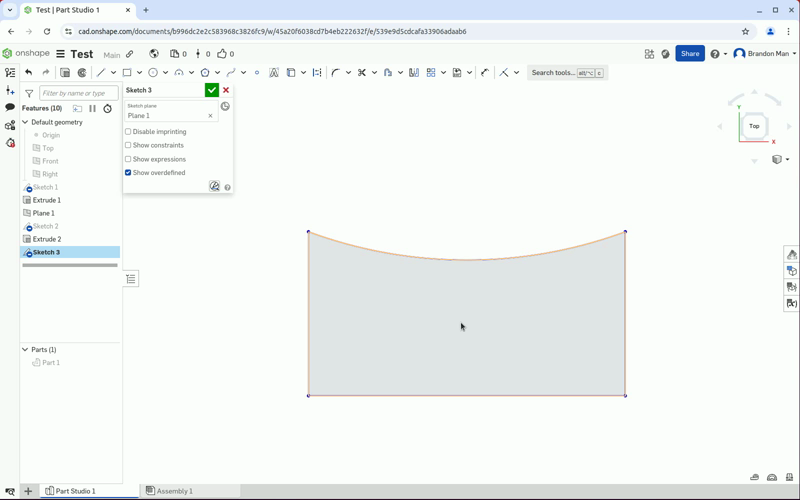
scroll(-6)
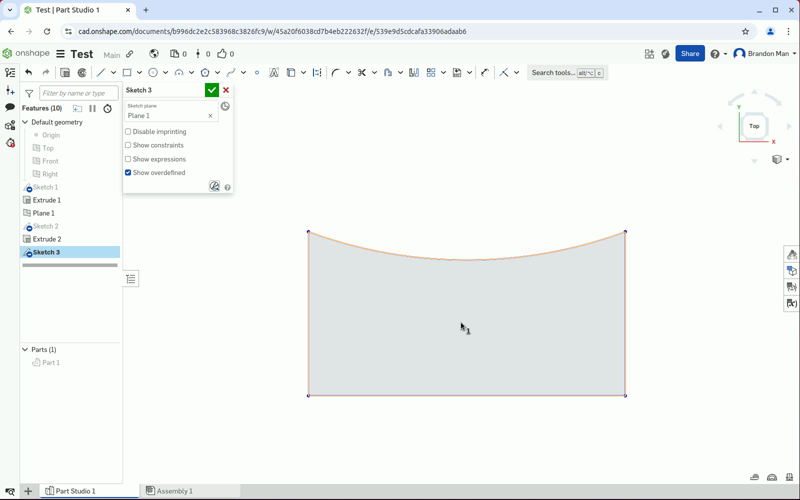
scroll(-6)
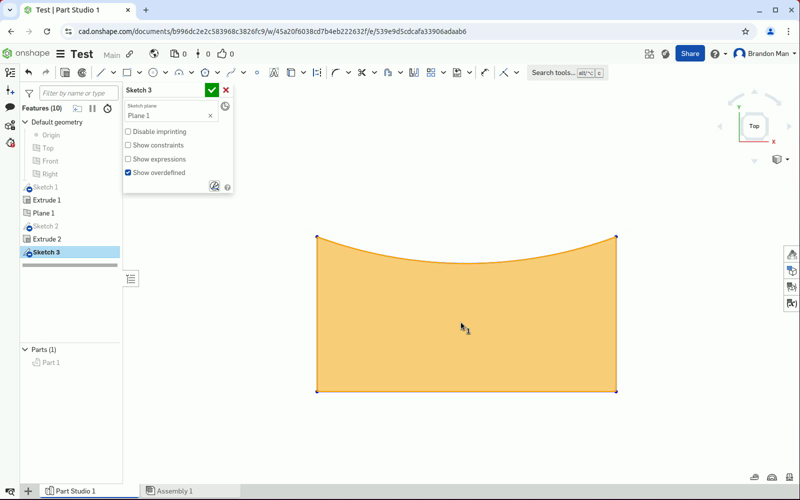
scroll(-6)
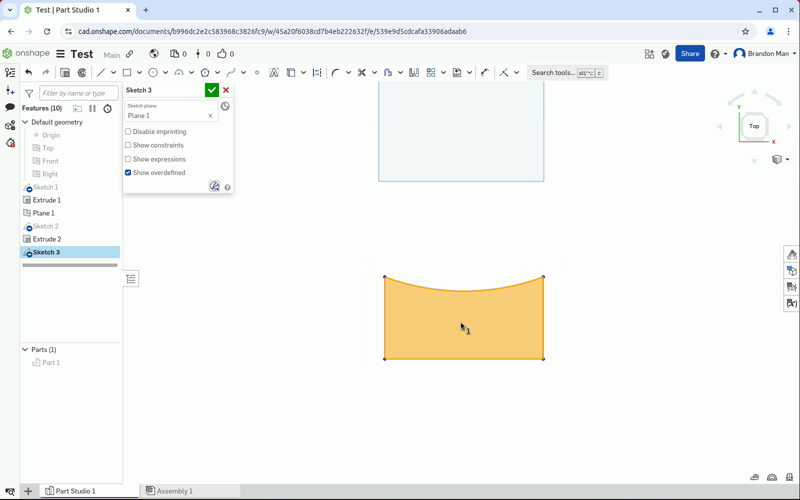
scroll(-6)
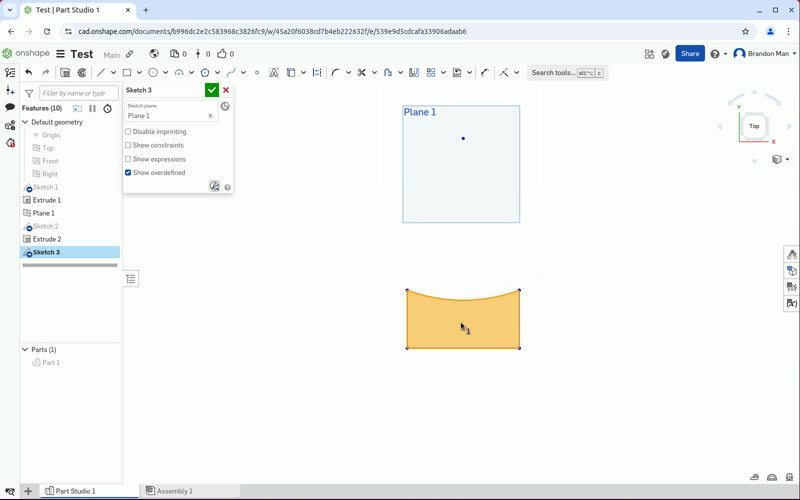
scroll(-6)
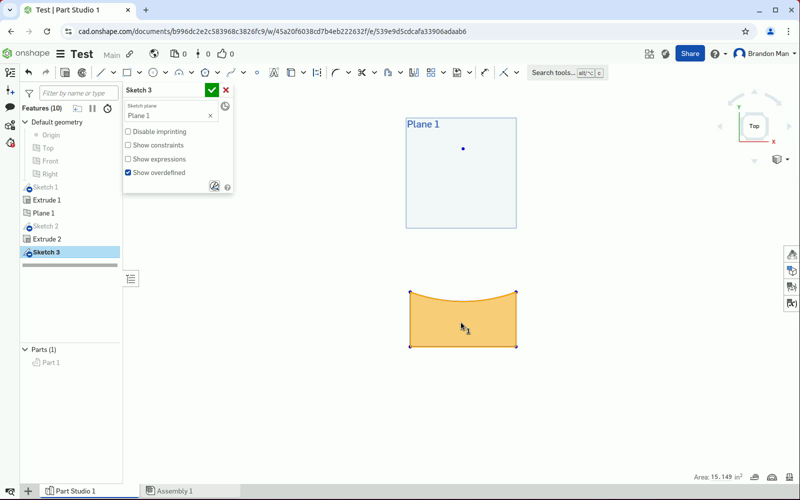
scroll(-6)
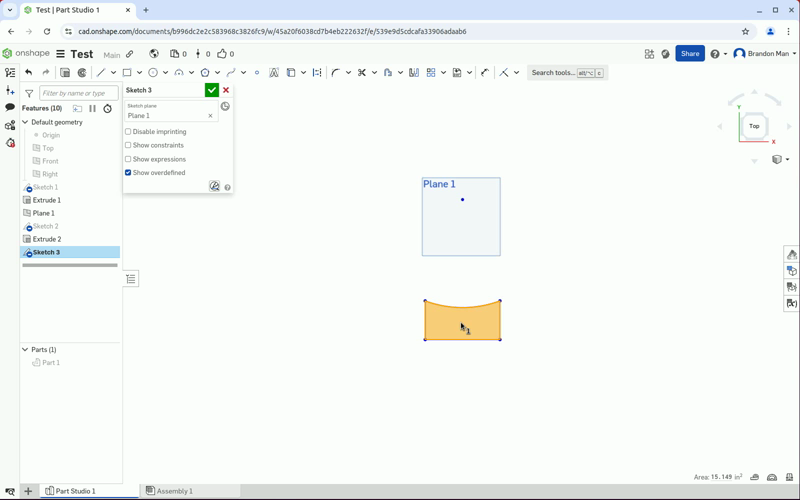
scroll(-6)
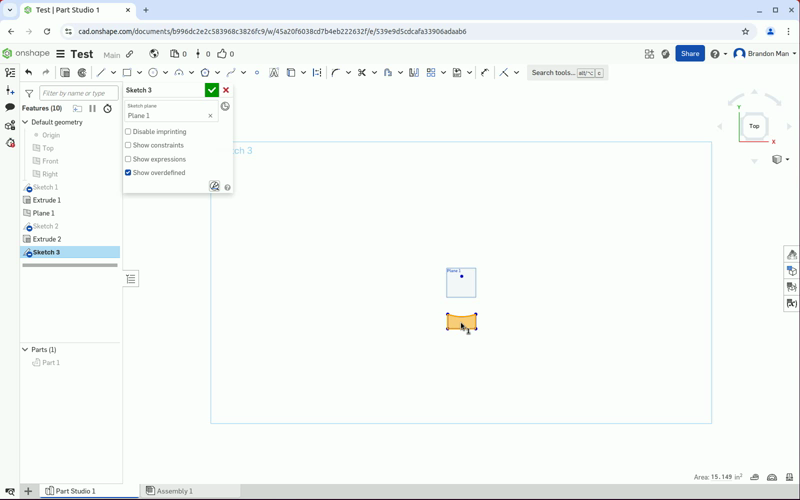
mouse_move(73, 352)
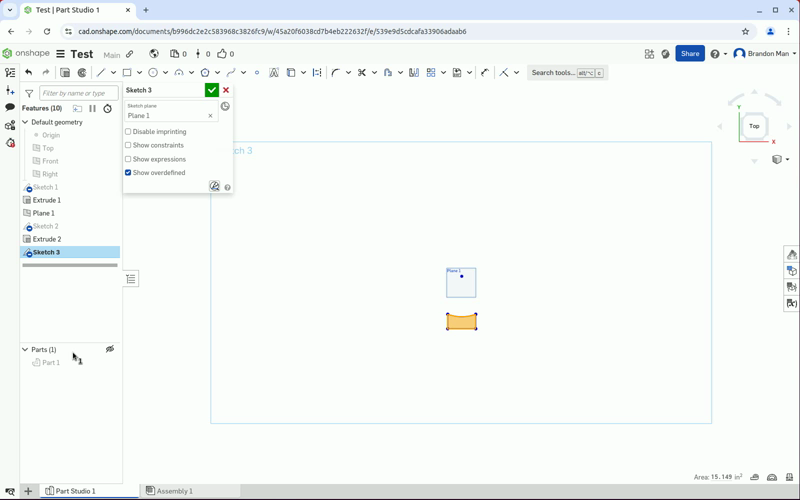
key(shift+y)
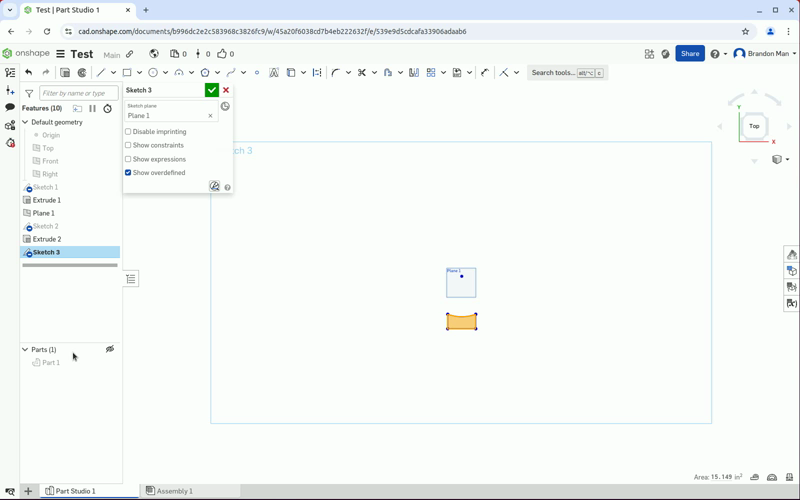
key(shift+e)
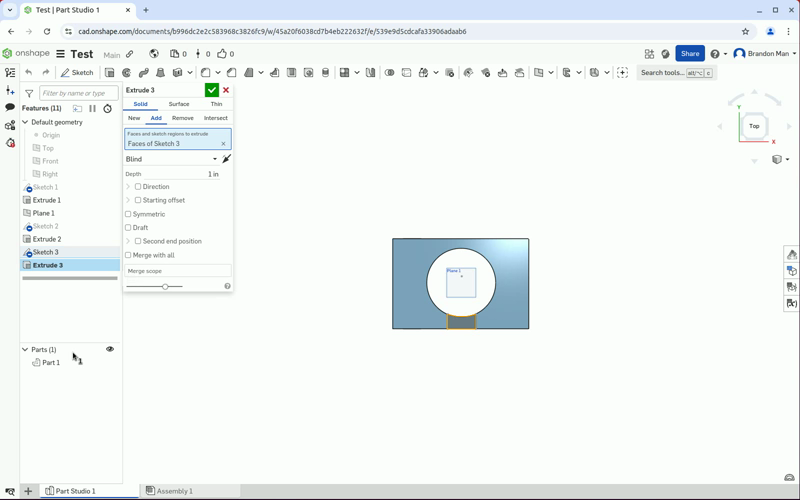
mouse_move(143, 106)
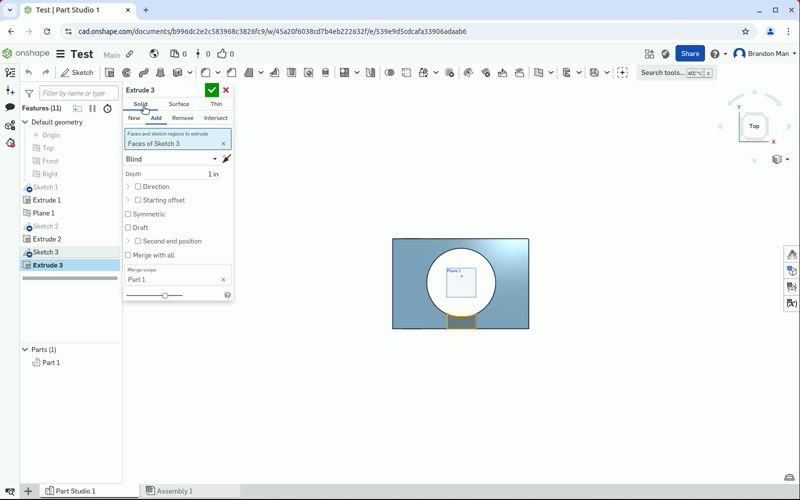
click(143, 106)
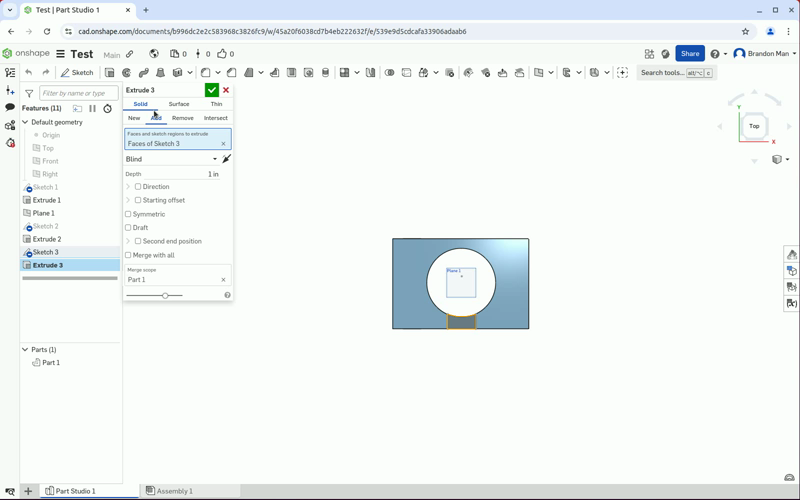
mouse_move(186, 120)
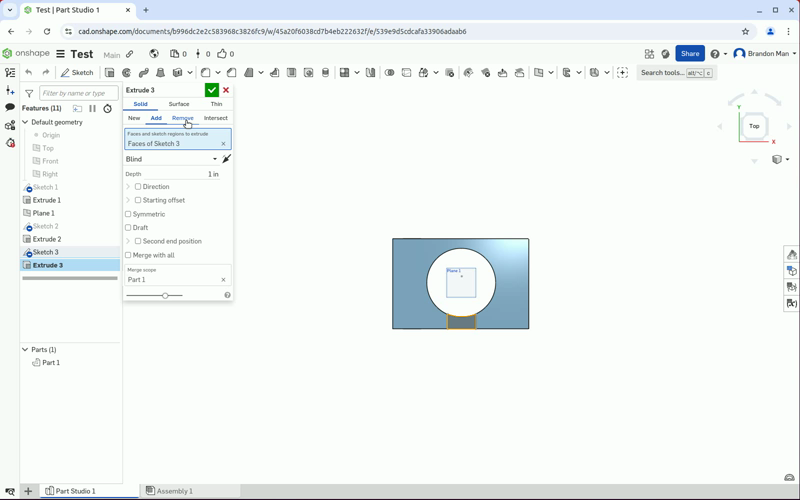
click(186, 120)
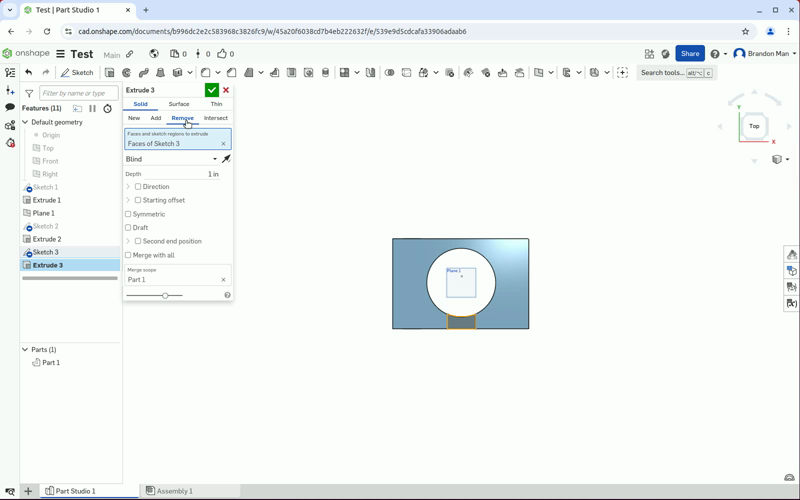
key(tab, 4)
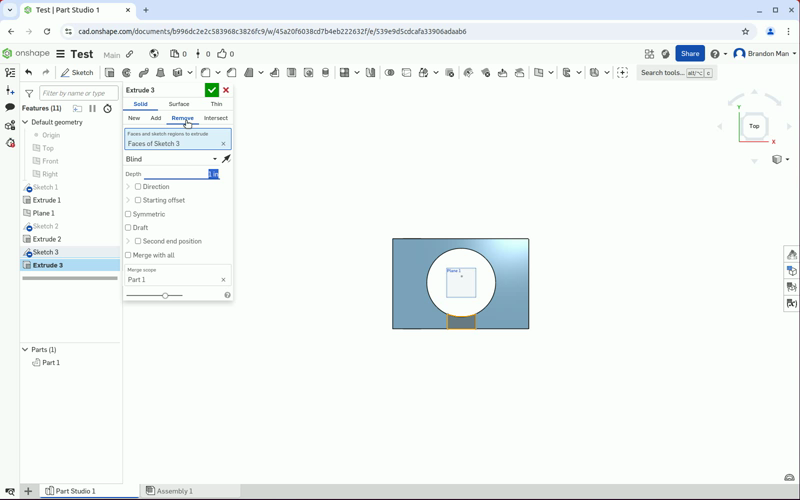
text(1.444)
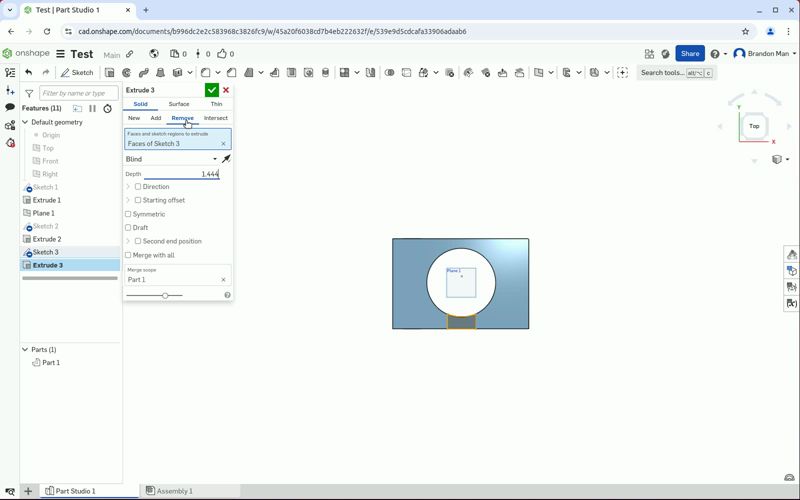
key(tab, 6)
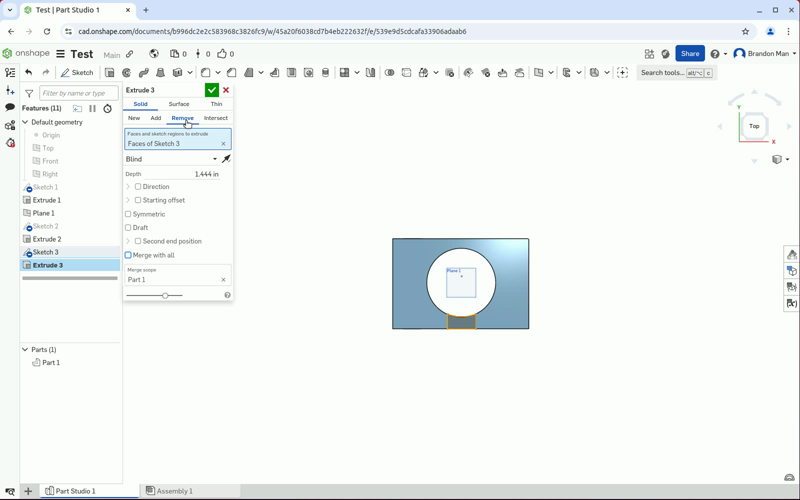
key(space)
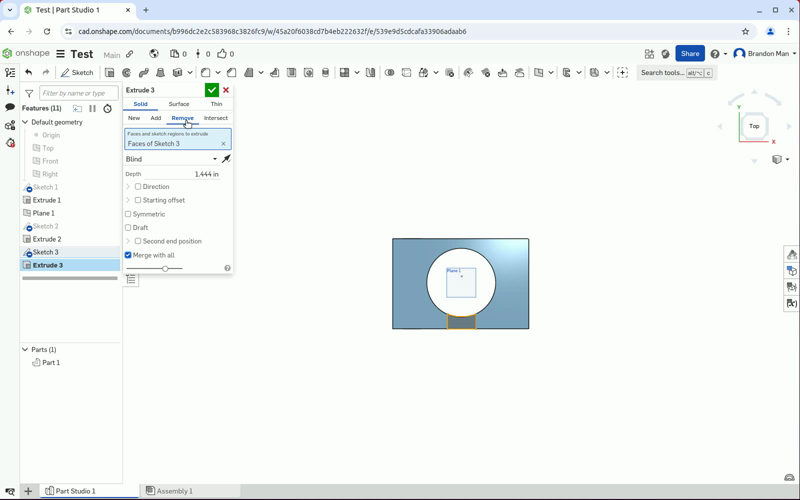
key(enter)
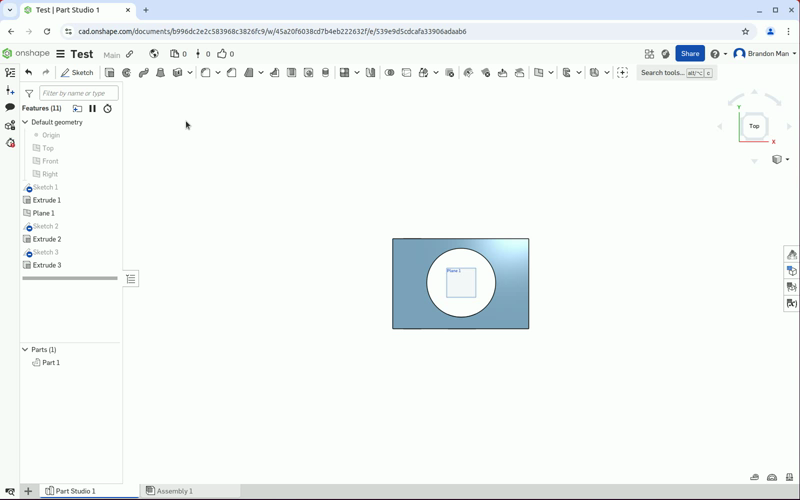
key(shift+h)
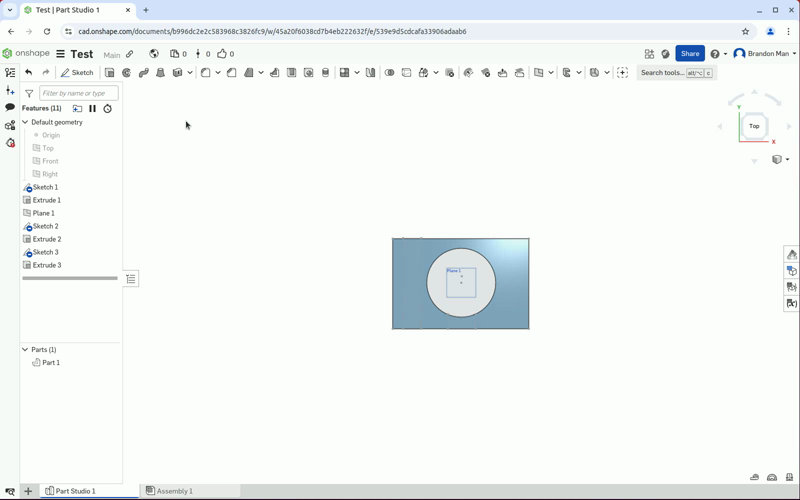
key(shift+h)
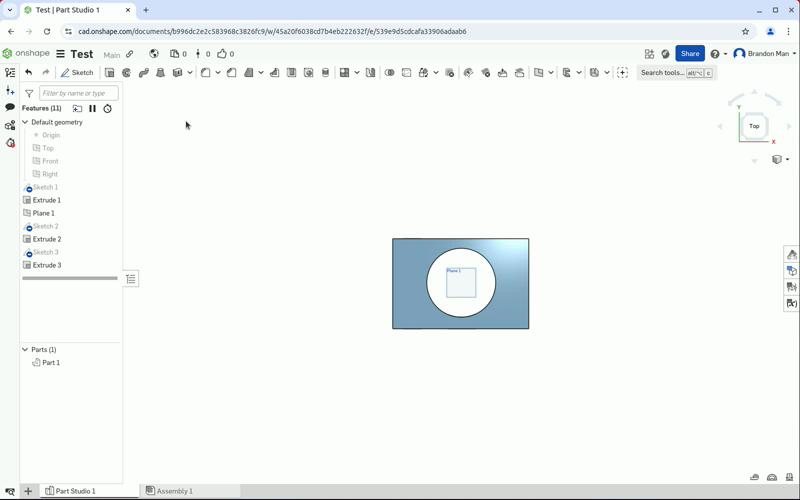
mouse_move(73, 189)
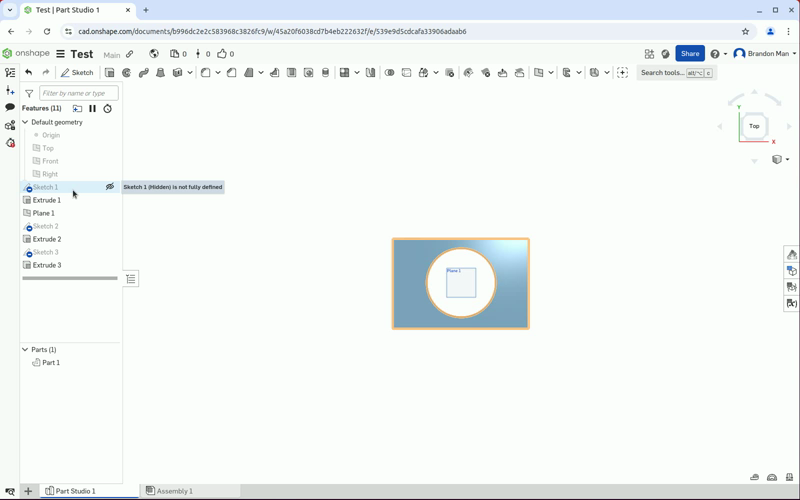
click(73, 189)
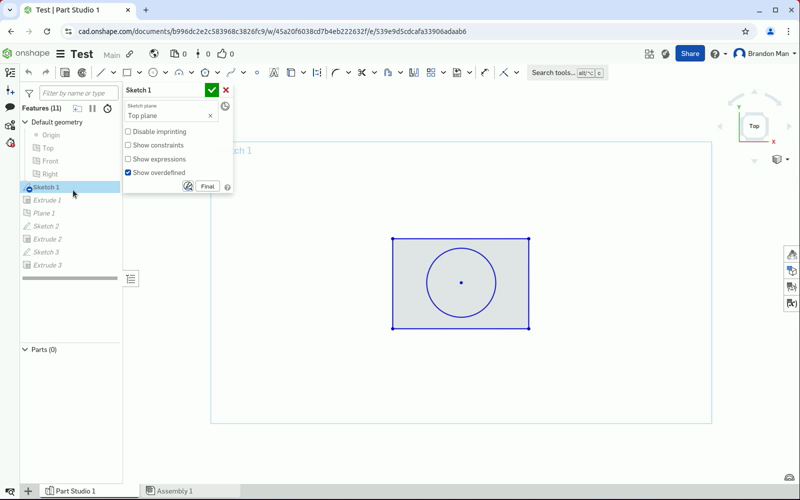
mouse_move(229, 92)
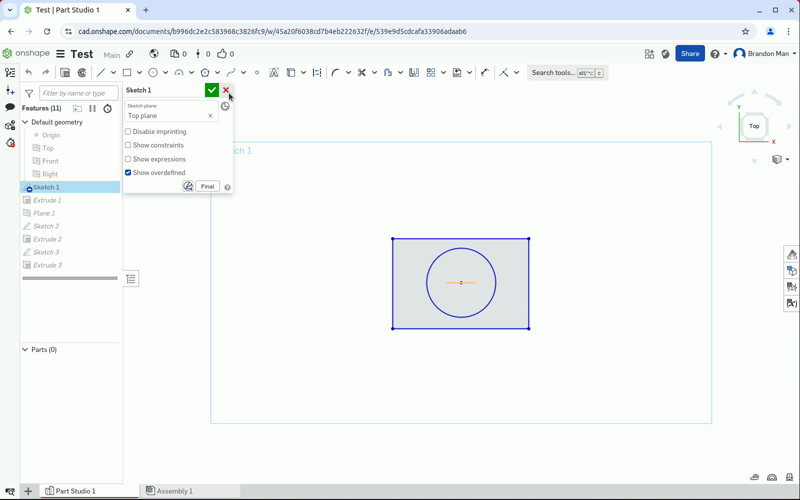
click(229, 92)
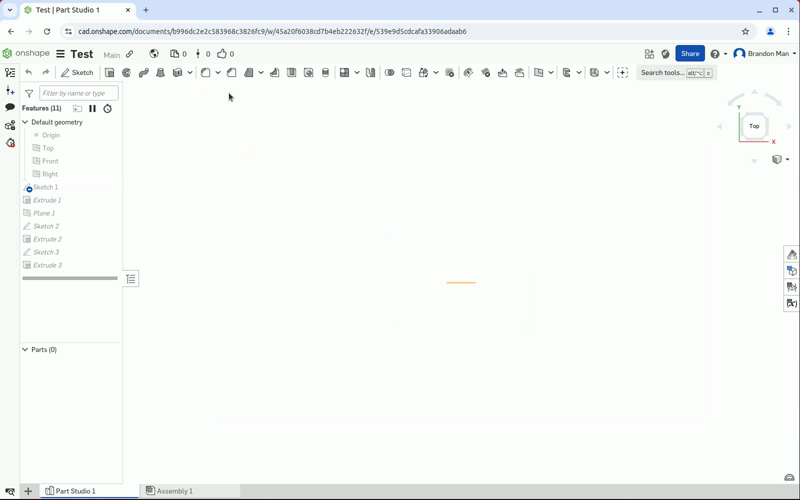
key(shift+s)
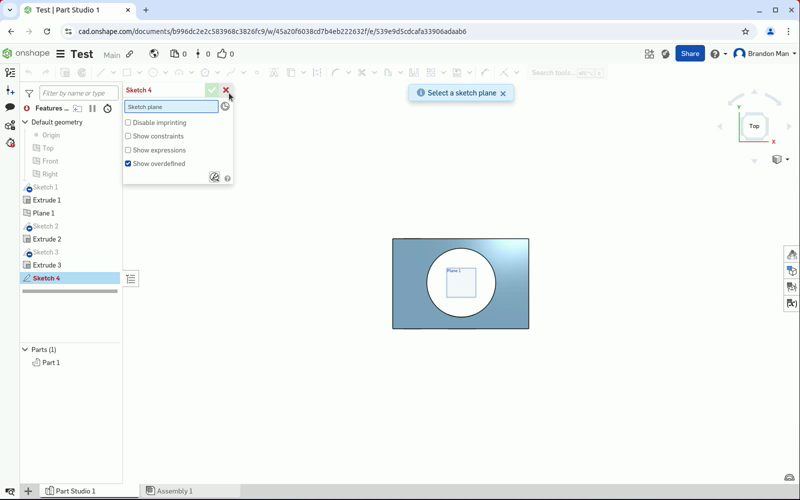
mouse_move(73, 215)
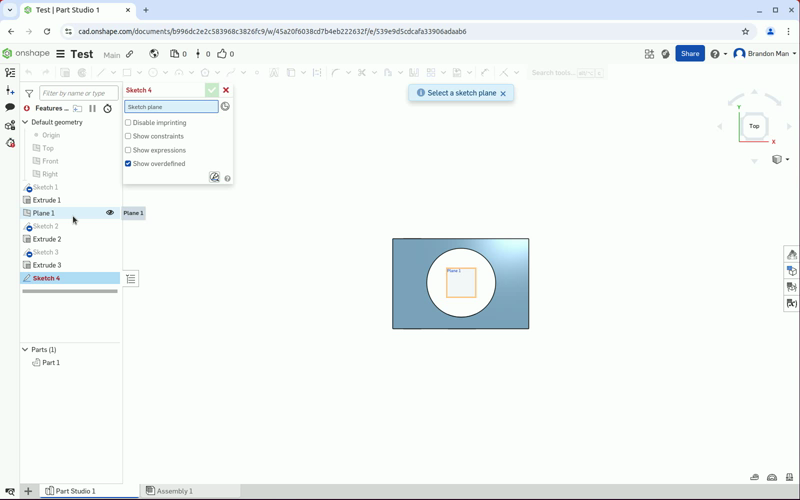
click(73, 215)
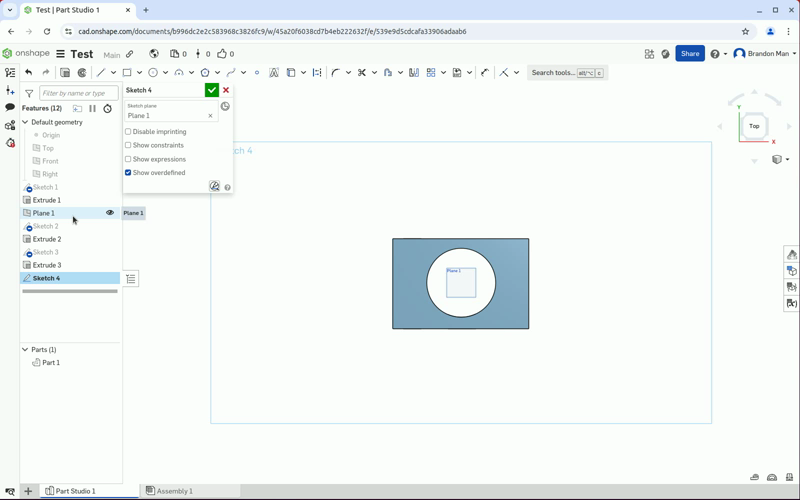
mouse_move(73, 352)
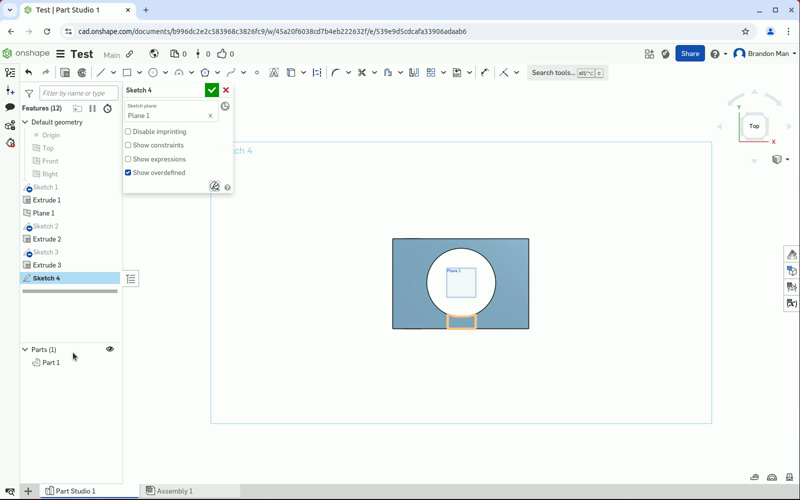
key(y)
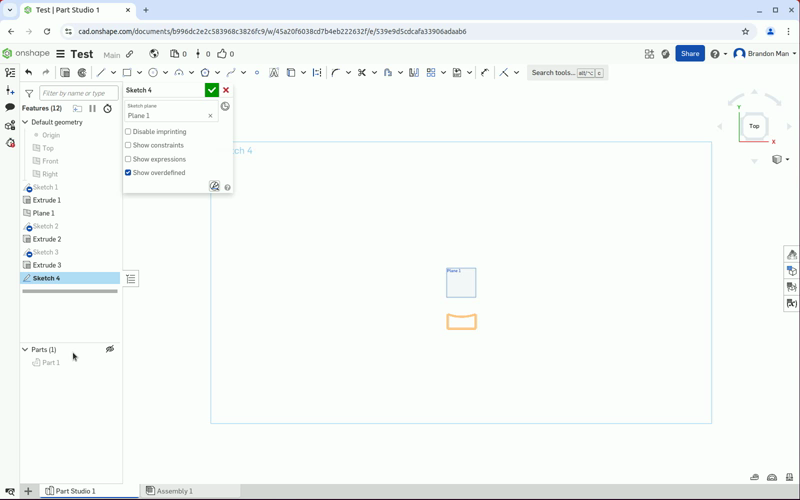
key(a)
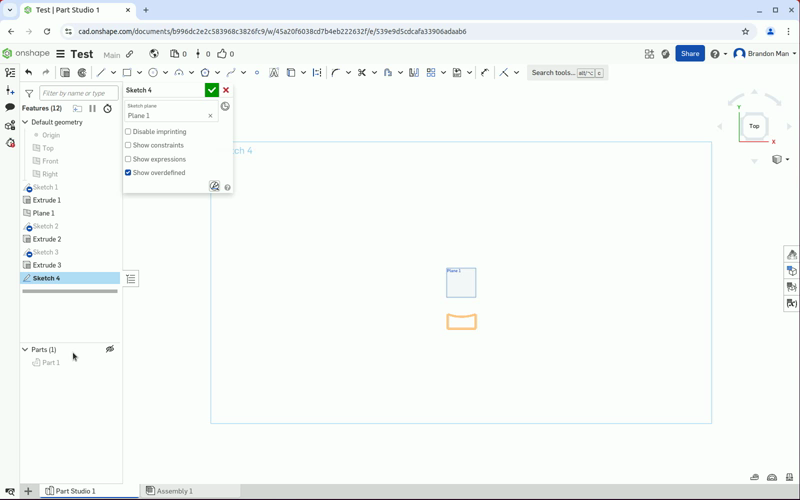
key_down(shift)
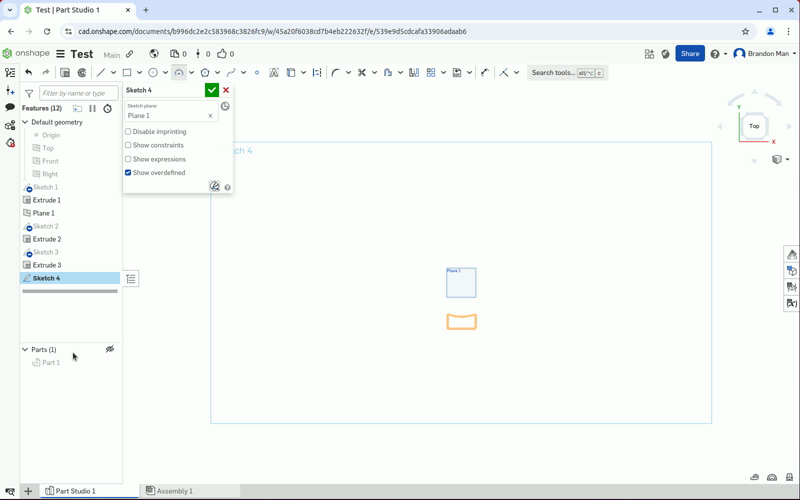
mouse_move(447, 251)
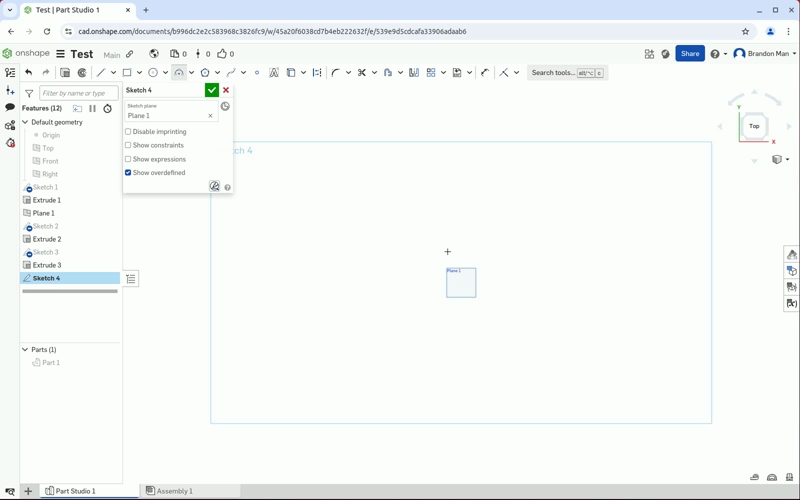
click(447, 251)
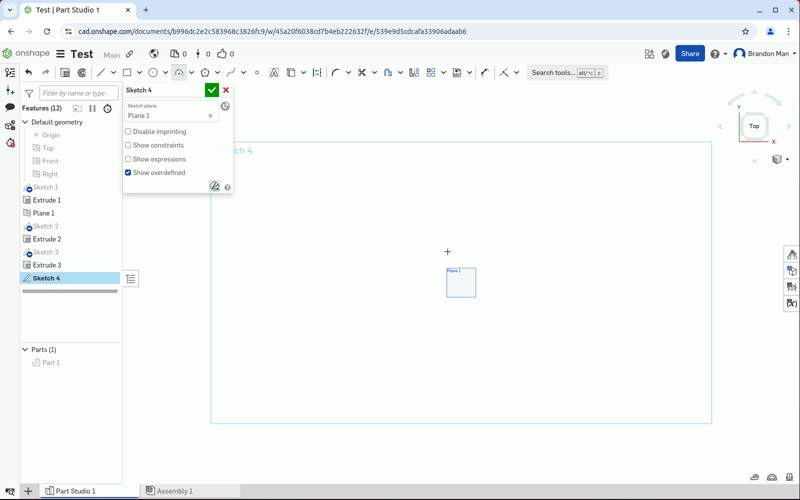
key_up(shift)
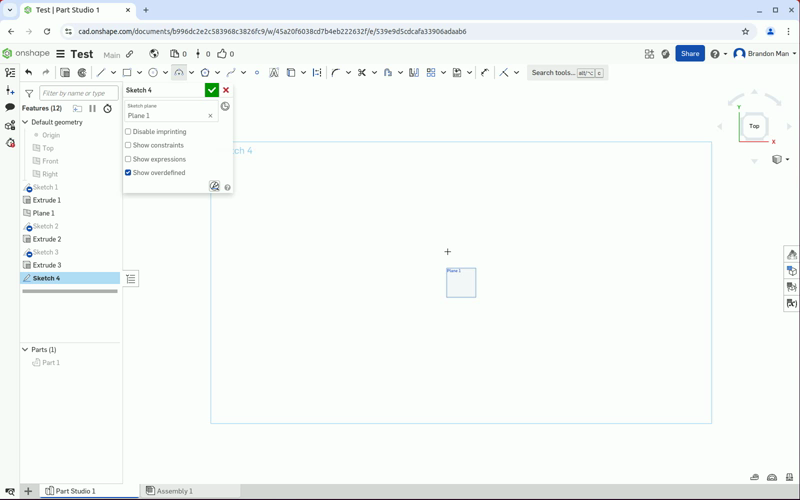
key_down(shift)
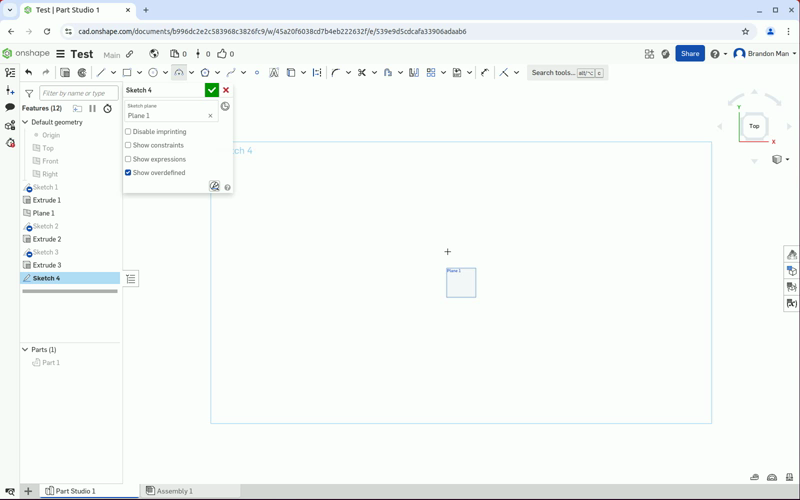
mouse_move(475, 251)
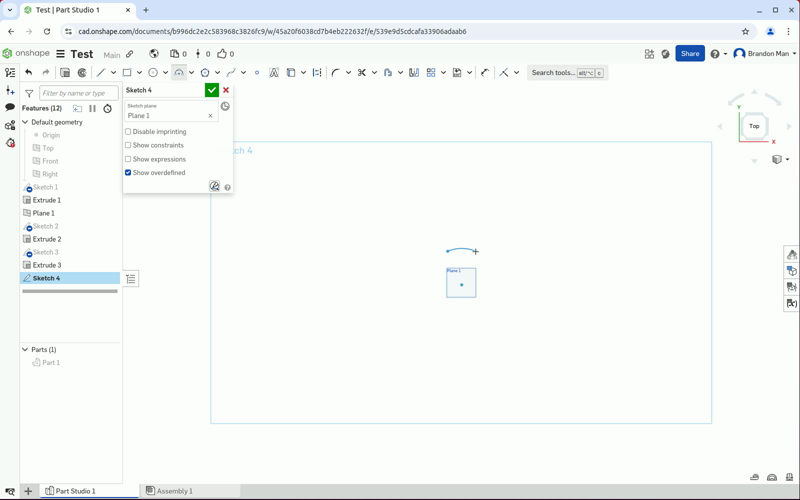
click(475, 251)
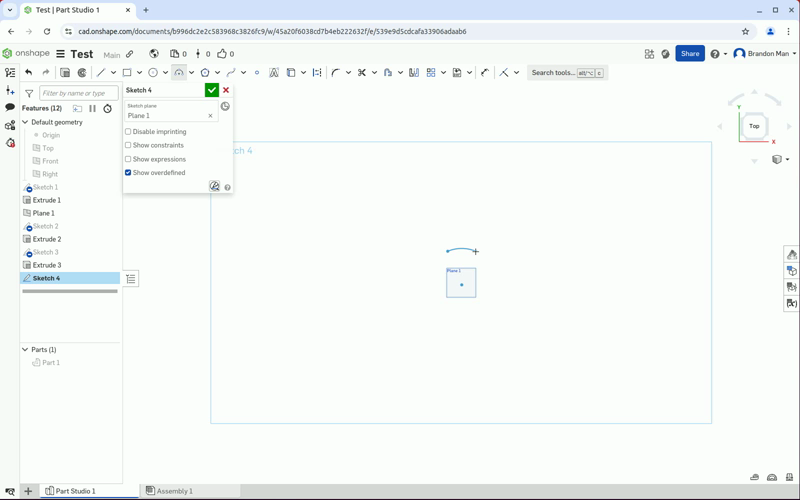
mouse_move(461, 248)
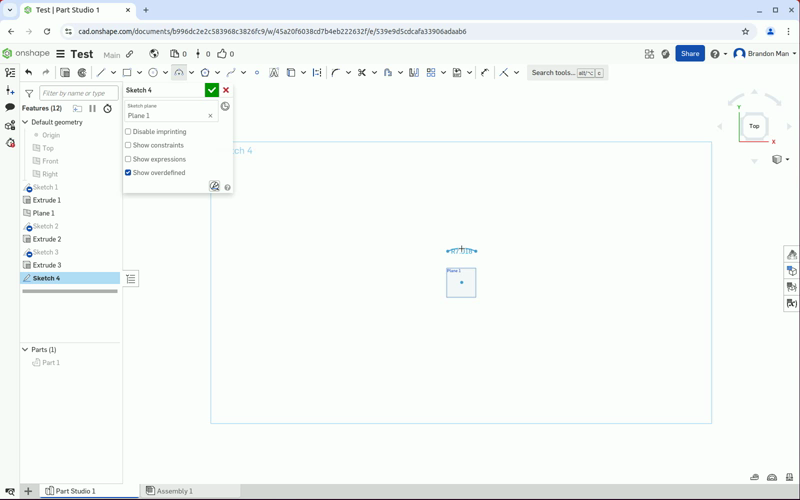
click(461, 248)
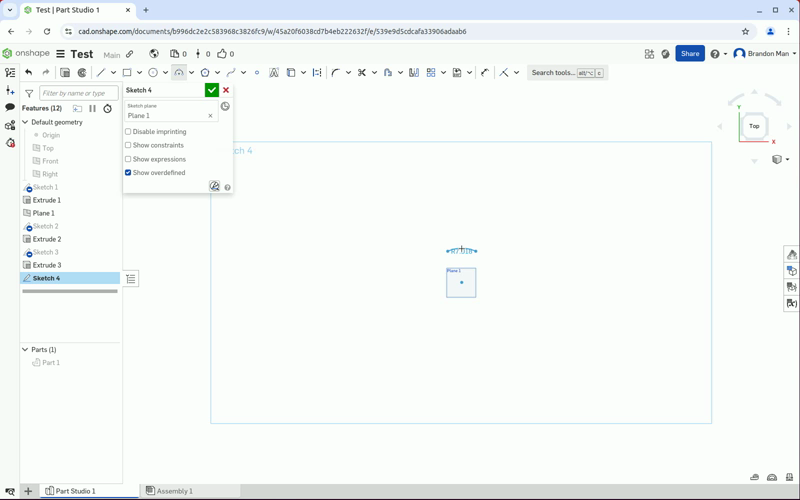
key_up(shift)
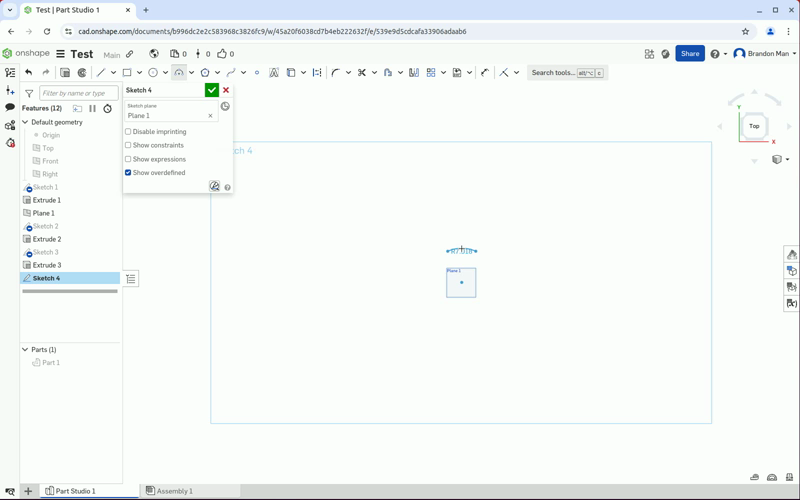
key(esc)
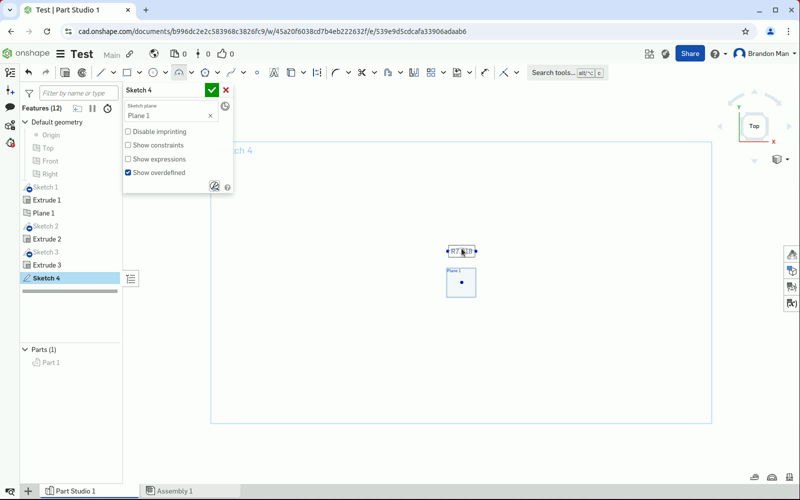
key(l)
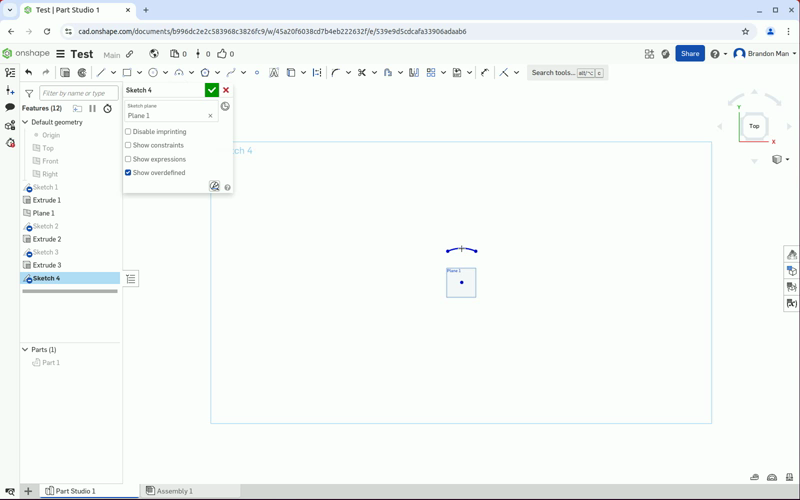
mouse_move(475, 251)
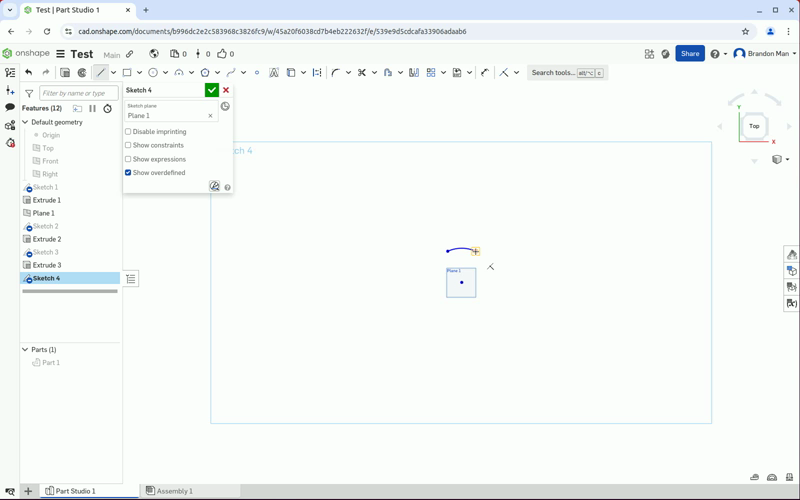
click(475, 251)
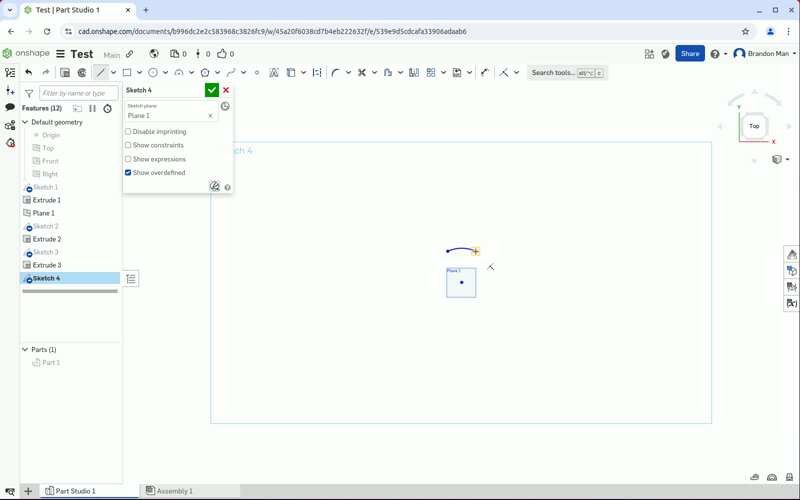
key_down(shift)
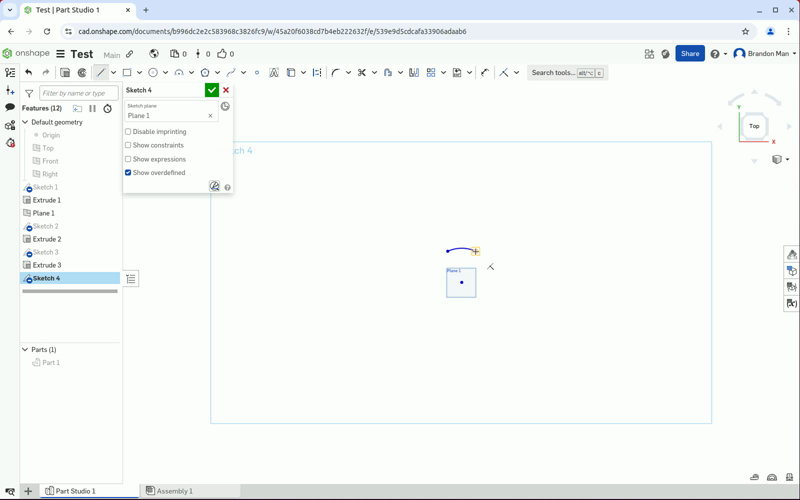
mouse_move(505, 251)
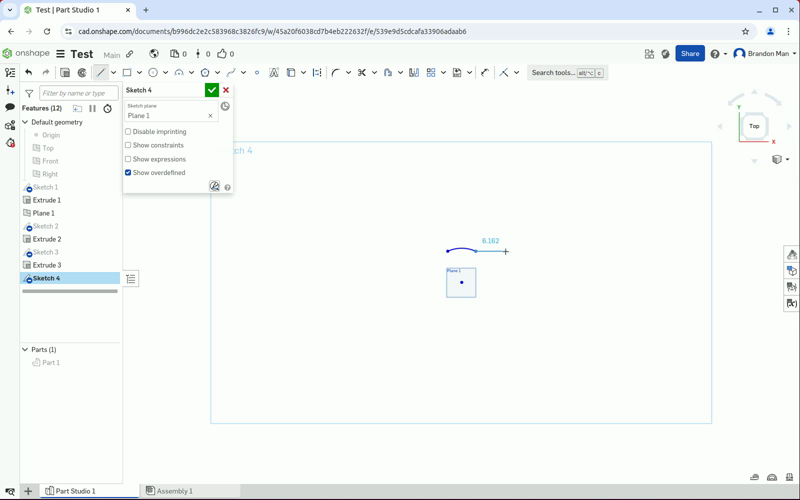
mouse_move(475, 236)
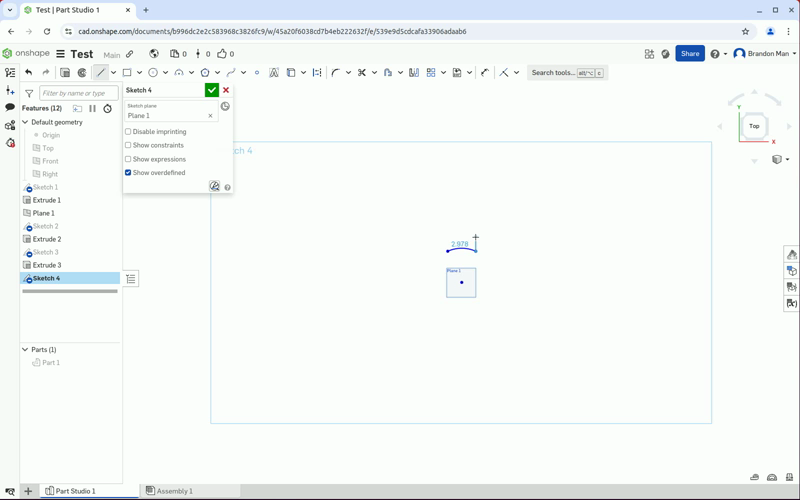
click(475, 236)
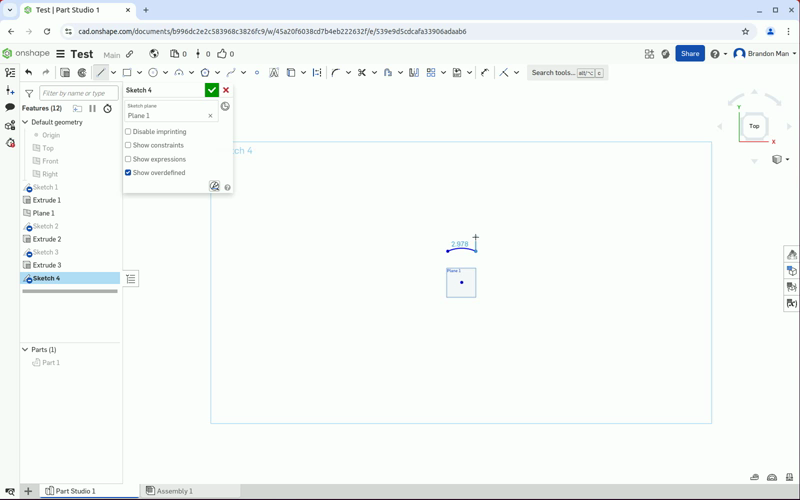
key_up(shift)
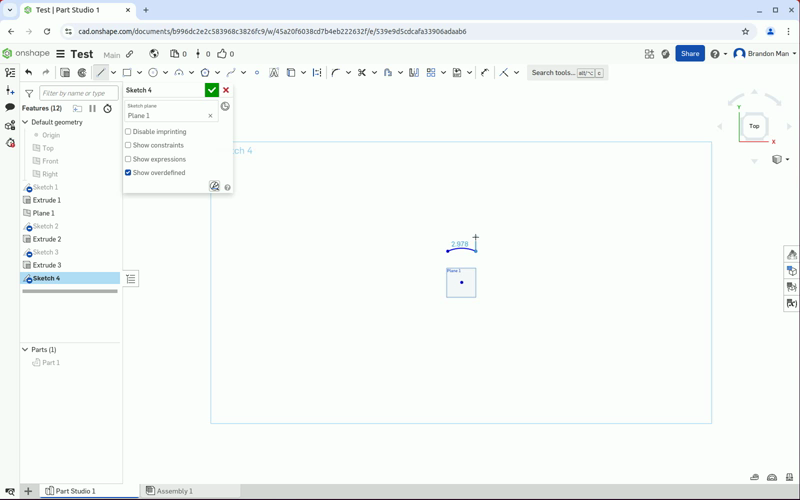
key_down(shift)
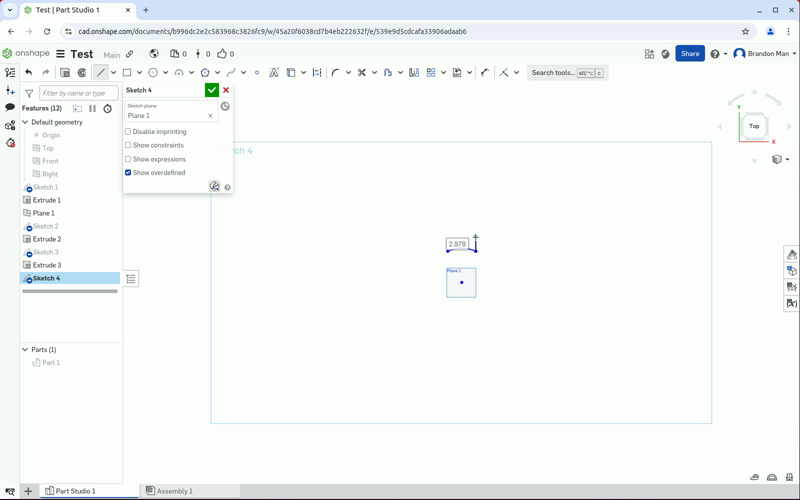
mouse_move(505, 236)
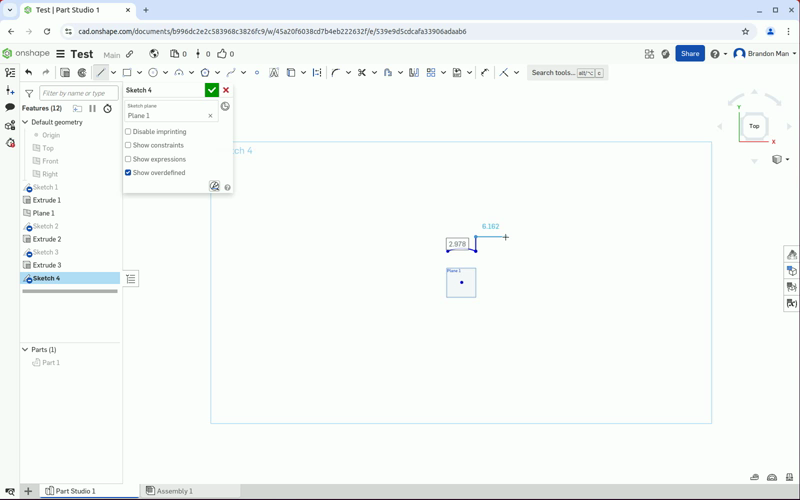
mouse_move(447, 236)
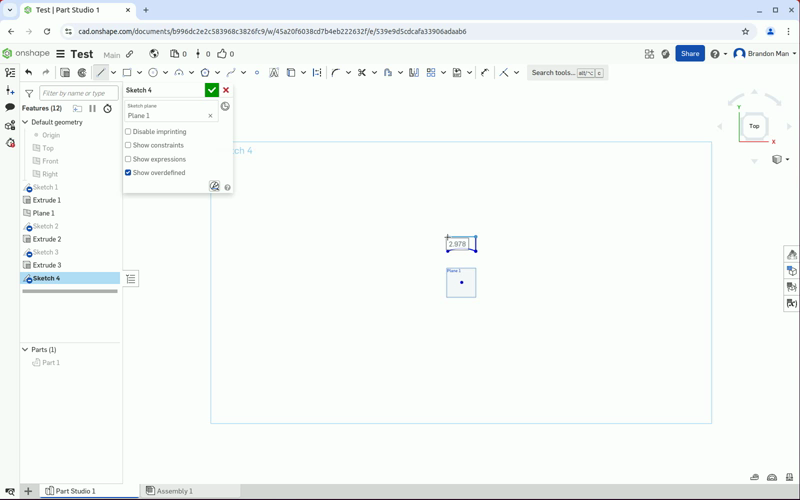
click(447, 236)
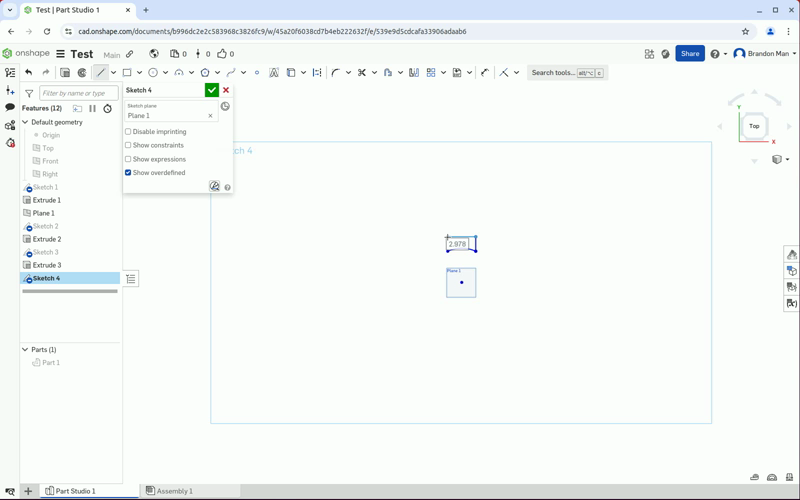
key_up(shift)
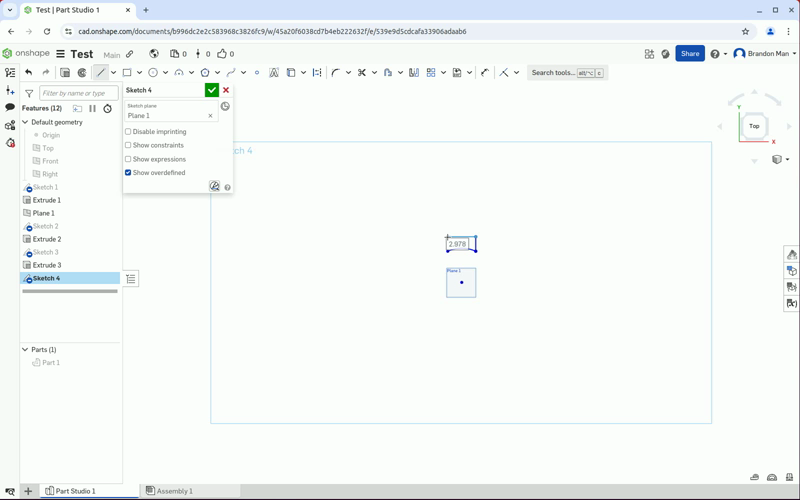
mouse_move(477, 236)
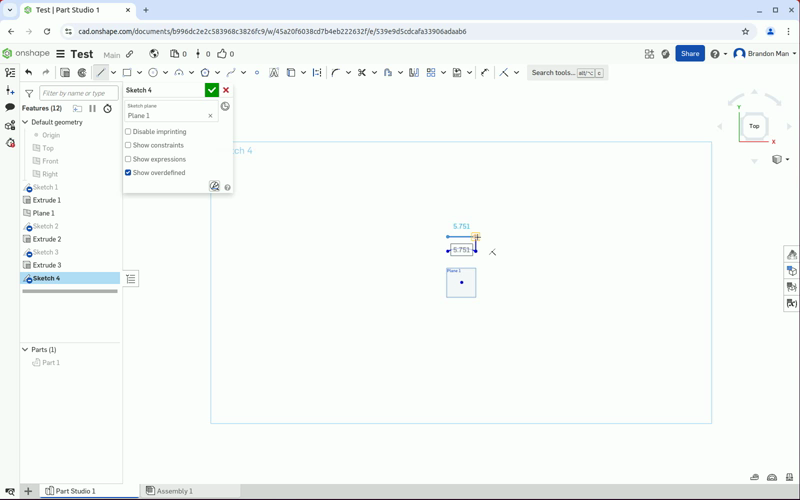
key_down(shift)
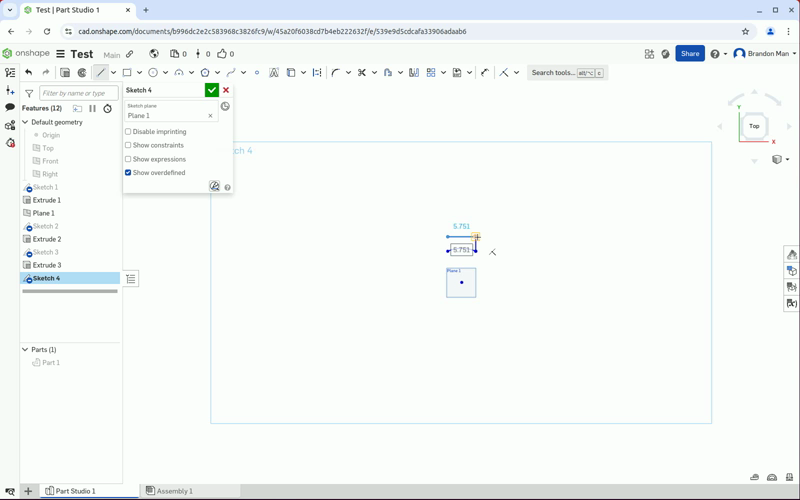
mouse_move(447, 251)
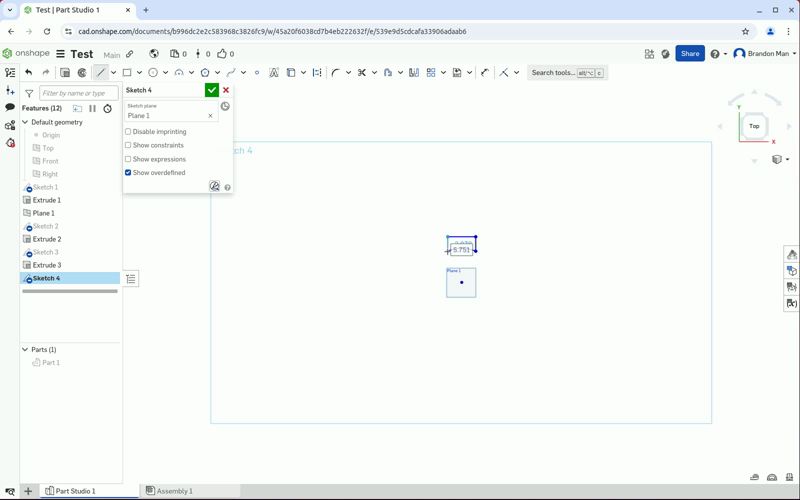
key_up(shift)
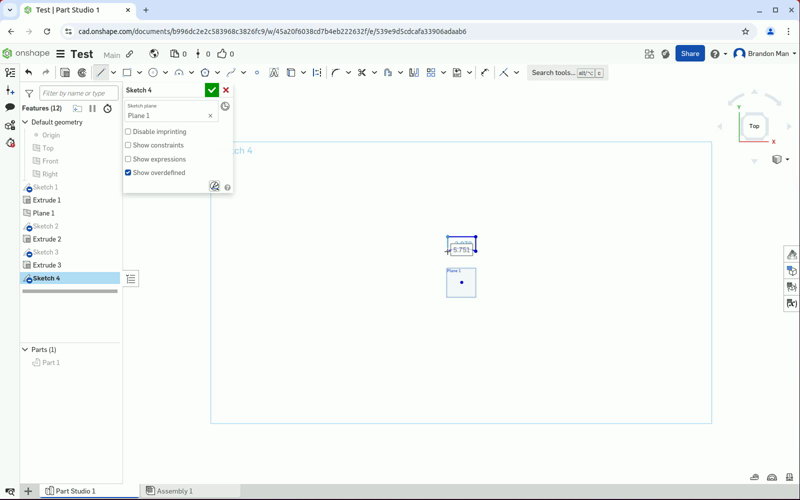
click(447, 251)
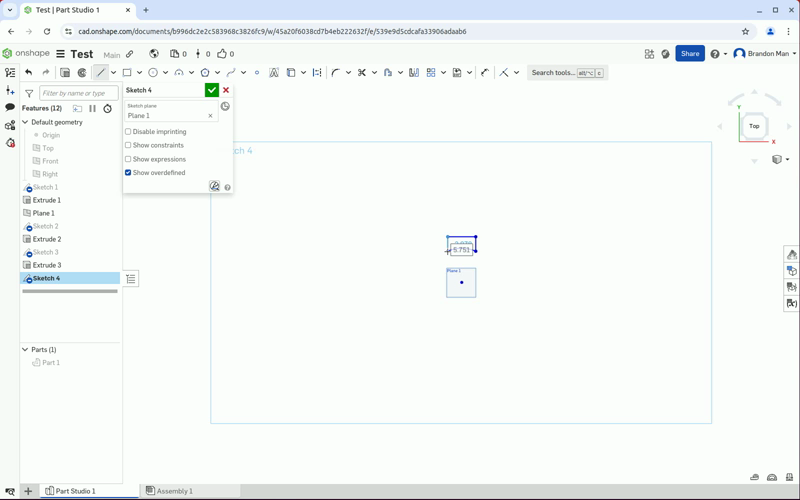
key(esc)
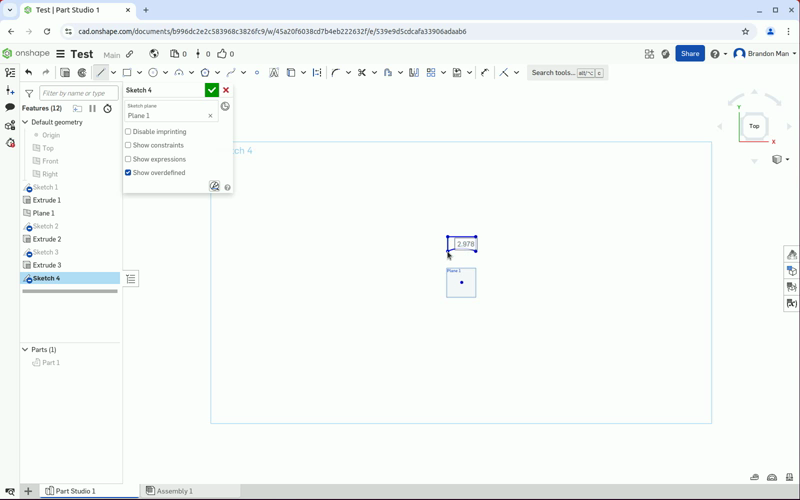
mouse_move(469, 246)
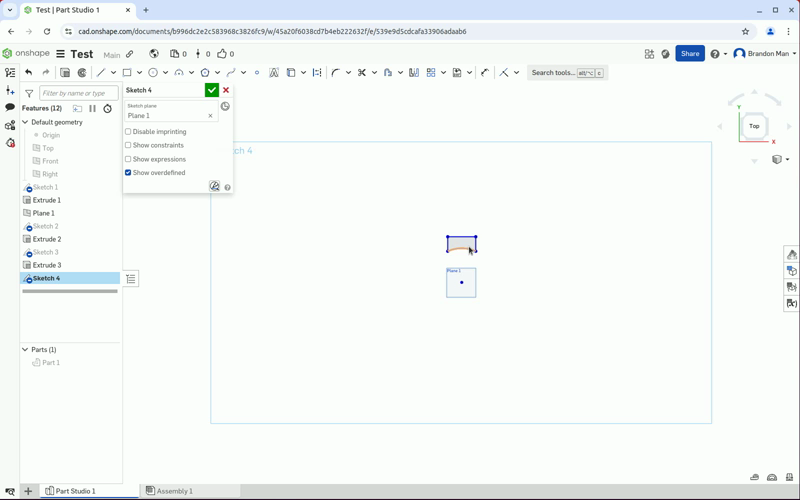
scroll(6)
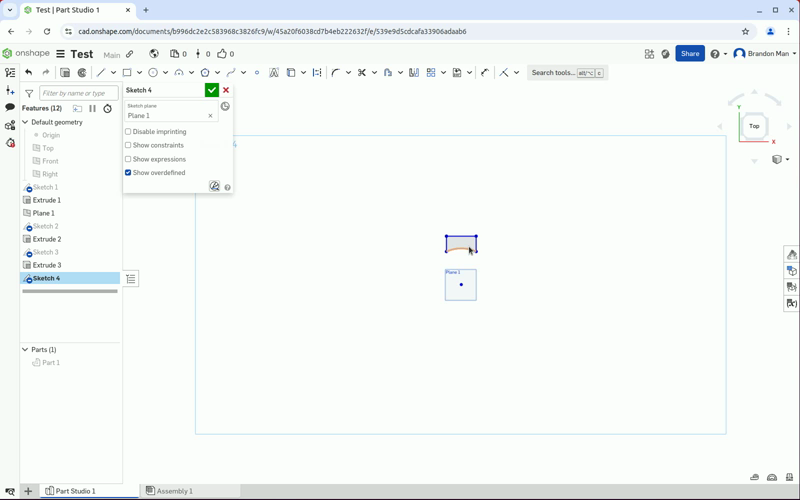
scroll(6)
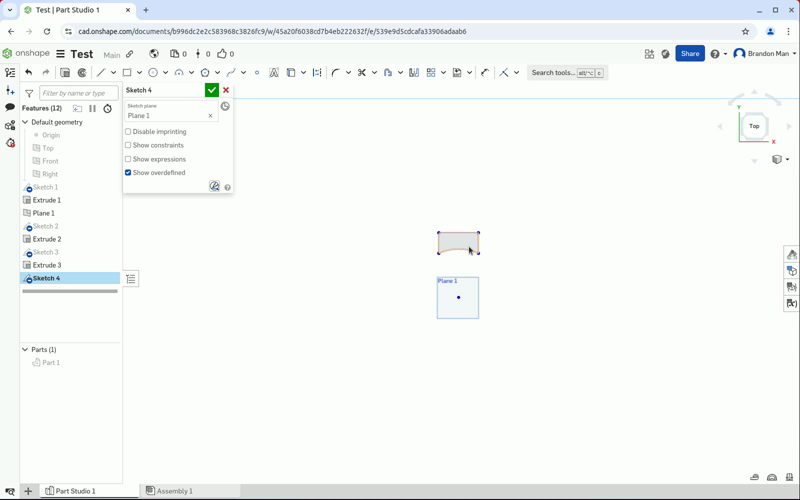
scroll(6)
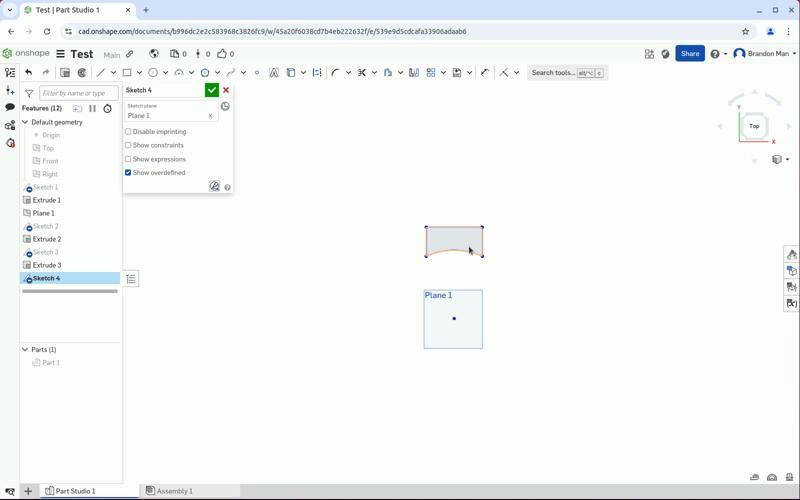
scroll(6)
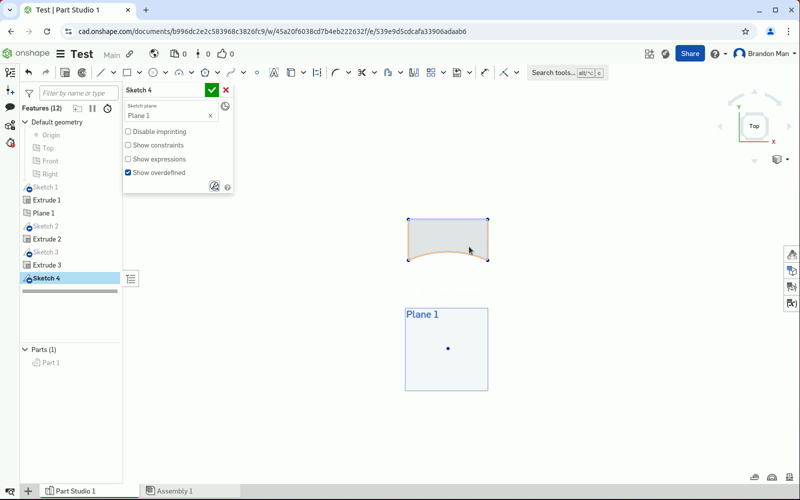
scroll(6)
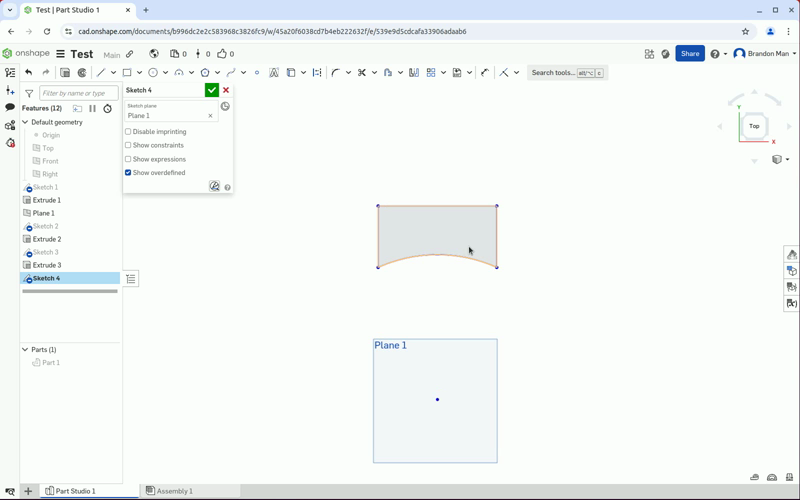
scroll(6)
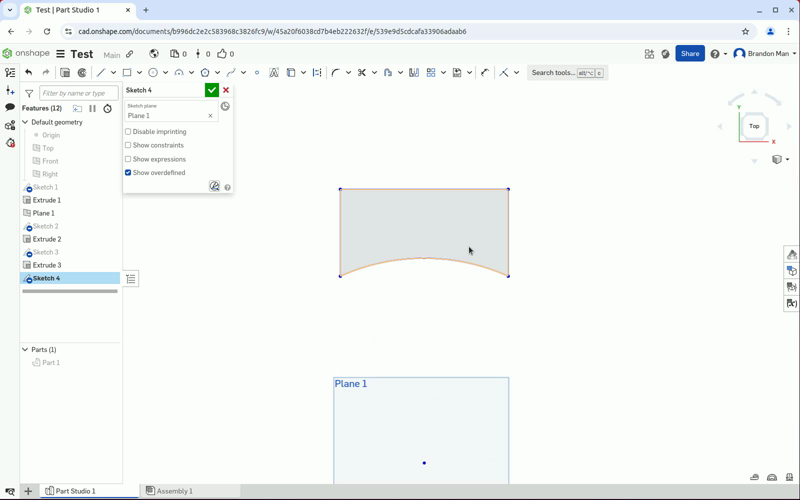
scroll(6)
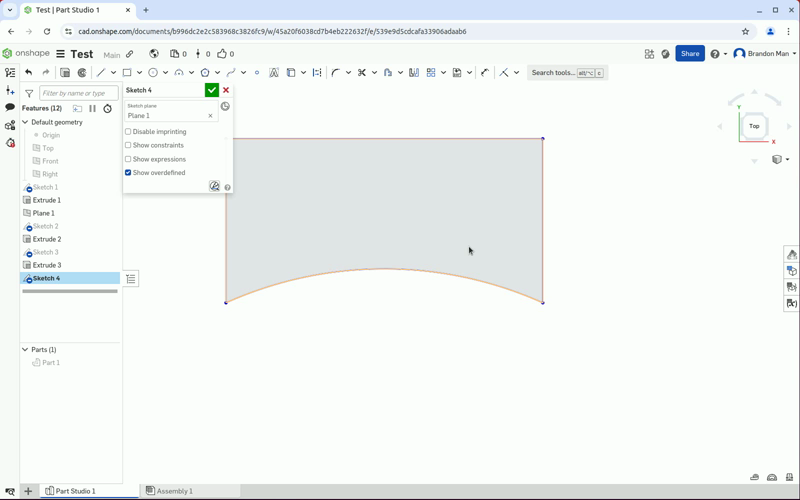
click(469, 246)
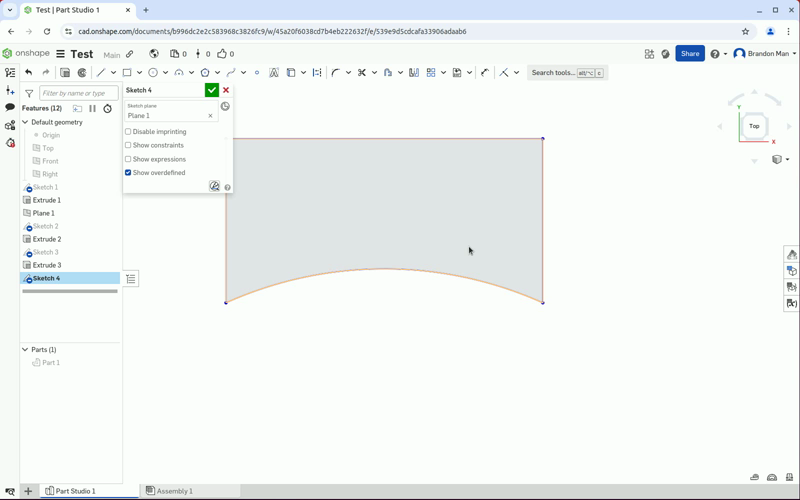
scroll(-6)
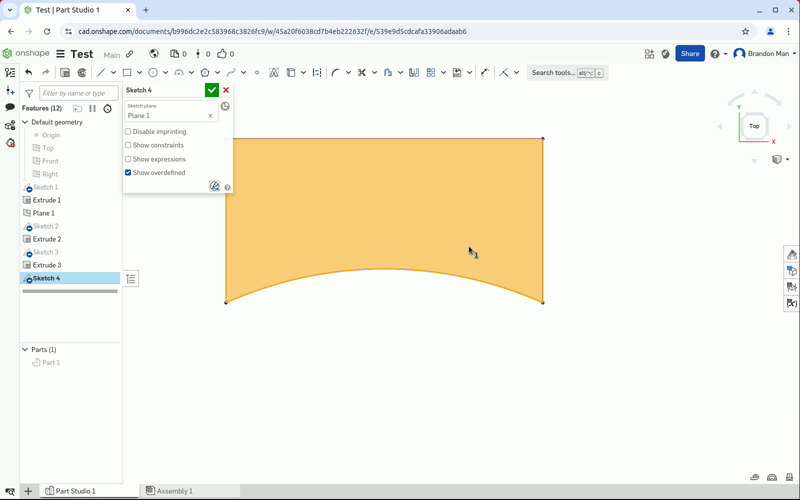
scroll(-6)
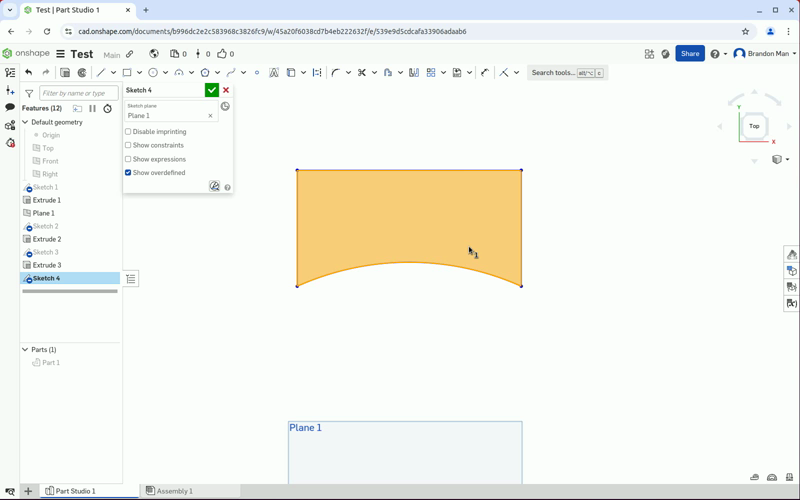
scroll(-6)
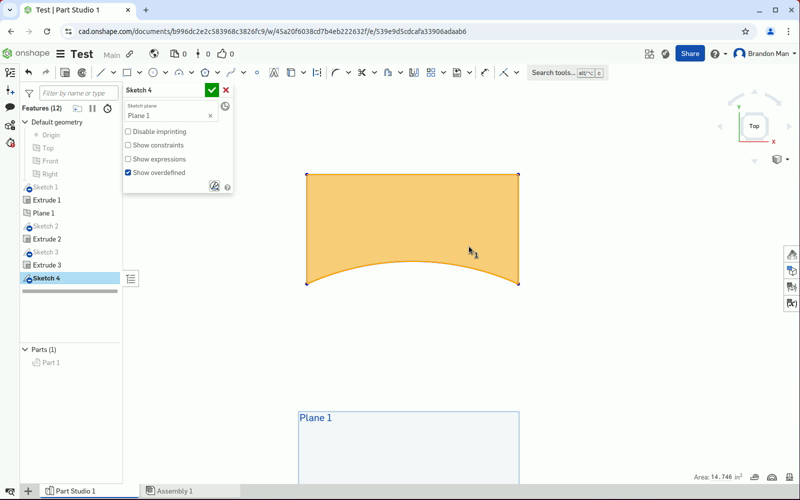
scroll(-6)
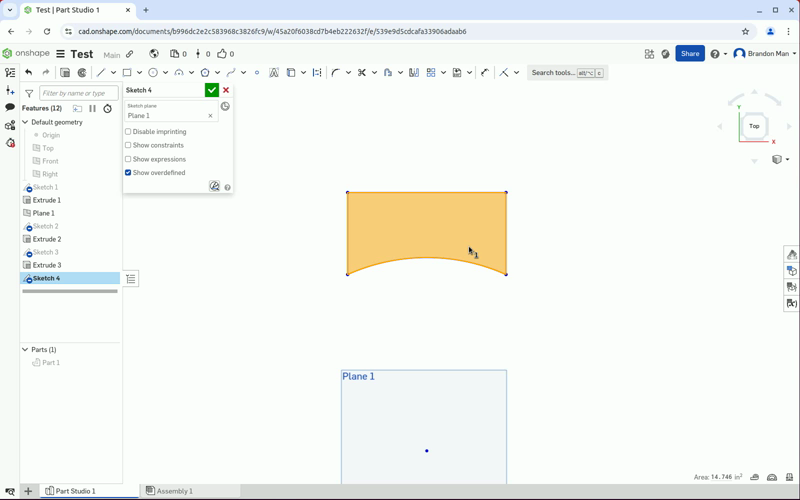
scroll(-6)
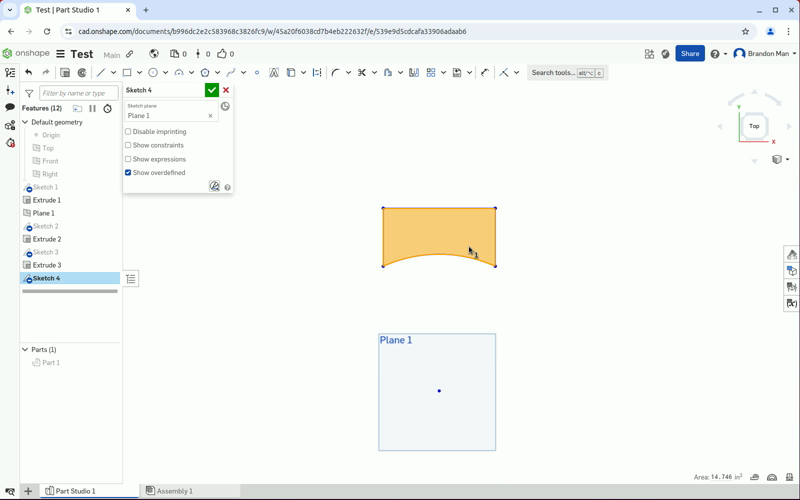
scroll(-6)
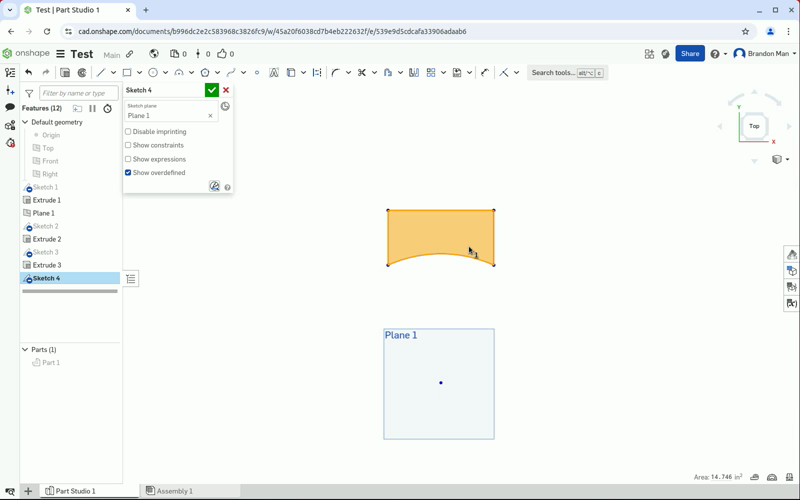
scroll(-6)
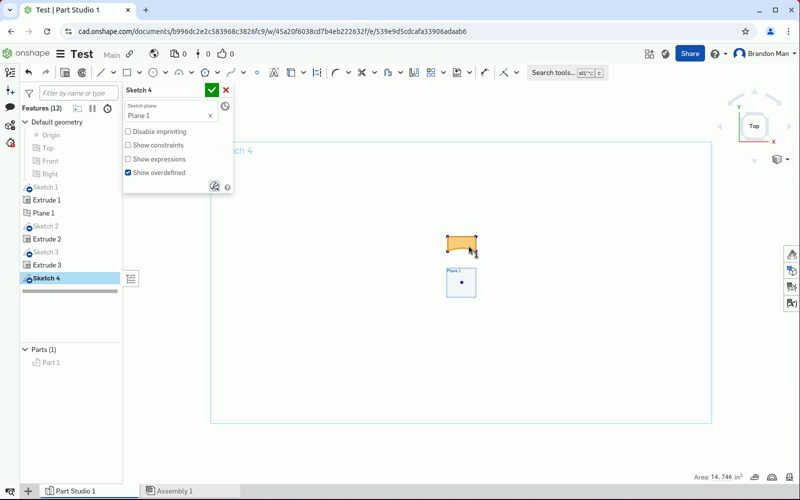
mouse_move(73, 352)
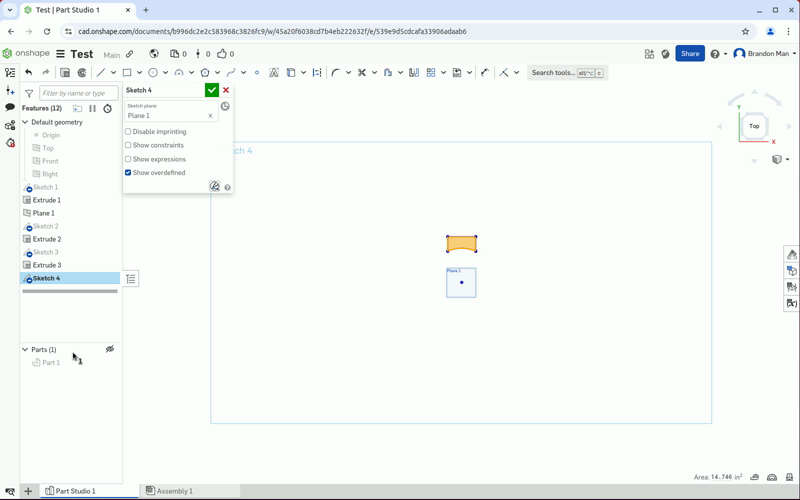
key(shift+y)
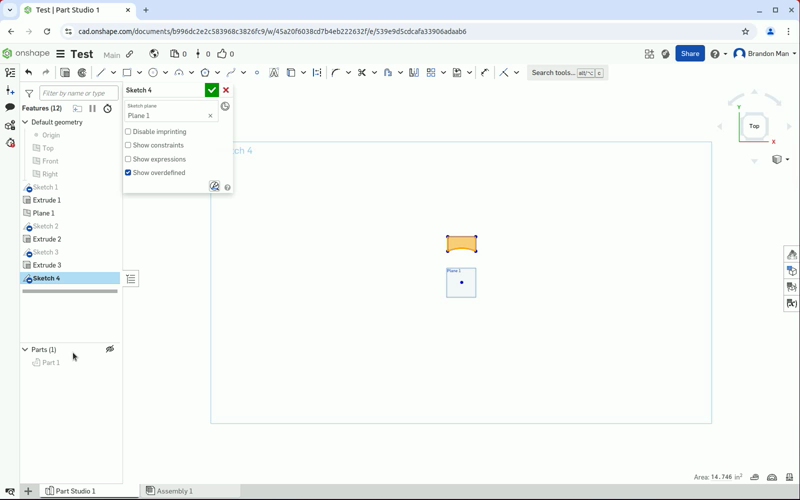
key(shift+e)
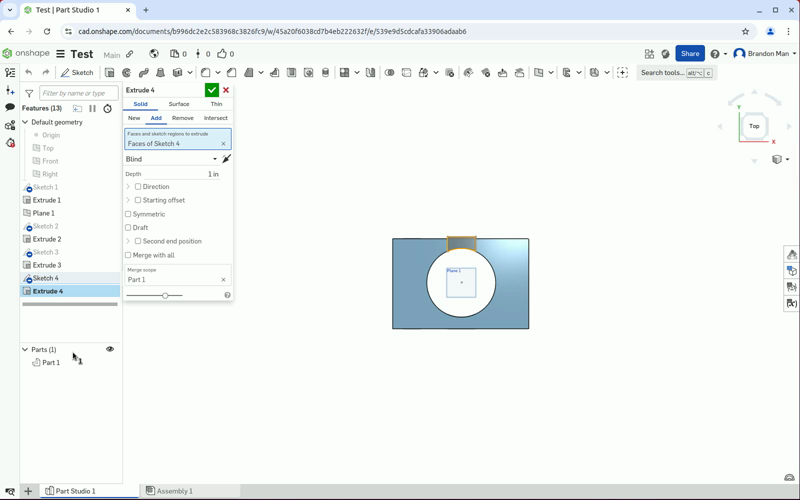
mouse_move(143, 106)
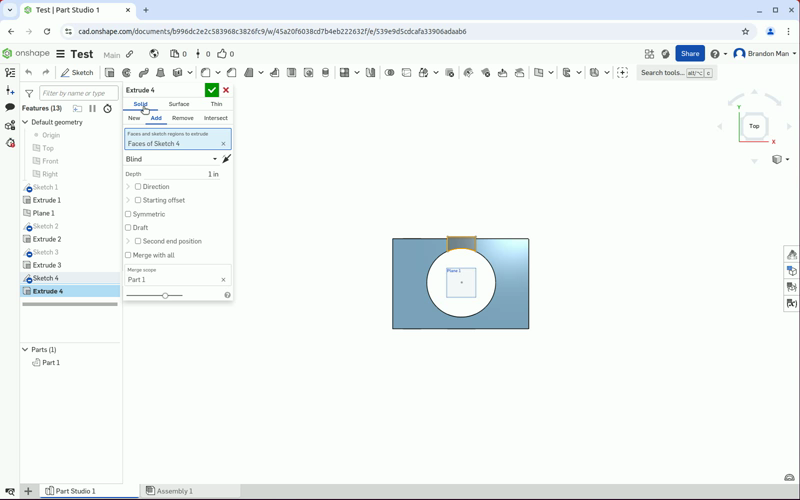
click(143, 106)
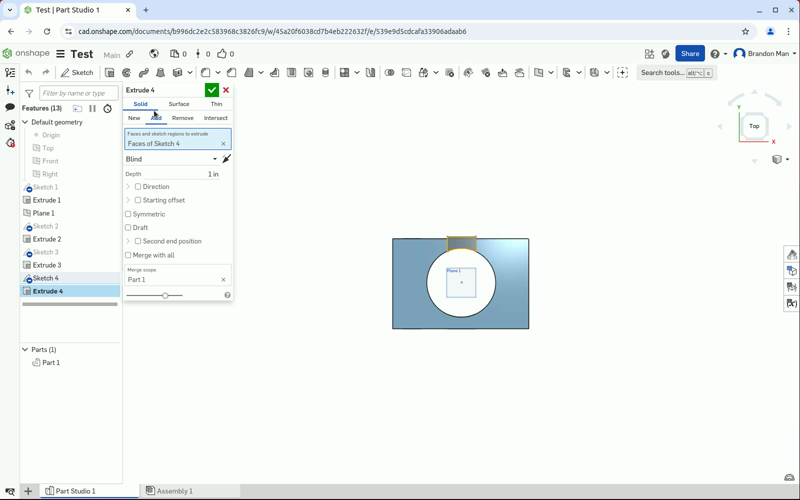
mouse_move(186, 120)
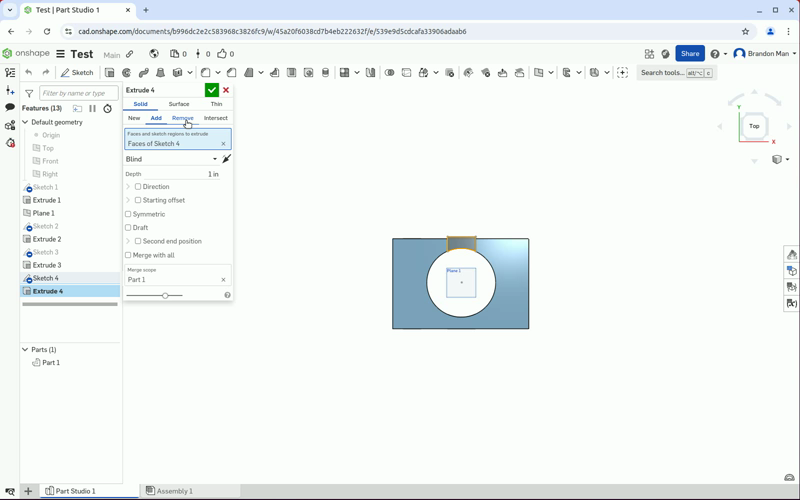
click(186, 120)
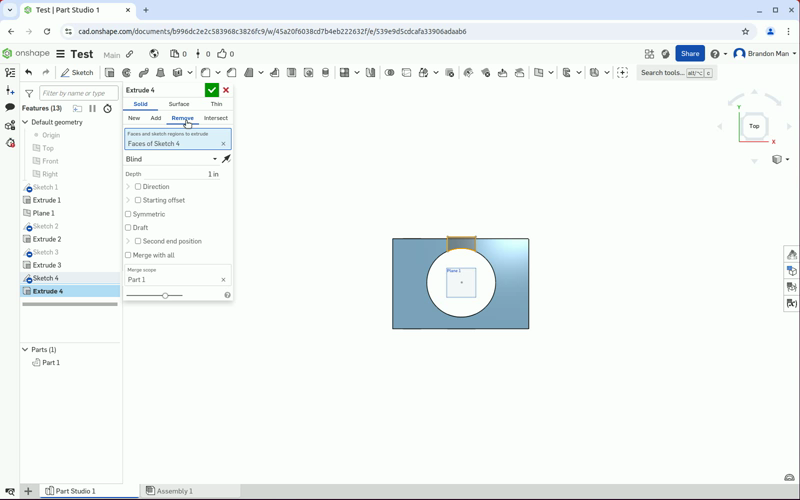
key(tab, 4)
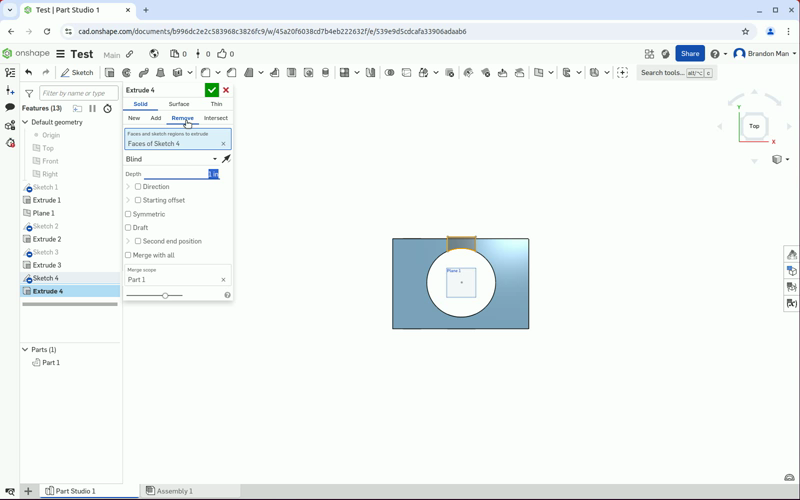
text(1.444)
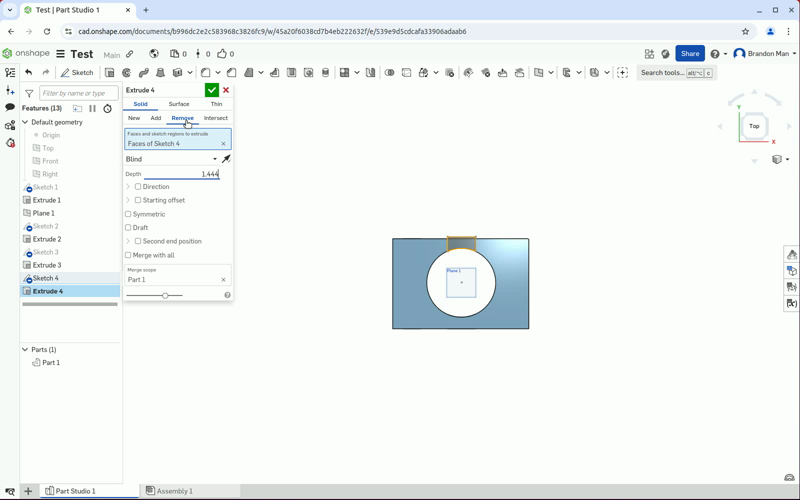
key(tab, 6)
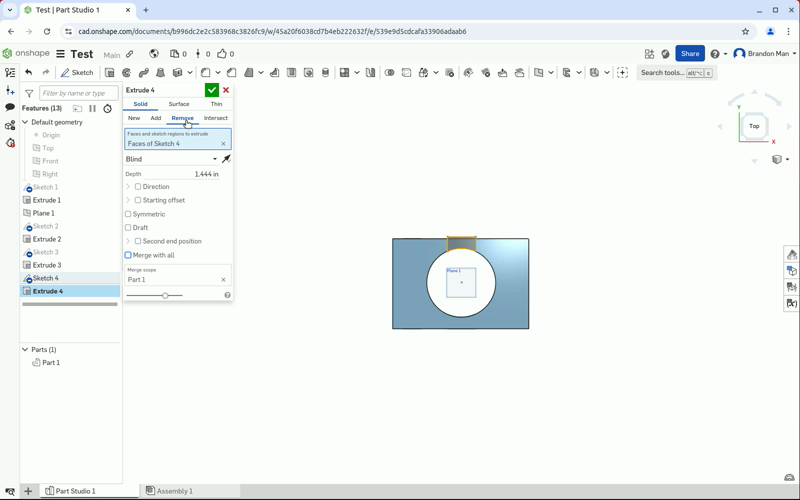
key(space)
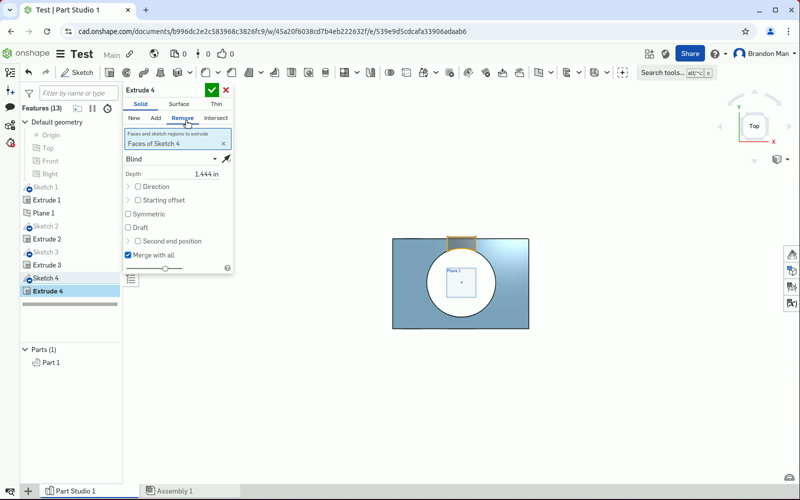
key(enter)
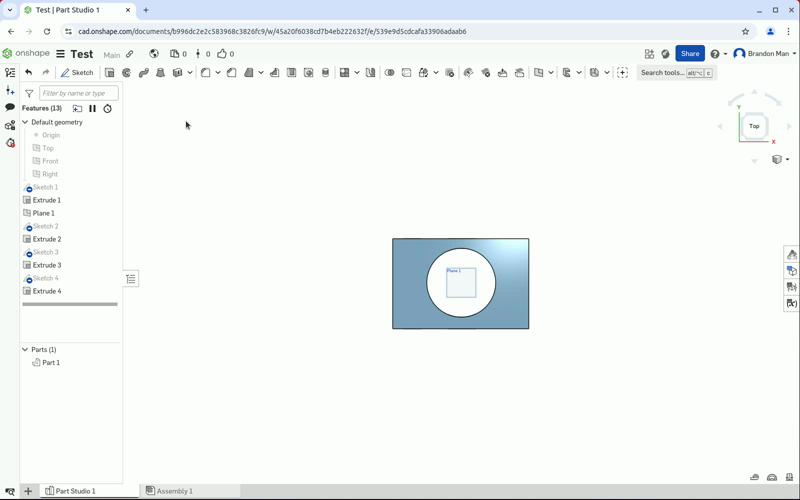
key(shift+h)
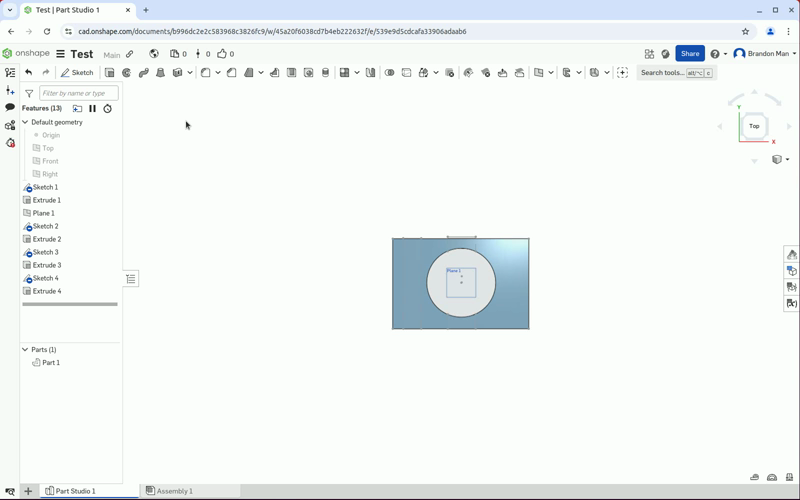
key(shift+h)
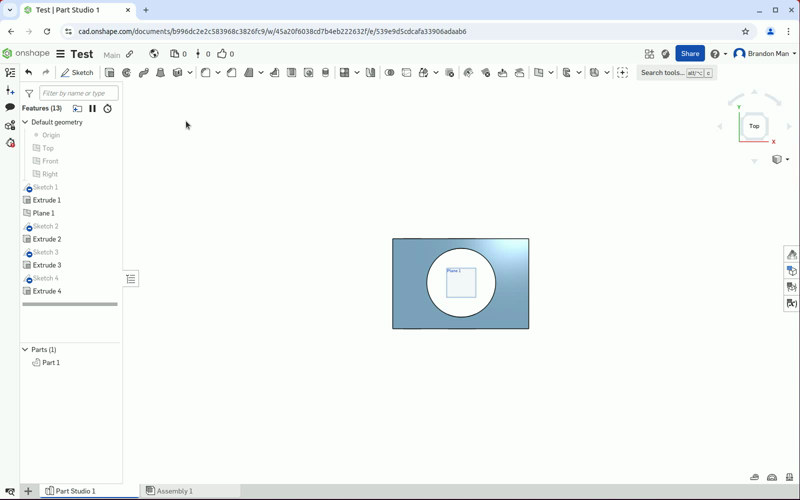
mouse_move(73, 189)
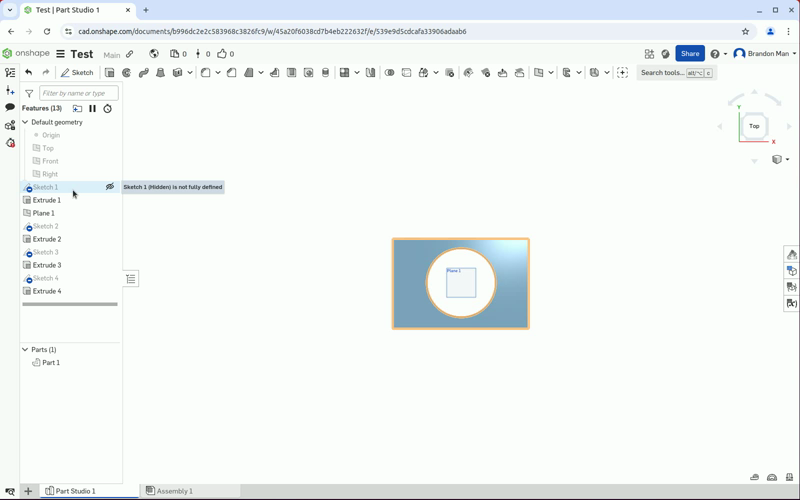
click(73, 189)
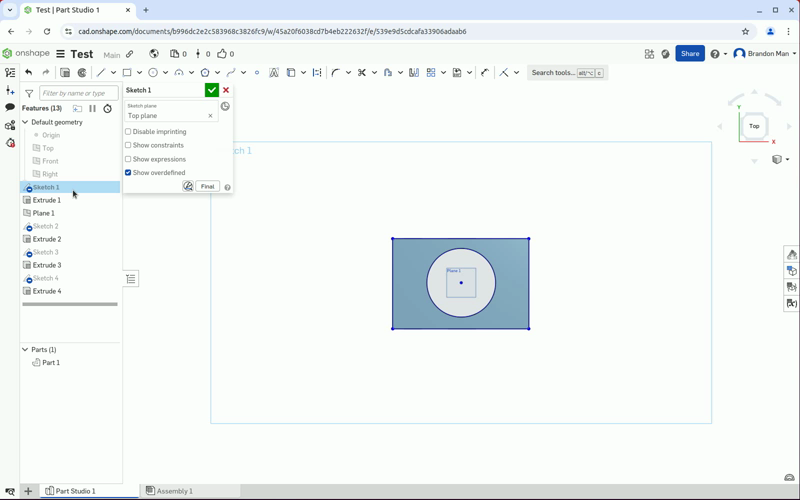
mouse_move(229, 92)
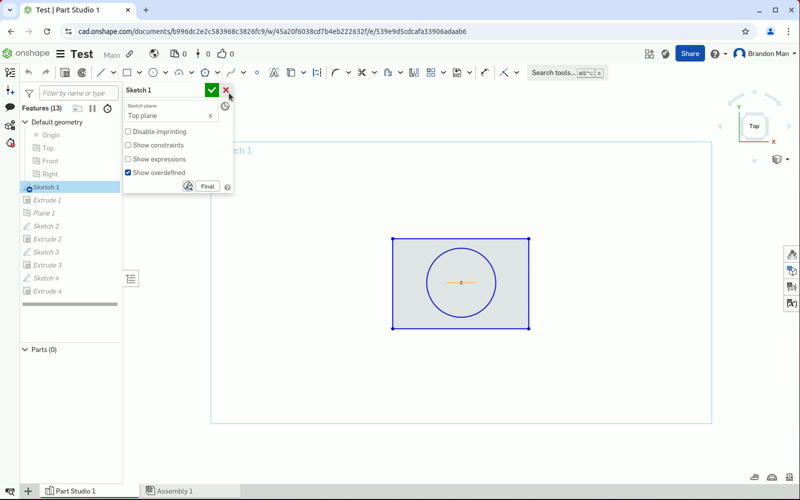
click(229, 92)
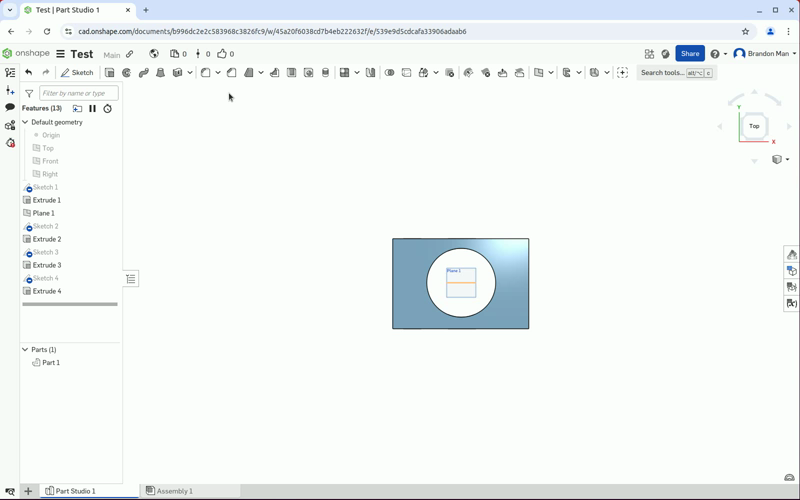
mouse_move(73, 352)
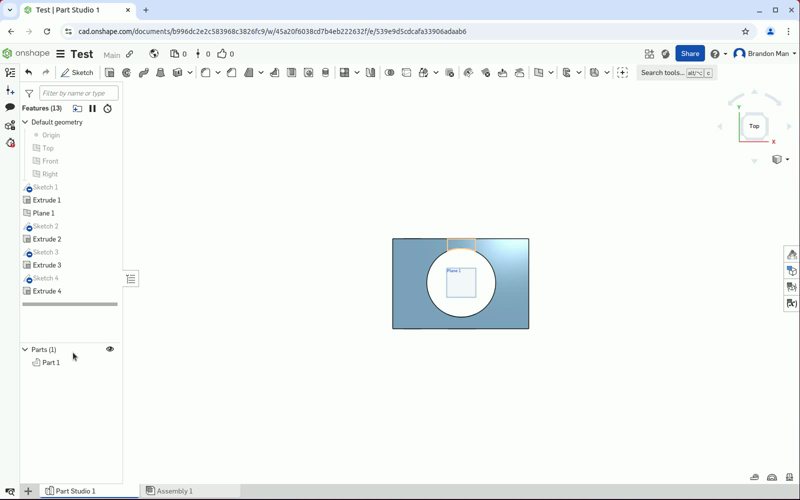
key(y)
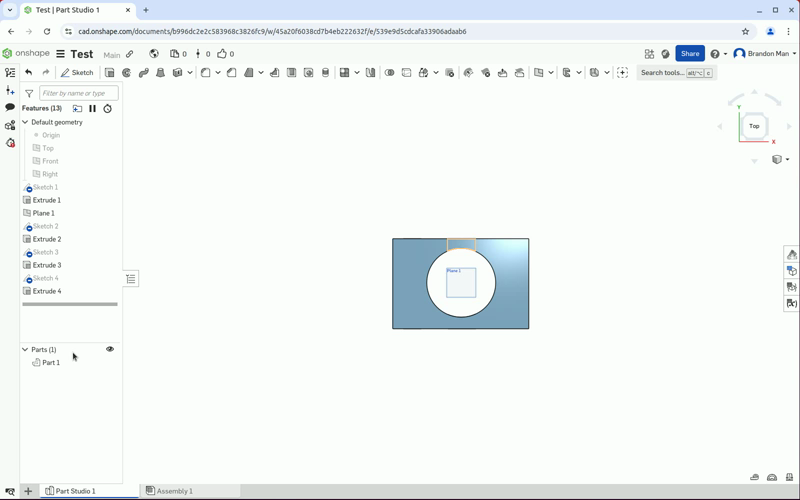
key(shift+p)
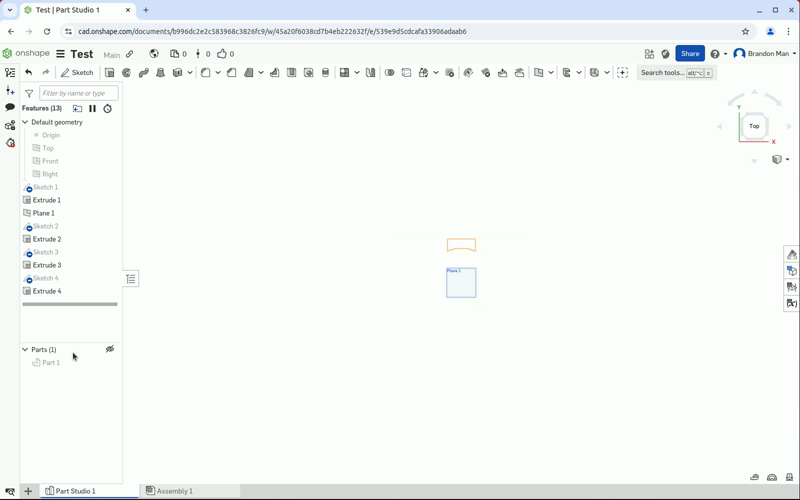
key(space)
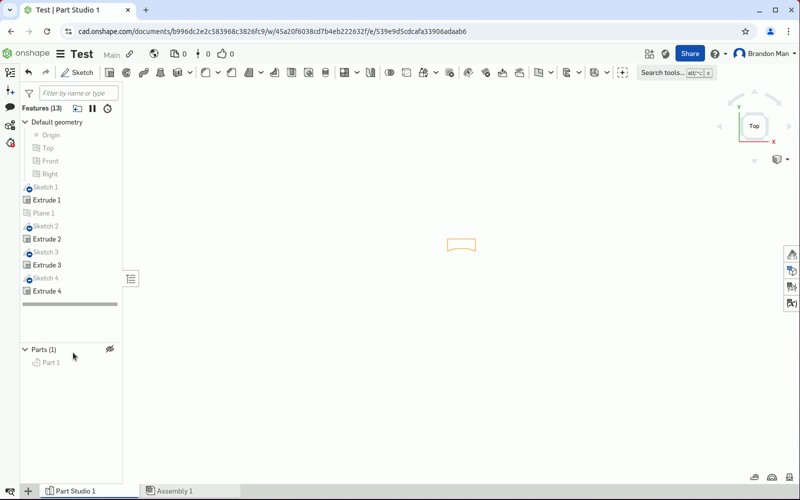
key_down(shift)
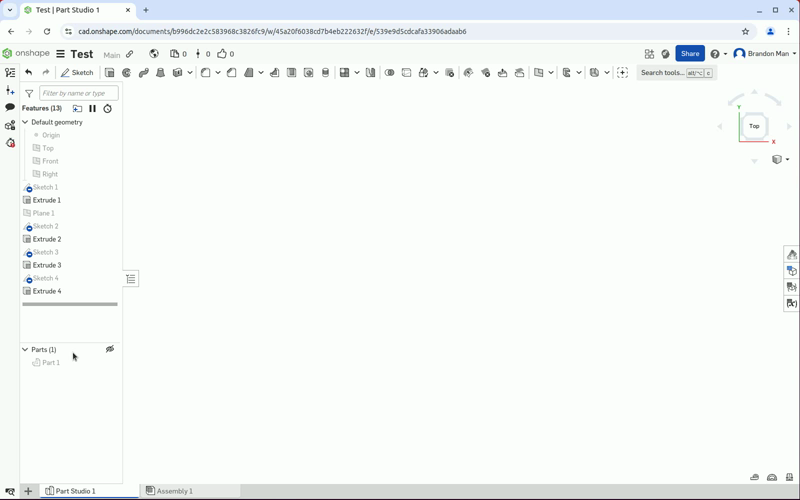
key(up)
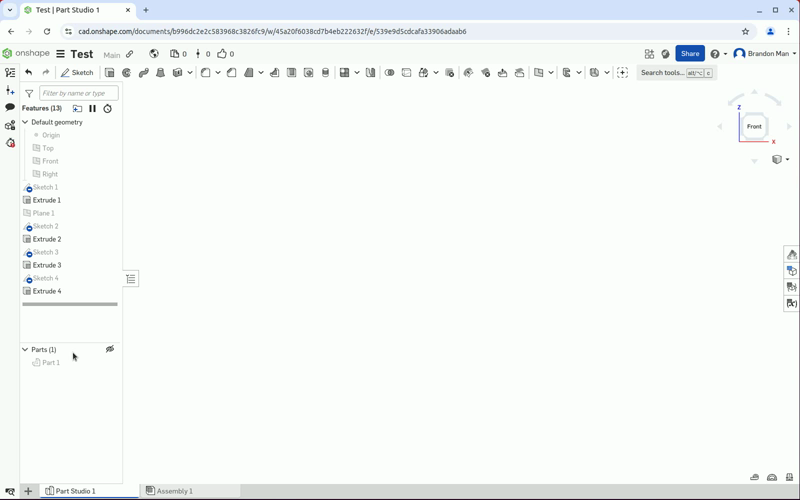
key_up(shift)
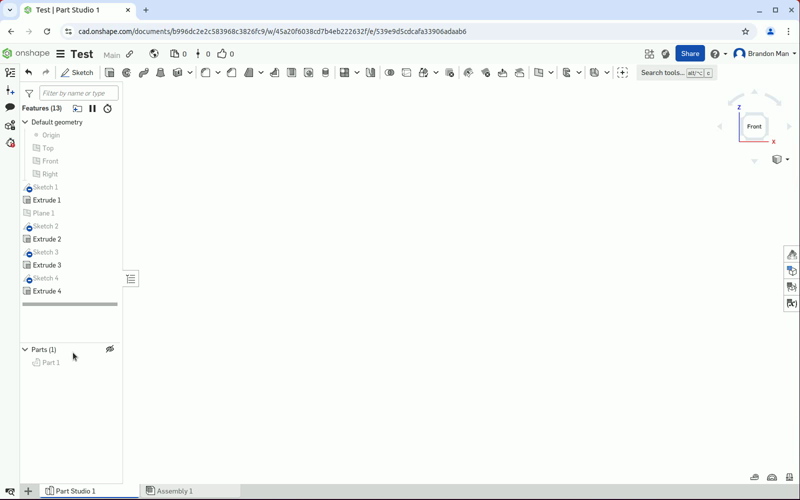
mouse_move(73, 352)
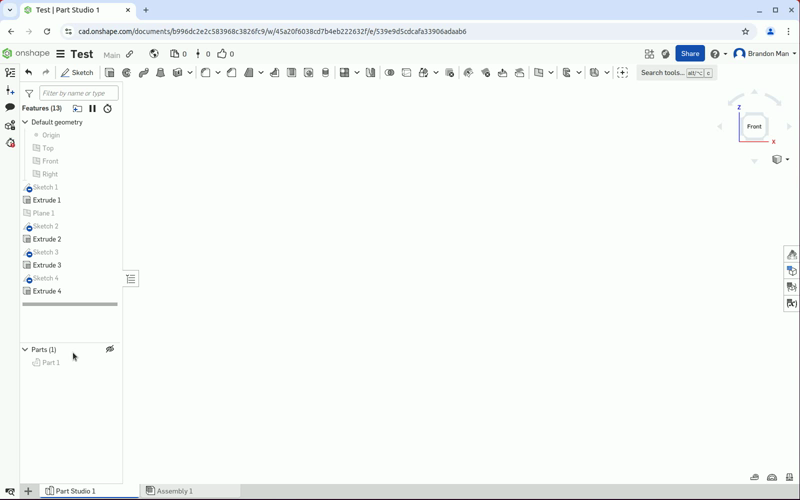
key(shift+y)
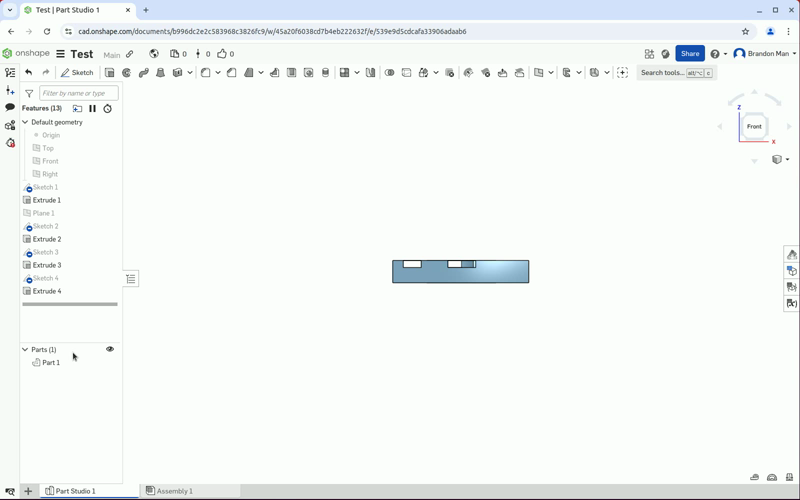
mouse_move(541, 75)
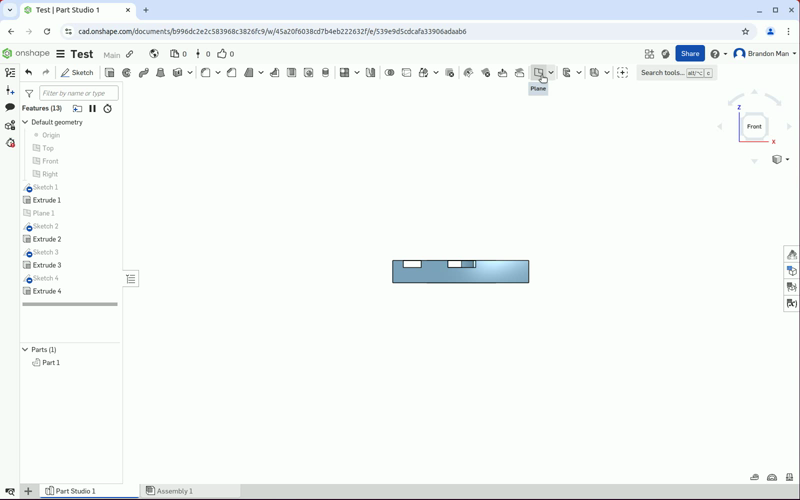
click(541, 75)
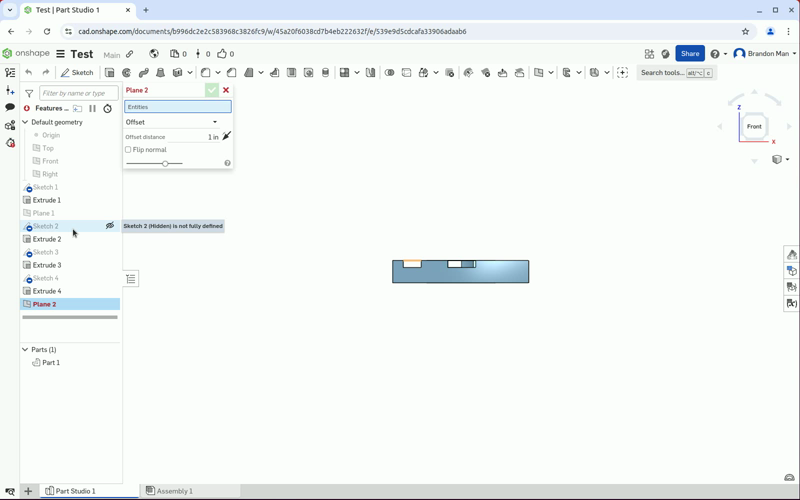
scroll(3)
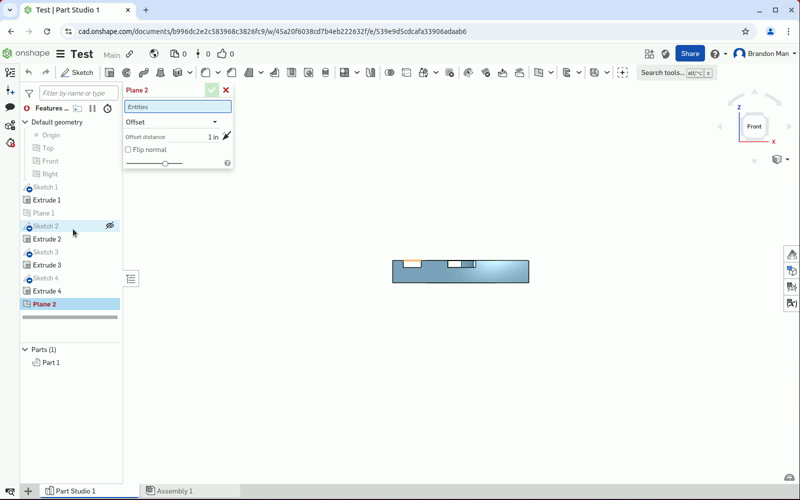
mouse_move(73, 163)
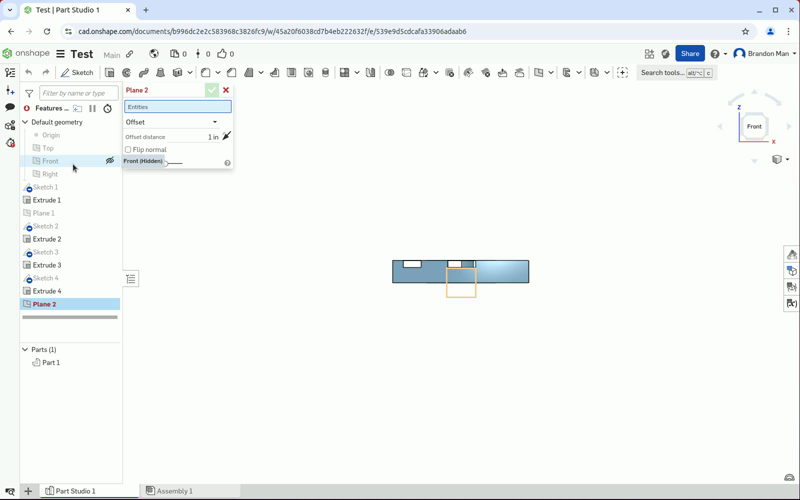
click(73, 163)
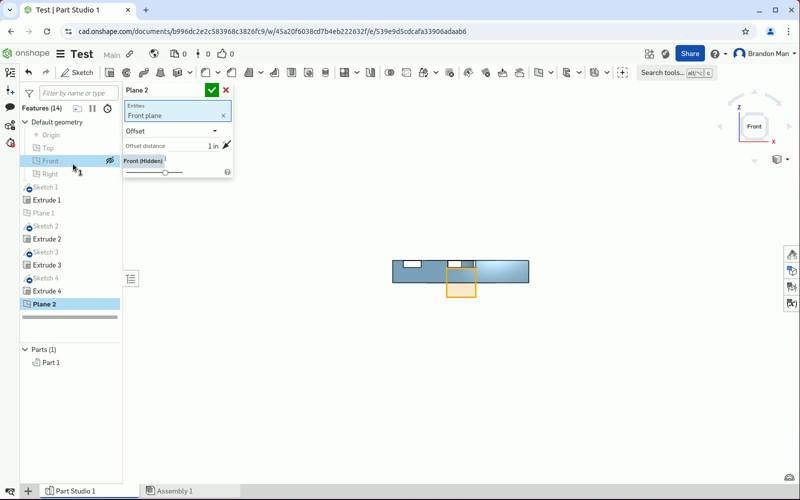
key(tab, 2)
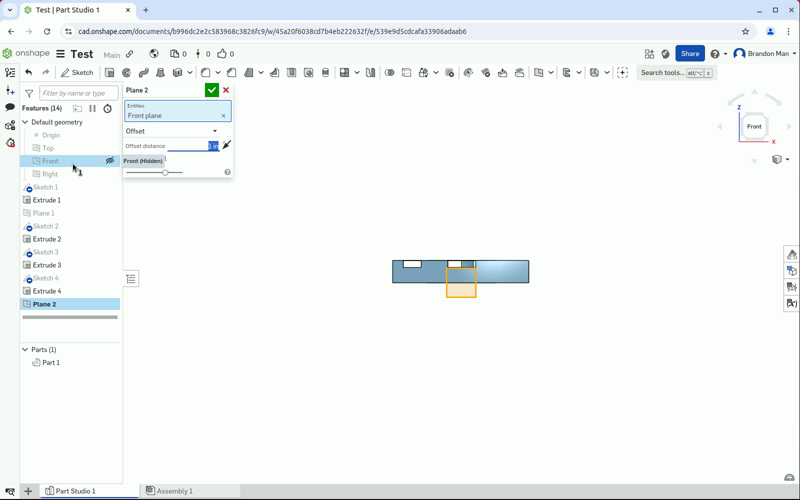
text(9.397)
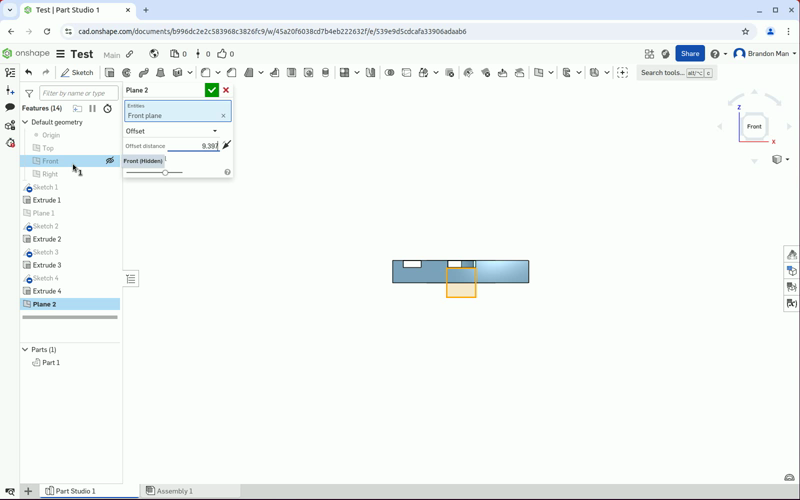
key(enter, 2)
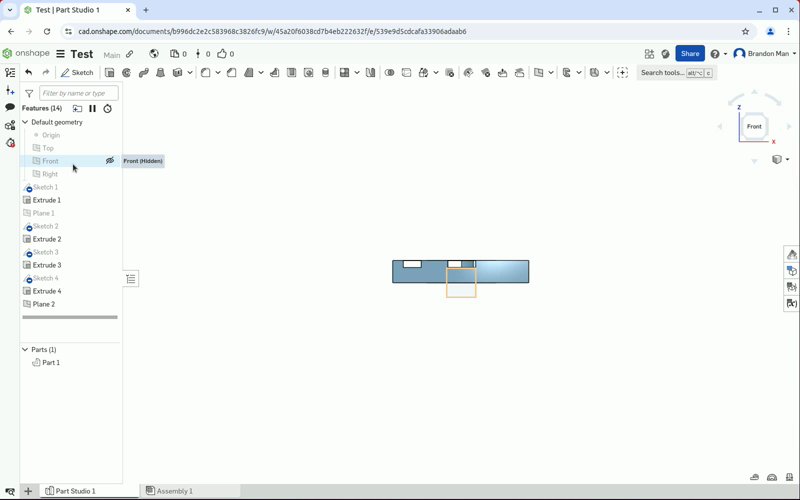
key(shift+s)
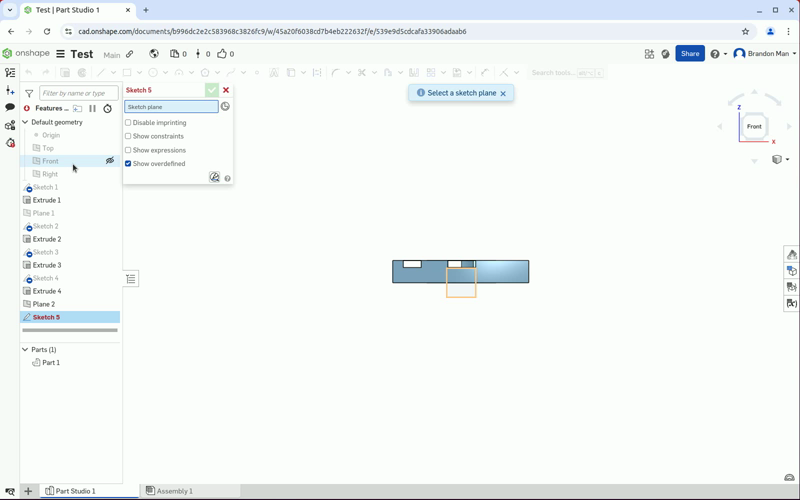
mouse_move(73, 306)
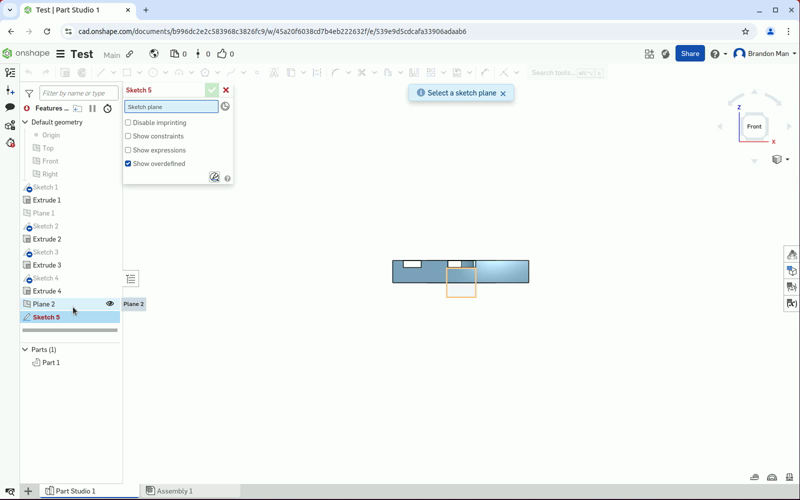
click(73, 306)
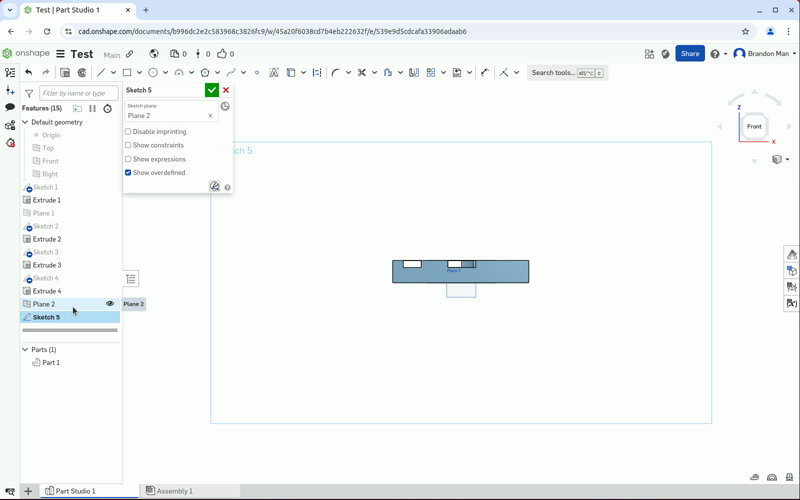
mouse_move(73, 352)
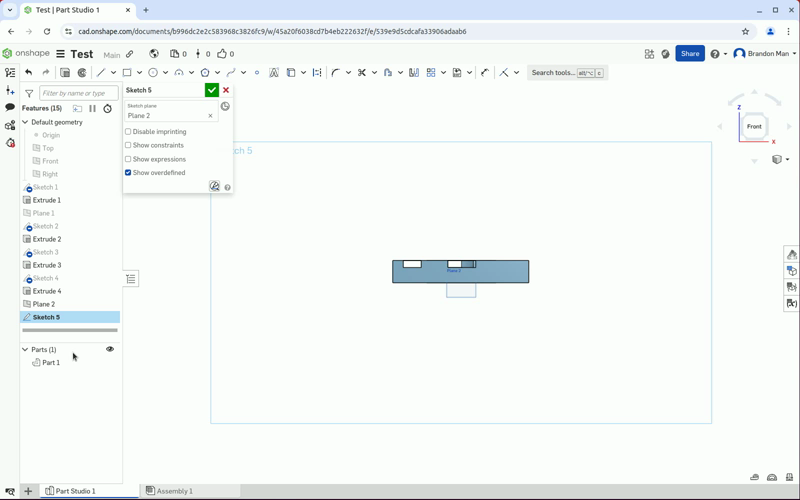
key(y)
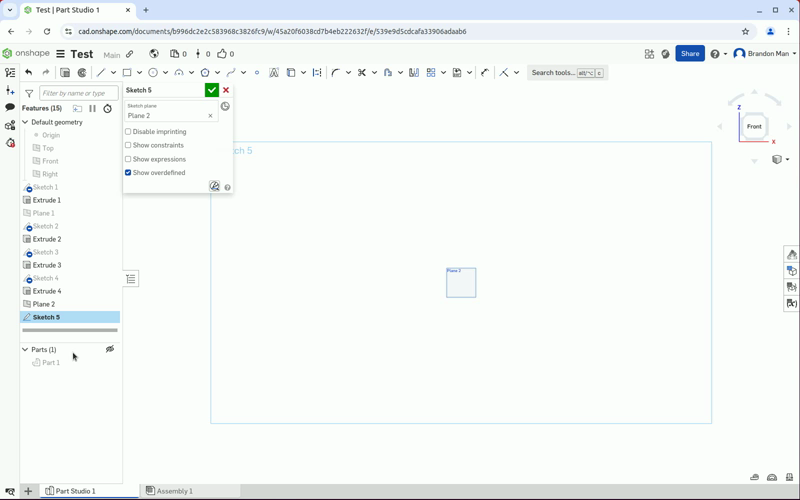
key(l)
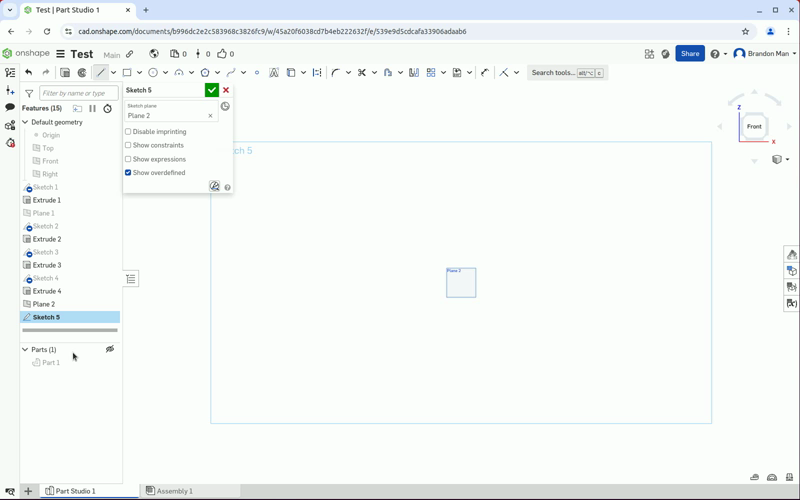
key_down(shift)
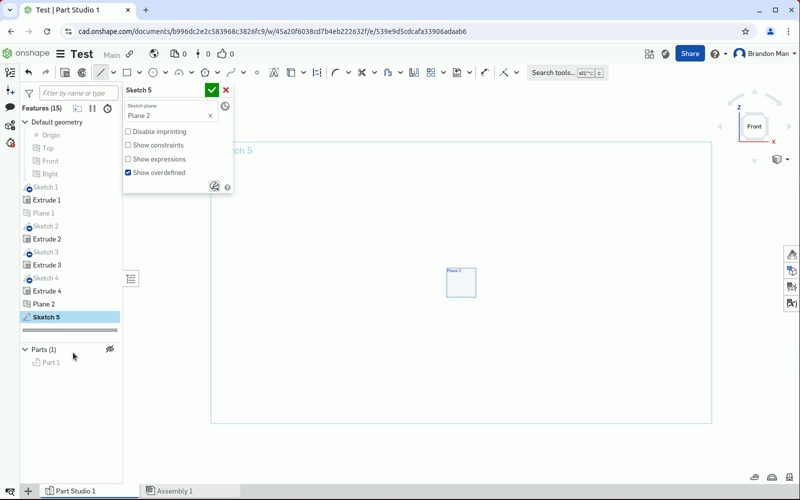
mouse_move(498, 264)
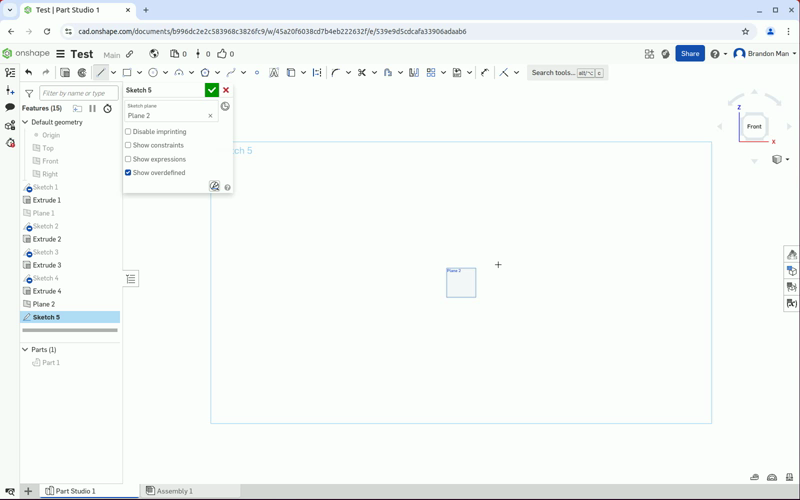
click(498, 264)
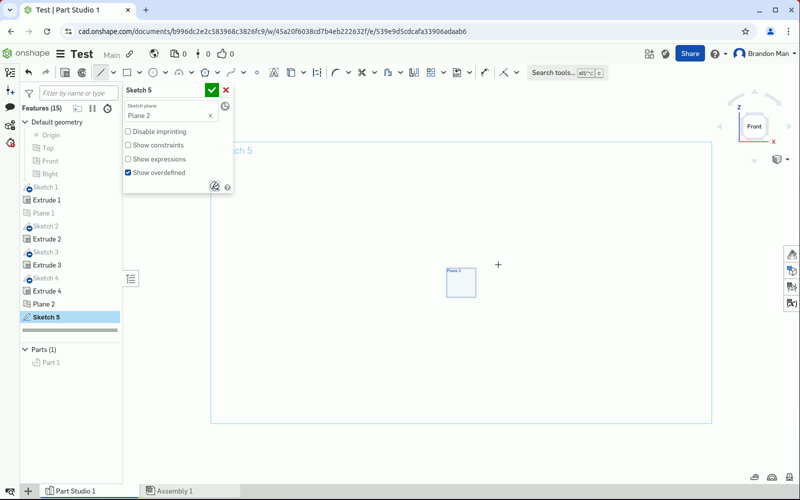
key_up(shift)
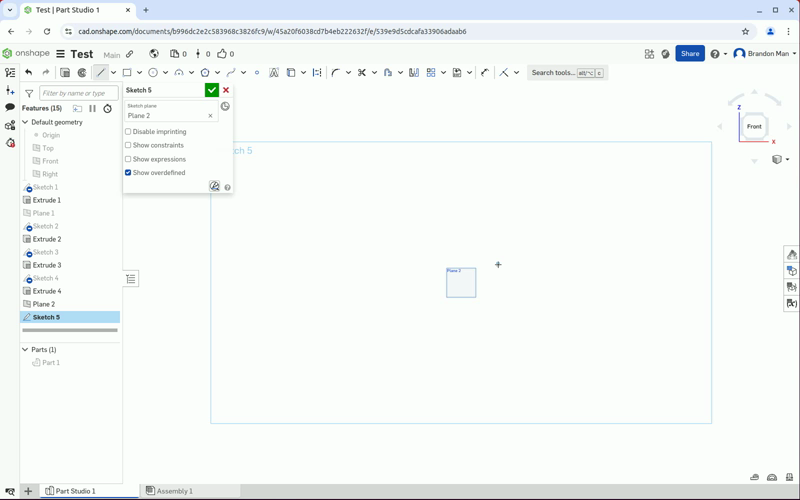
key_down(shift)
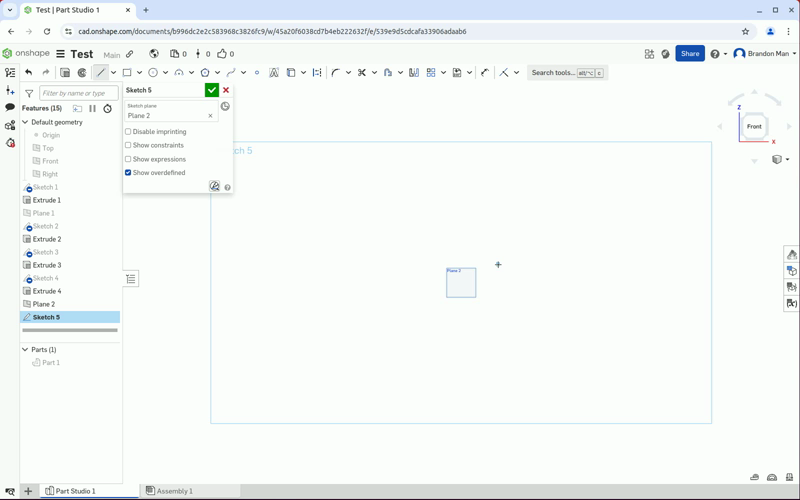
mouse_move(528, 264)
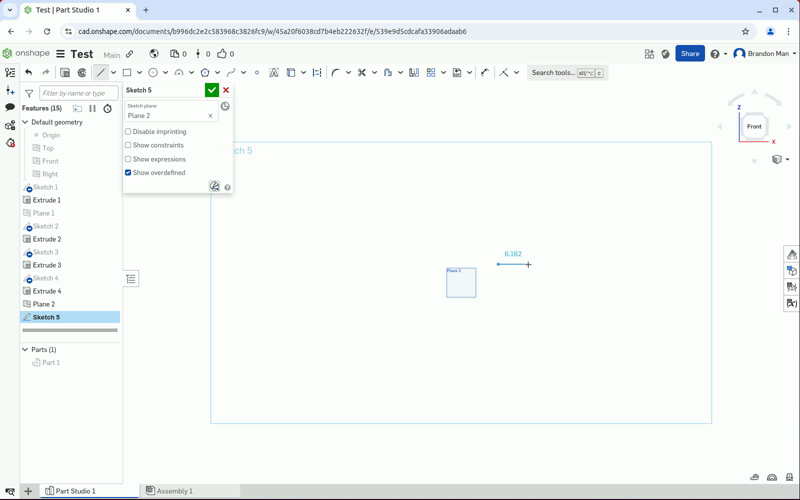
mouse_move(512, 264)
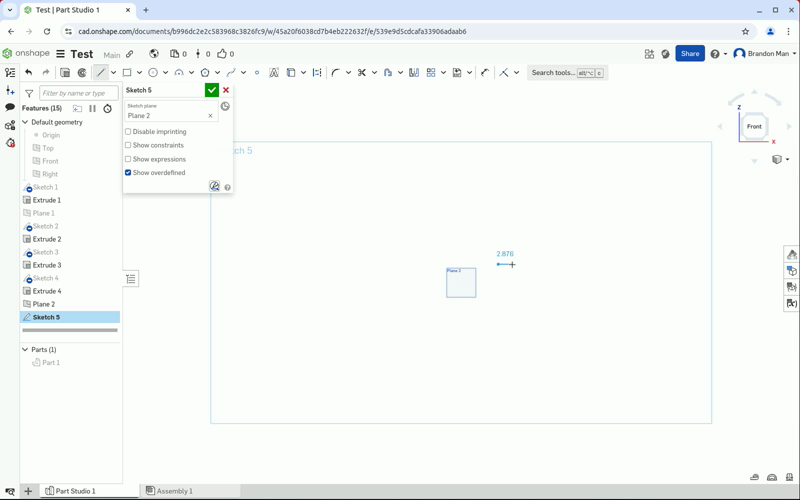
click(512, 264)
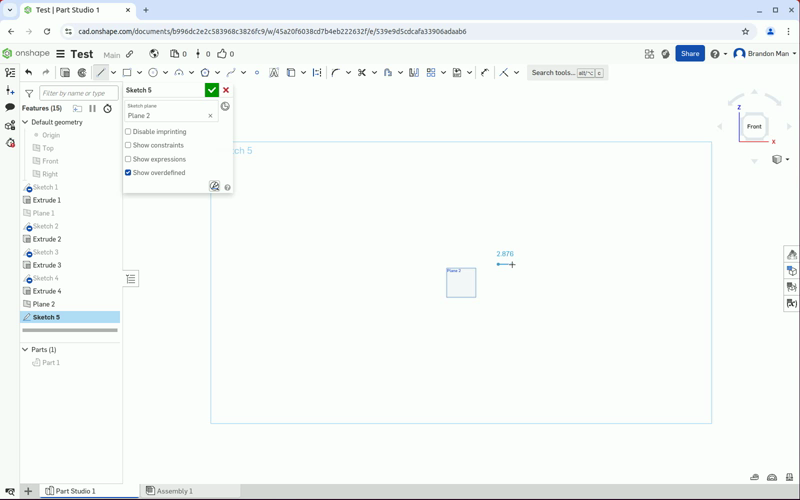
key_up(shift)
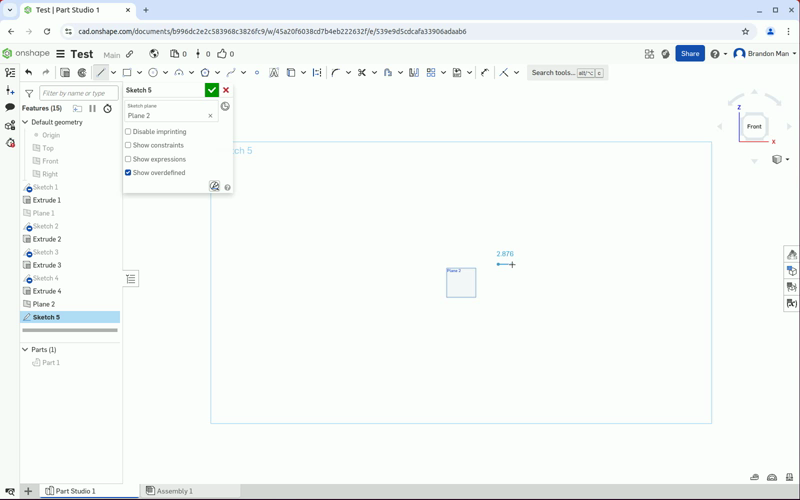
key_down(shift)
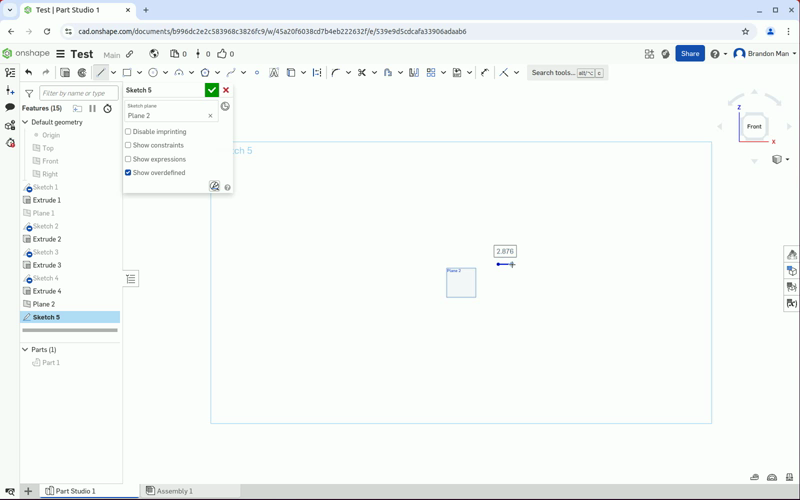
mouse_move(542, 264)
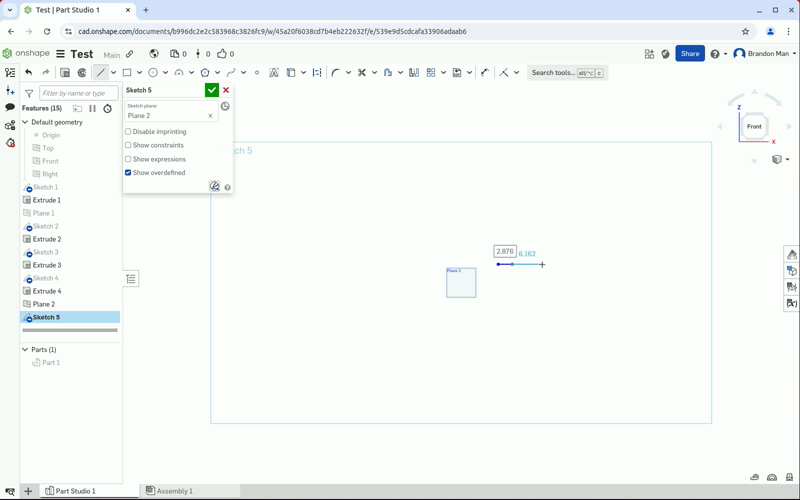
mouse_move(510, 260)
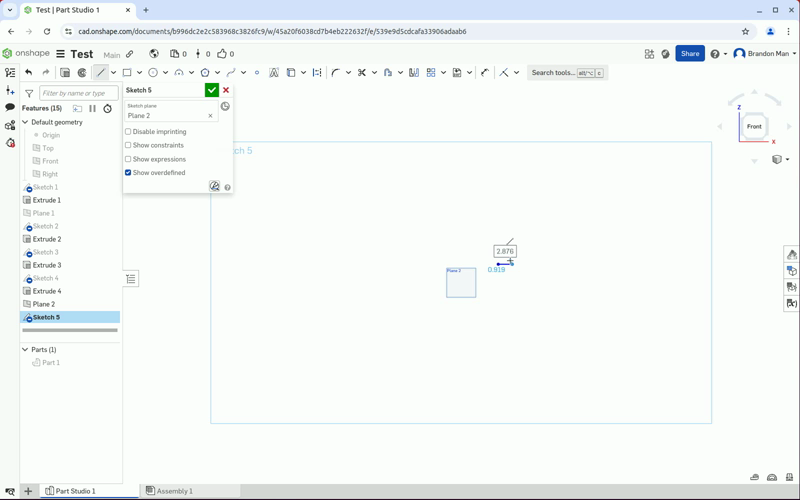
scroll(6)
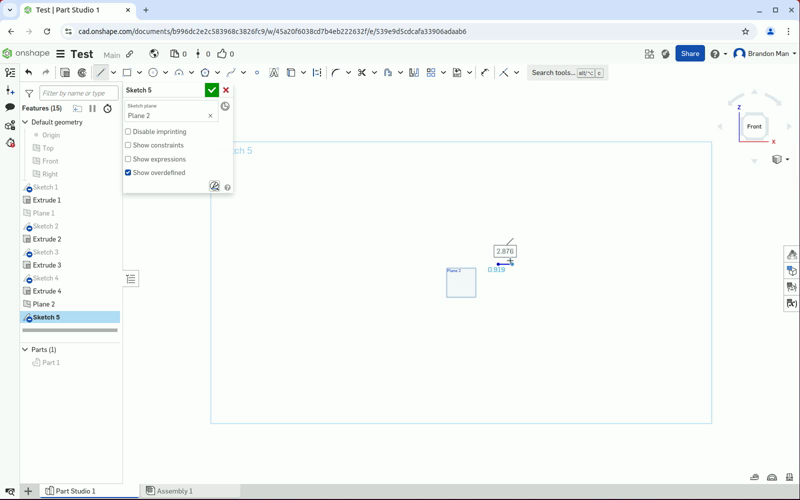
scroll(6)
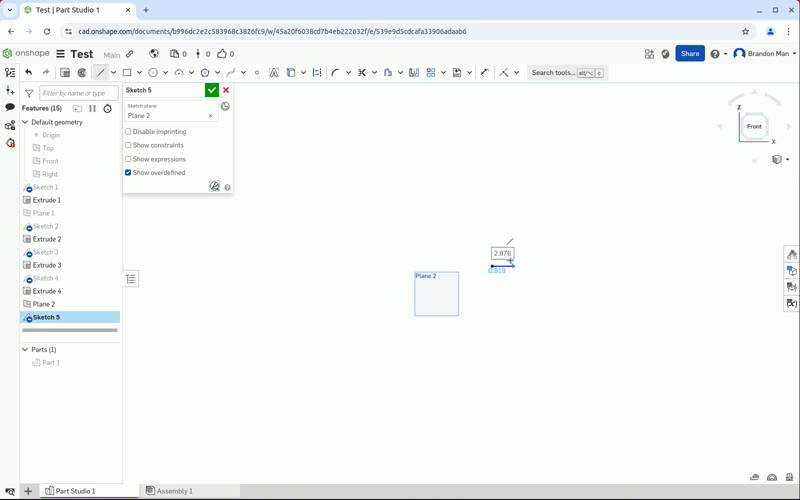
scroll(6)
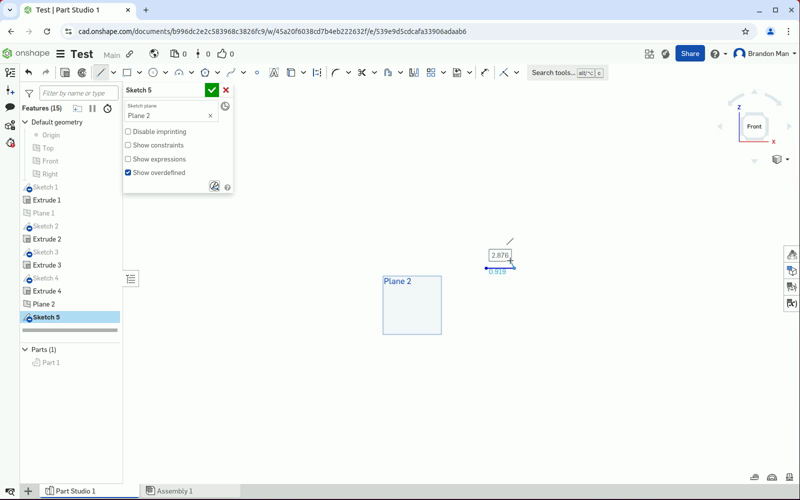
scroll(6)
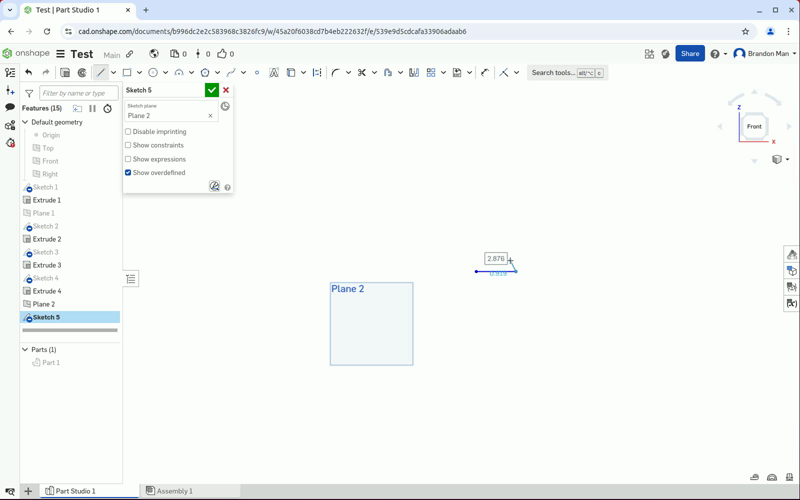
scroll(6)
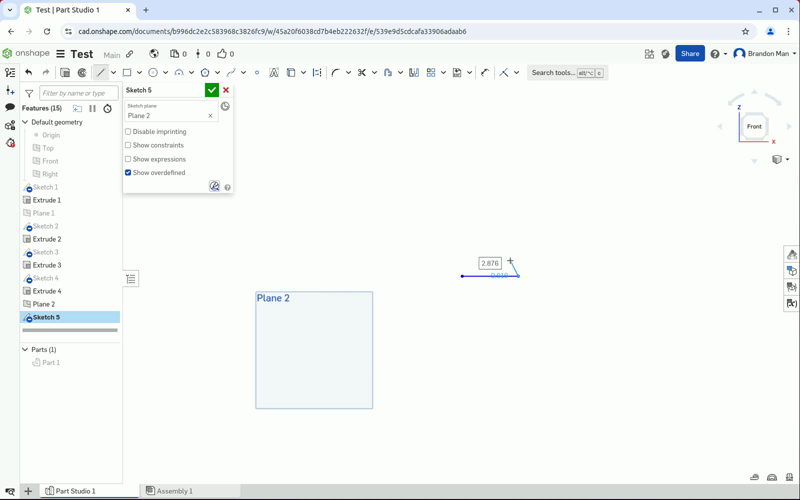
scroll(6)
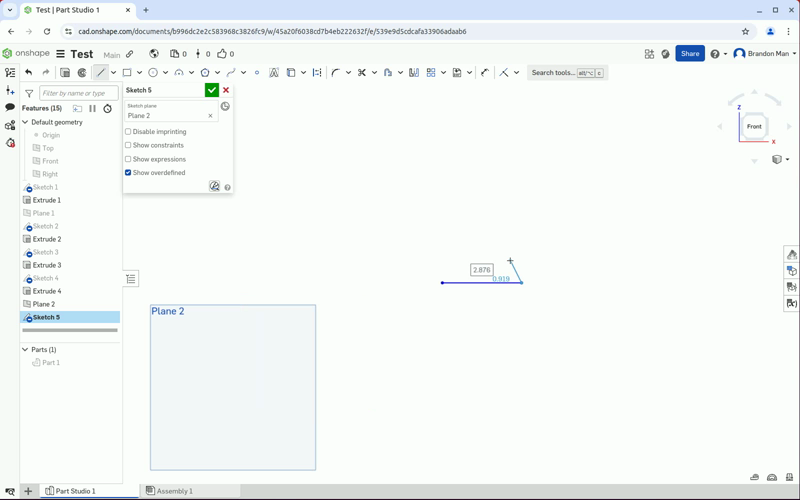
scroll(6)
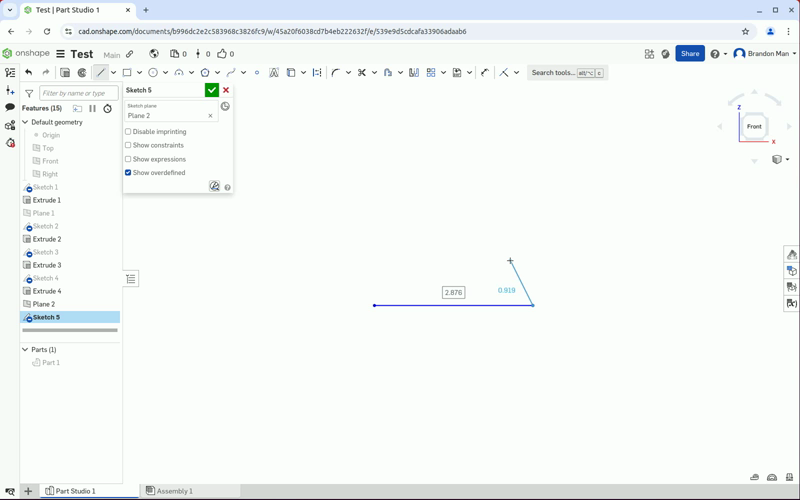
click(510, 260)
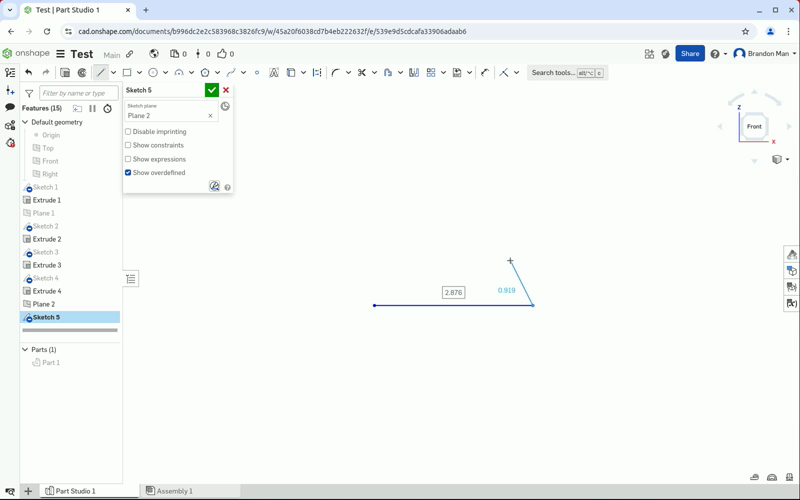
scroll(-6)
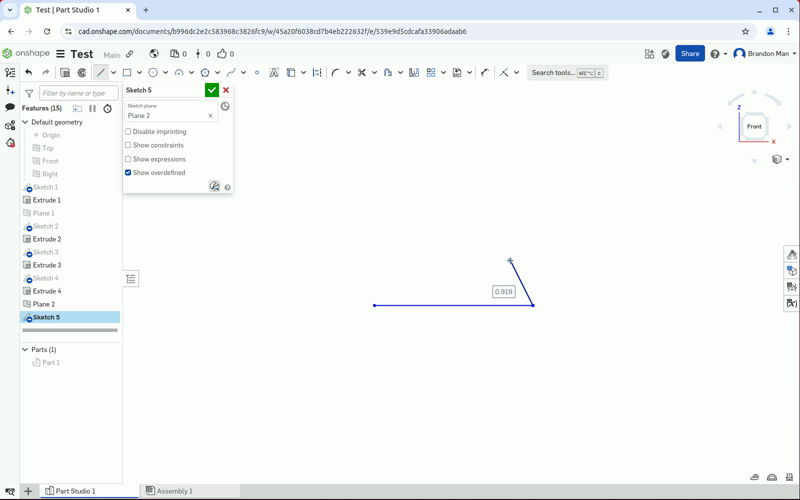
scroll(-6)
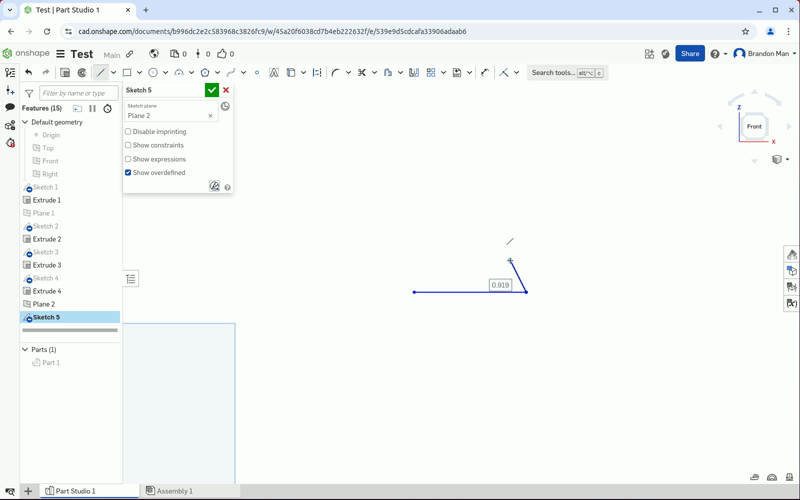
scroll(-6)
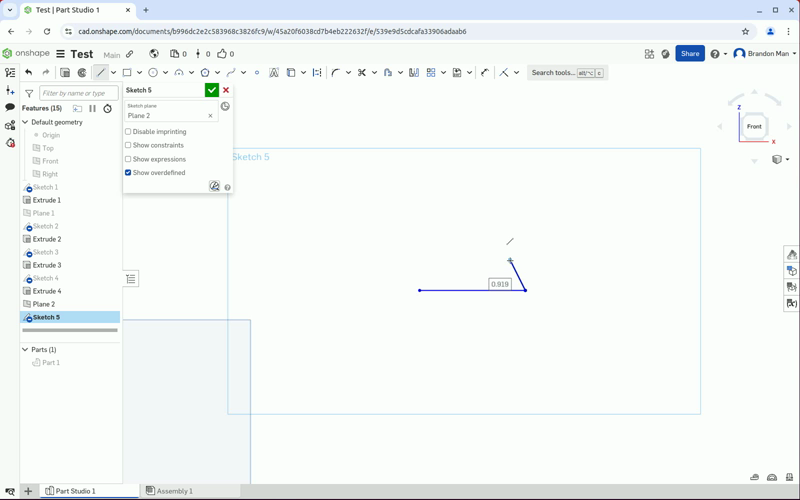
scroll(-6)
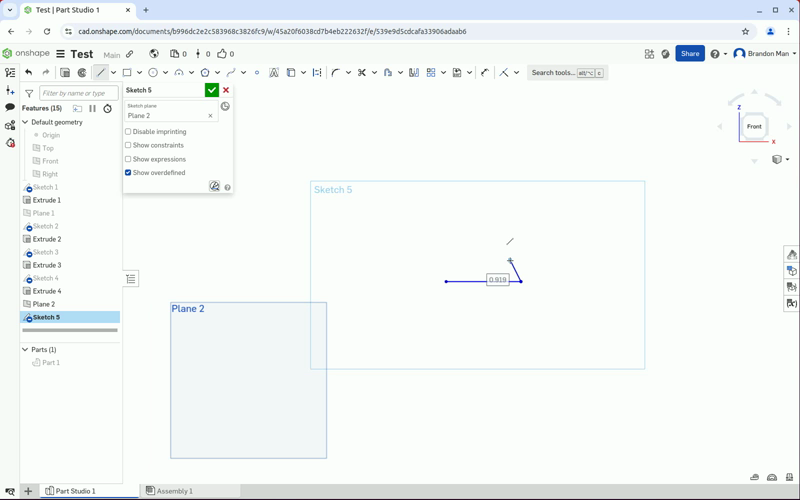
scroll(-6)
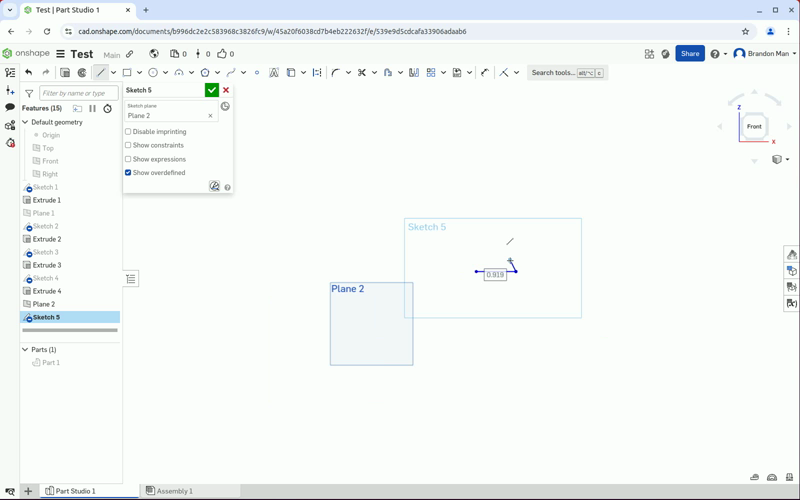
scroll(-6)
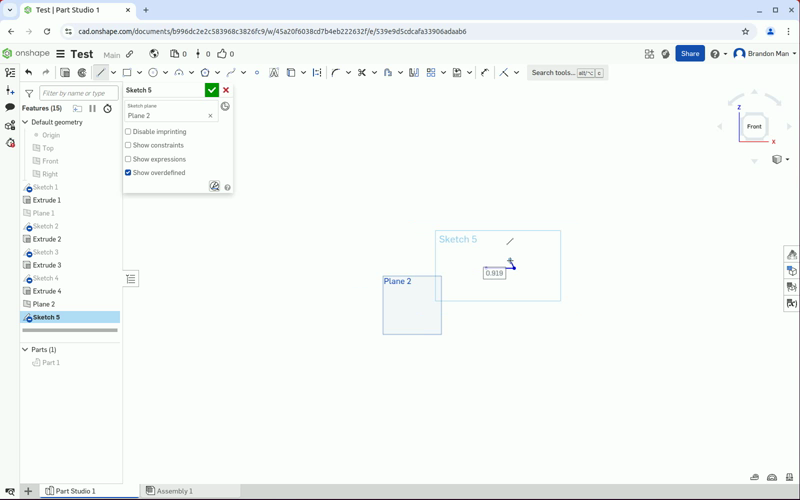
scroll(-6)
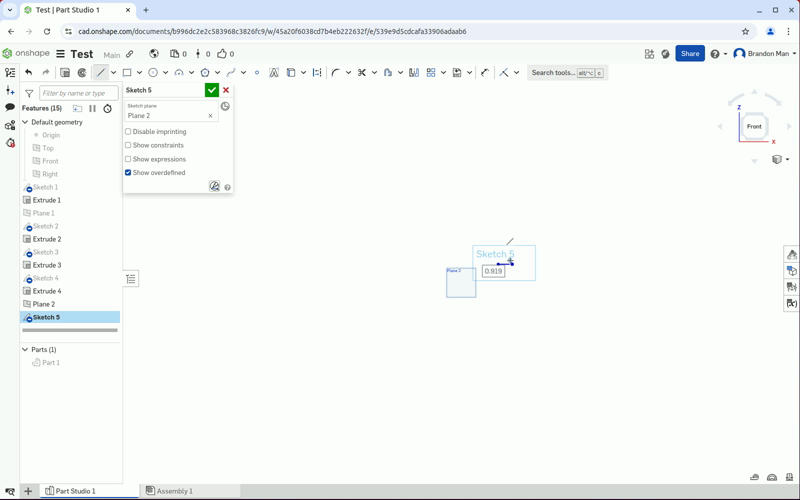
key_up(shift)
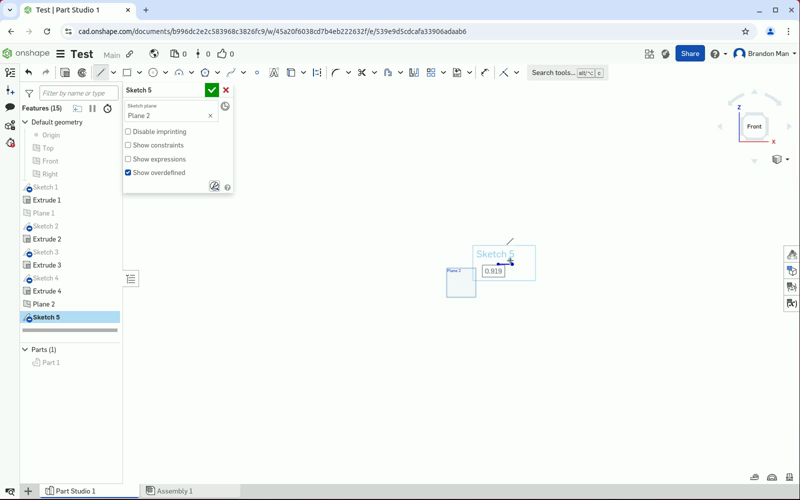
key_down(shift)
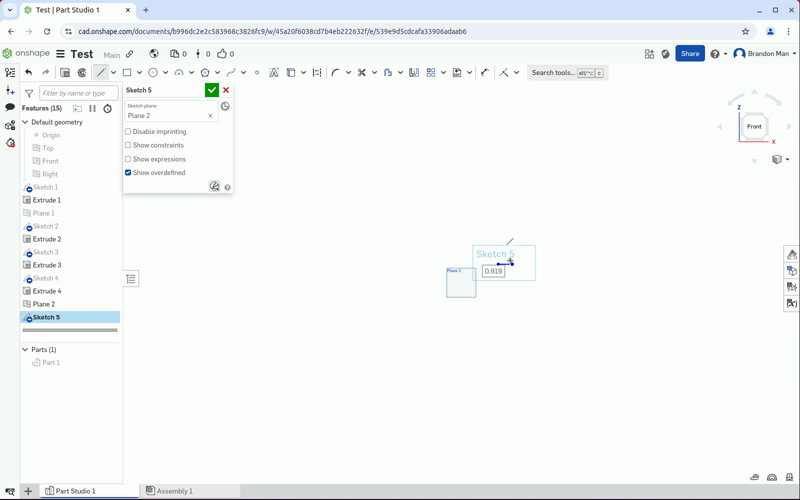
mouse_move(540, 260)
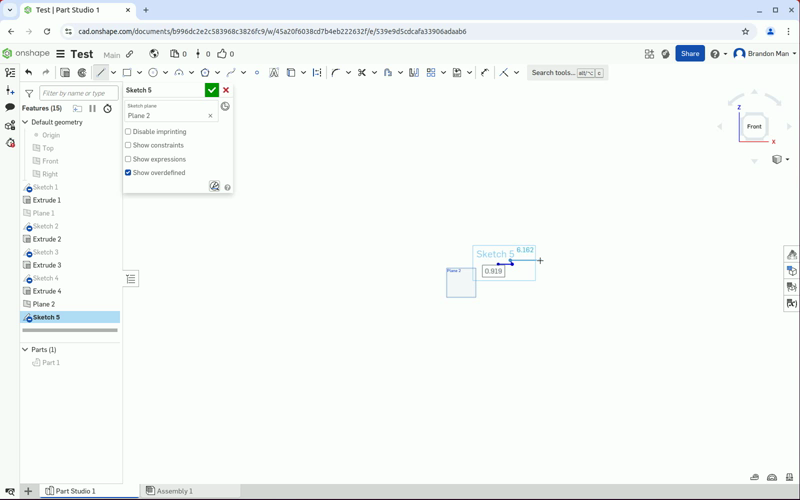
mouse_move(500, 260)
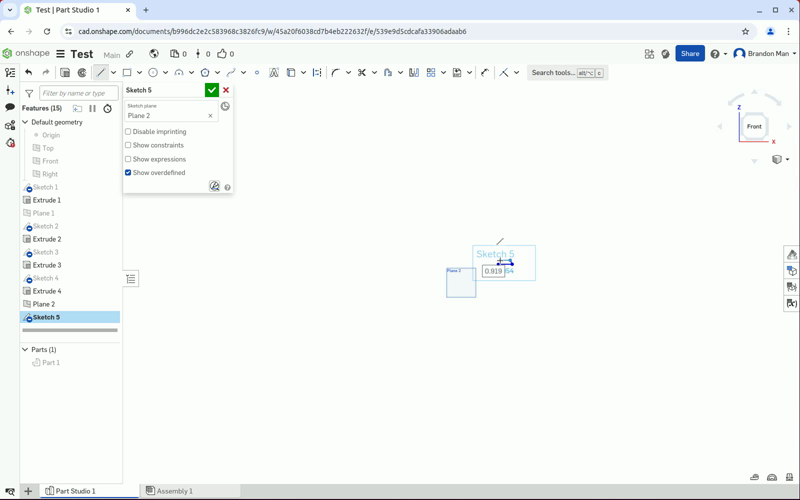
scroll(6)
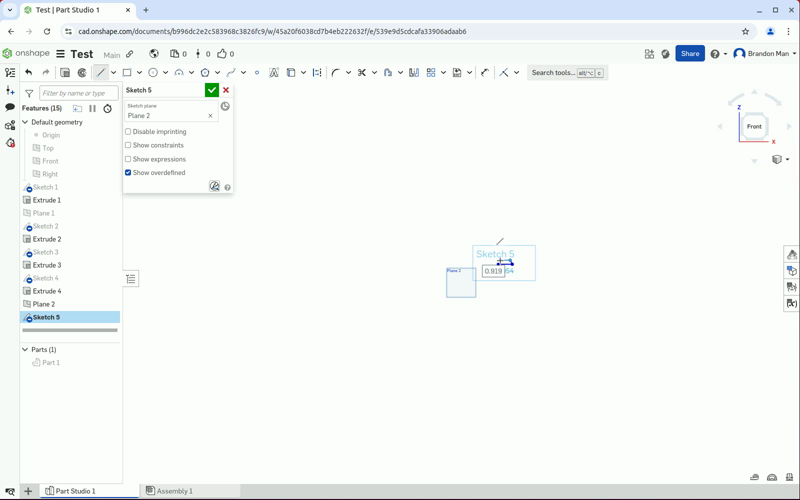
scroll(6)
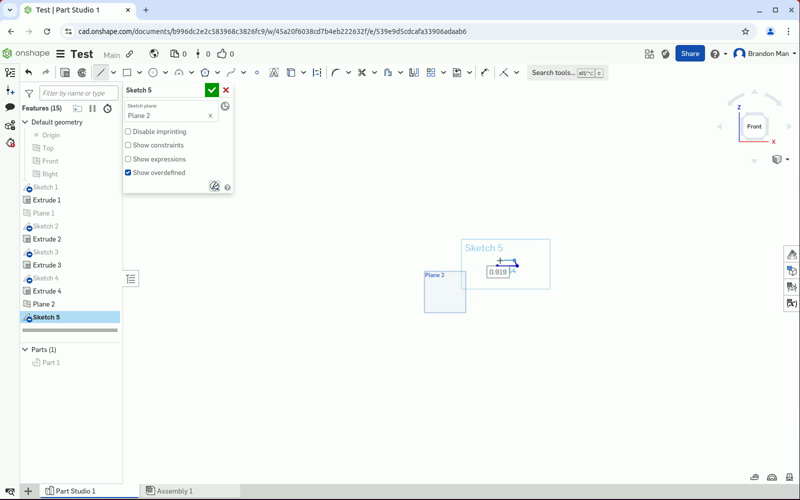
scroll(6)
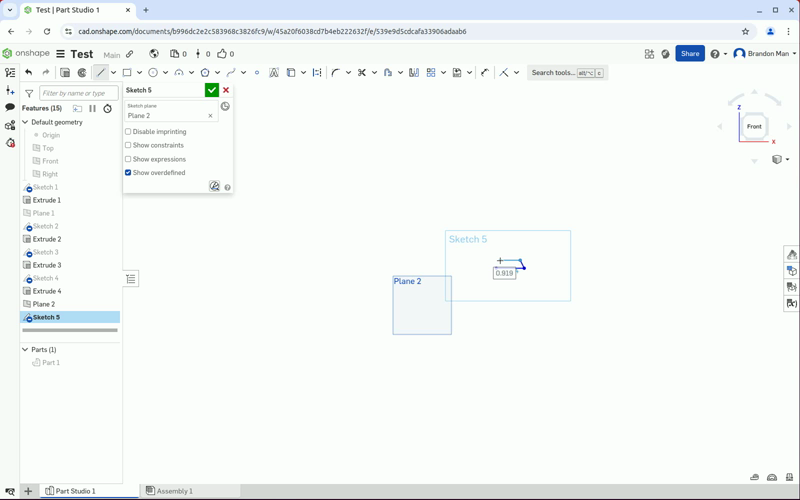
scroll(6)
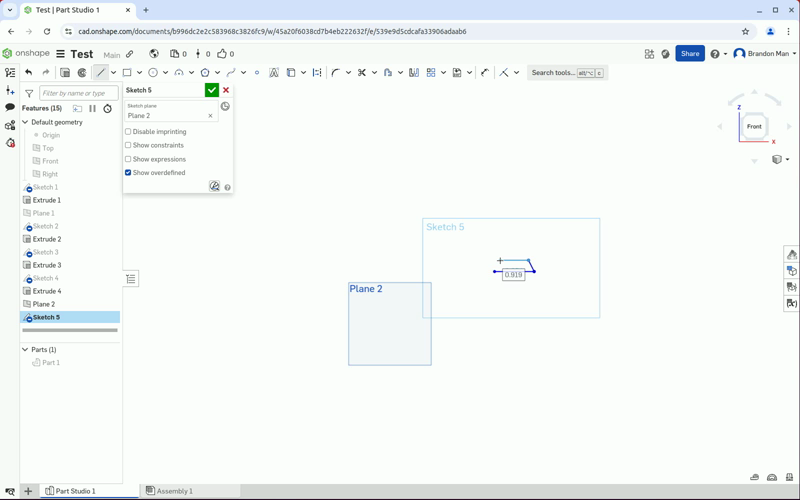
scroll(6)
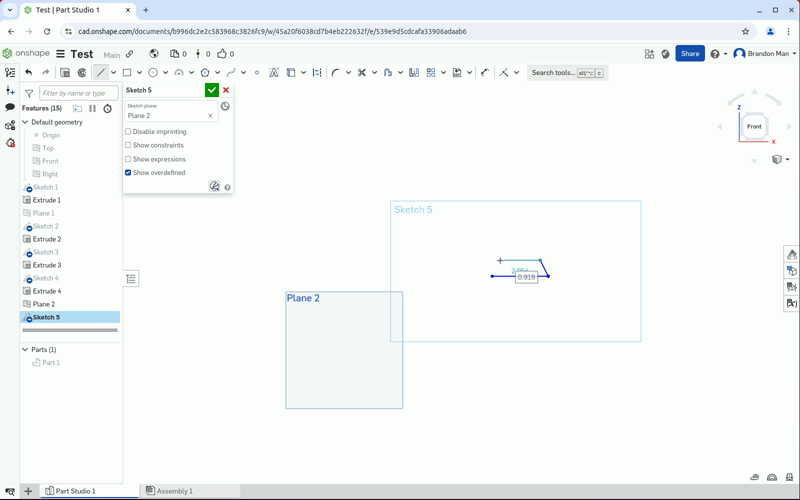
scroll(6)
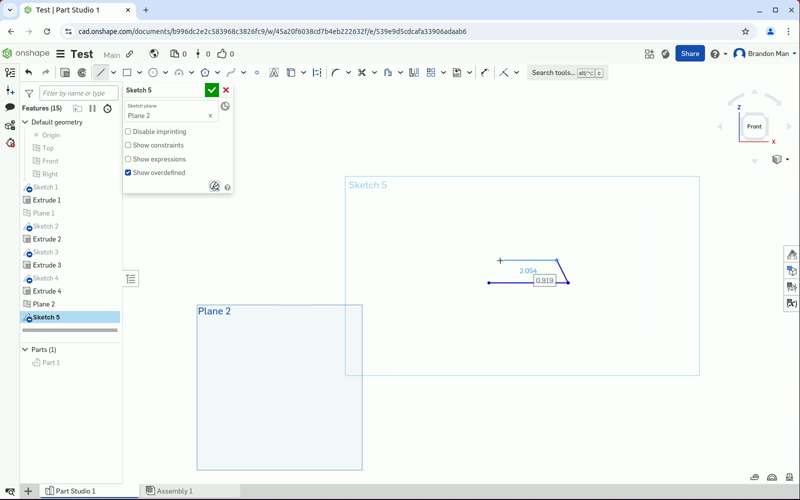
scroll(6)
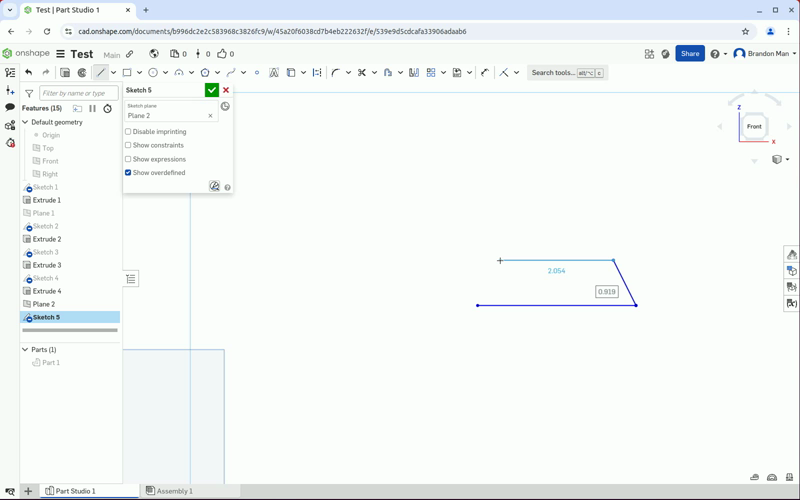
click(500, 260)
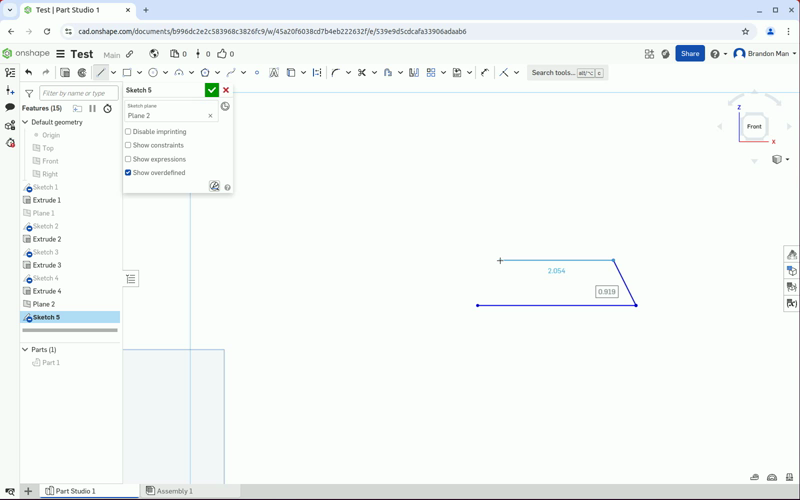
scroll(-6)
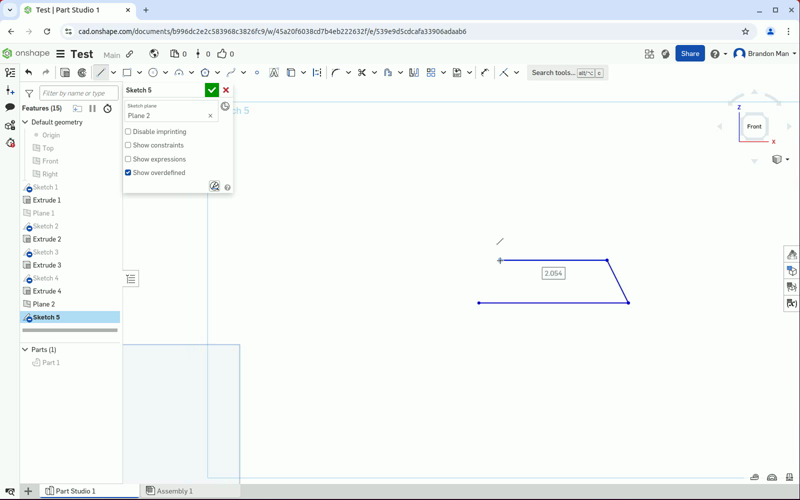
scroll(-6)
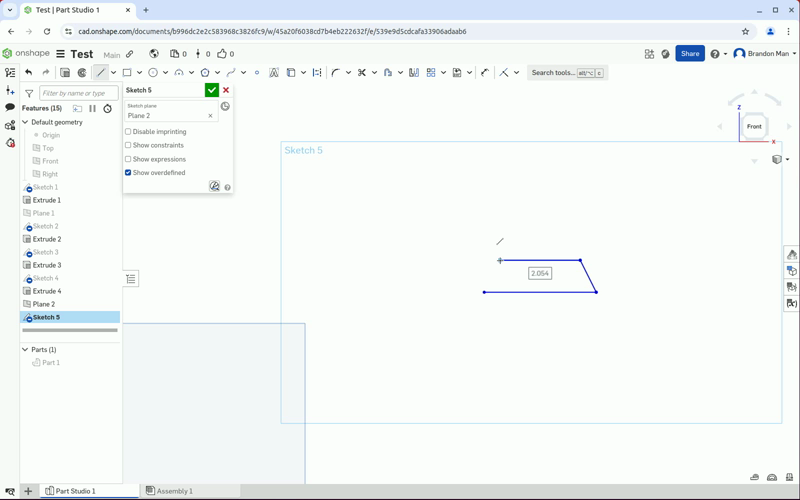
scroll(-6)
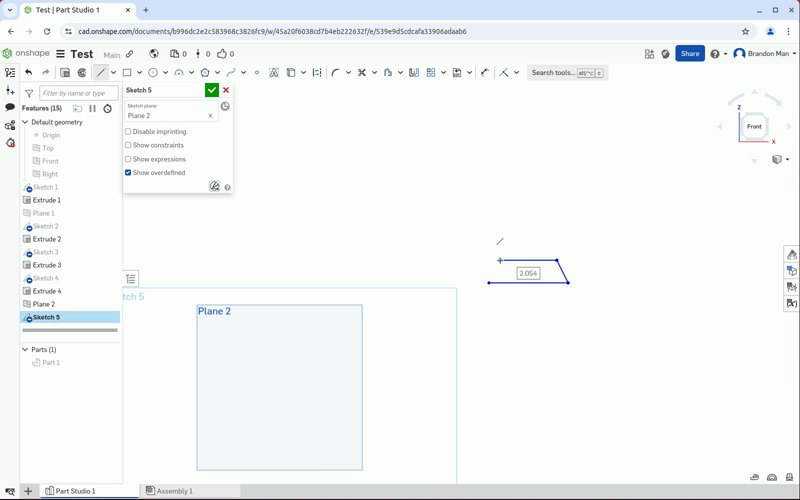
scroll(-6)
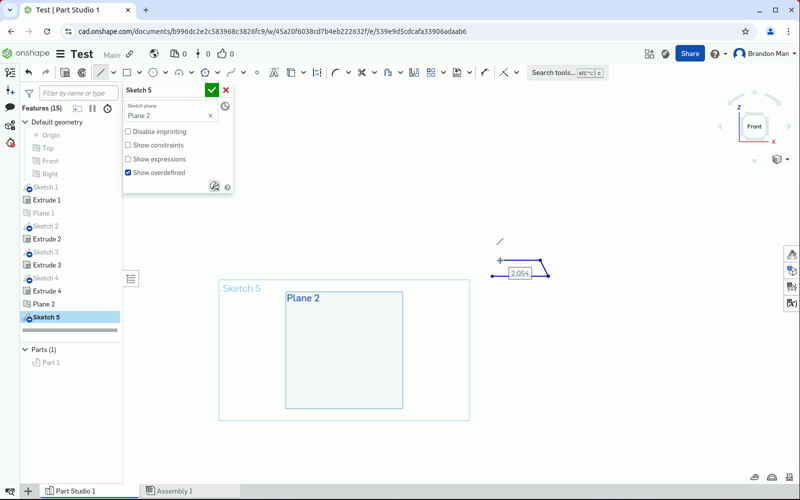
scroll(-6)
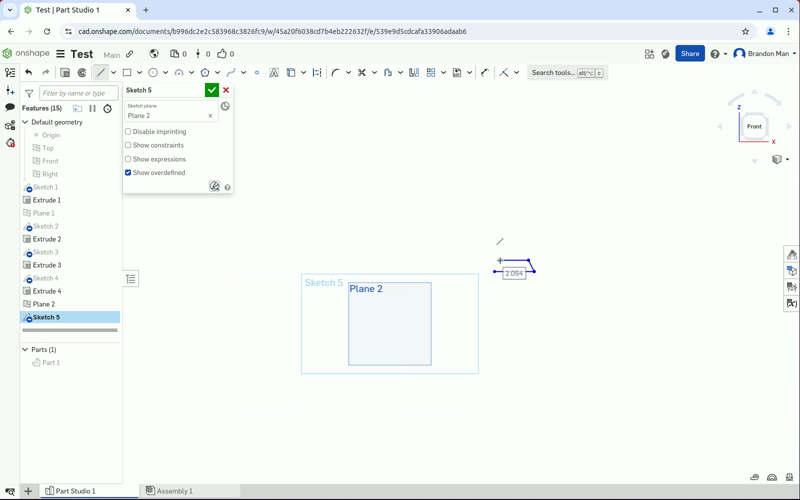
scroll(-6)
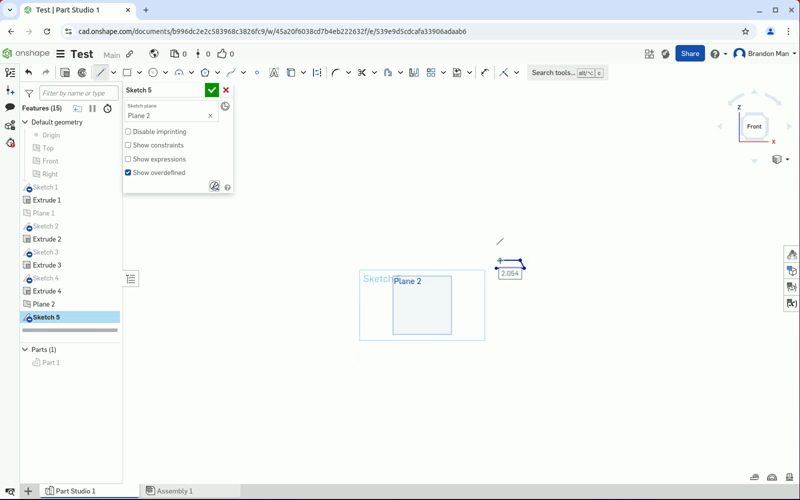
scroll(-6)
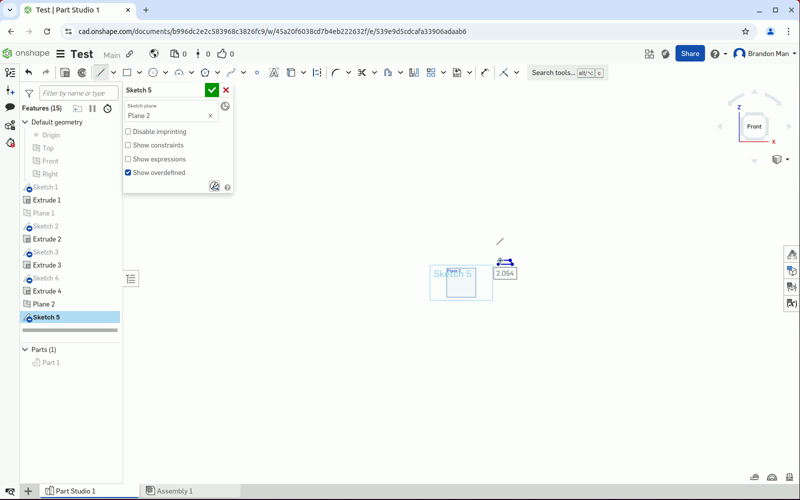
key_up(shift)
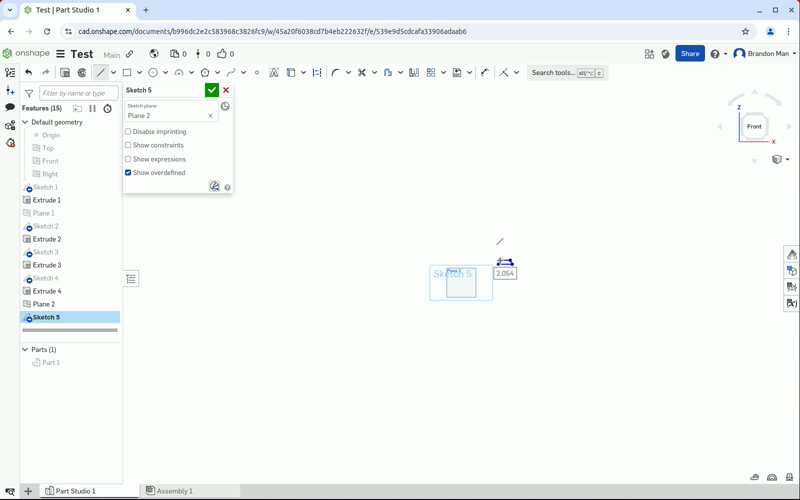
mouse_move(530, 260)
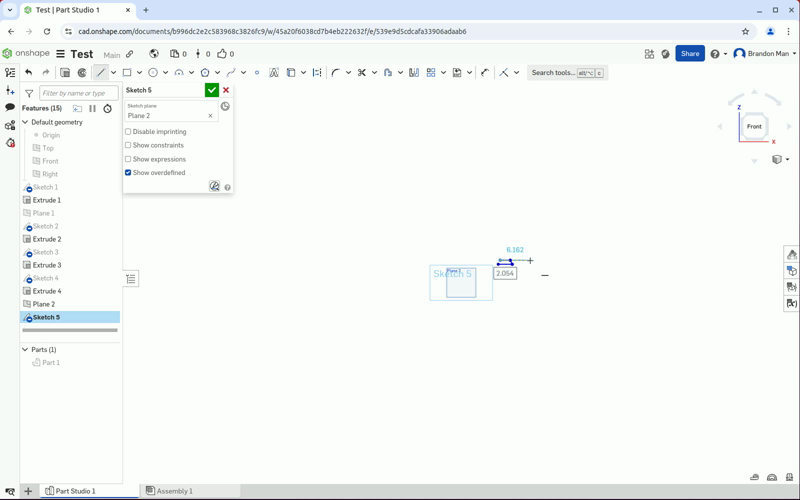
key_down(shift)
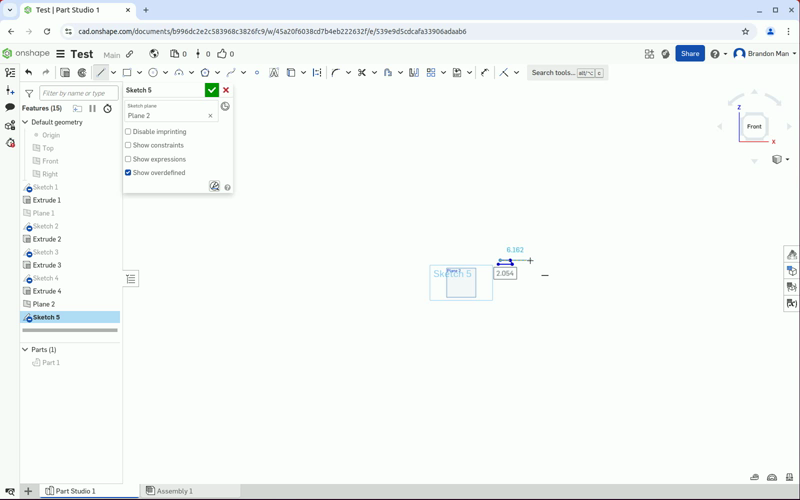
mouse_move(498, 264)
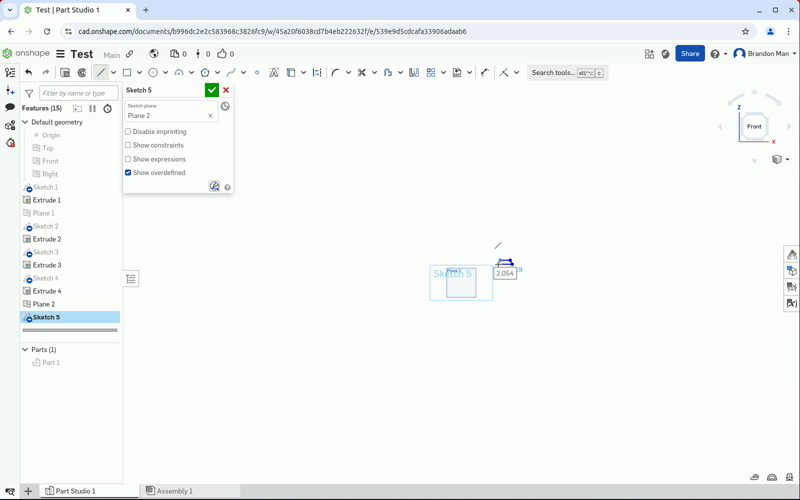
scroll(6)
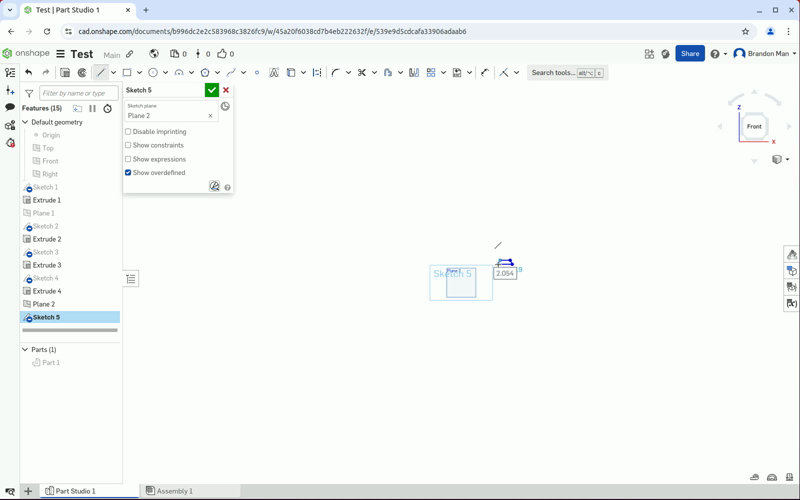
scroll(6)
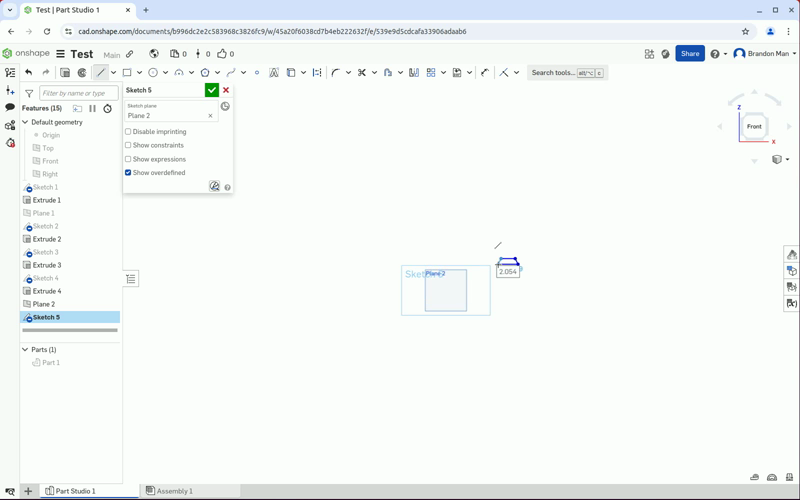
scroll(6)
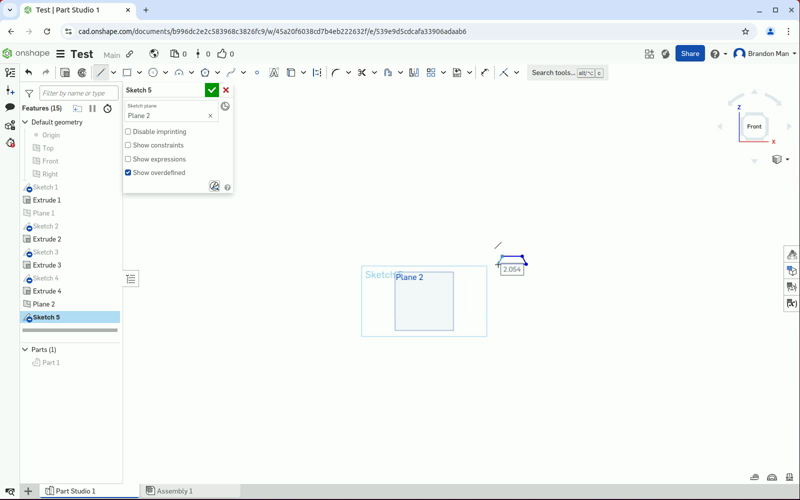
scroll(6)
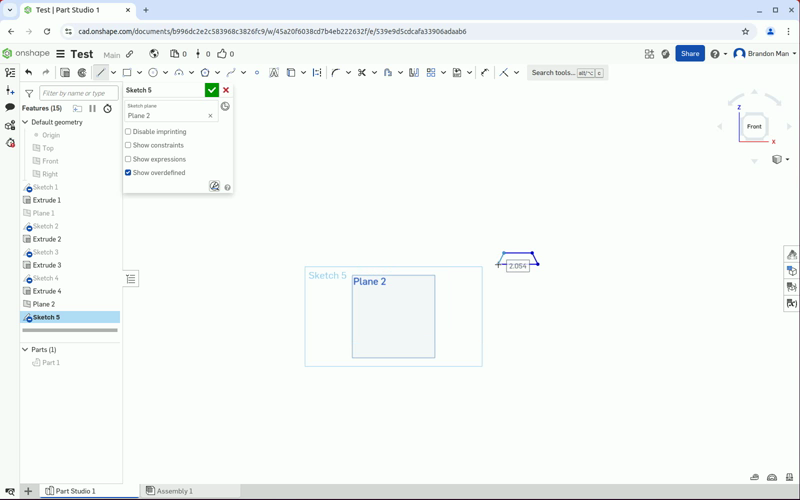
scroll(6)
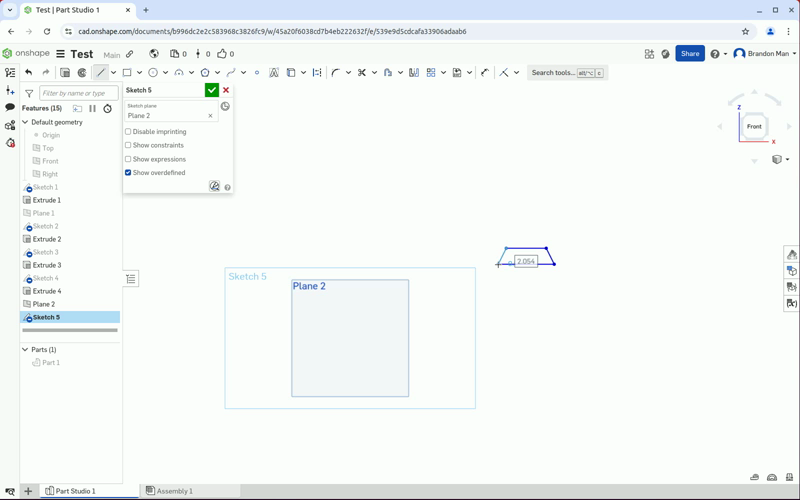
scroll(6)
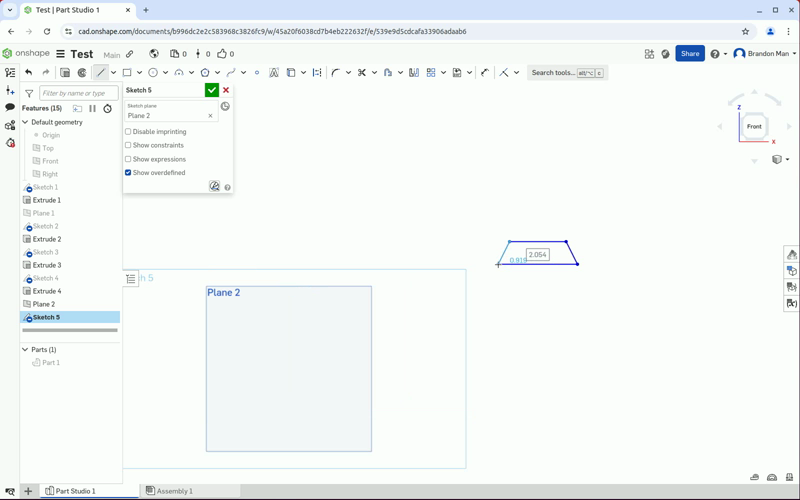
scroll(6)
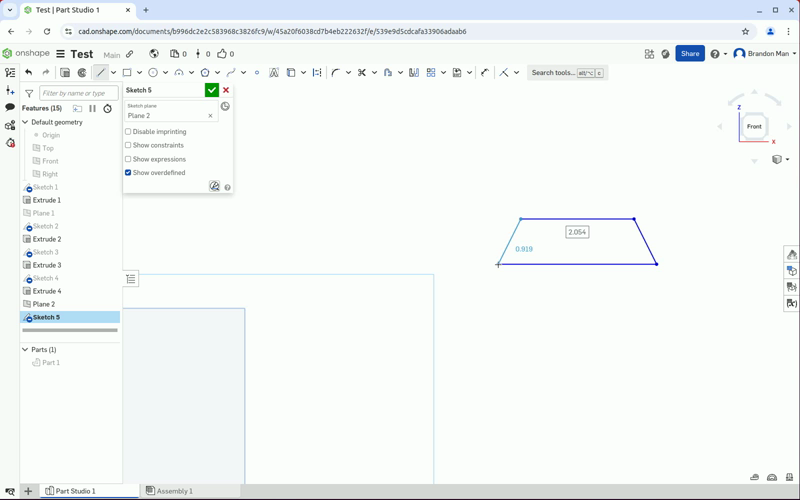
key_up(shift)
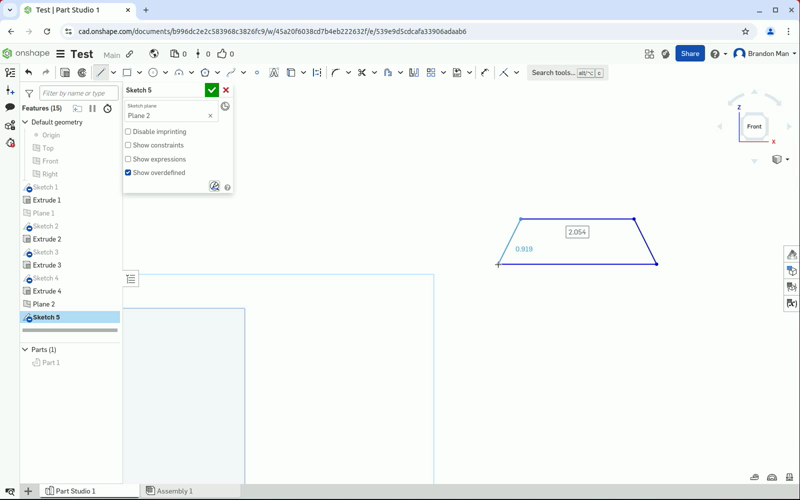
click(498, 264)
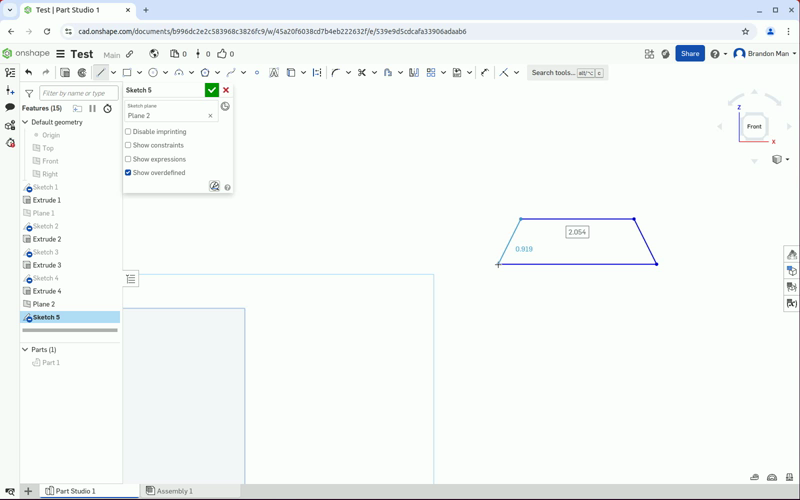
scroll(-6)
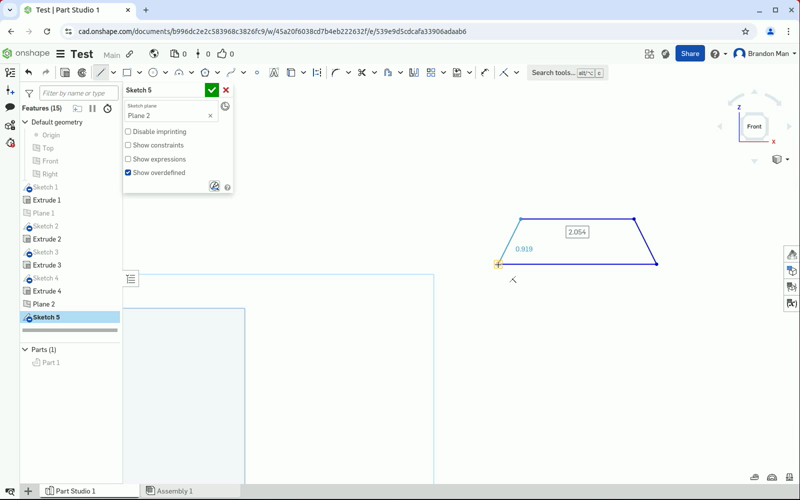
scroll(-6)
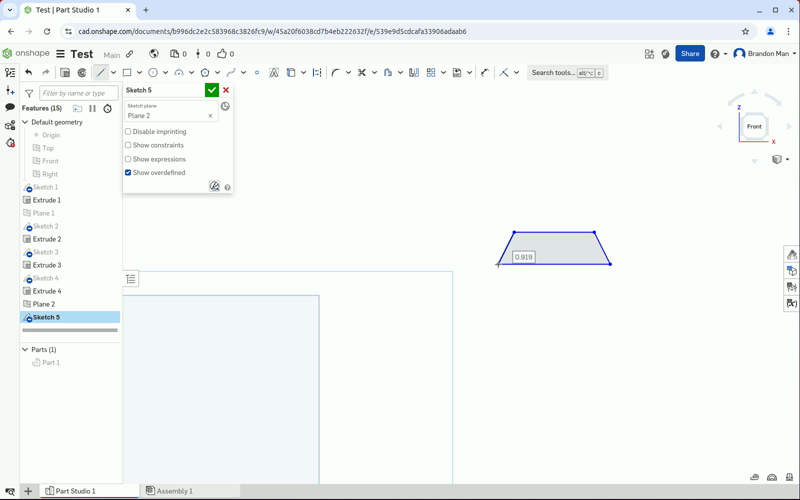
scroll(-6)
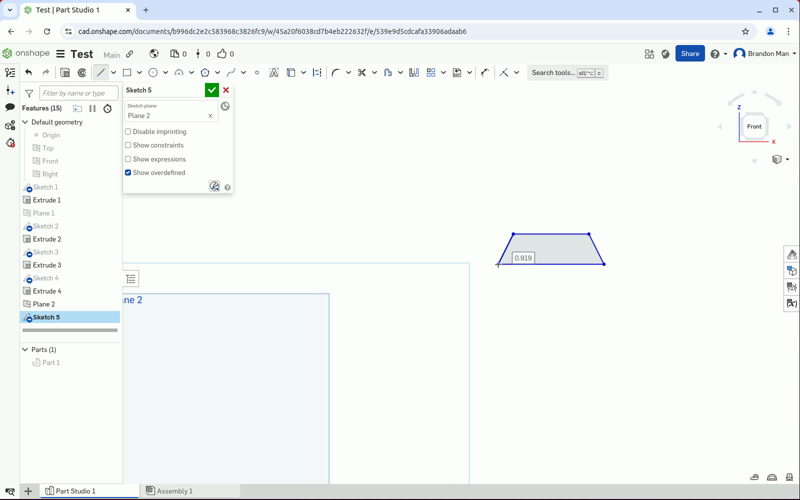
scroll(-6)
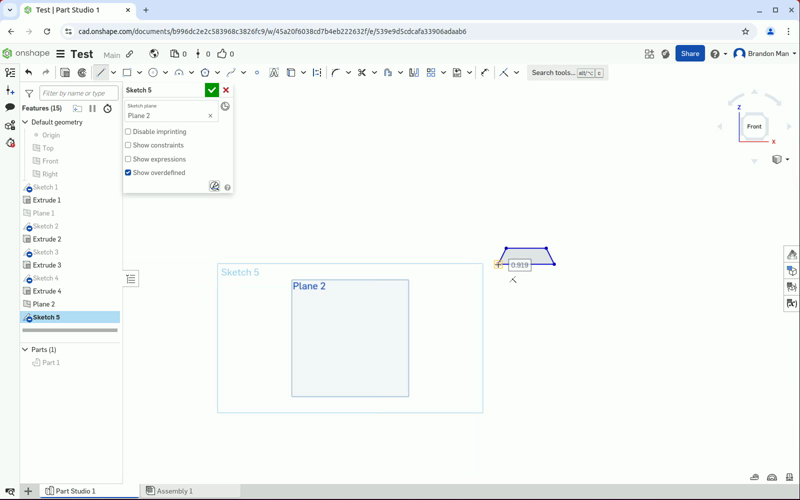
scroll(-6)
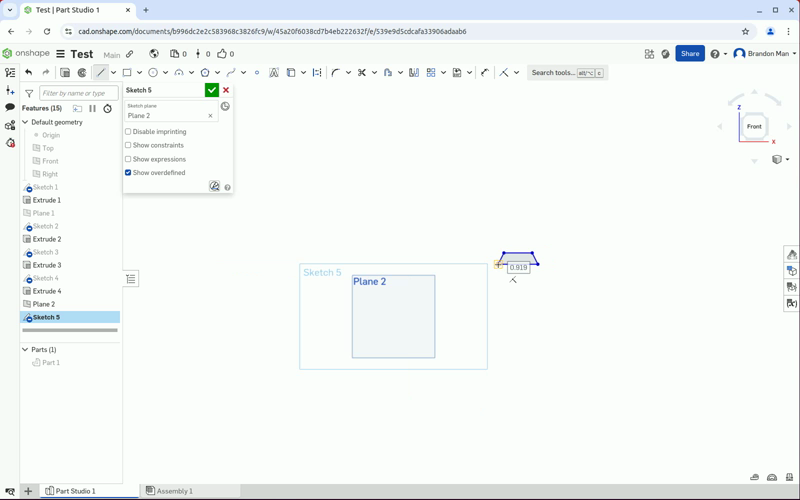
scroll(-6)
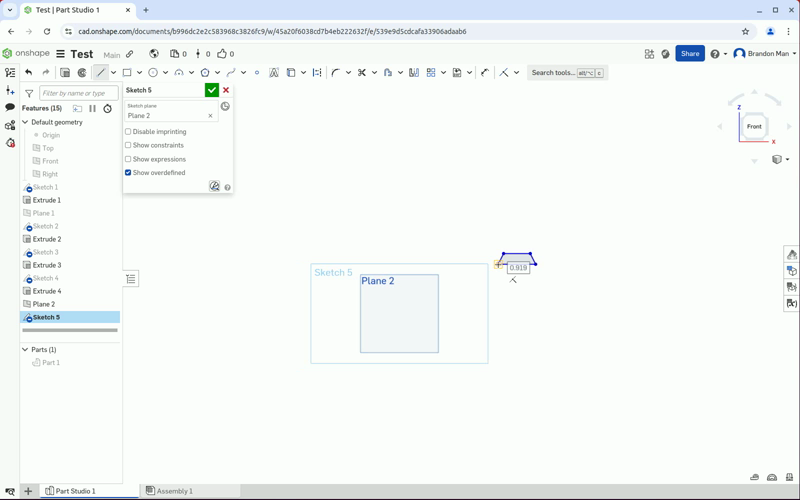
scroll(-6)
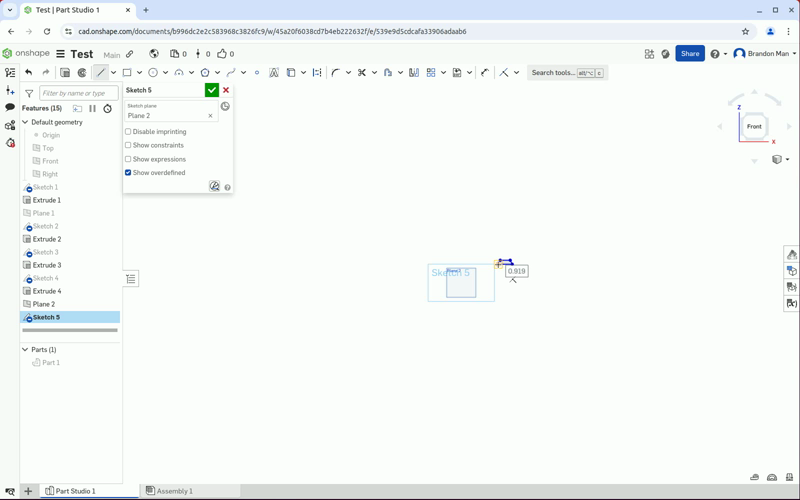
key(esc)
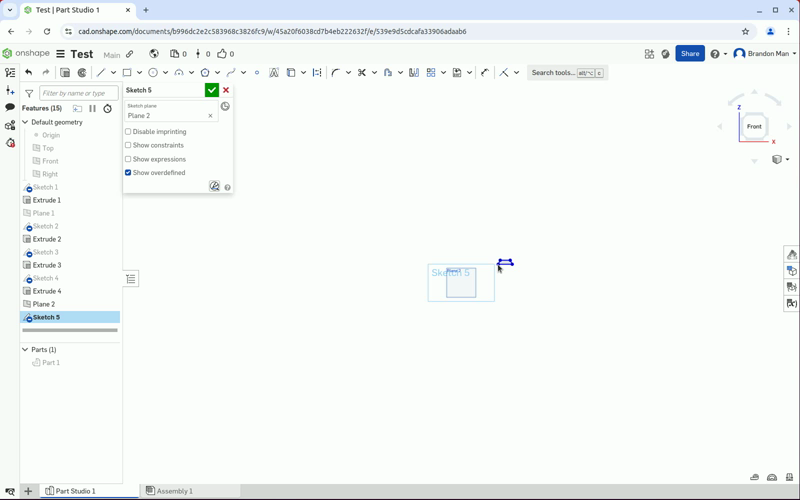
mouse_move(505, 262)
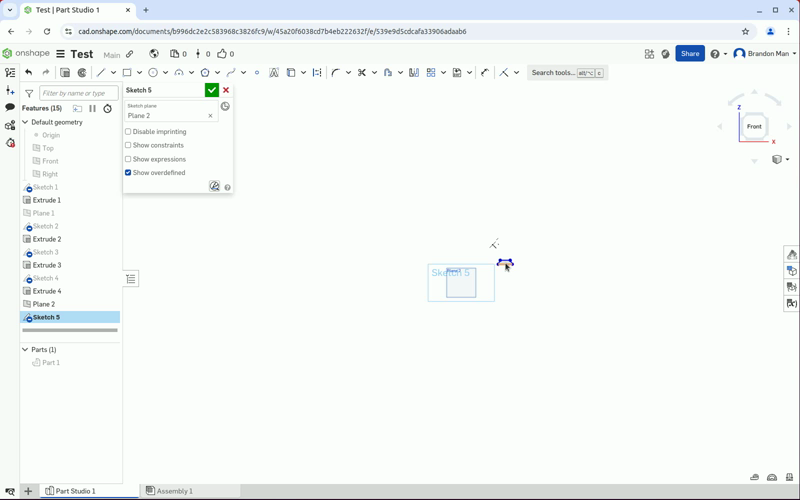
scroll(6)
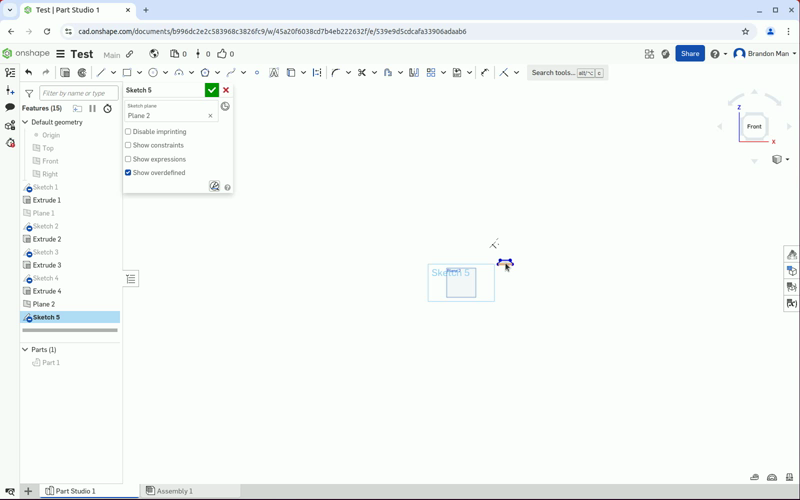
scroll(6)
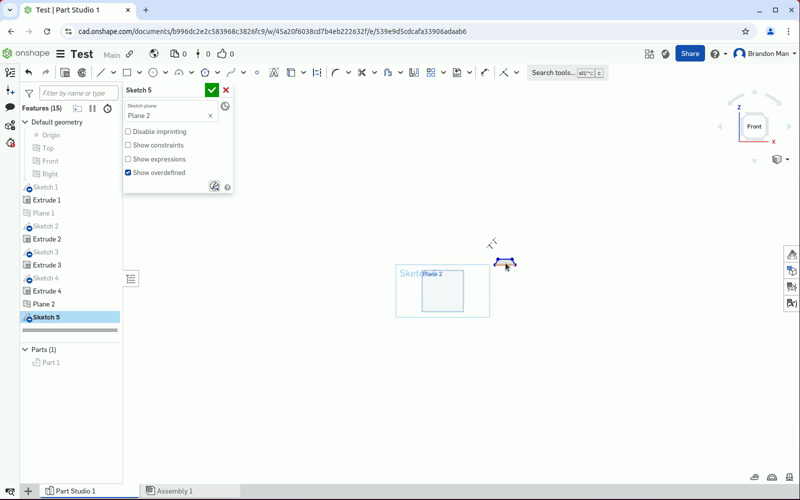
scroll(6)
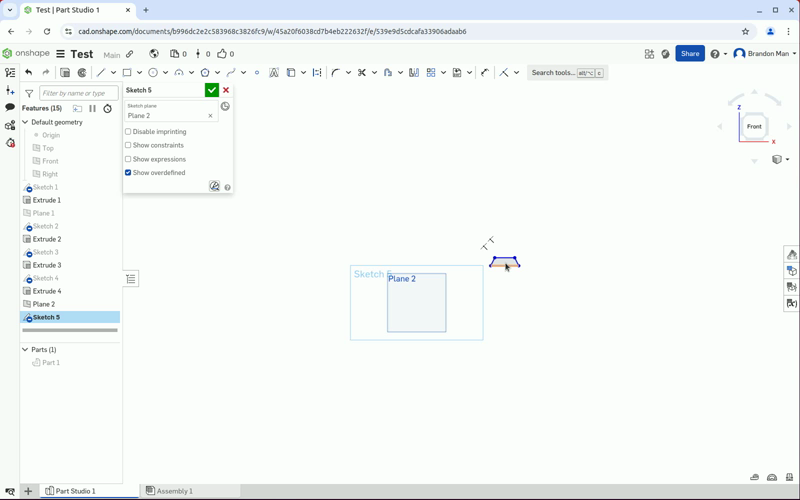
scroll(6)
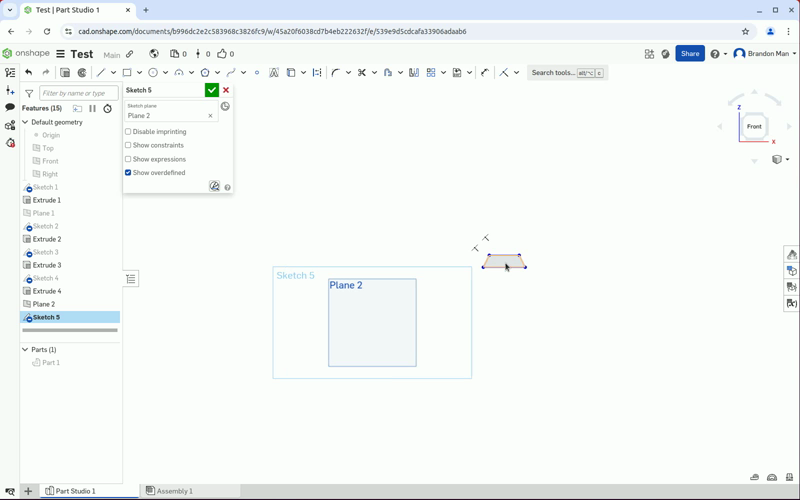
scroll(6)
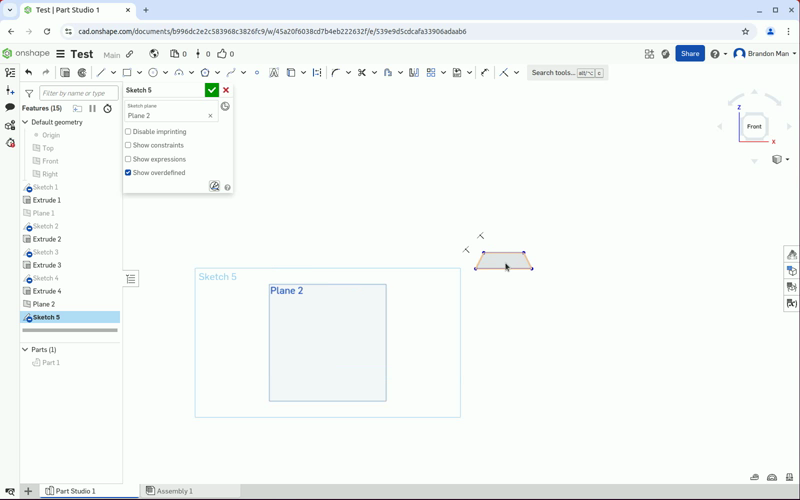
scroll(6)
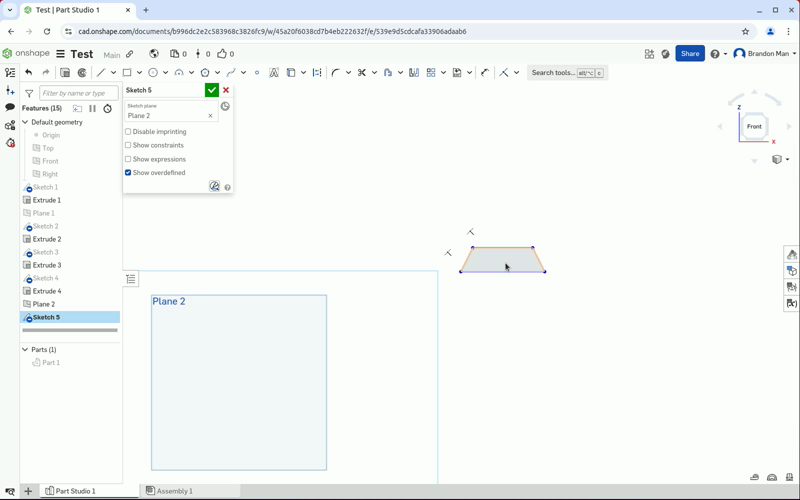
scroll(6)
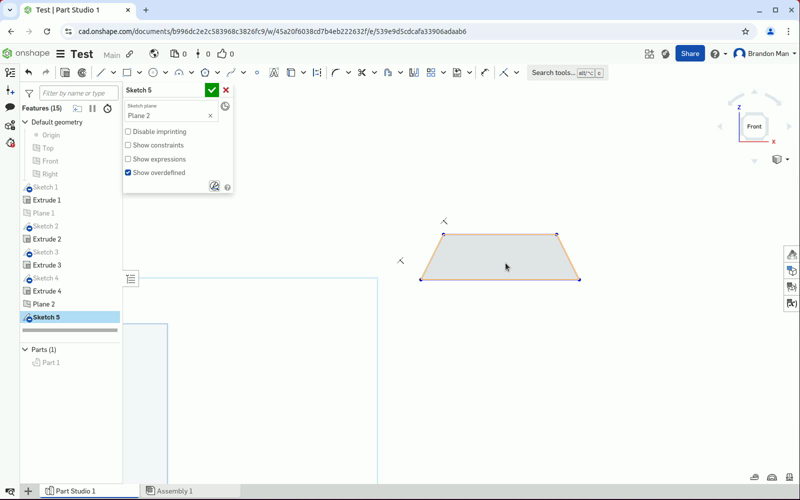
click(505, 262)
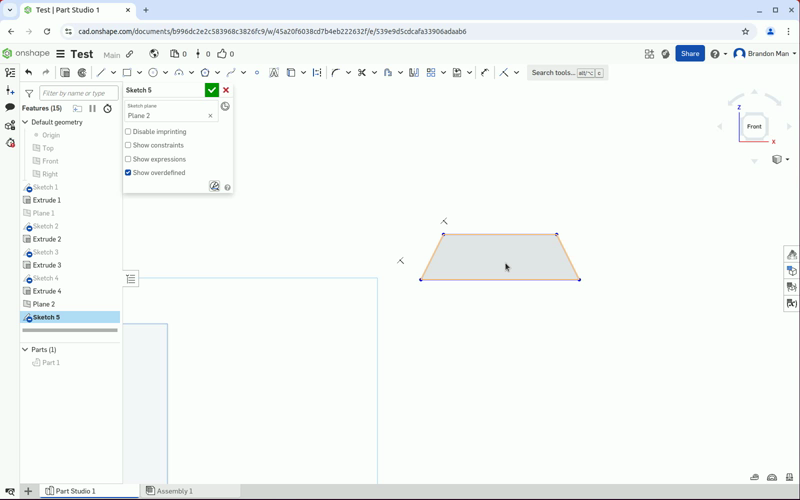
scroll(-6)
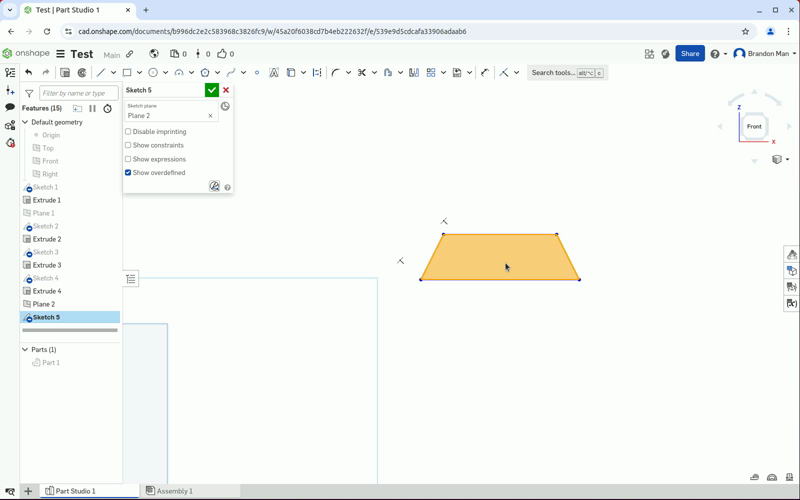
scroll(-6)
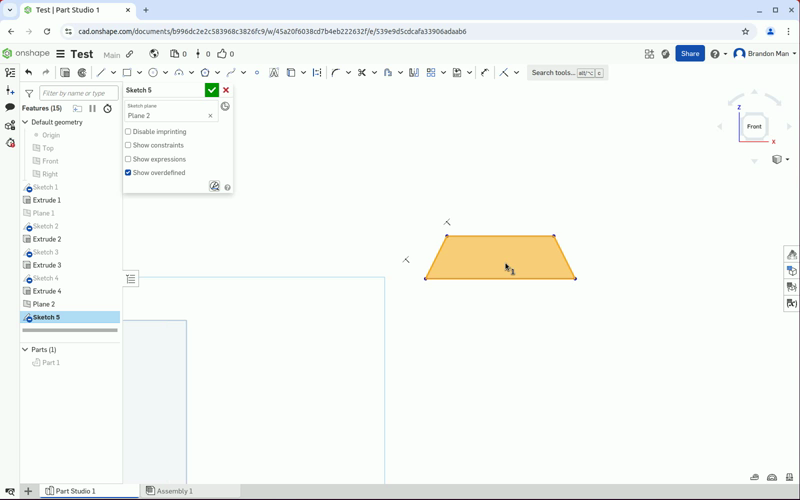
scroll(-6)
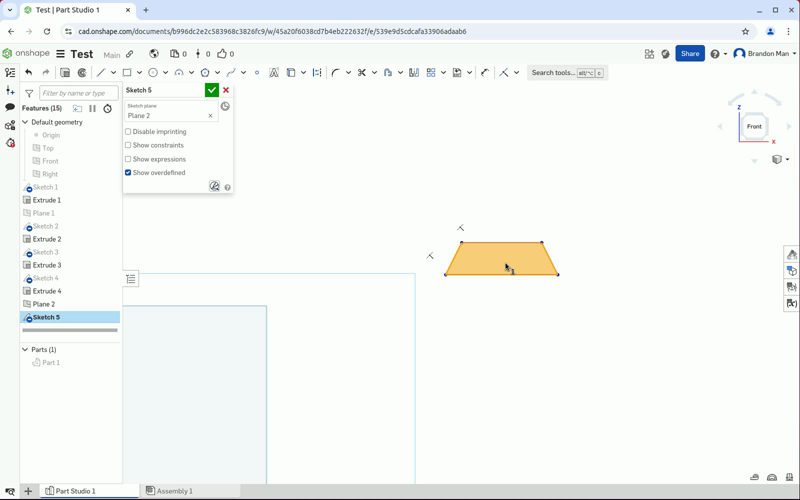
scroll(-6)
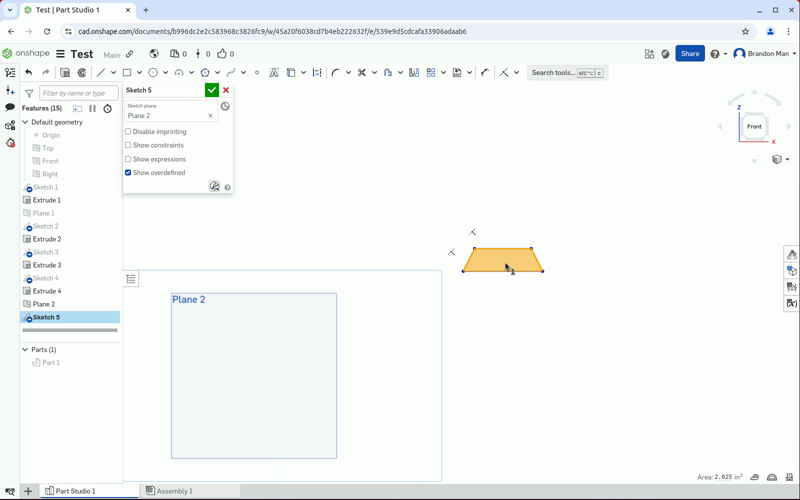
scroll(-6)
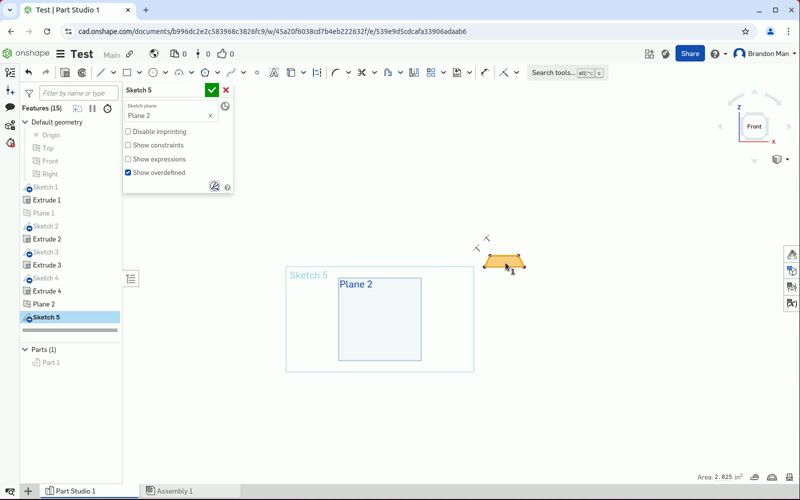
scroll(-6)
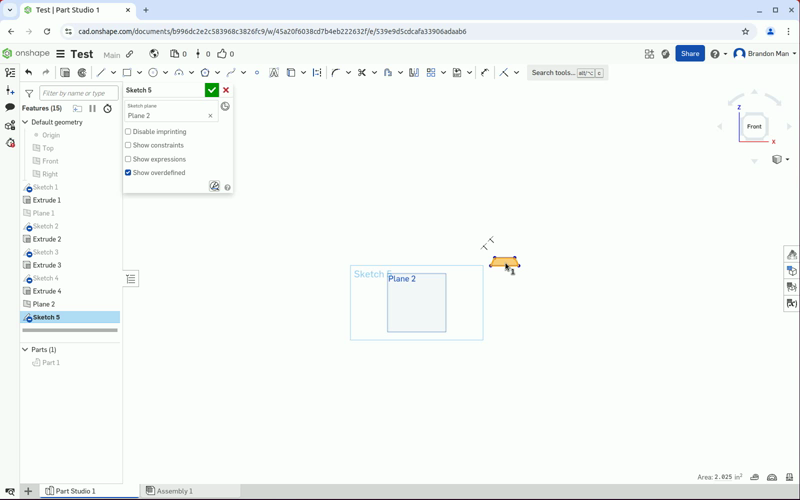
scroll(-6)
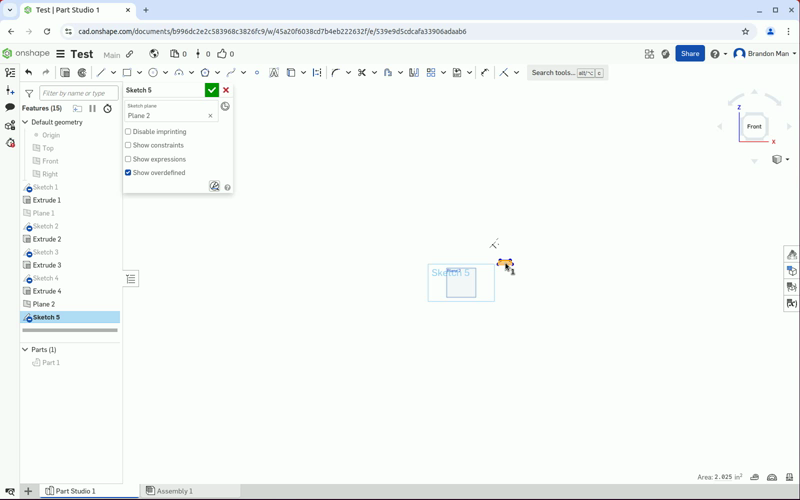
mouse_move(73, 352)
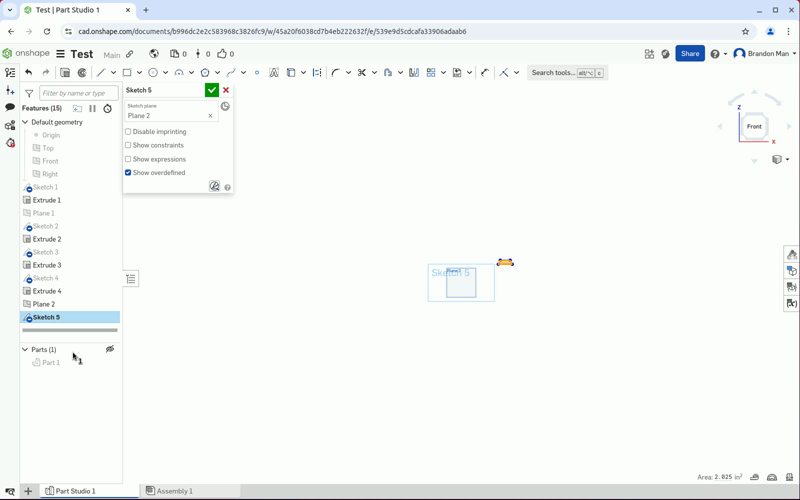
key(shift+y)
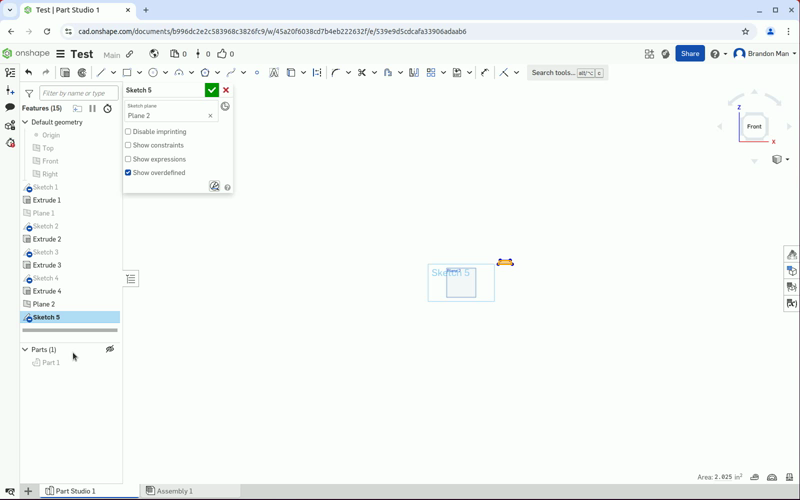
key(shift+e)
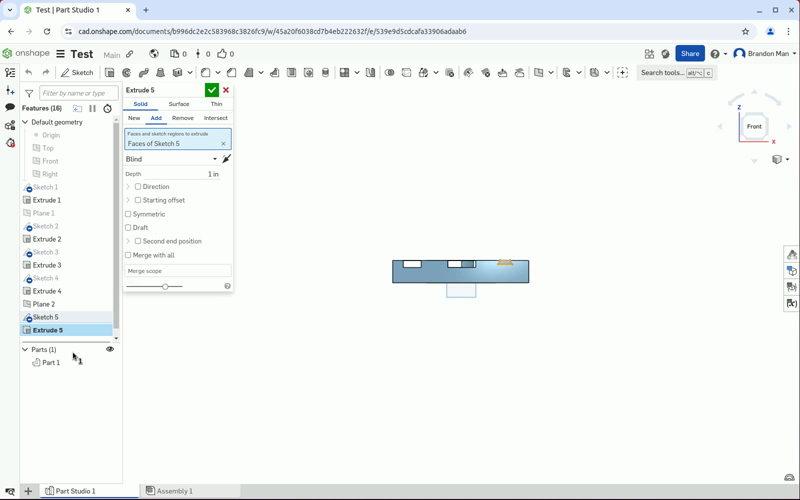
mouse_move(143, 106)
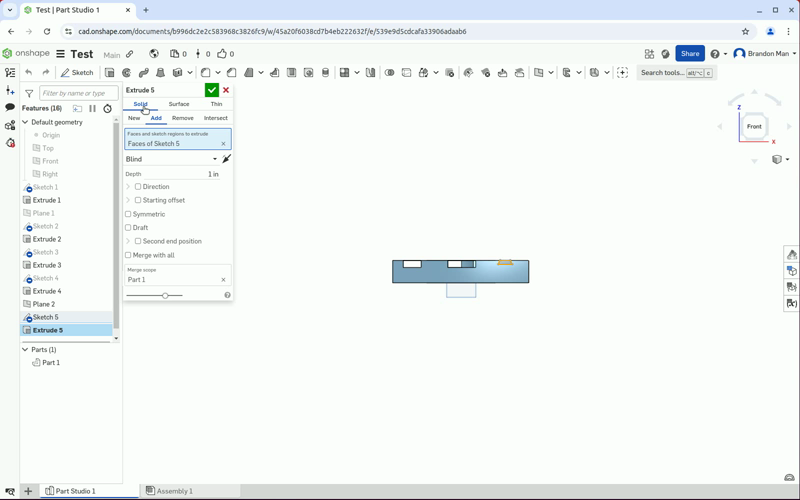
click(143, 106)
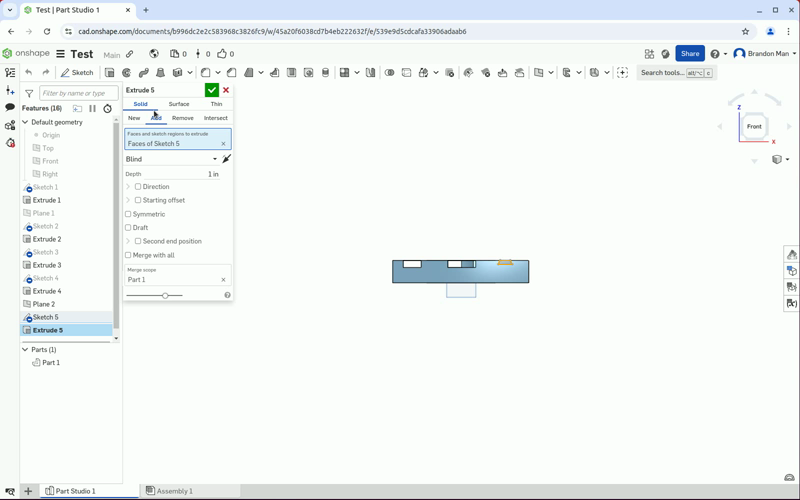
mouse_move(186, 120)
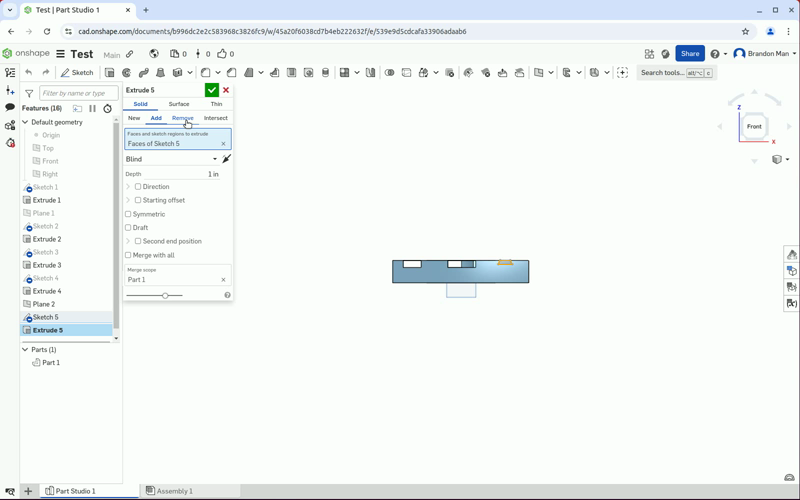
click(186, 120)
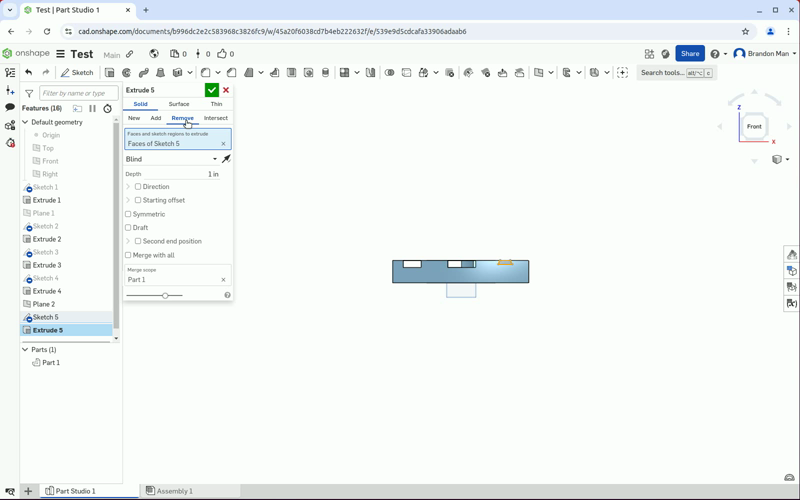
key(tab, 4)
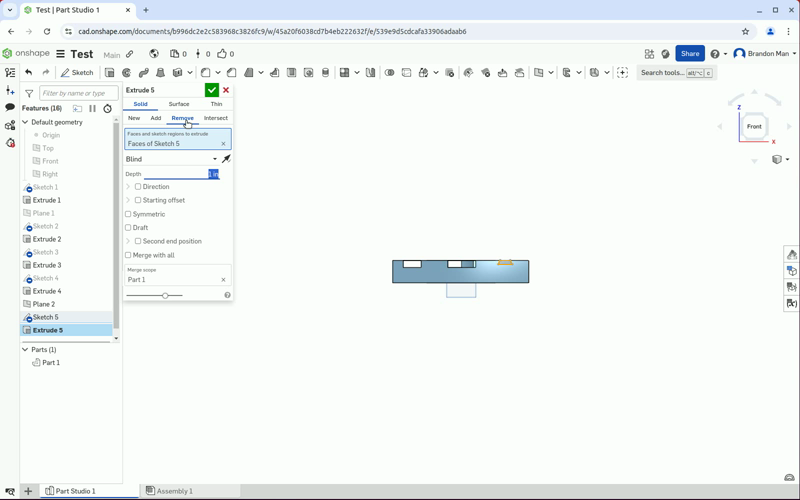
text(18.535)
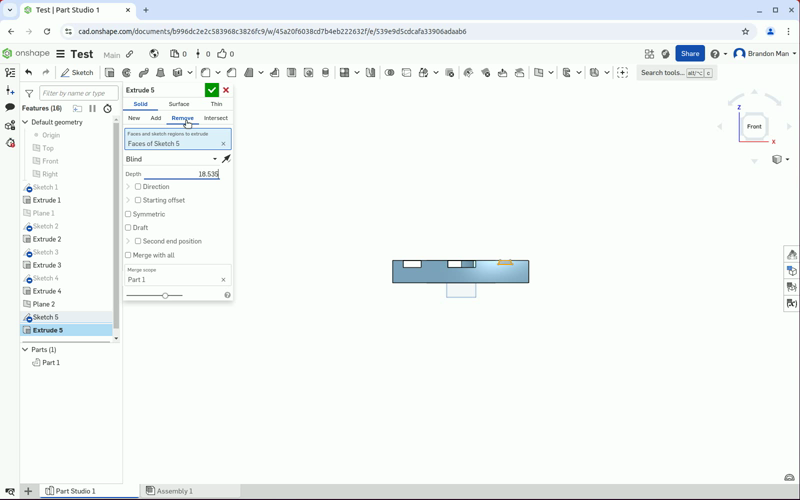
key(tab, 6)
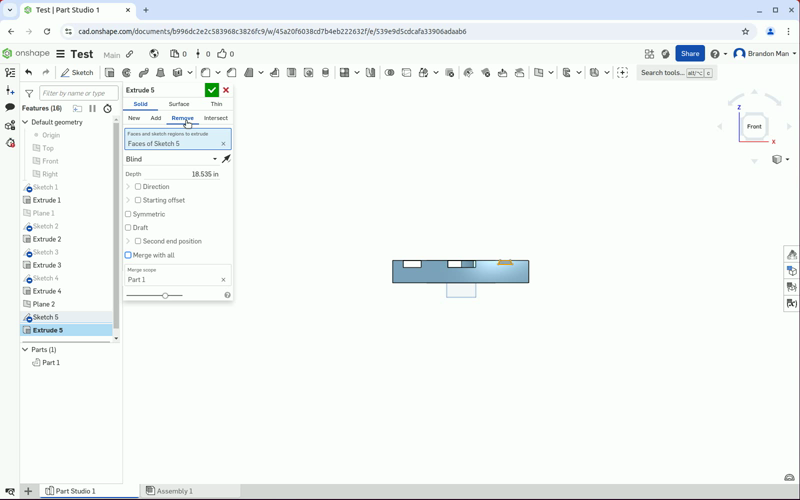
key(space)
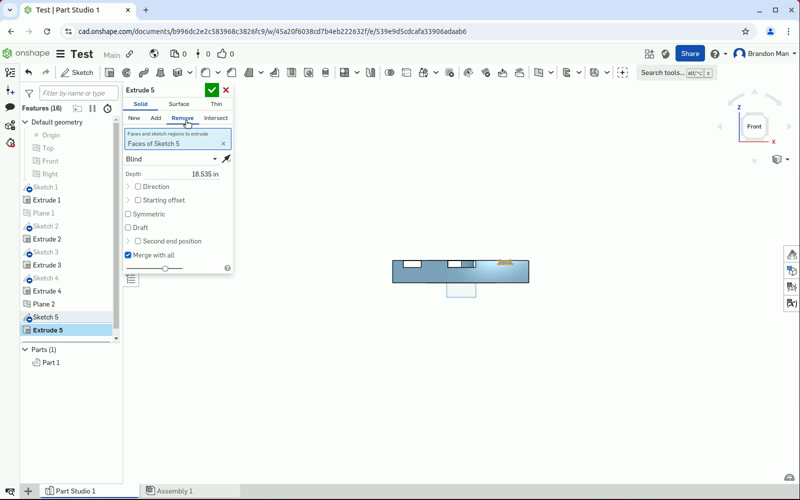
key(enter)
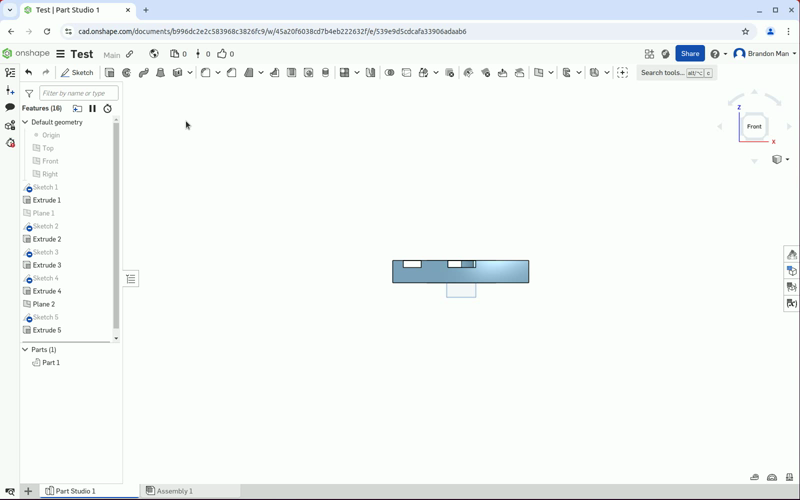
key(shift+h)
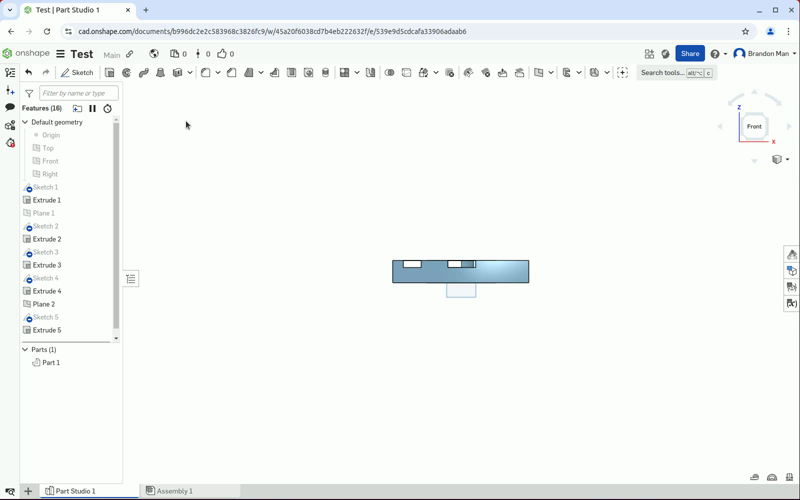
key(shift+h)
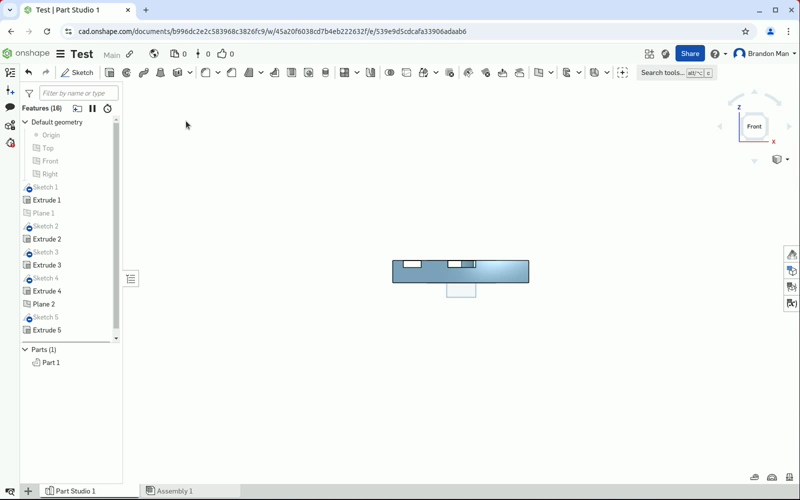
mouse_move(69, 189)
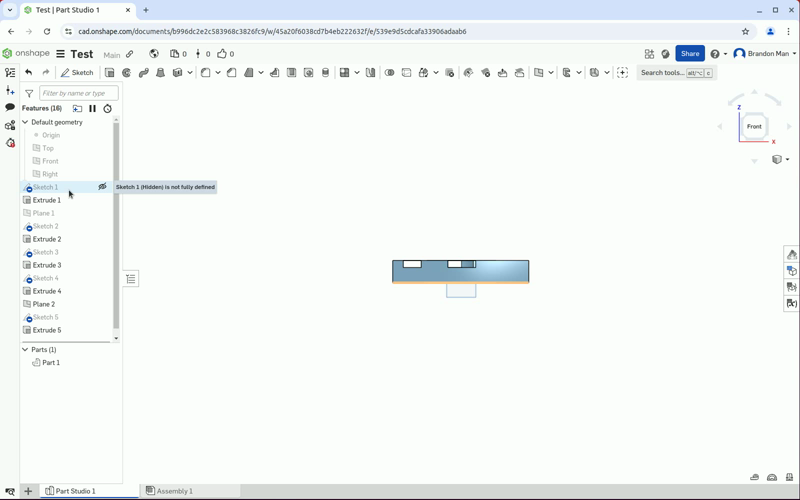
click(69, 189)
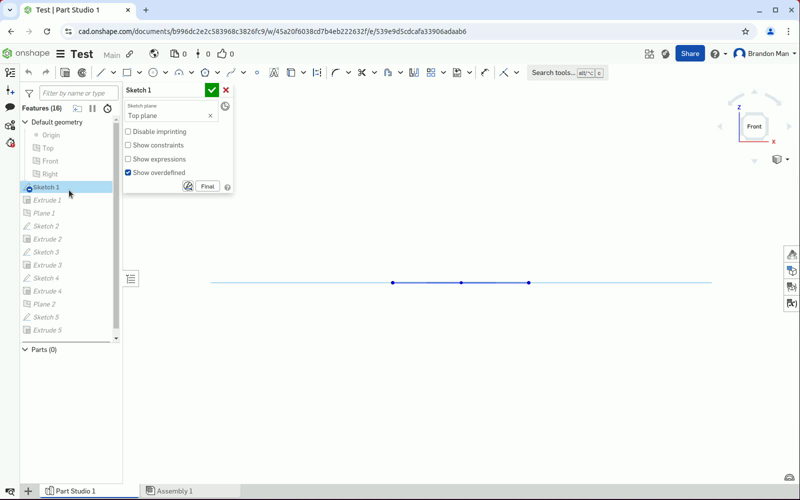
mouse_move(229, 92)
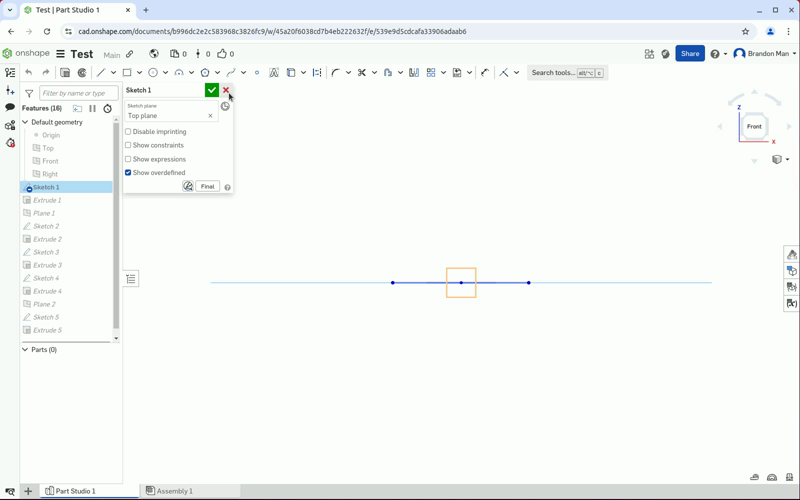
click(229, 92)
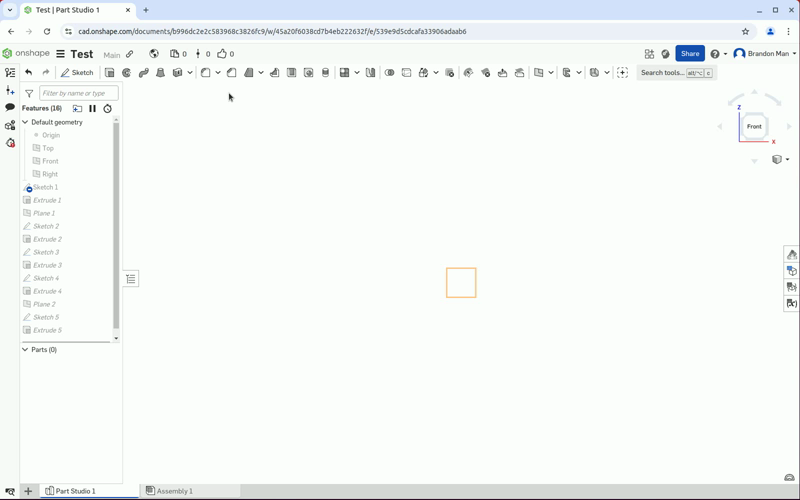
mouse_move(73, 352)
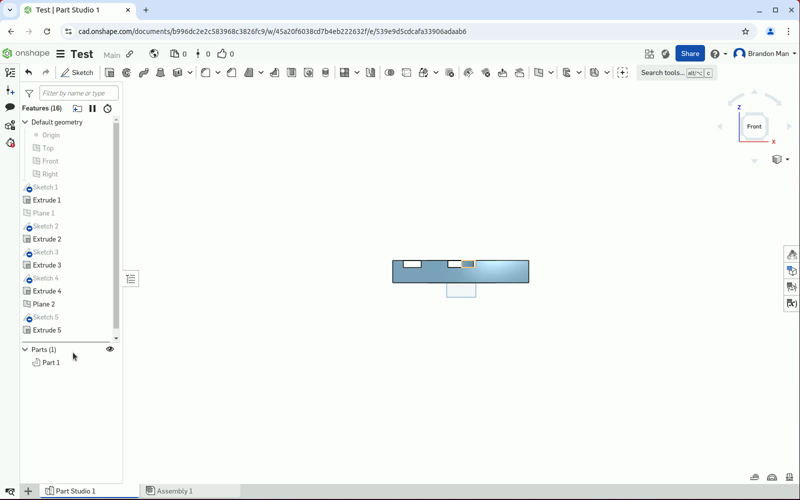
key(y)
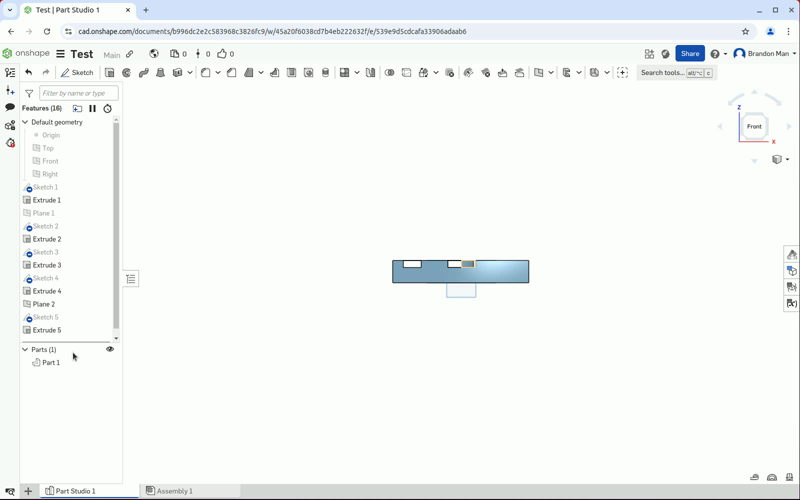
key(shift+p)
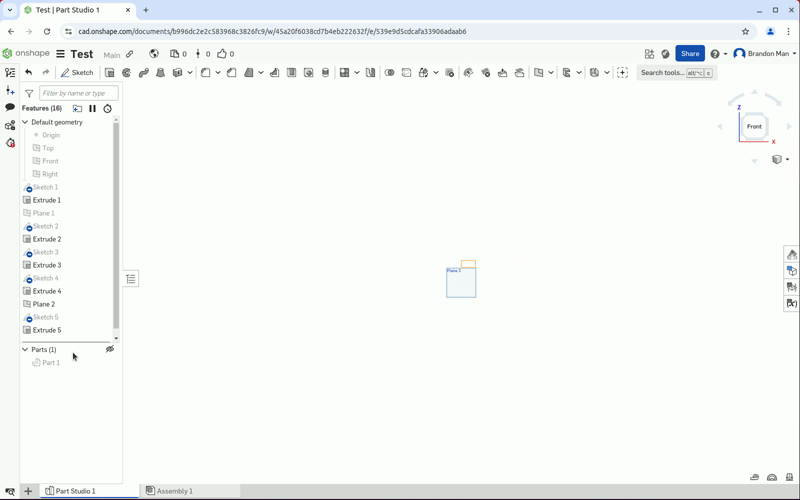
key(space)
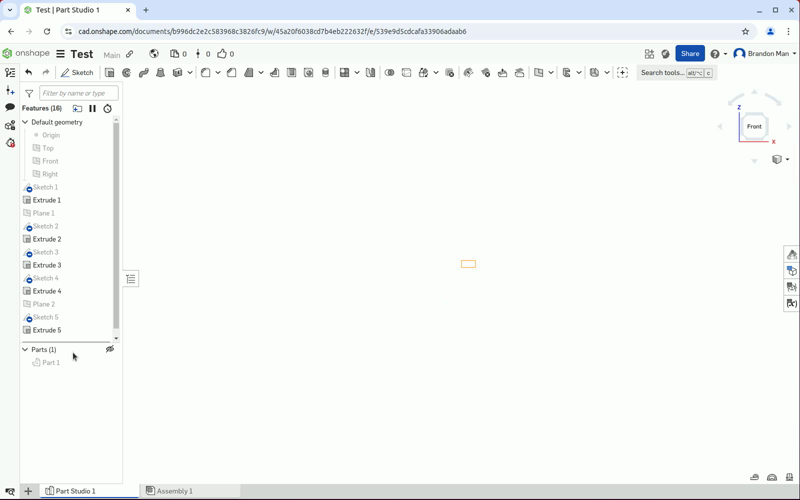
key_down(shift)
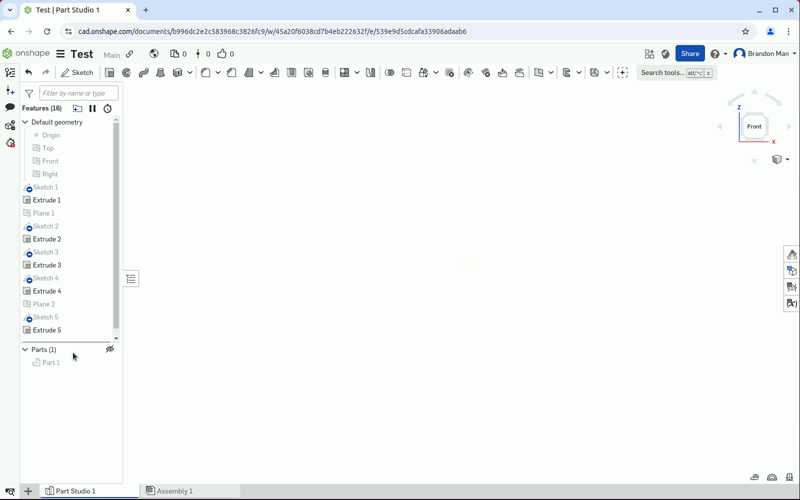
key(left)
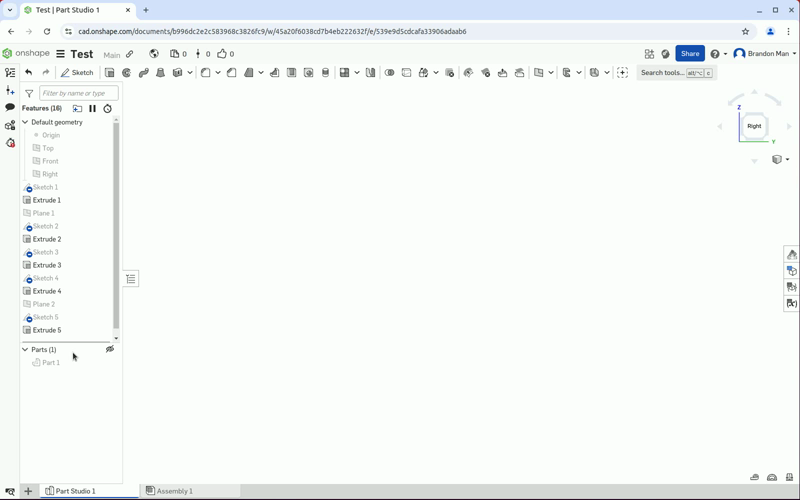
key_up(shift)
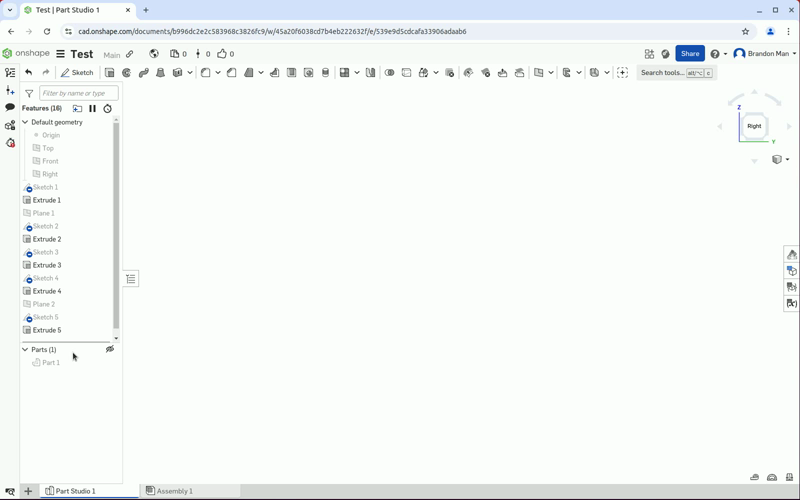
mouse_move(73, 352)
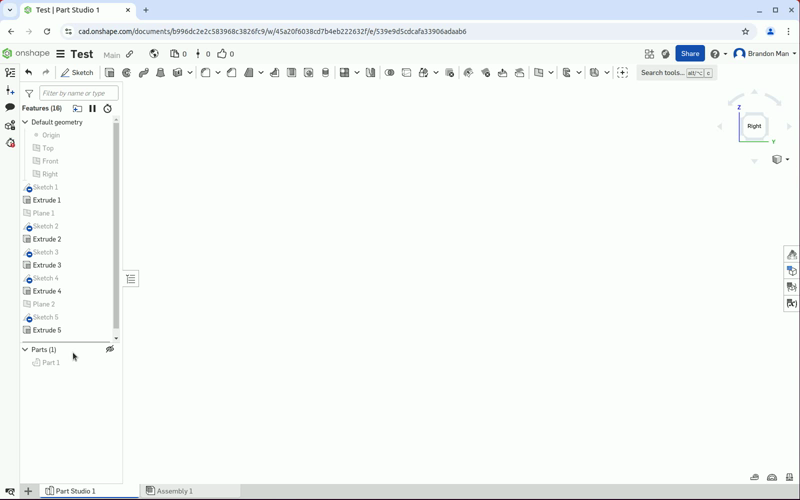
key(shift+y)
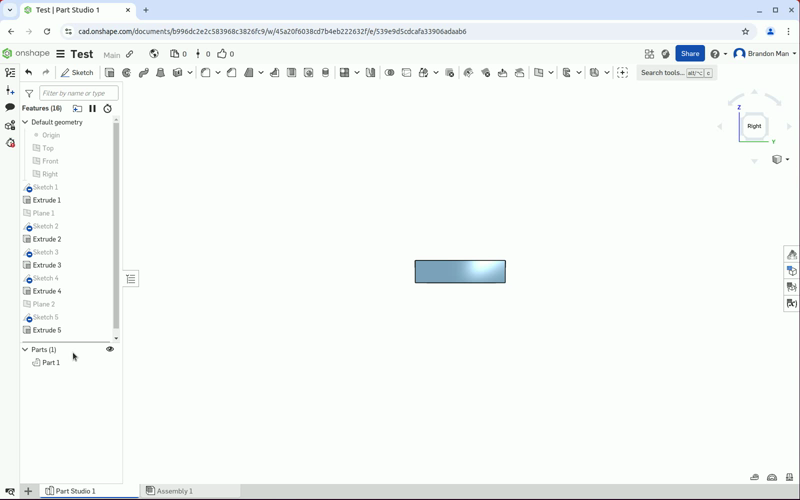
mouse_move(541, 75)
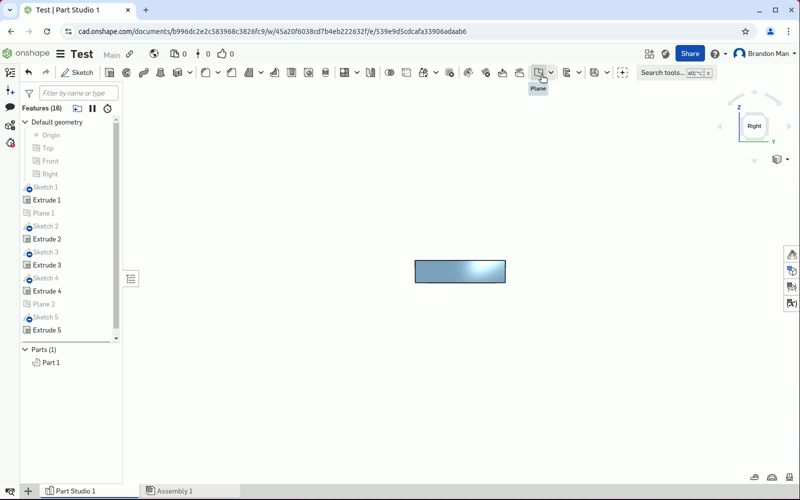
click(541, 75)
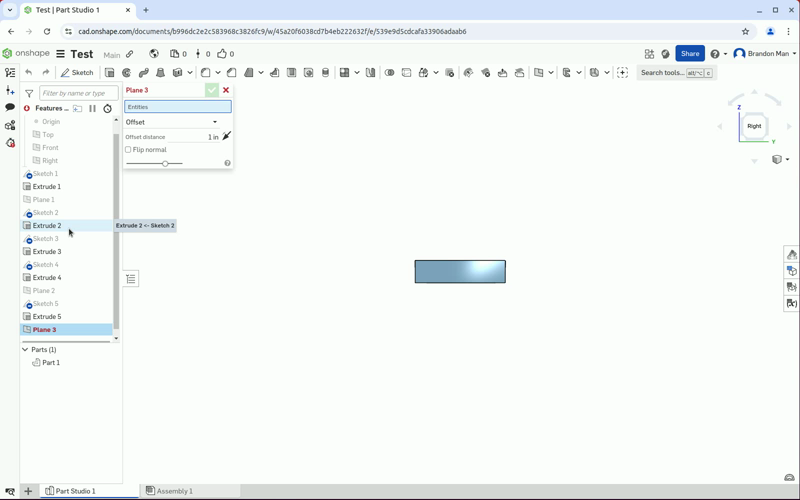
scroll(3)
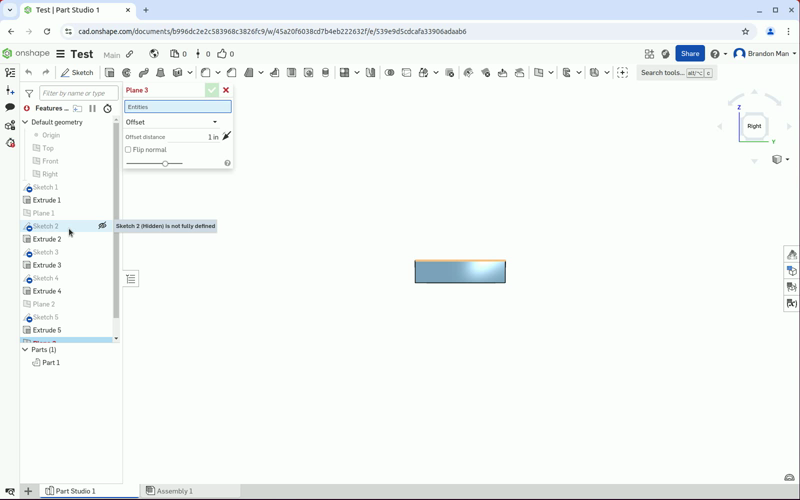
mouse_move(69, 176)
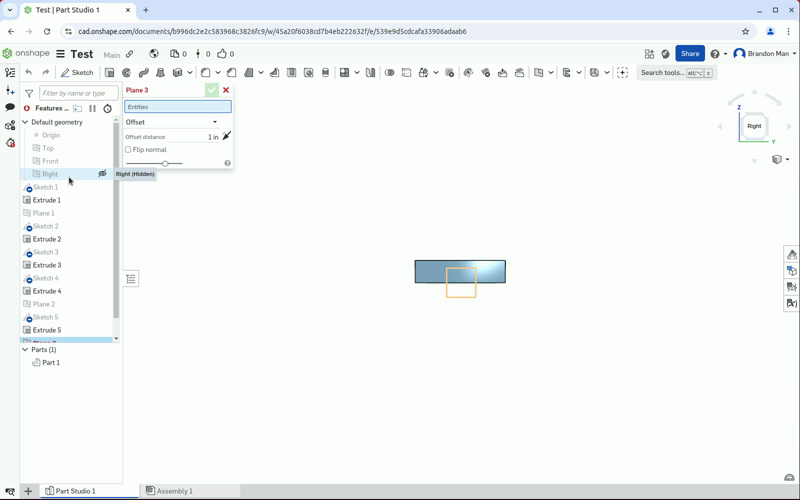
click(69, 176)
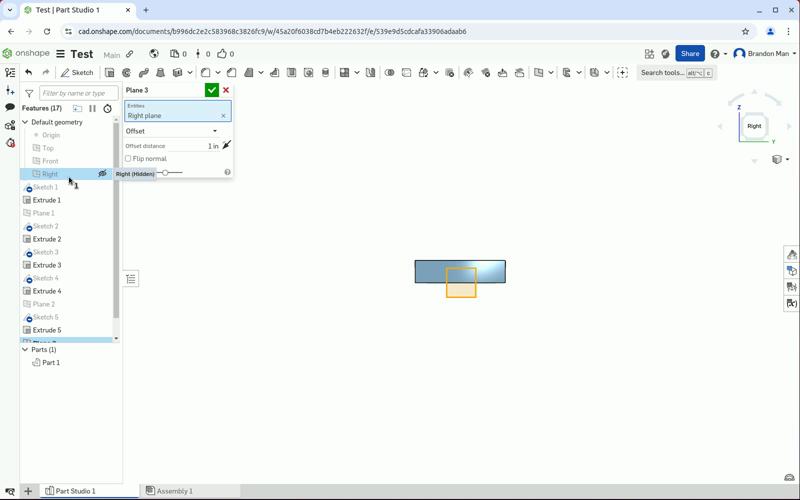
key(tab, 2)
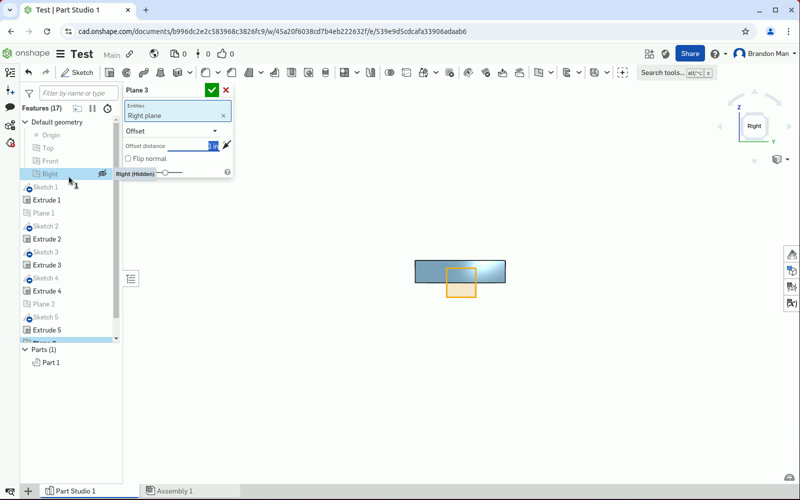
text(13.957)
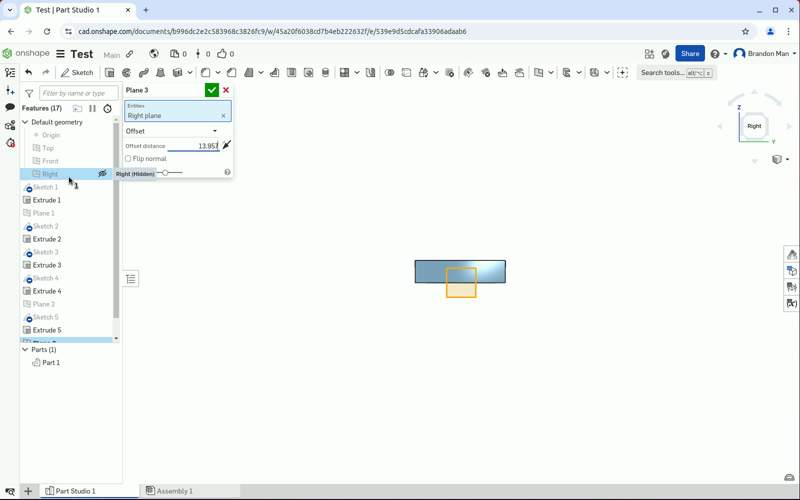
key(enter, 2)
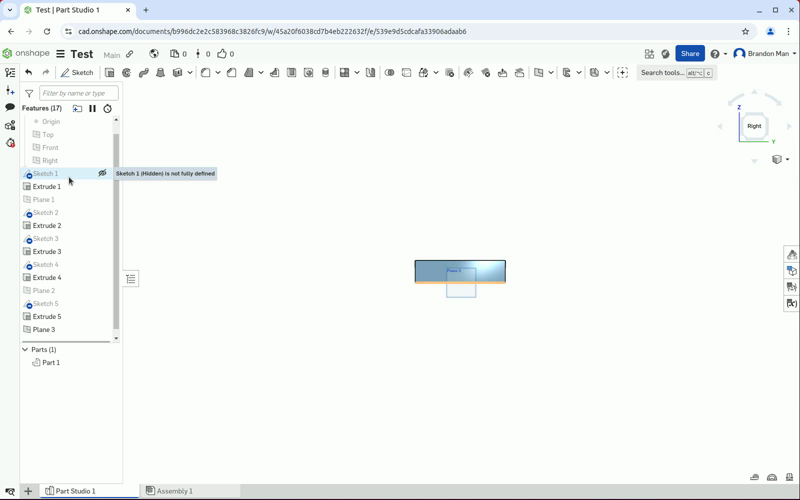
key(shift+s)
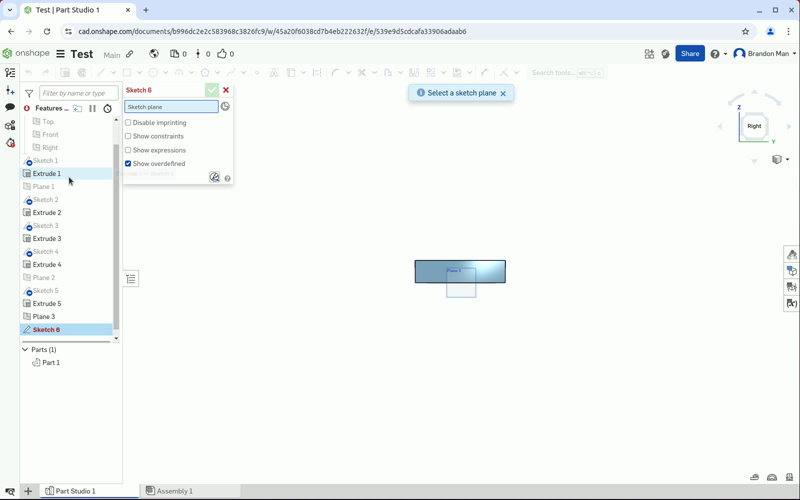
mouse_move(69, 319)
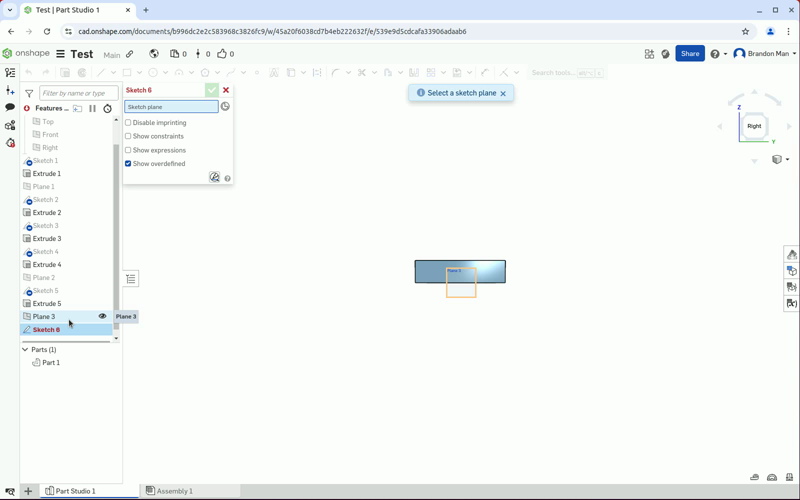
click(69, 319)
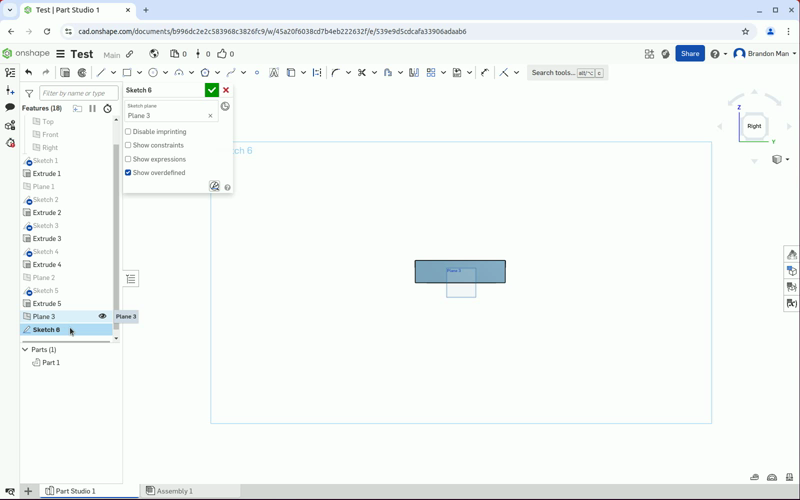
mouse_move(73, 352)
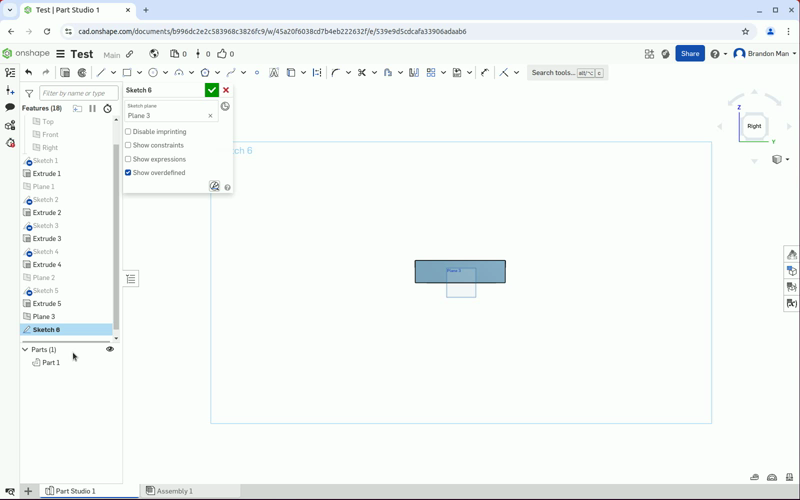
key(y)
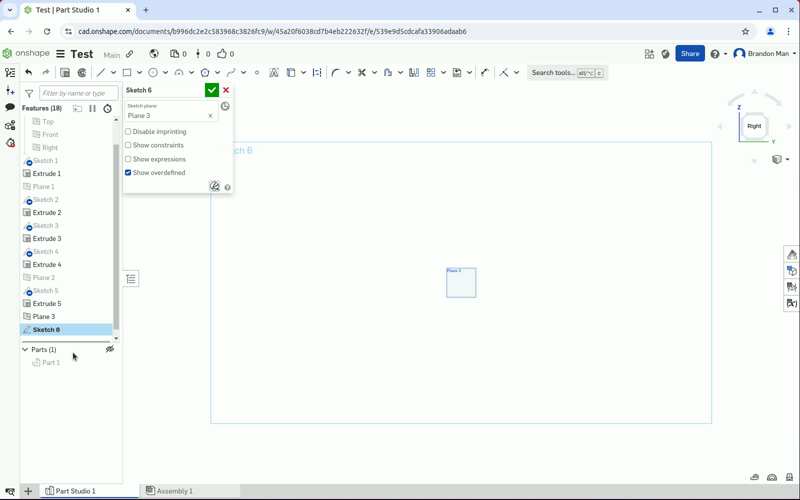
key(c)
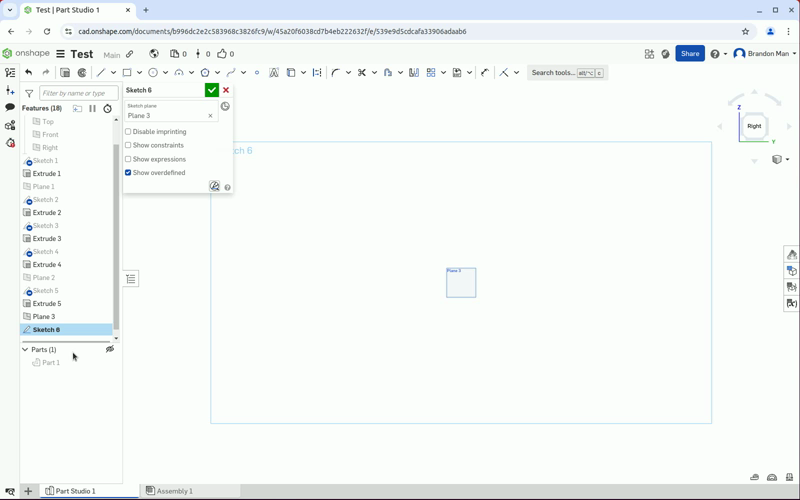
key_down(shift)
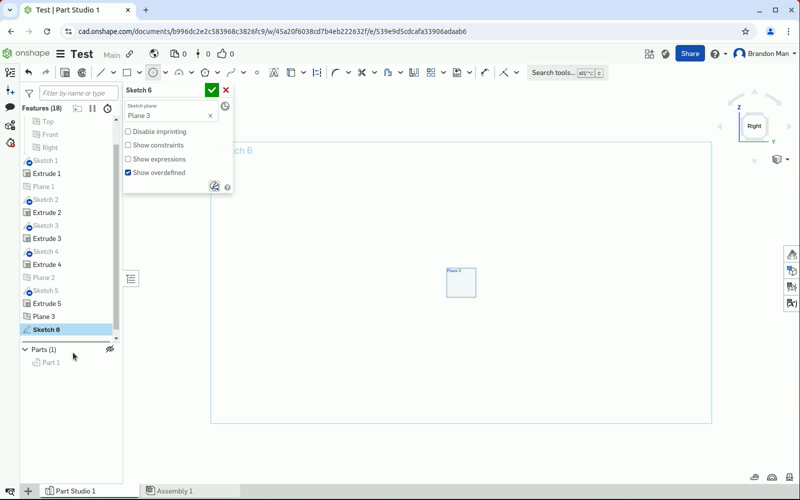
mouse_move(461, 271)
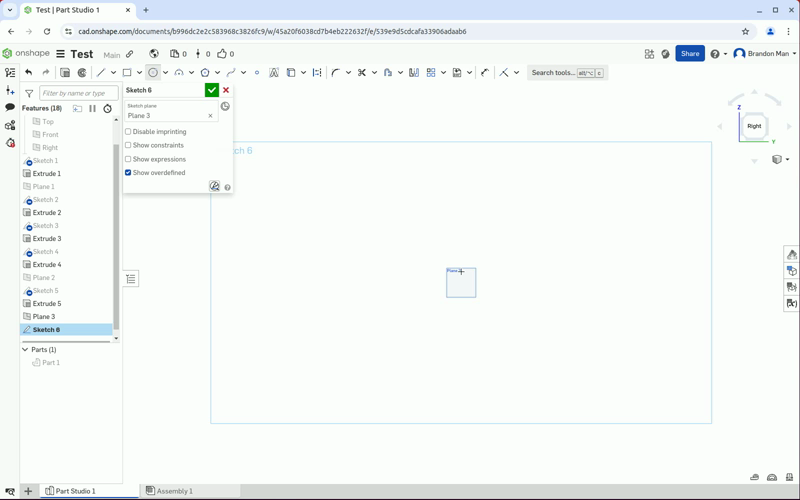
click(461, 271)
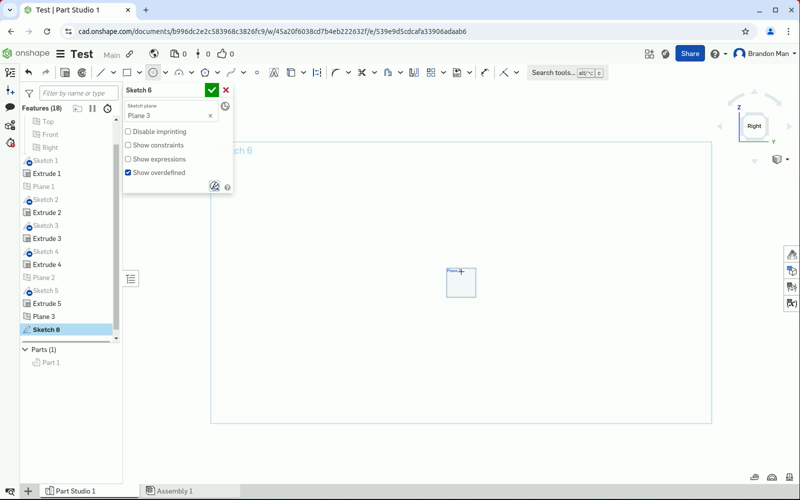
key_up(shift)
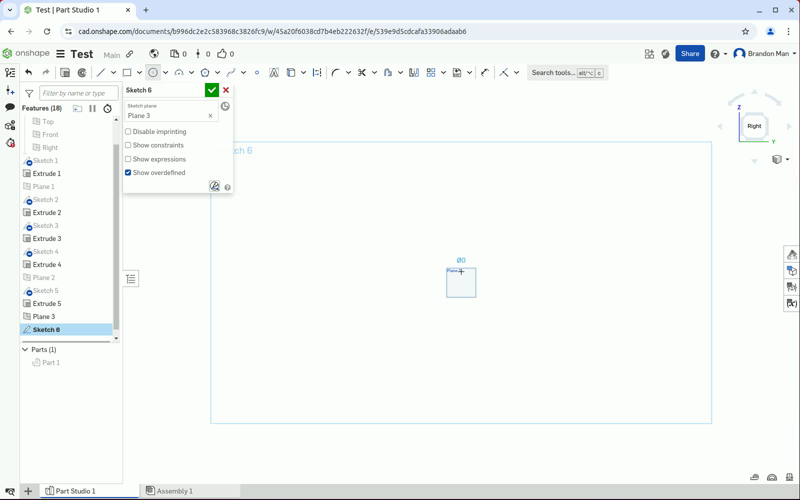
mouse_move(470, 271)
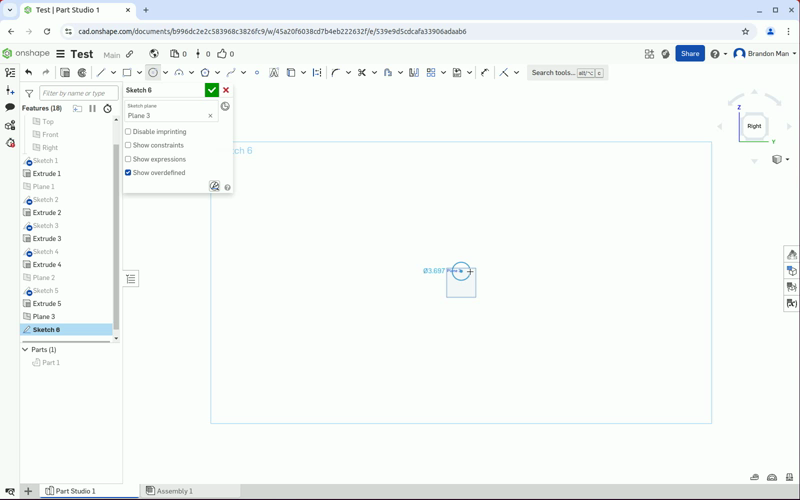
click(470, 271)
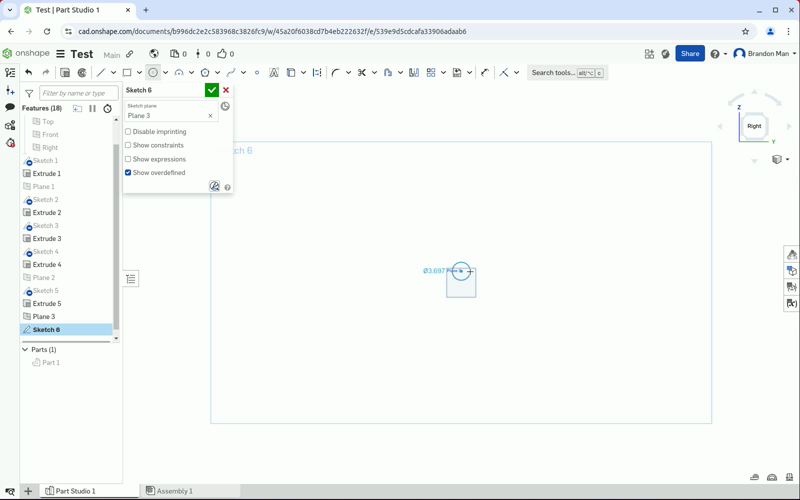
key(esc)
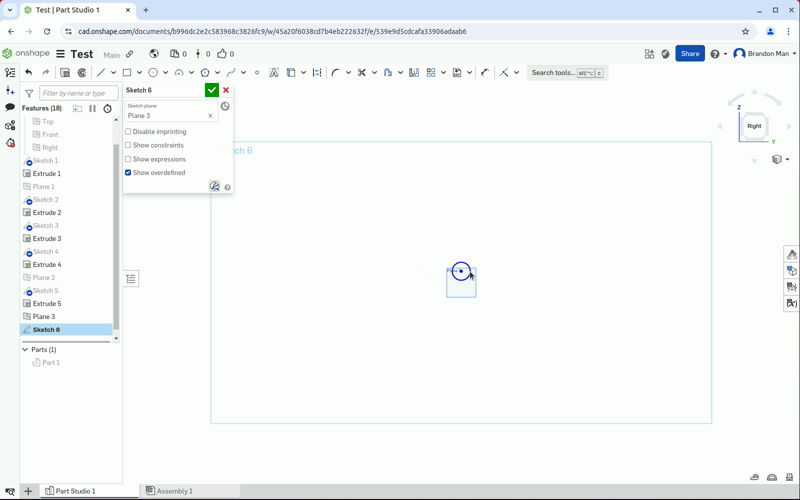
mouse_move(468, 271)
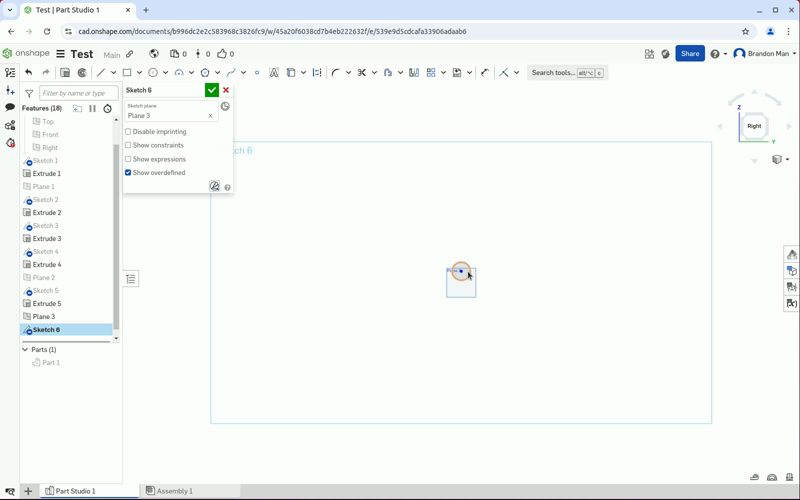
scroll(6)
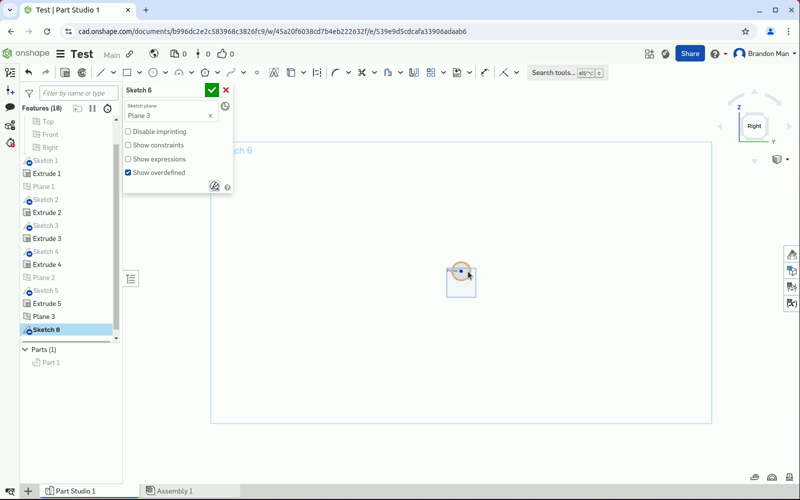
scroll(6)
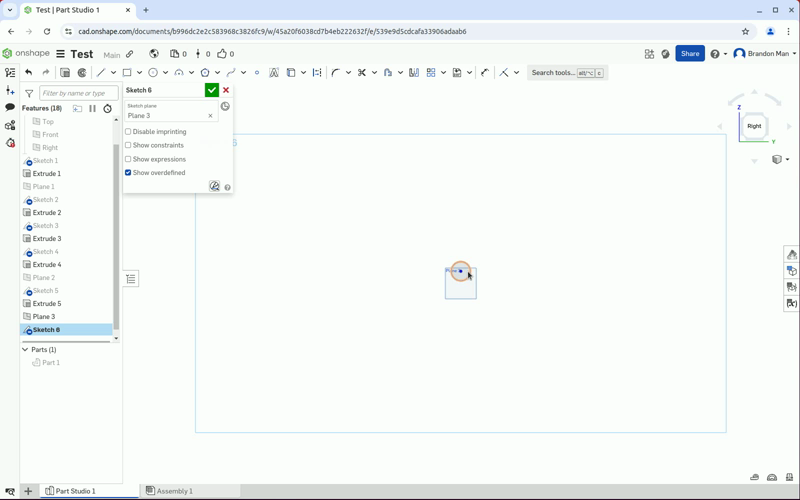
scroll(6)
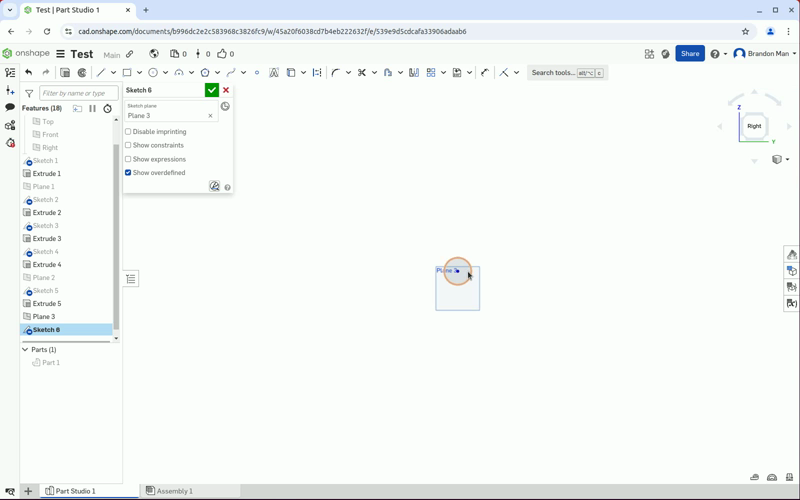
scroll(6)
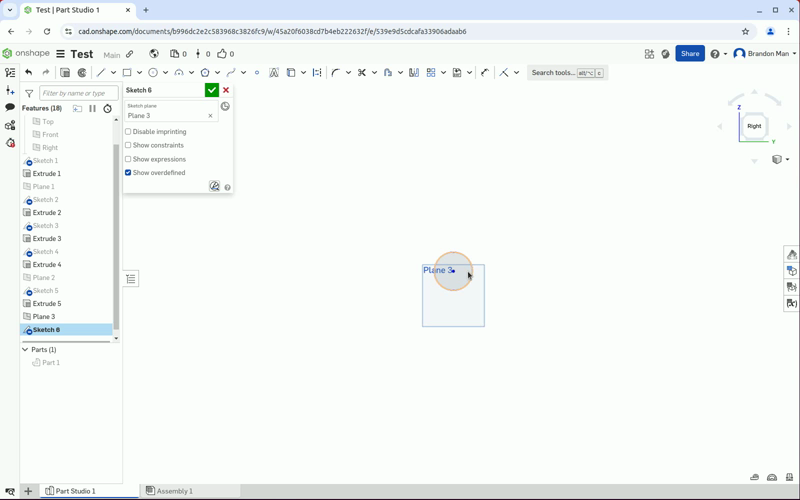
scroll(6)
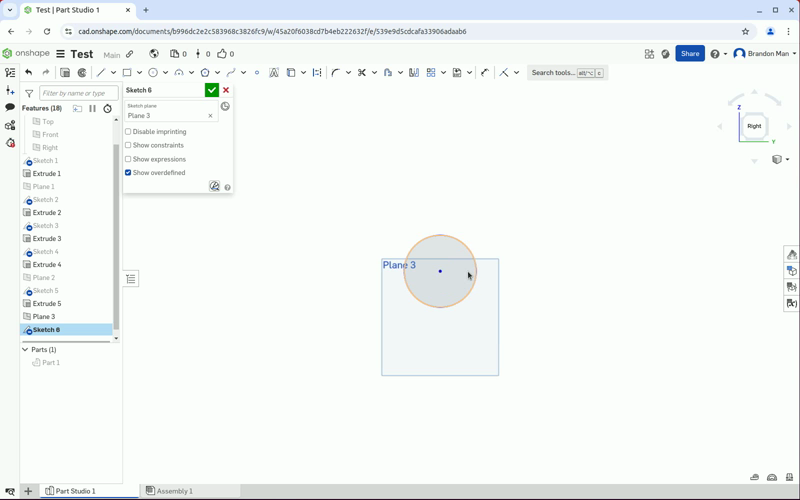
scroll(6)
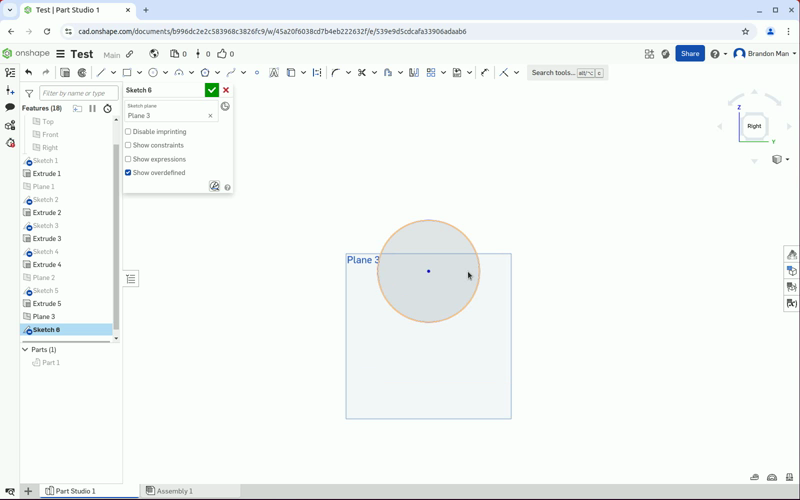
scroll(6)
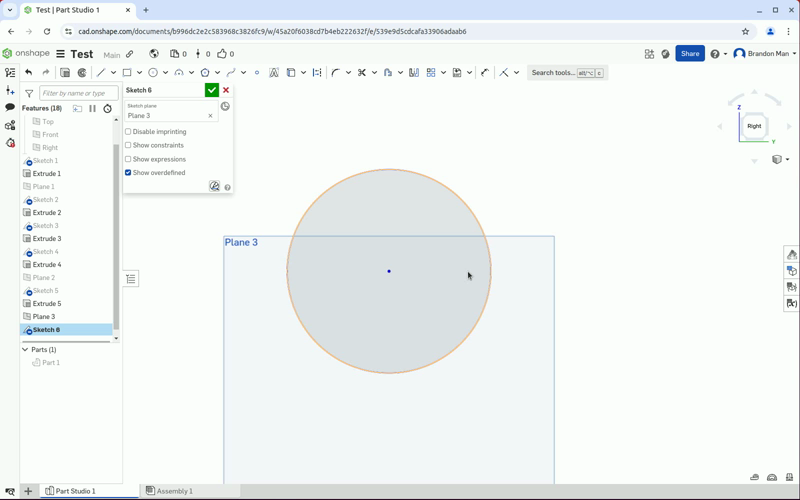
click(468, 271)
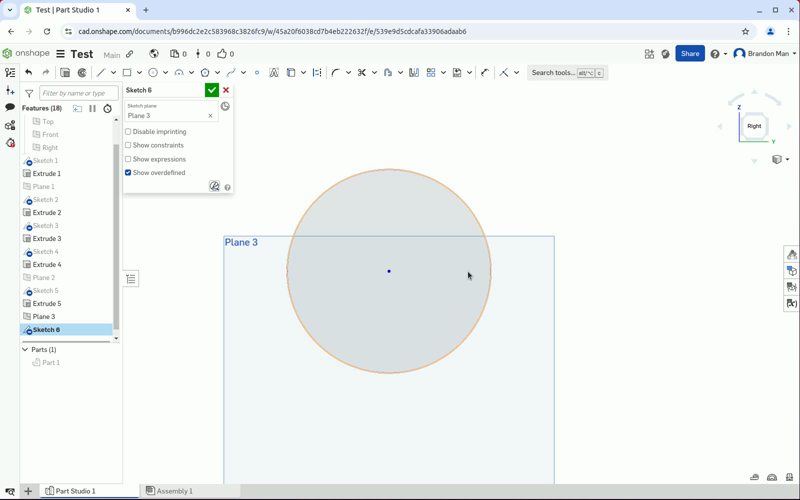
scroll(-6)
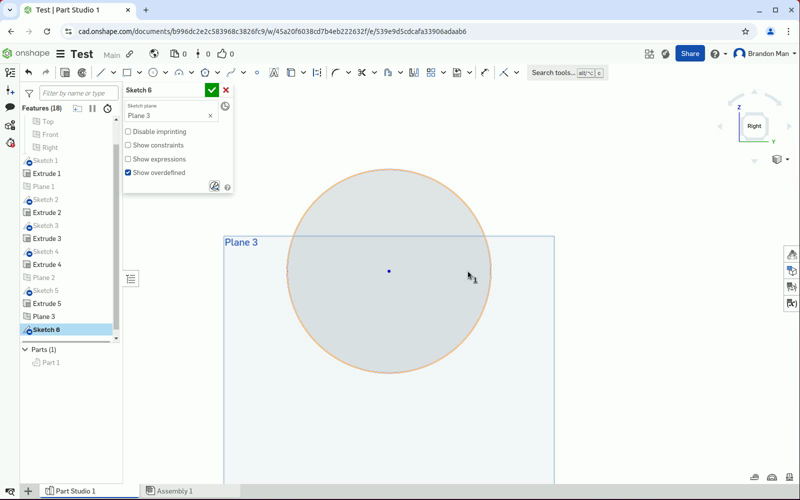
scroll(-6)
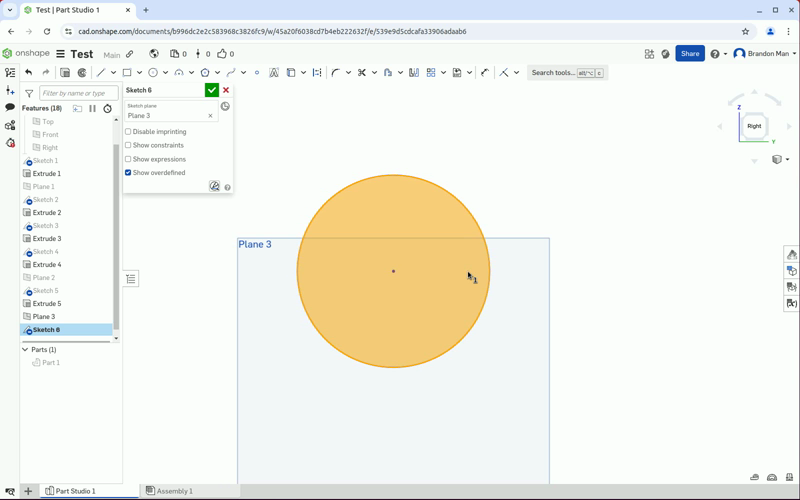
scroll(-6)
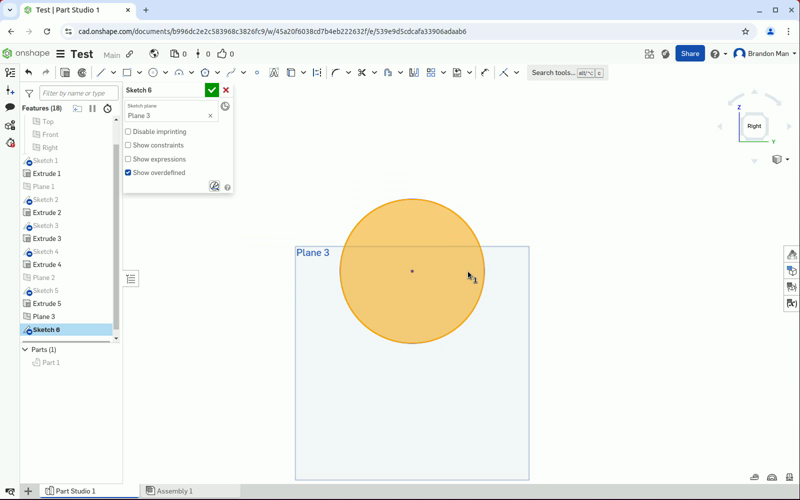
scroll(-6)
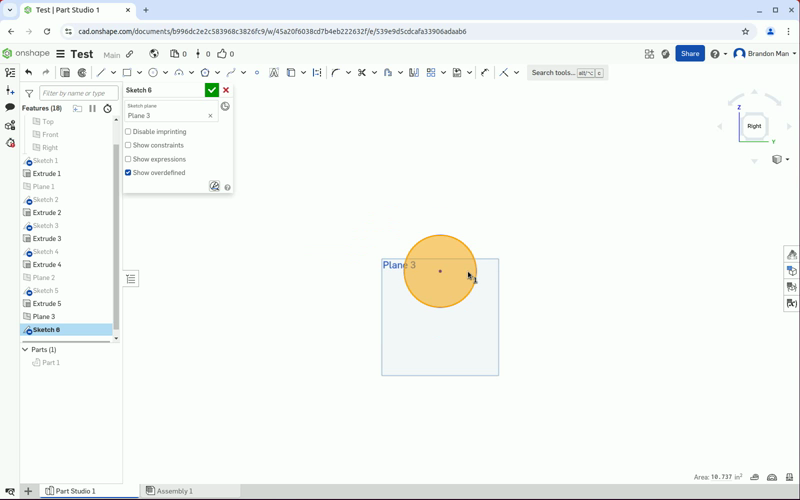
scroll(-6)
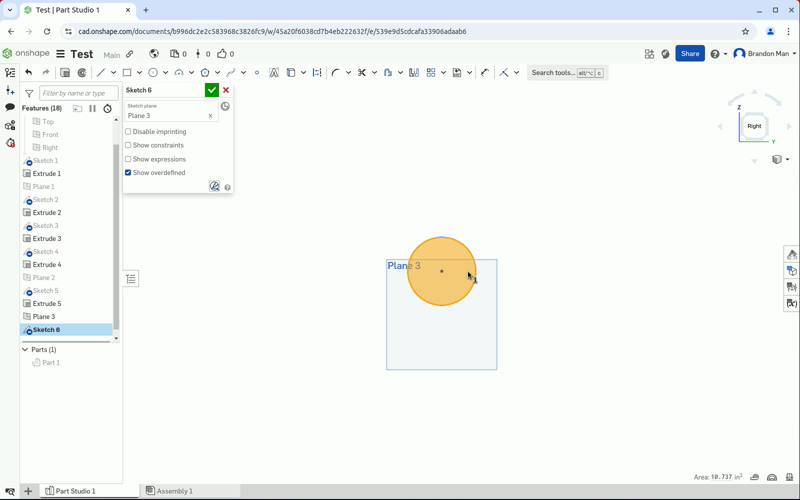
scroll(-6)
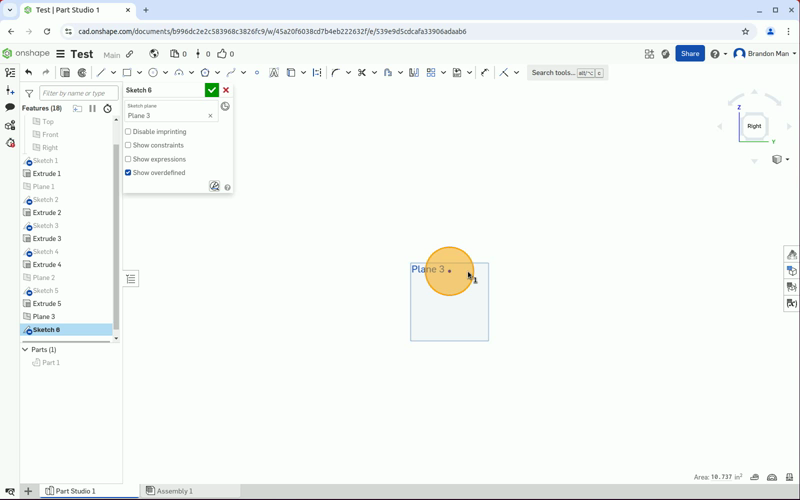
scroll(-6)
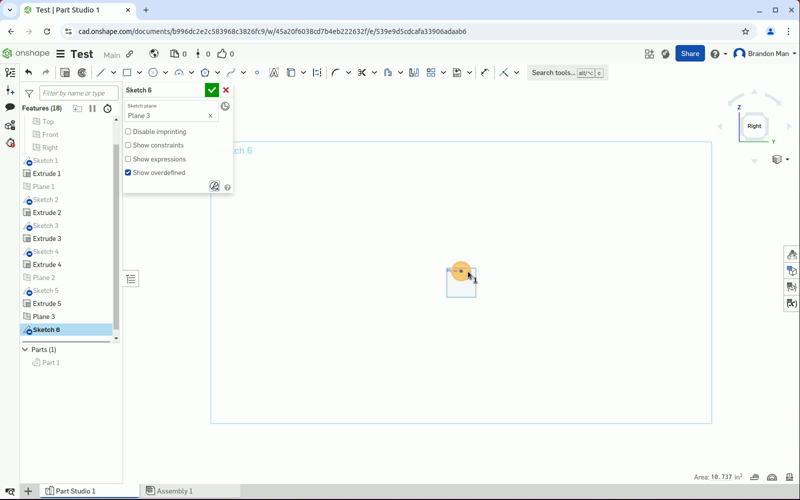
mouse_move(73, 352)
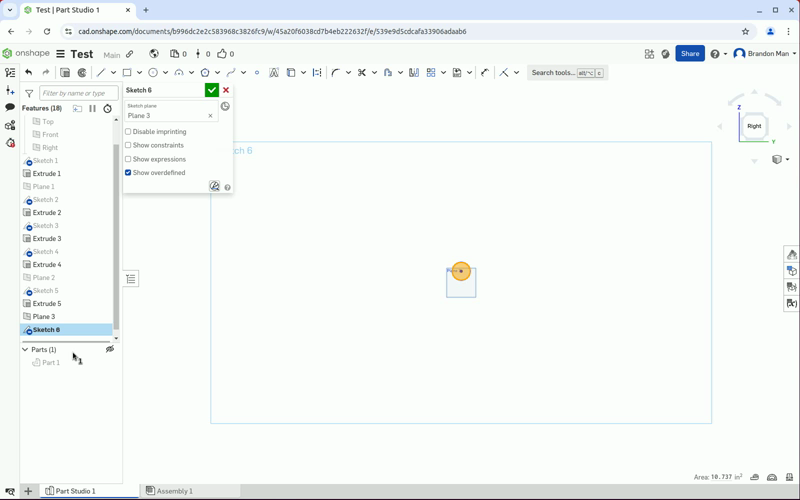
key(shift+y)
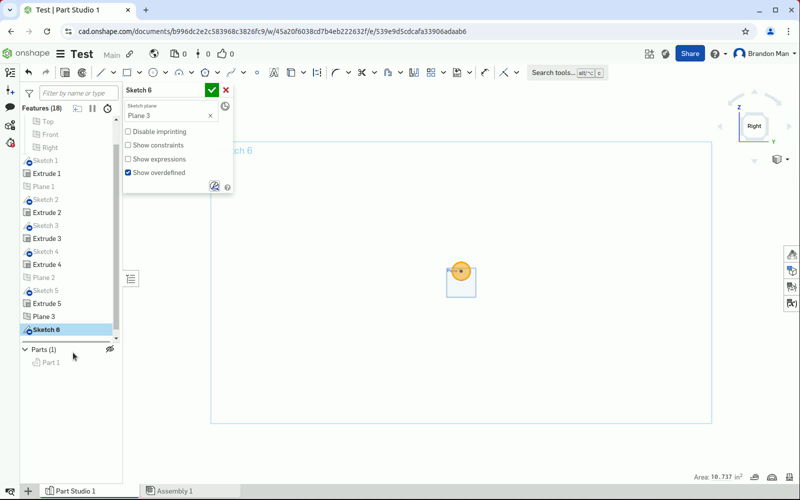
key(shift+e)
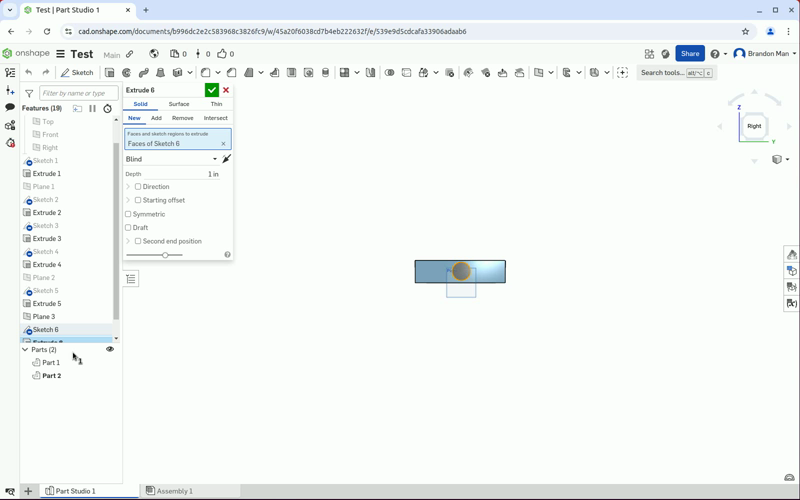
mouse_move(143, 106)
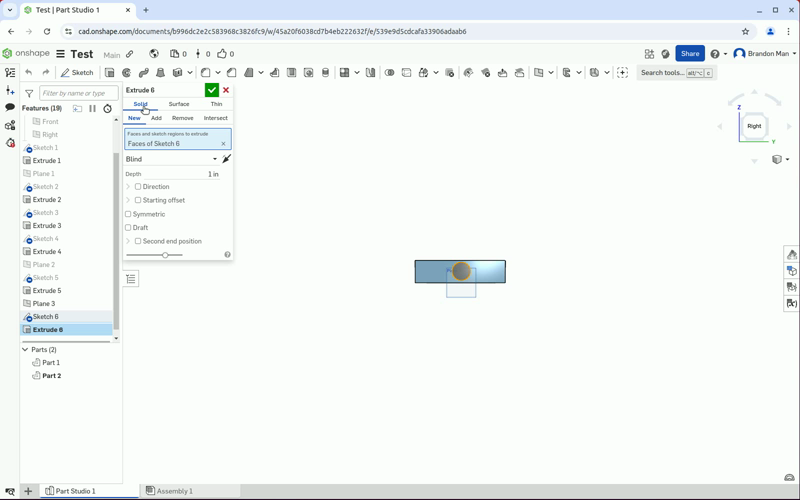
click(143, 106)
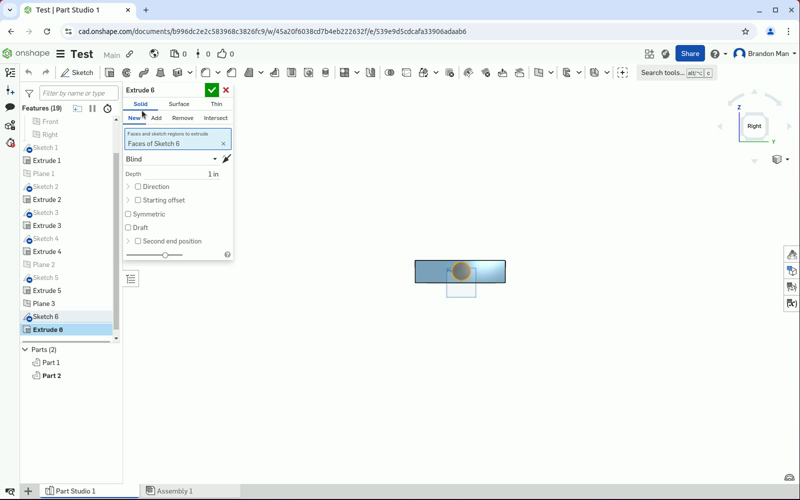
mouse_move(137, 120)
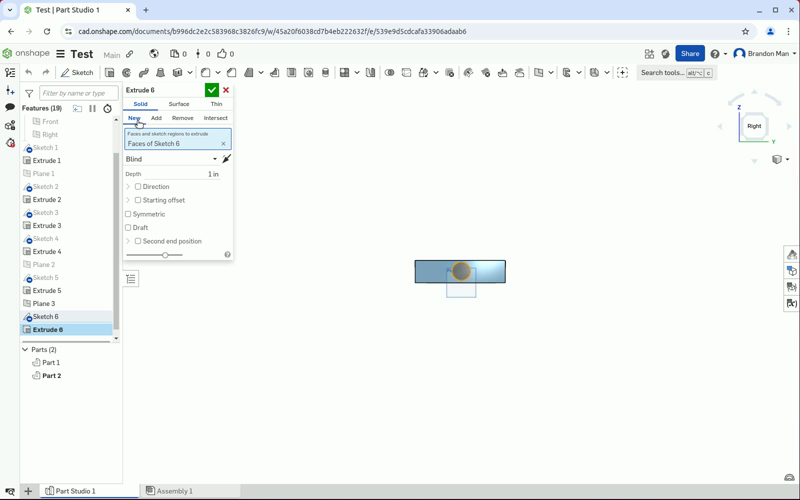
click(137, 120)
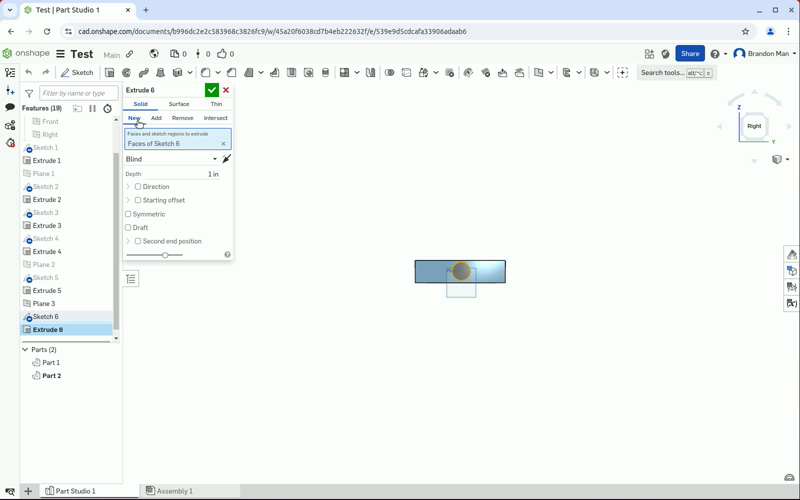
key(tab, 4)
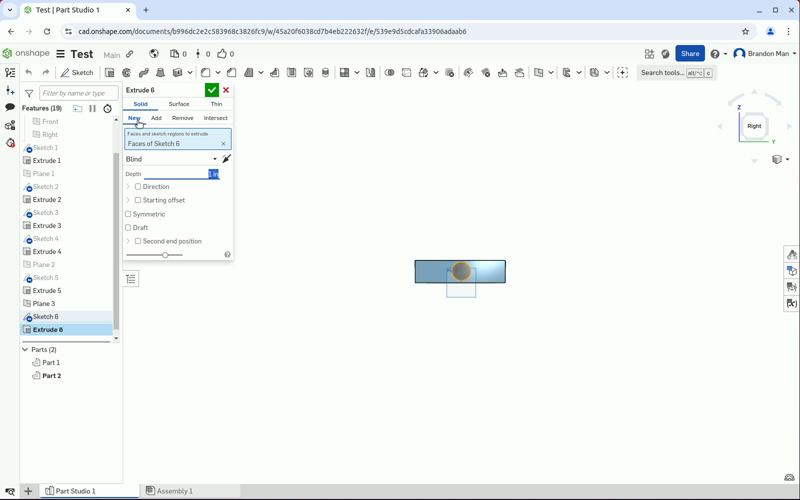
text(9.147)
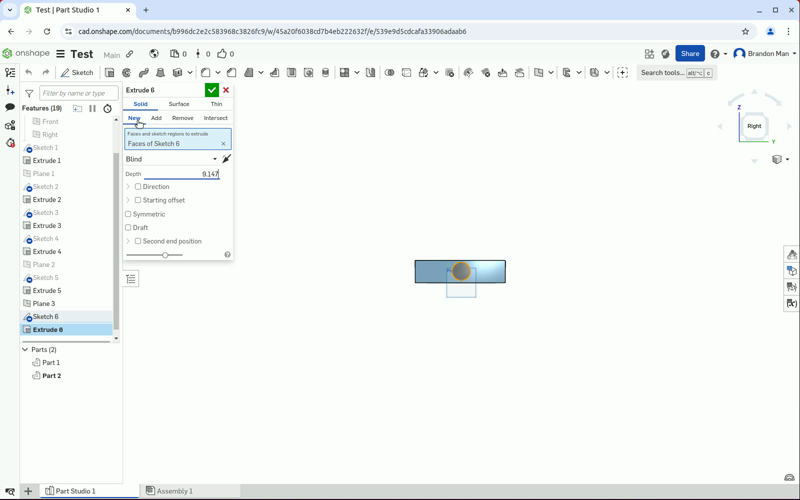
key(enter)
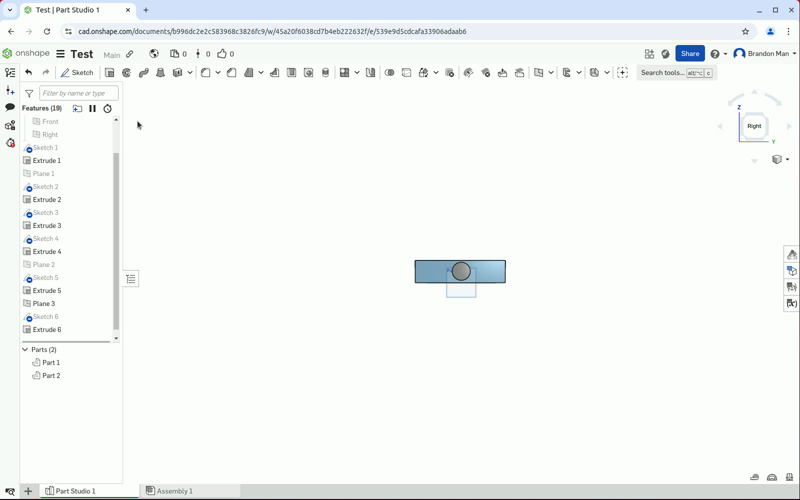
key(shift+h)
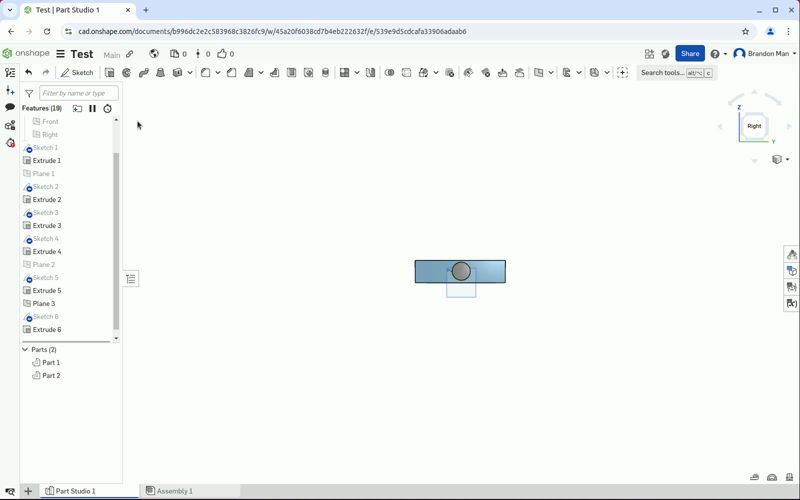
key(shift+h)
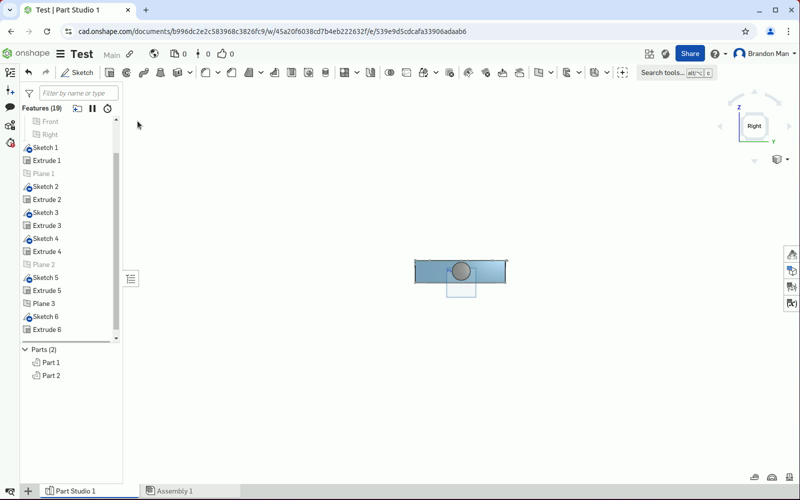
key(shift+7)
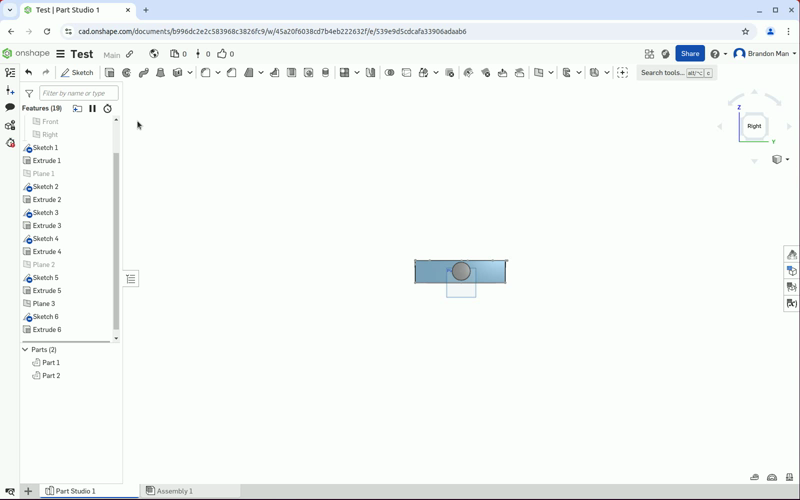
key(right, 2)
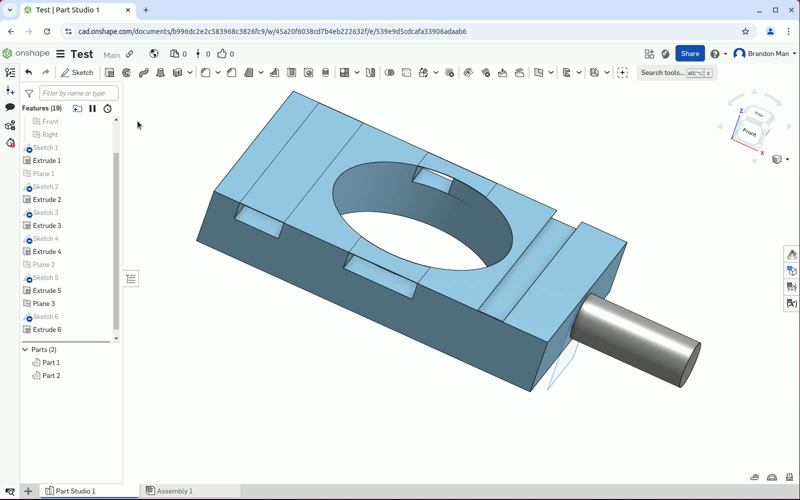
key(down, 2)
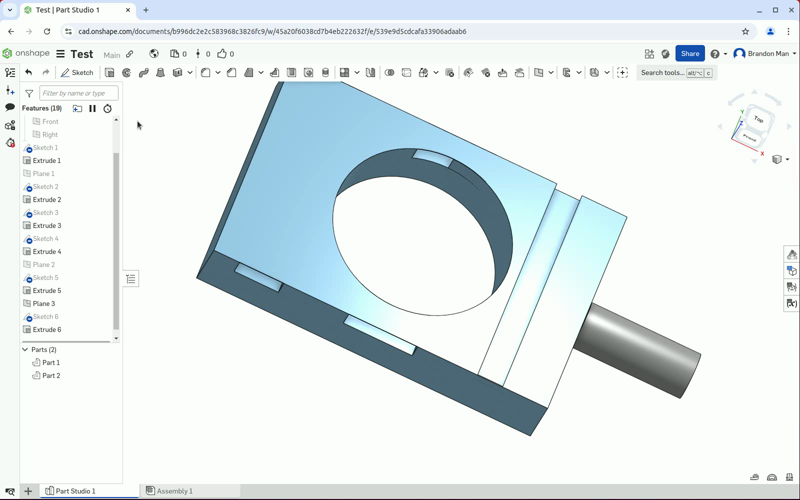
key(up, 2)
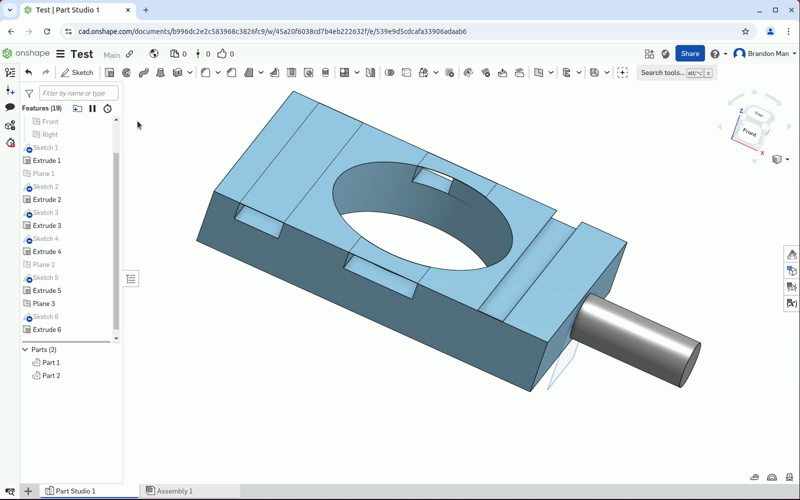
key(left, 2)
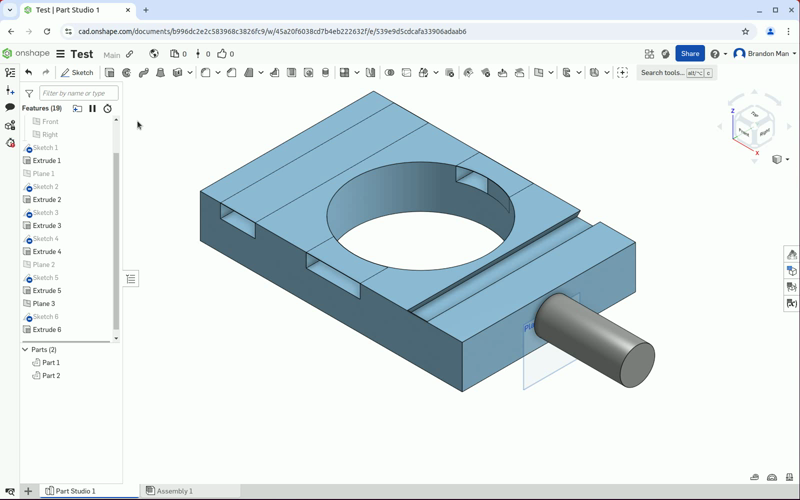
mouse_move(69, 150)
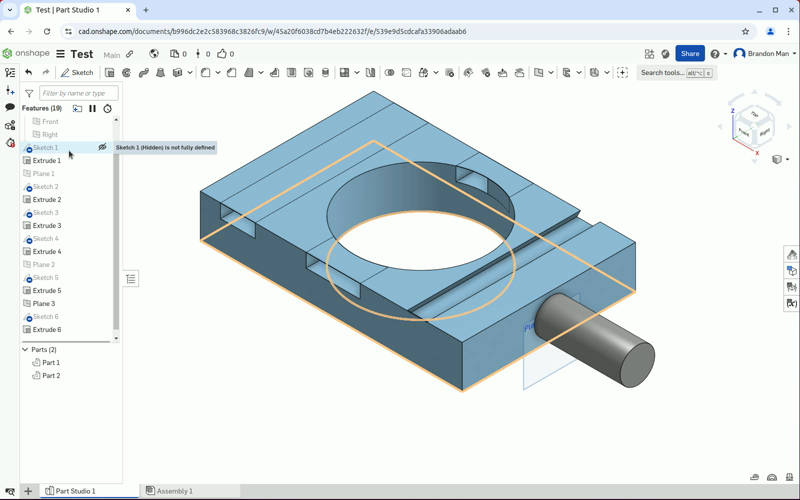
click(69, 150)